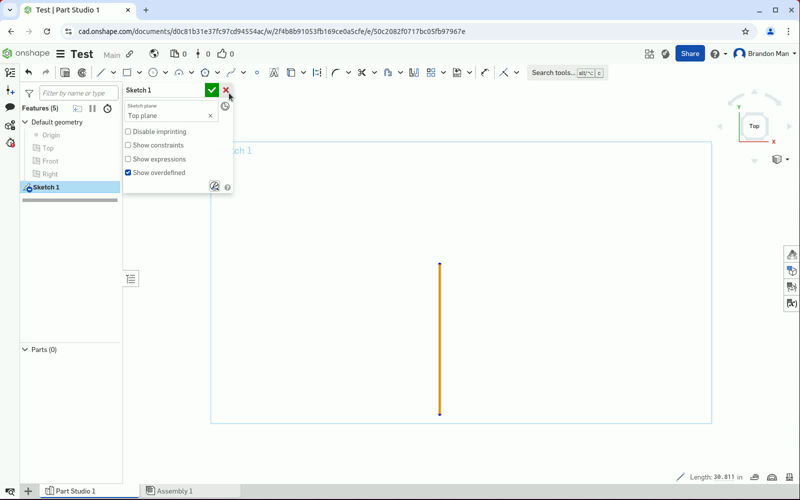
key(shift+h)
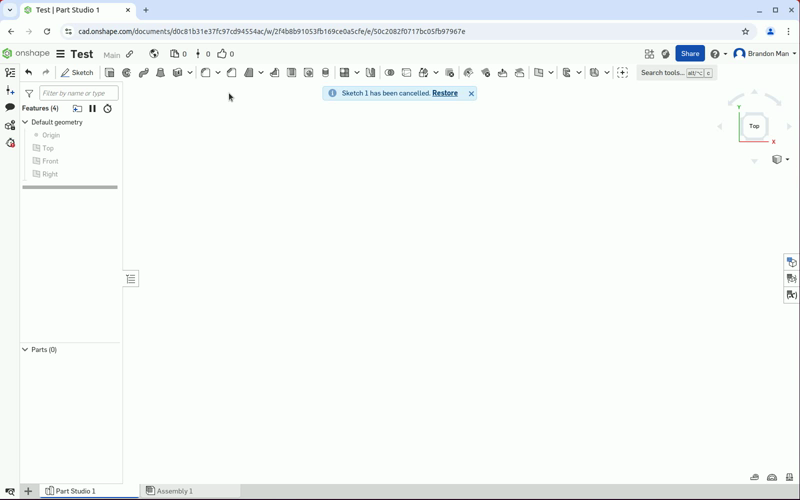
mouse_move(73, 352)
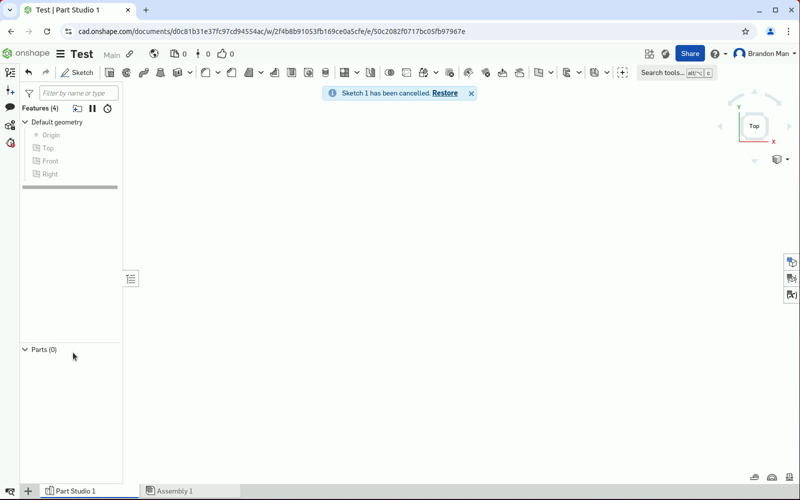
key(y)
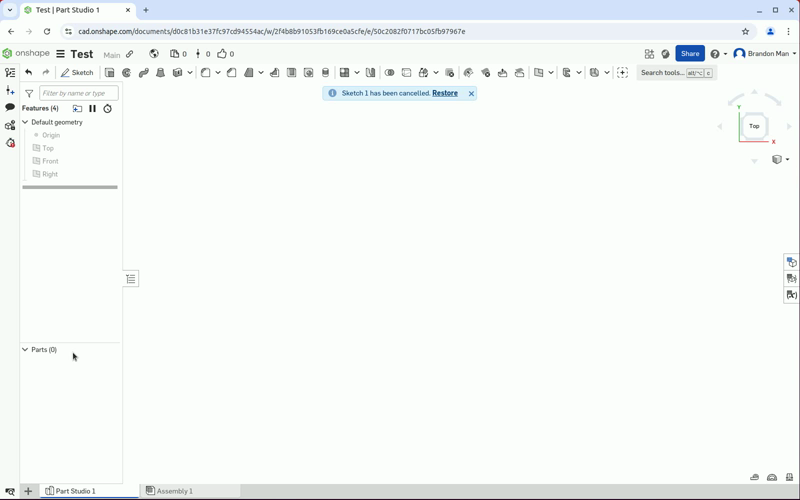
key(shift+p)
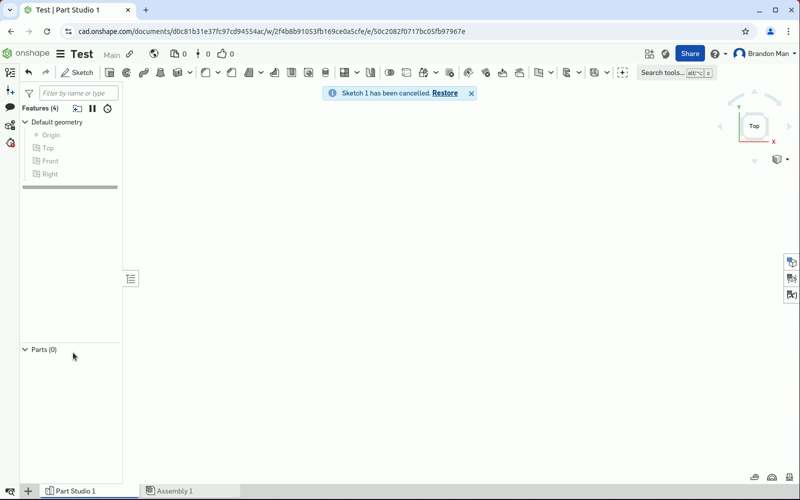
key(space)
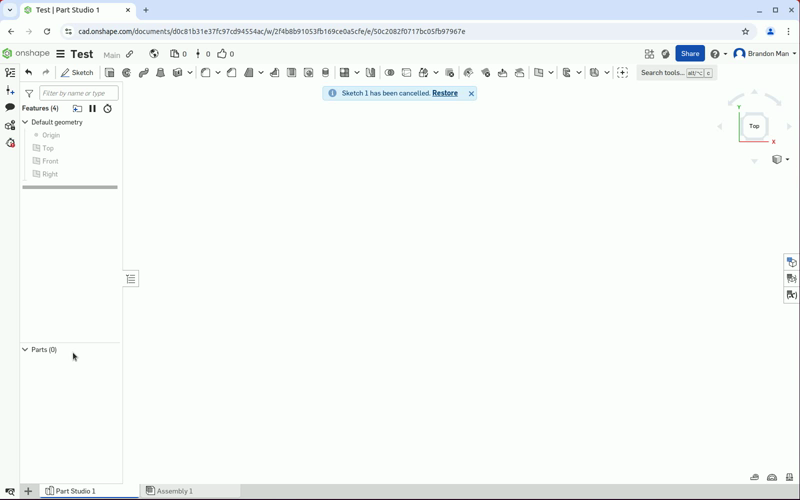
key_down(shift)
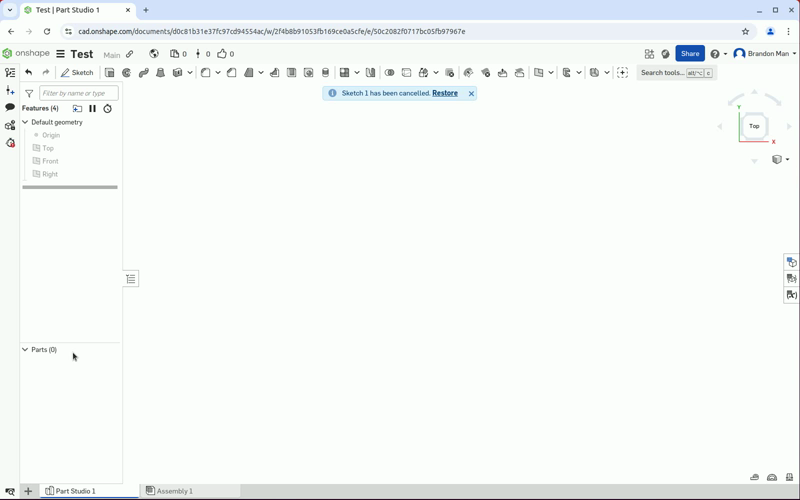
key(up)
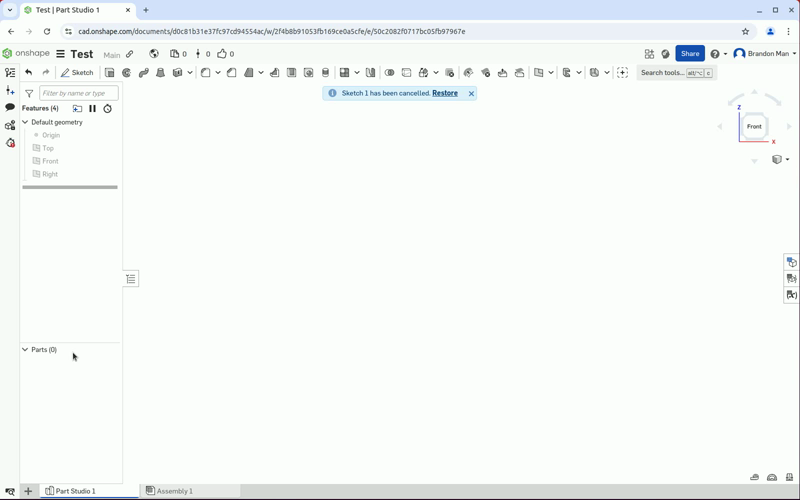
key_up(shift)
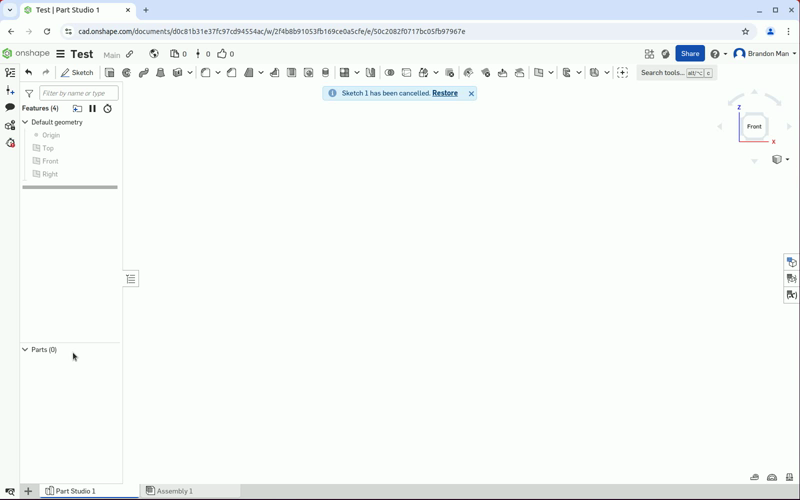
mouse_move(73, 352)
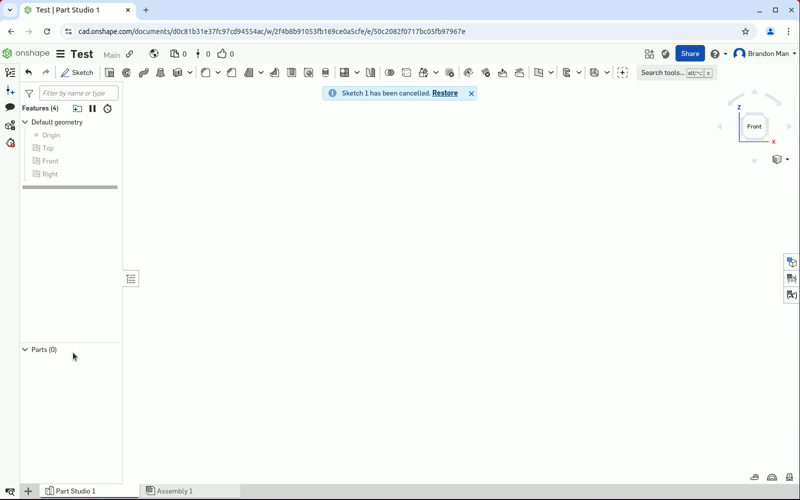
key(shift+y)
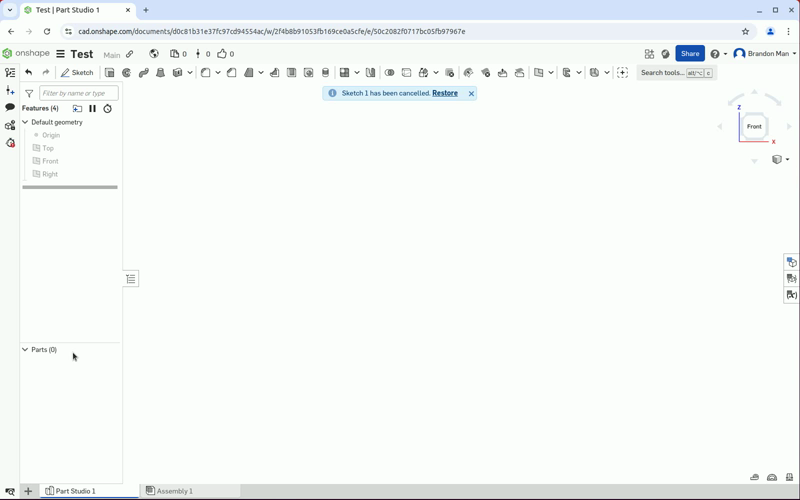
key(shift+s)
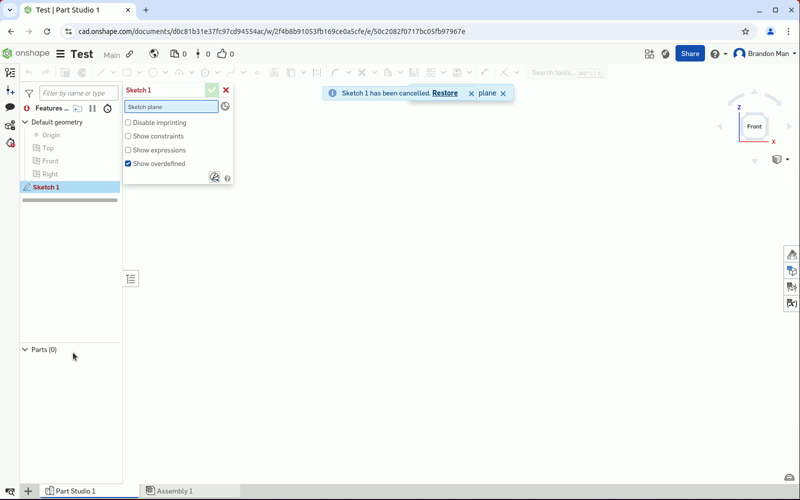
mouse_move(73, 163)
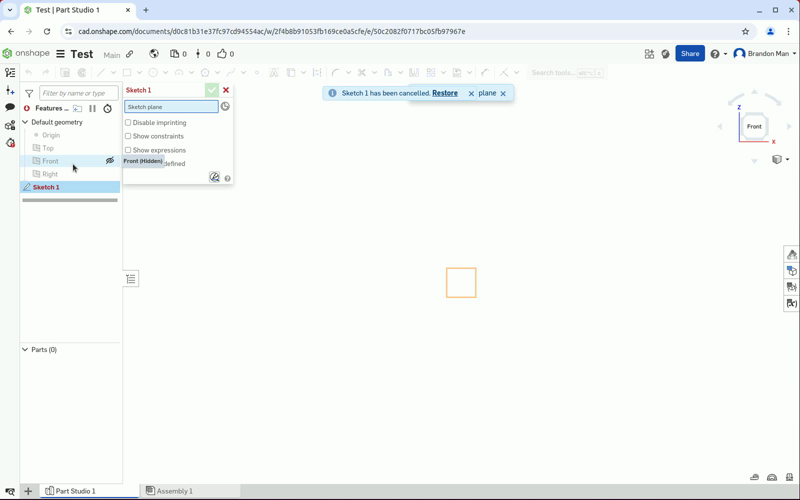
click(73, 163)
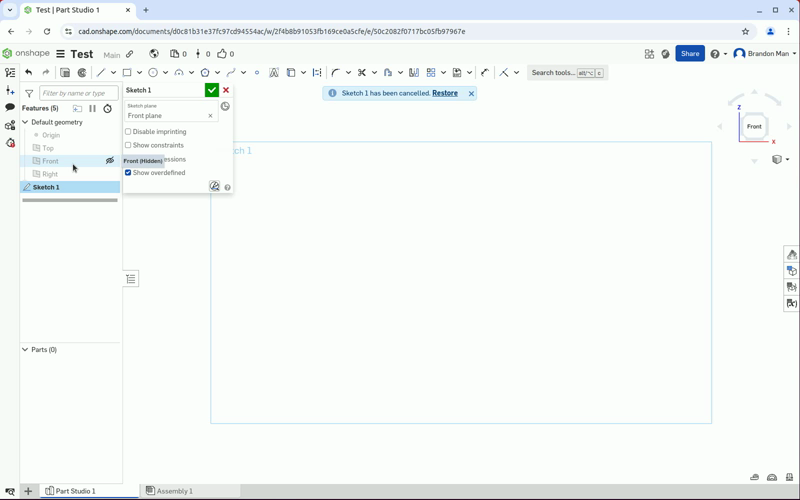
mouse_move(73, 352)
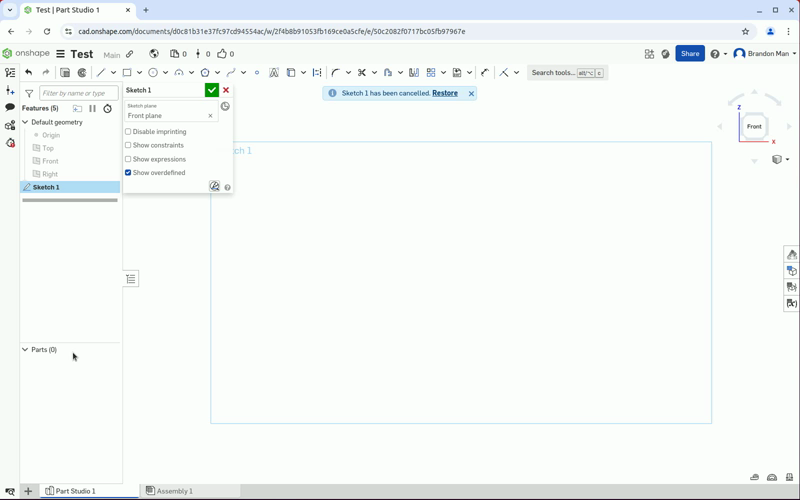
key(y)
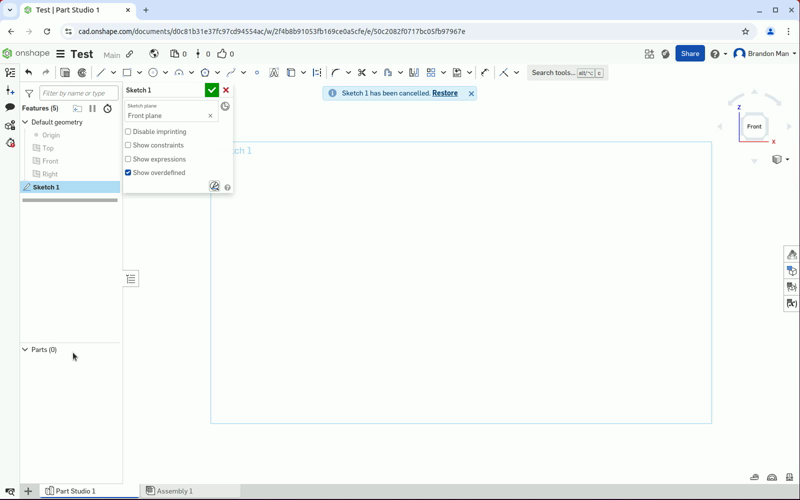
key(l)
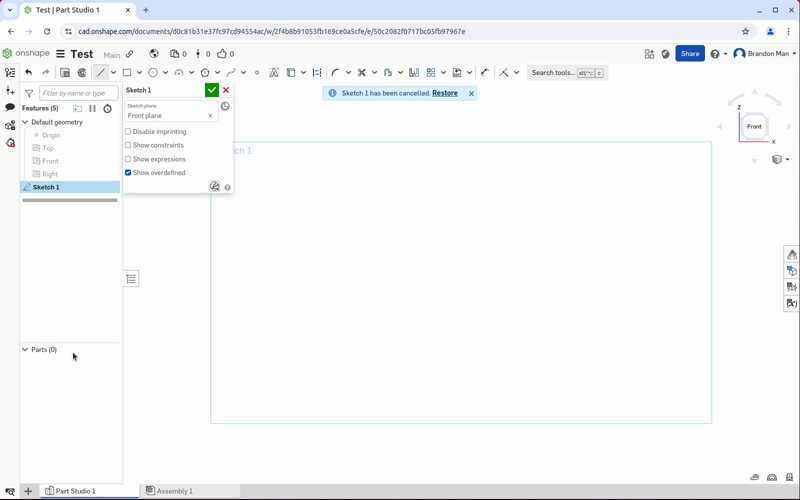
key_down(shift)
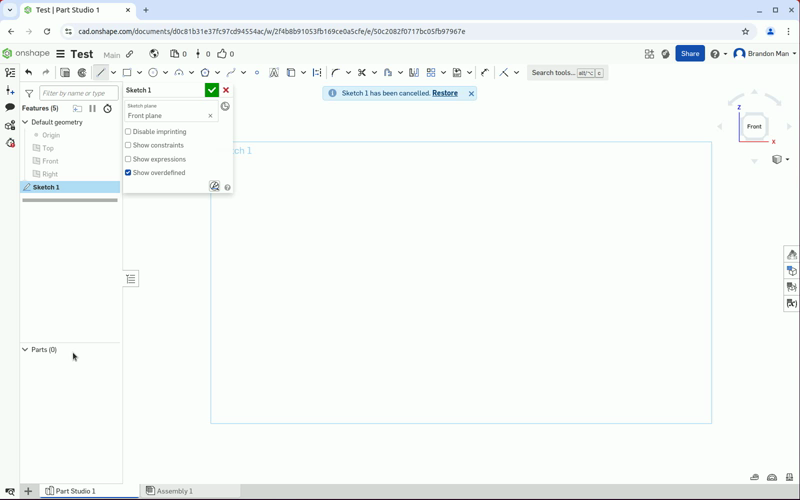
mouse_move(460, 282)
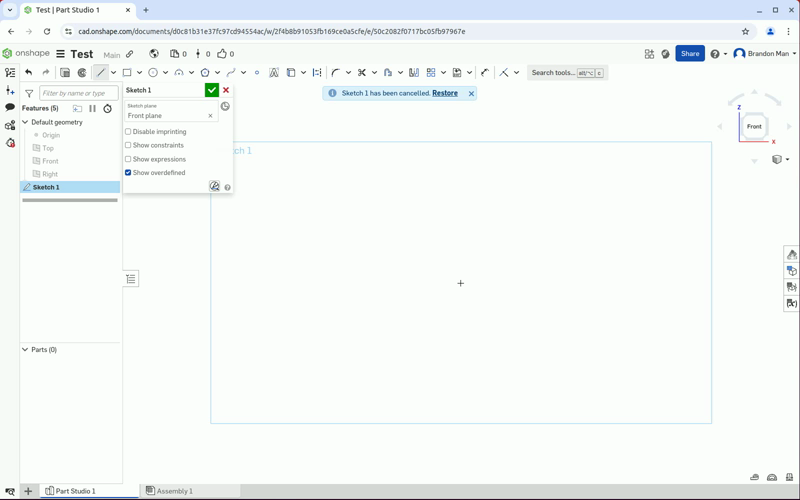
click(460, 282)
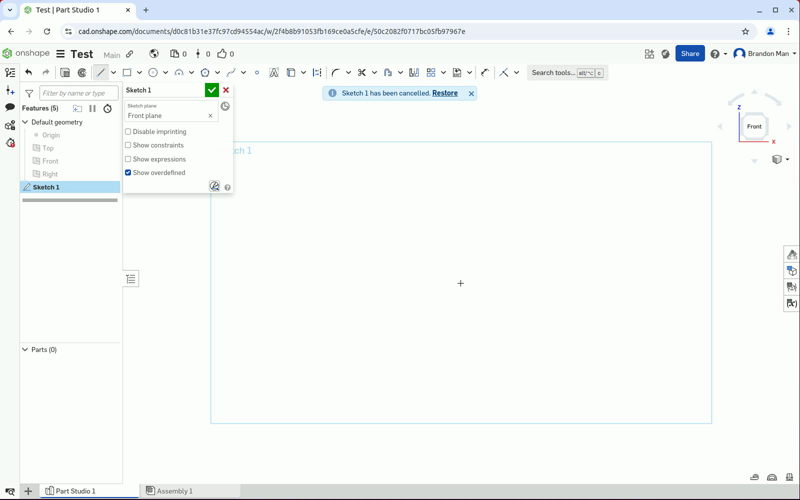
key_up(shift)
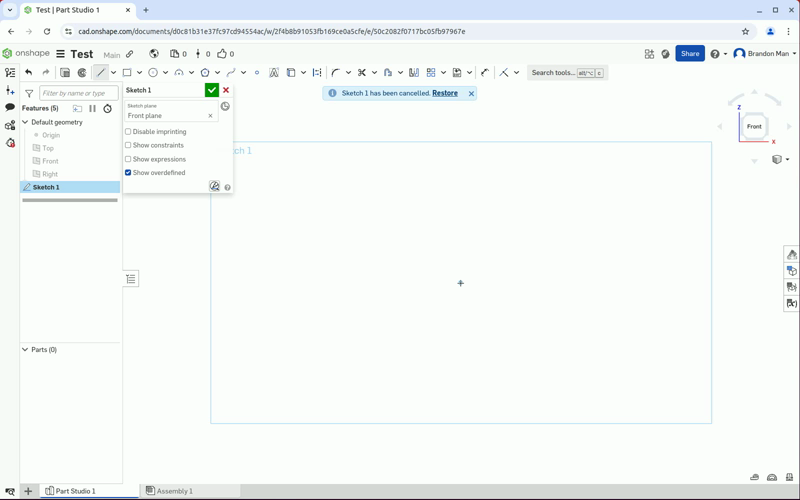
key_down(shift)
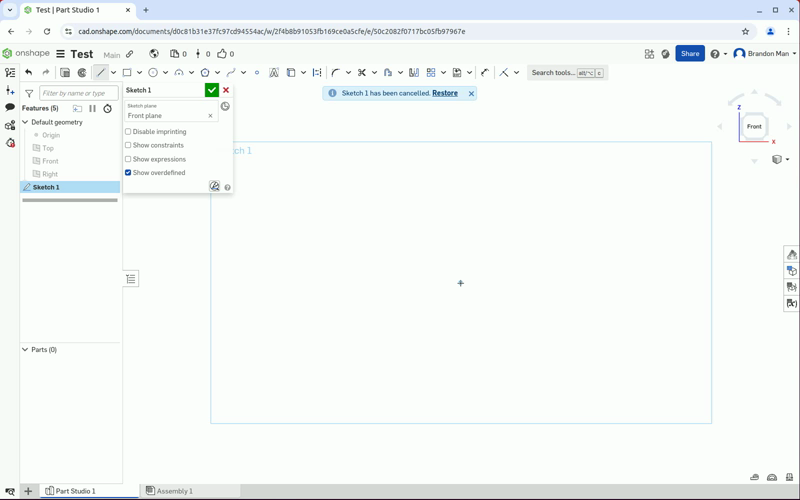
mouse_move(490, 282)
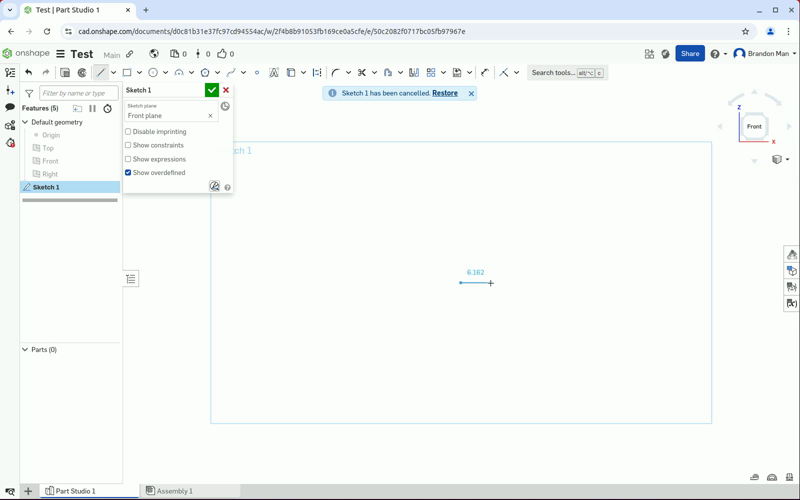
mouse_move(510, 282)
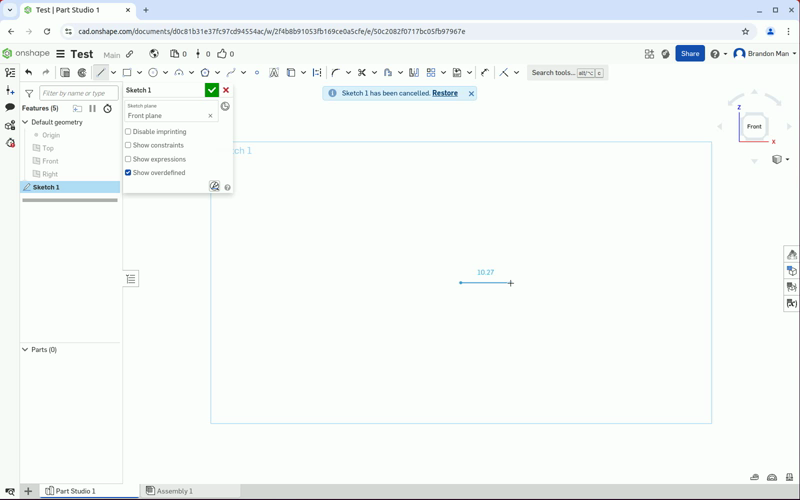
click(510, 282)
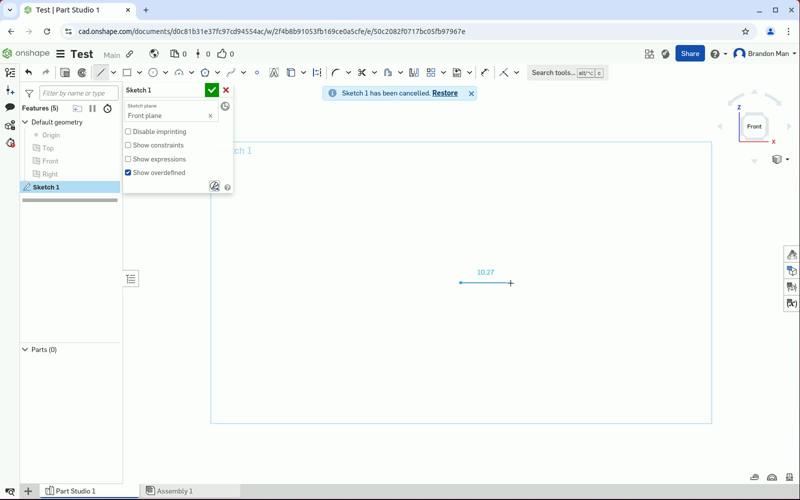
key_up(shift)
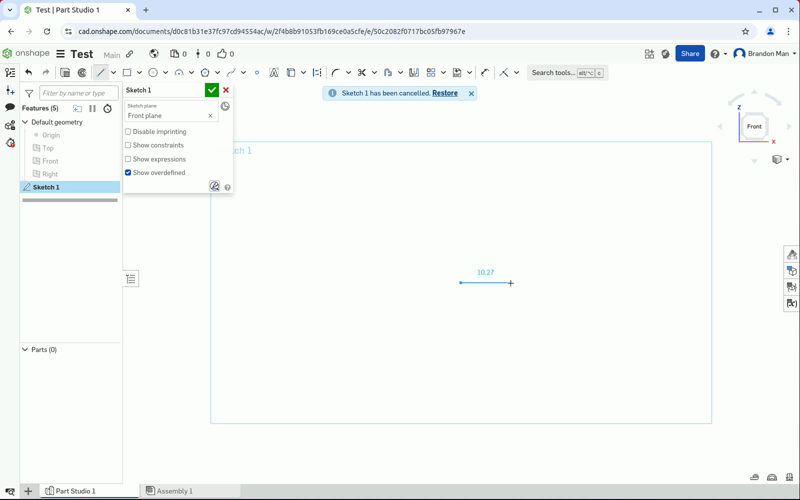
key(esc)
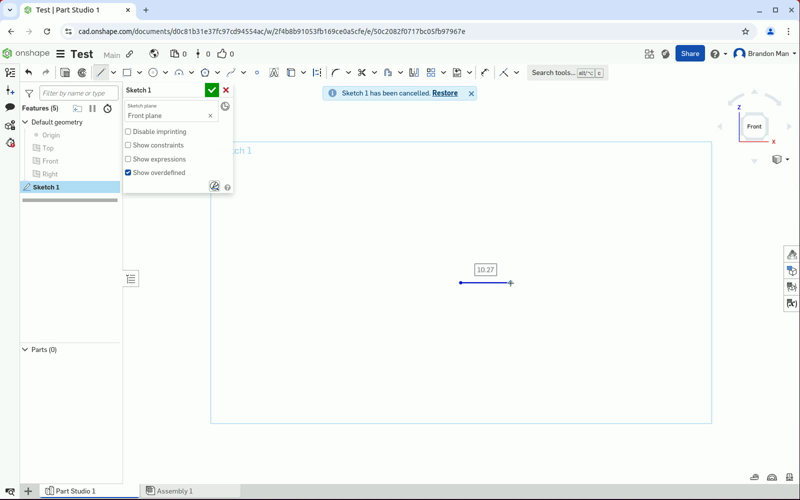
key(a)
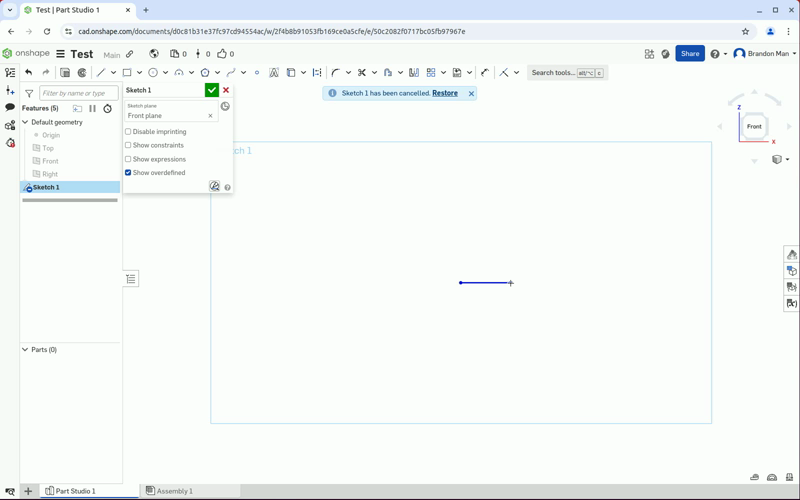
mouse_move(510, 282)
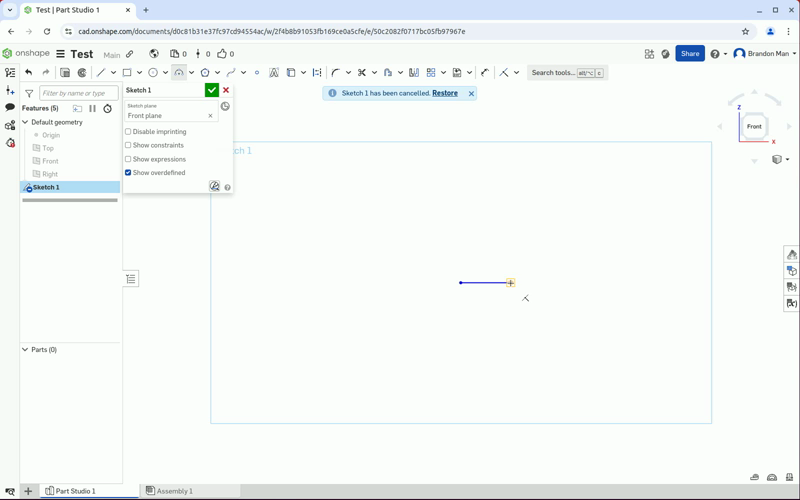
click(510, 282)
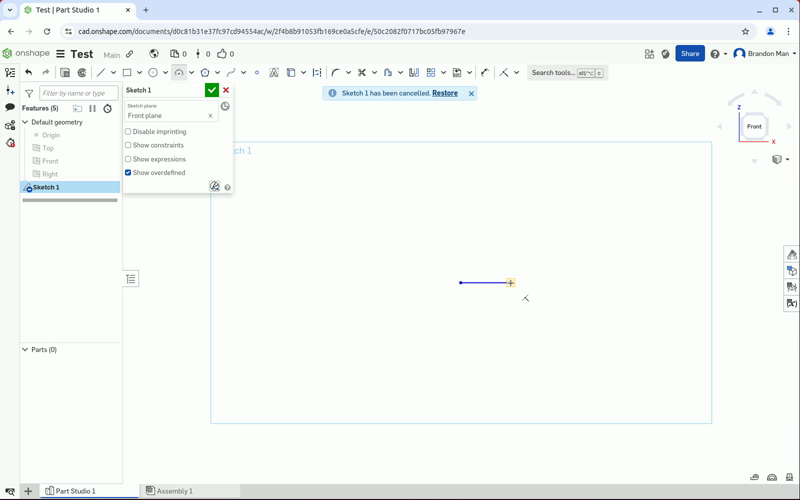
key_down(shift)
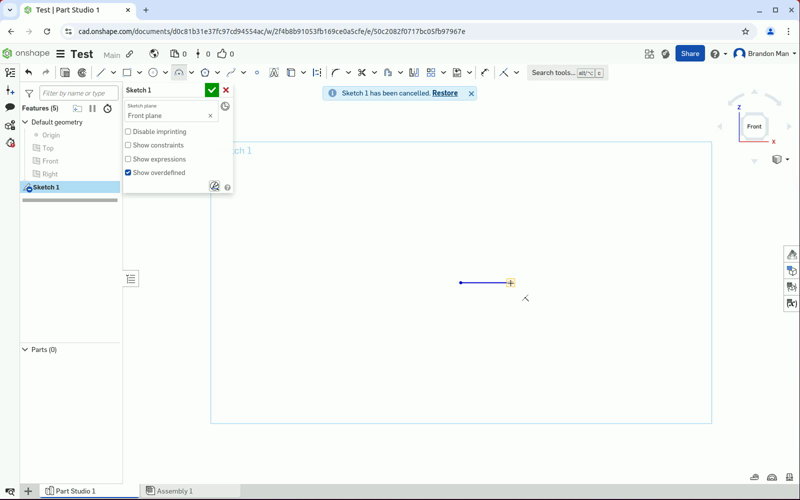
mouse_move(507, 279)
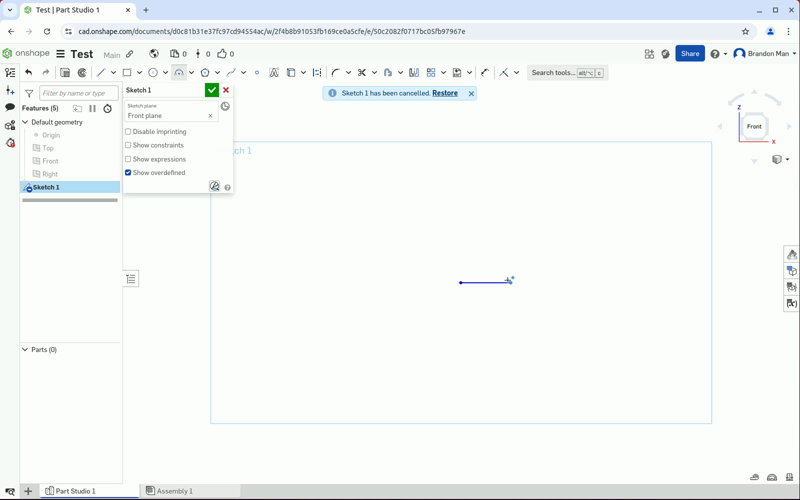
scroll(6)
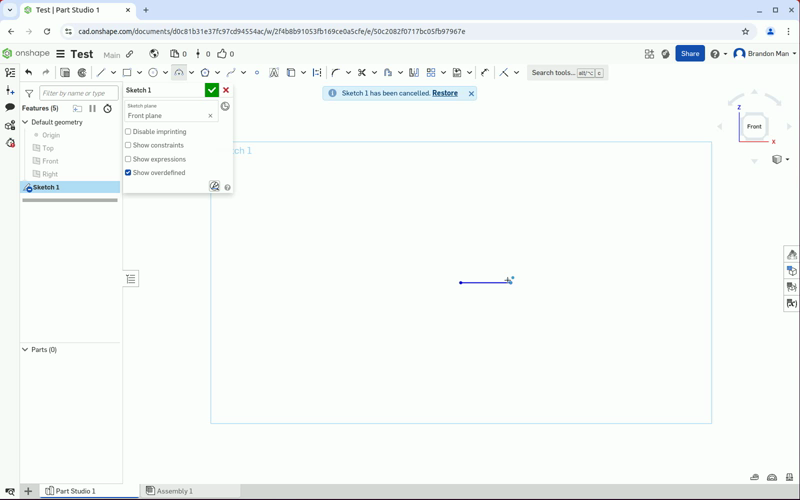
scroll(6)
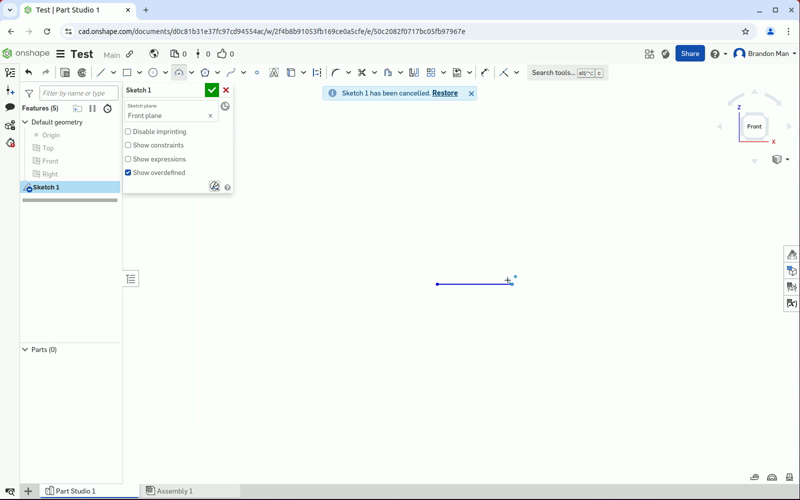
scroll(6)
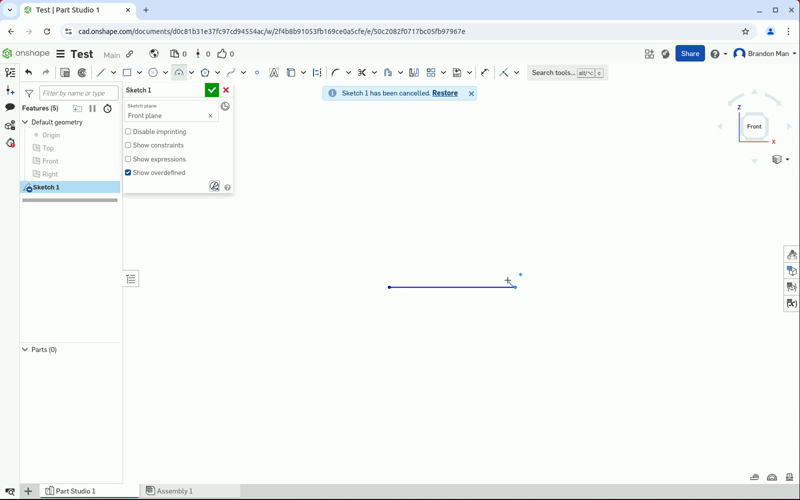
scroll(6)
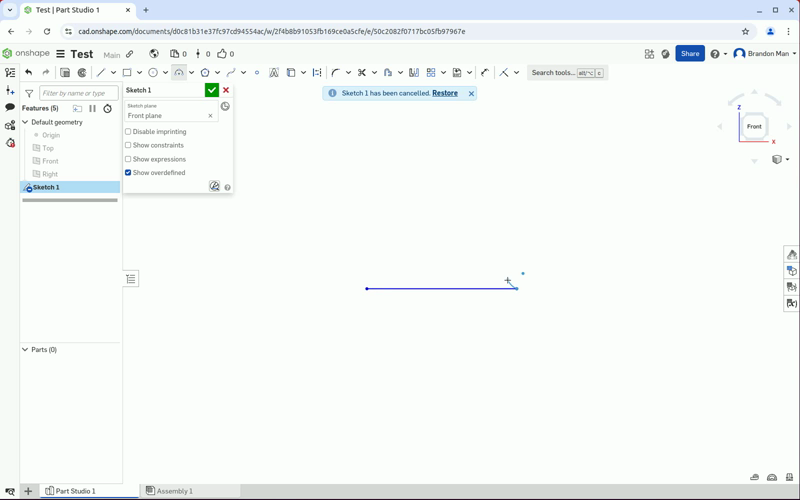
scroll(6)
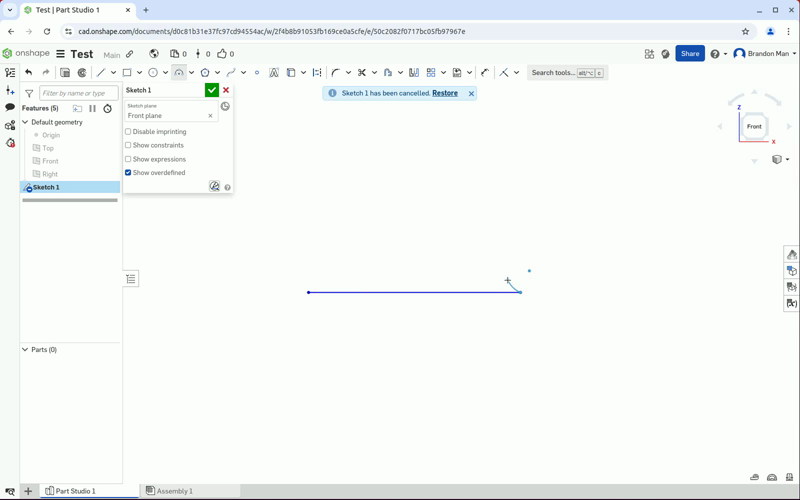
scroll(6)
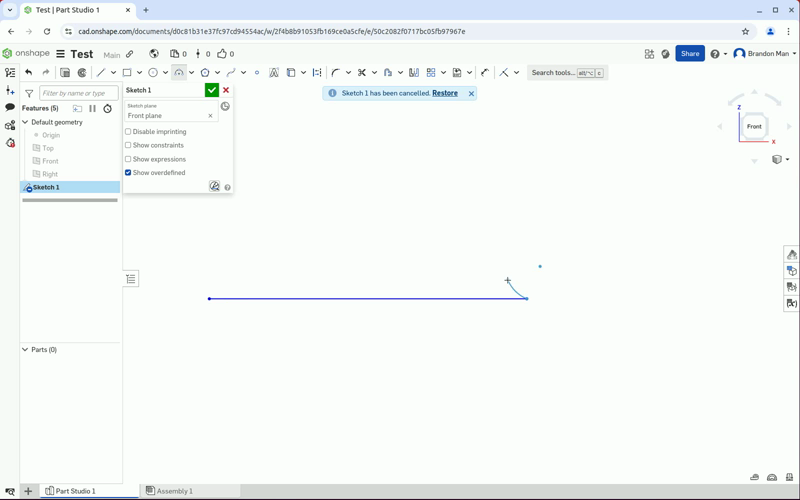
scroll(6)
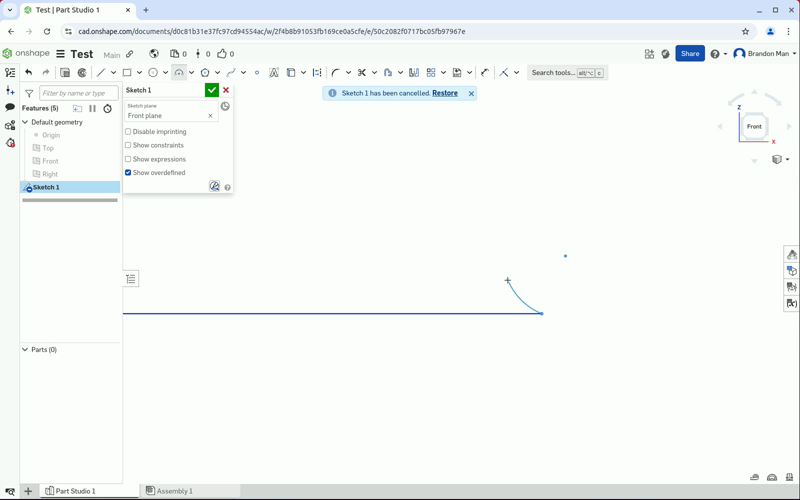
click(507, 279)
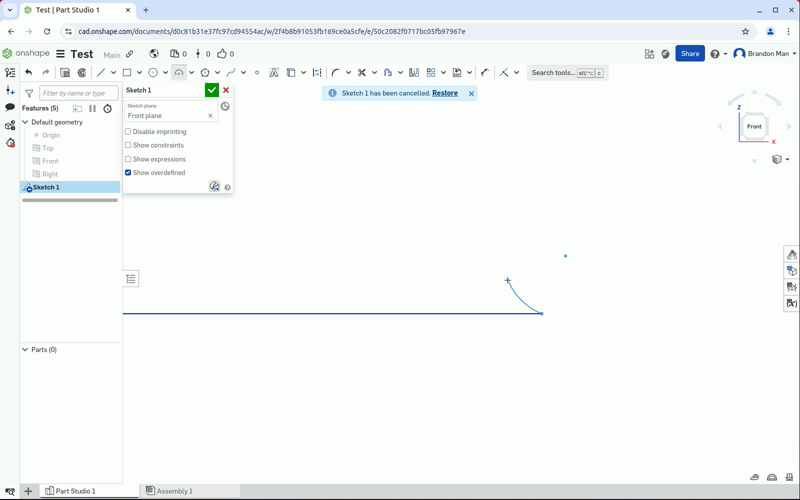
scroll(-6)
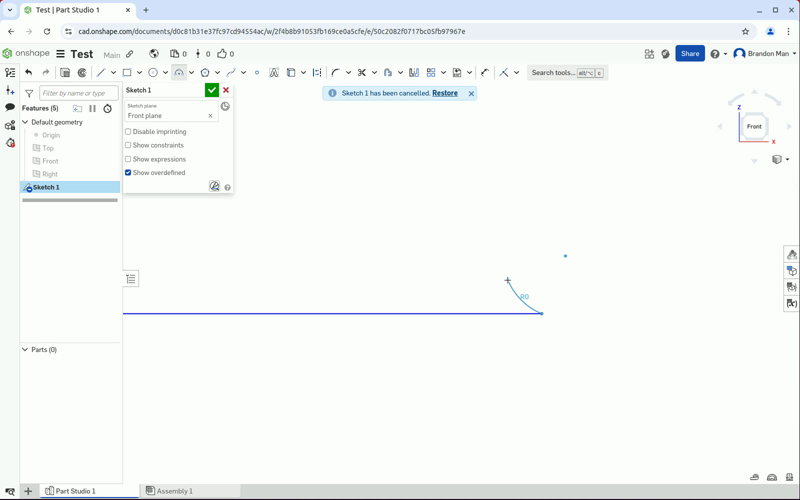
scroll(-6)
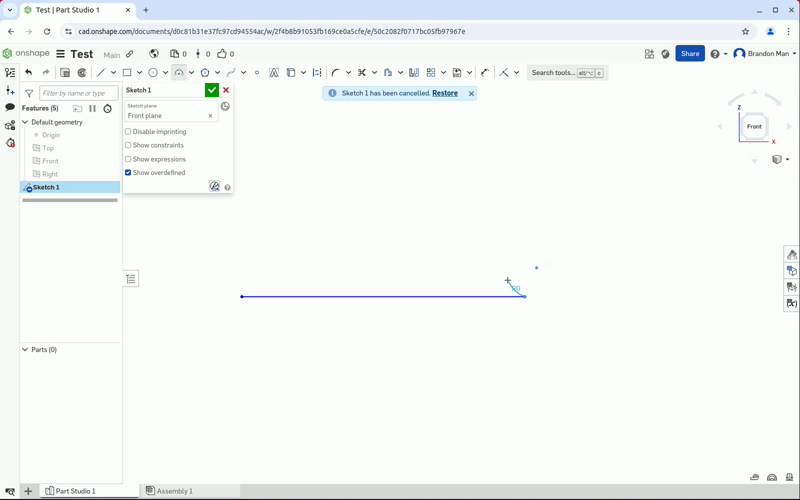
scroll(-6)
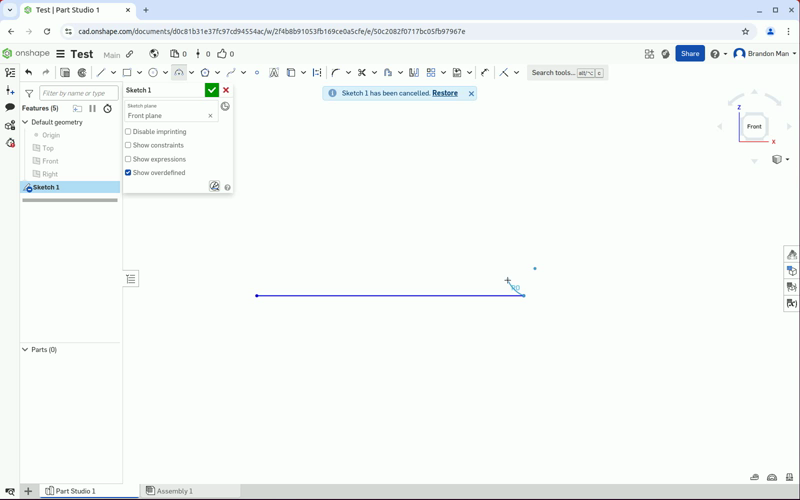
scroll(-6)
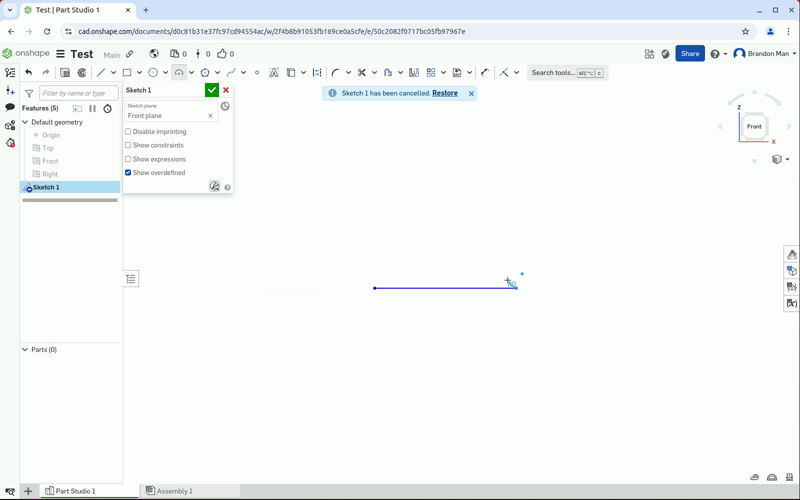
scroll(-6)
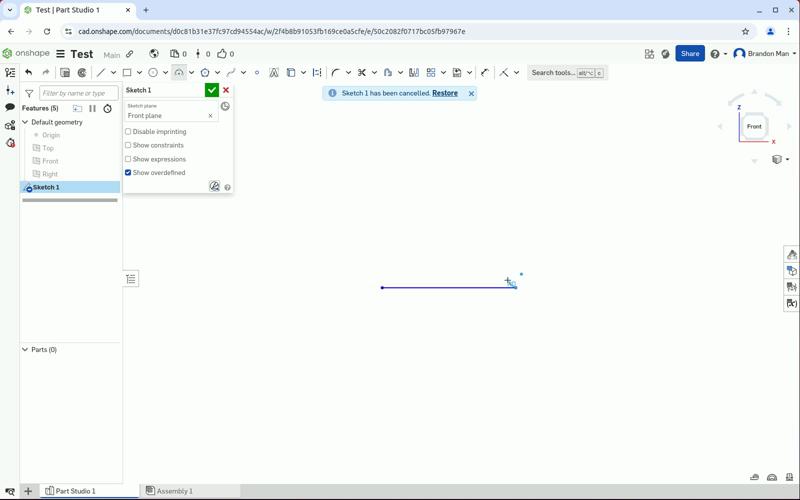
scroll(-6)
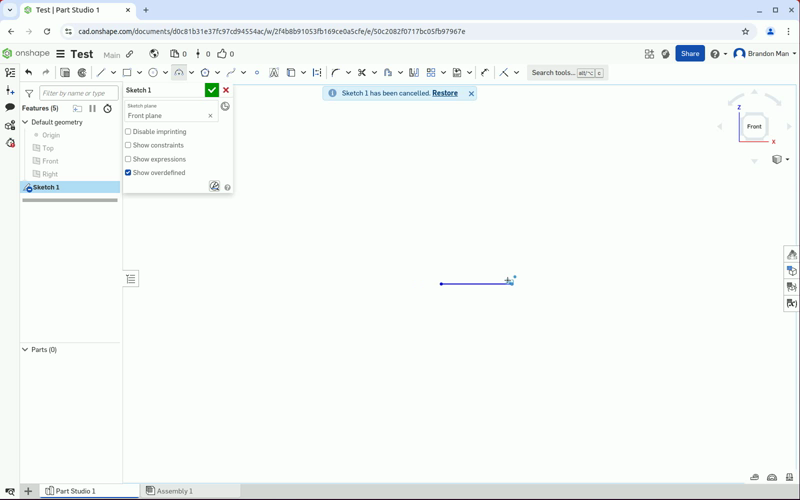
scroll(-6)
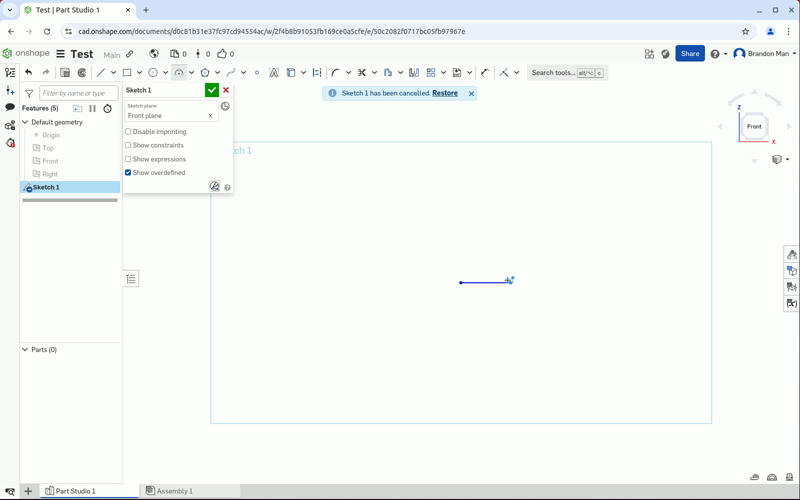
mouse_move(508, 281)
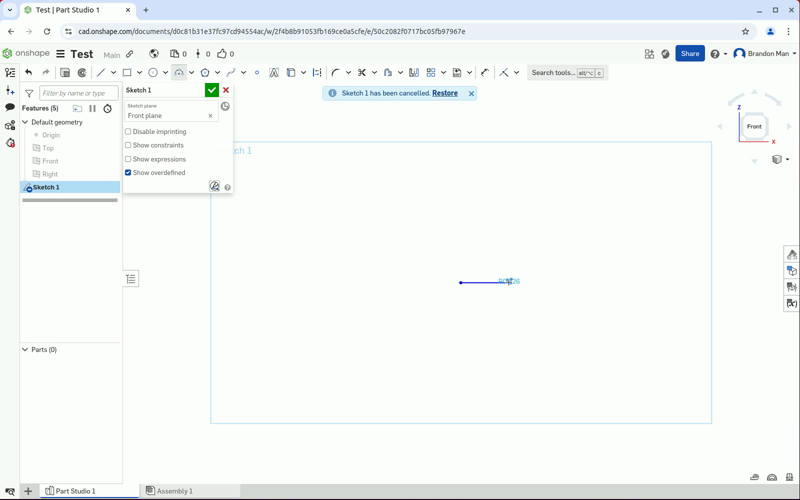
scroll(6)
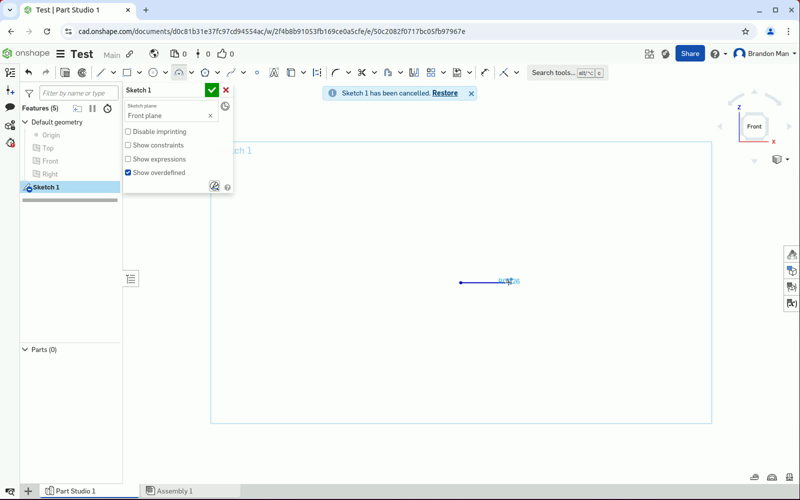
scroll(6)
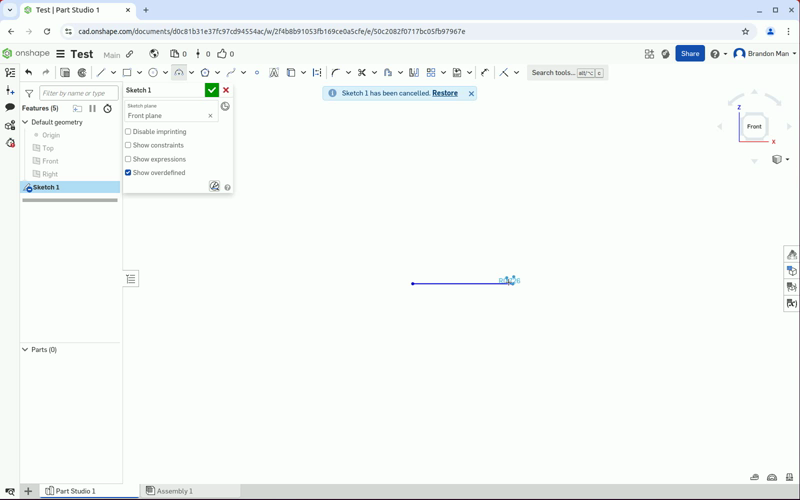
scroll(6)
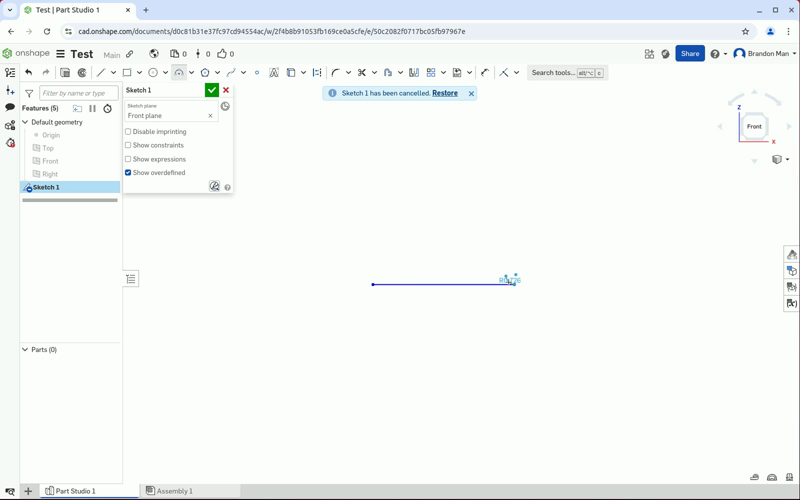
scroll(6)
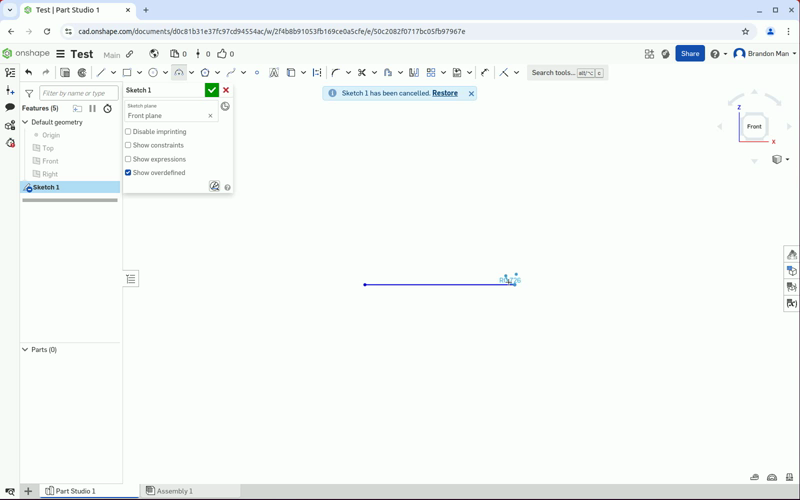
scroll(6)
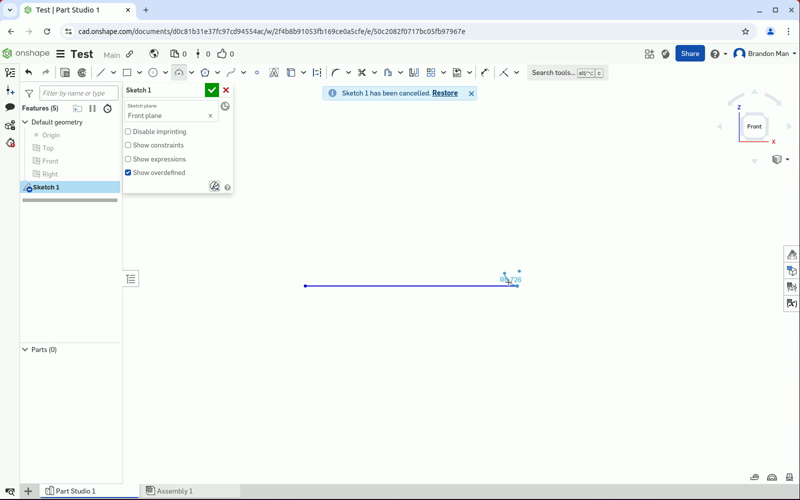
scroll(6)
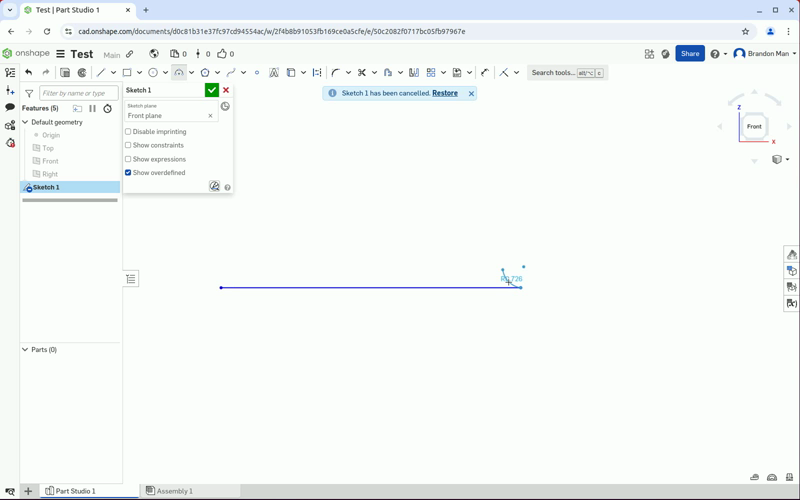
scroll(6)
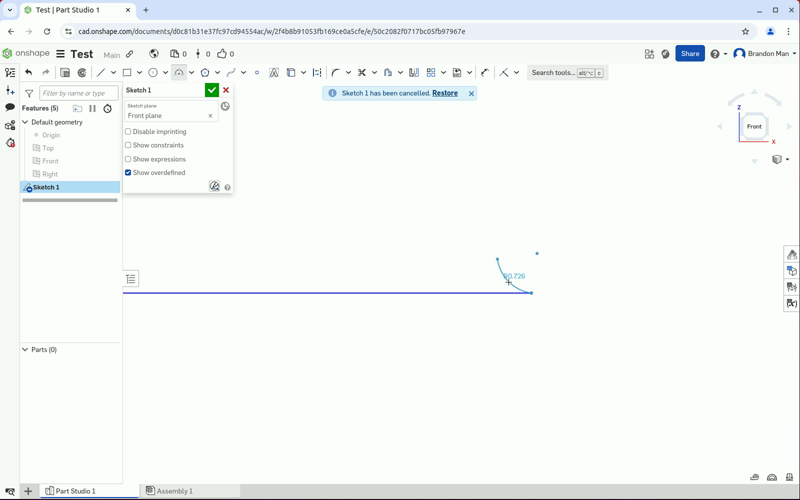
click(508, 281)
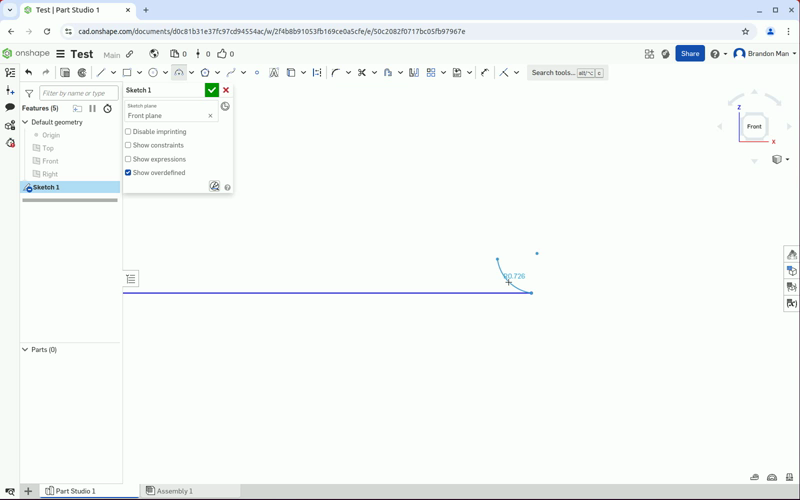
scroll(-6)
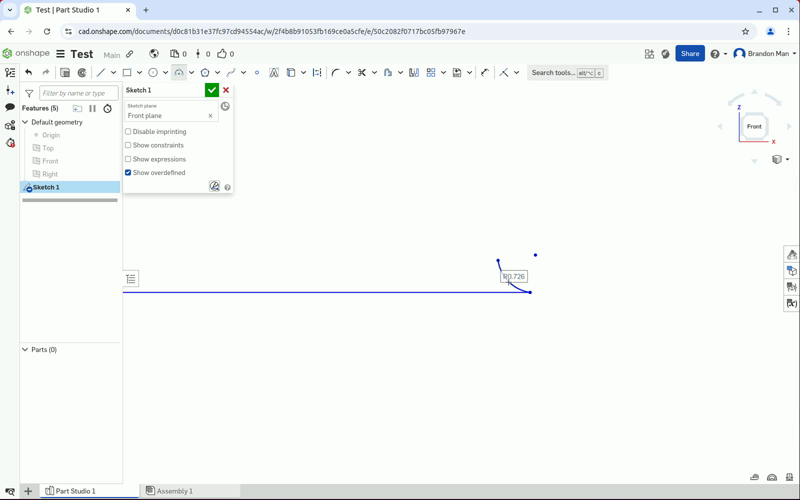
scroll(-6)
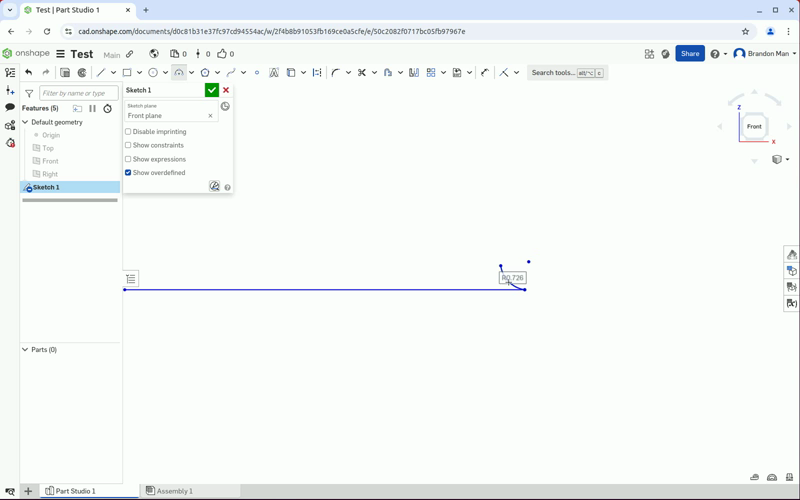
scroll(-6)
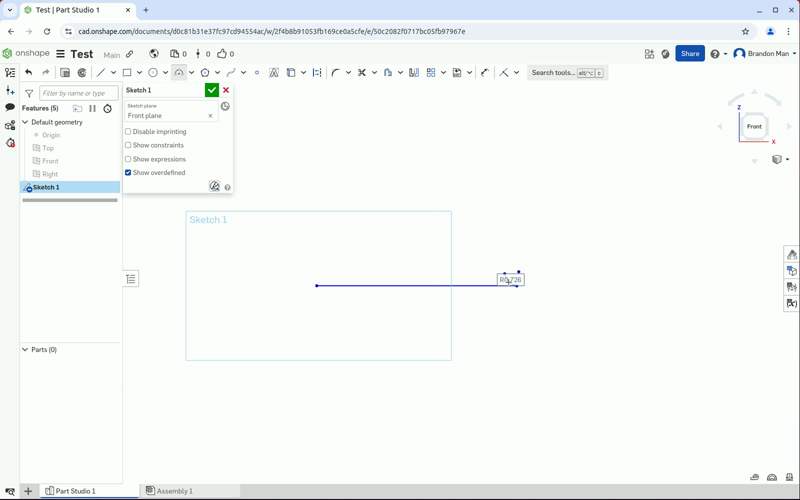
scroll(-6)
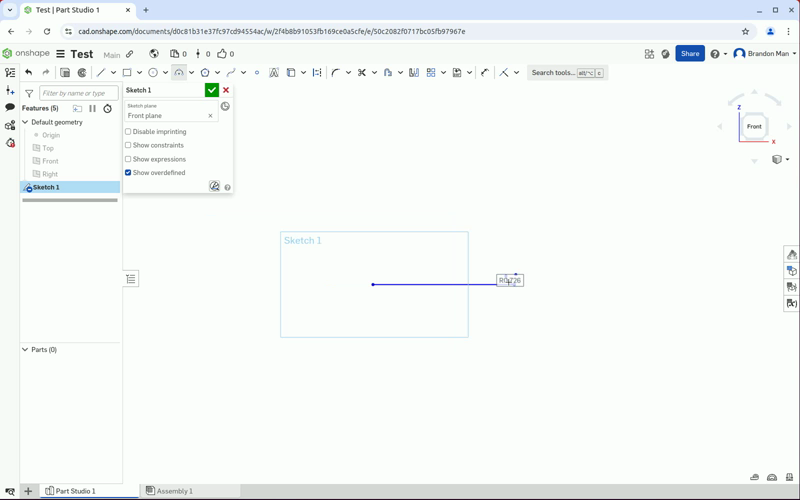
scroll(-6)
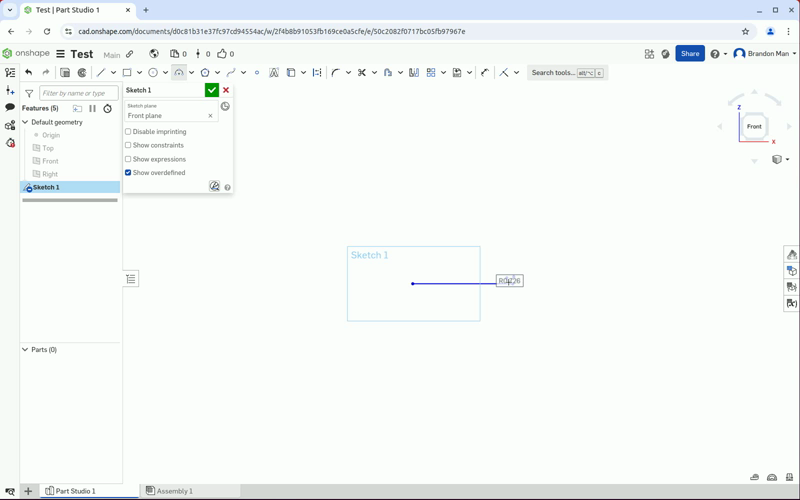
scroll(-6)
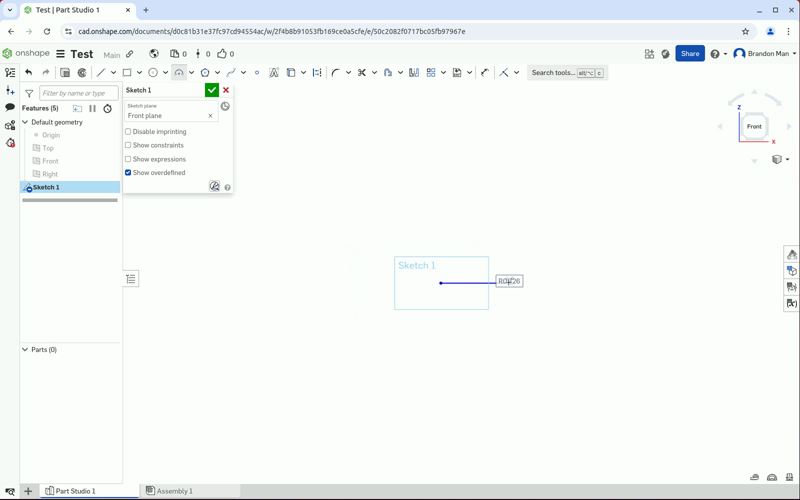
scroll(-6)
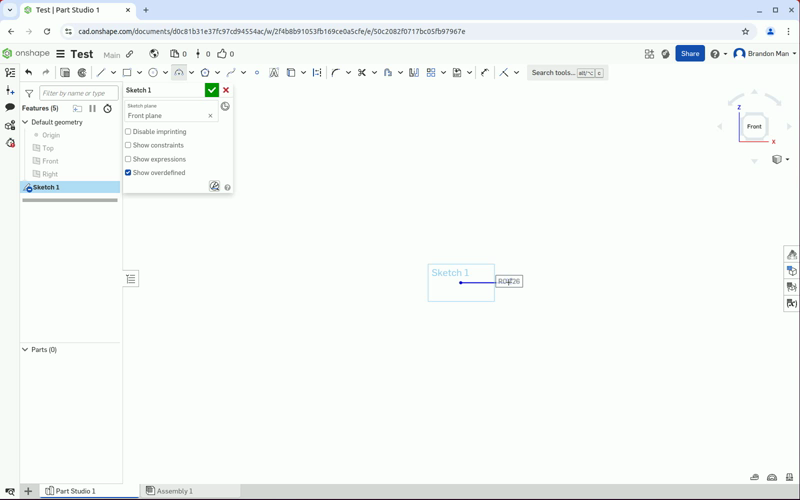
key_up(shift)
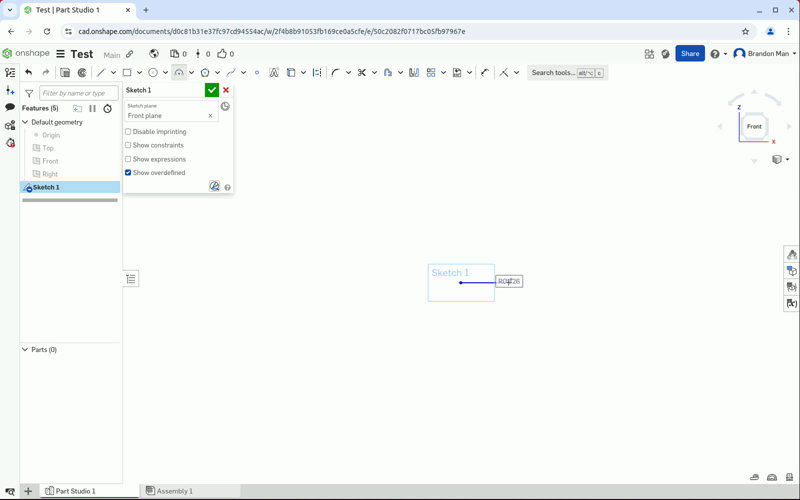
key(esc)
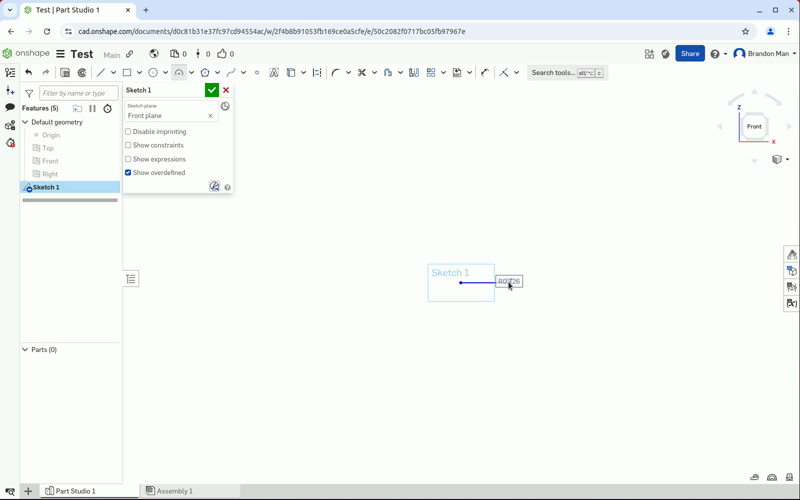
key(l)
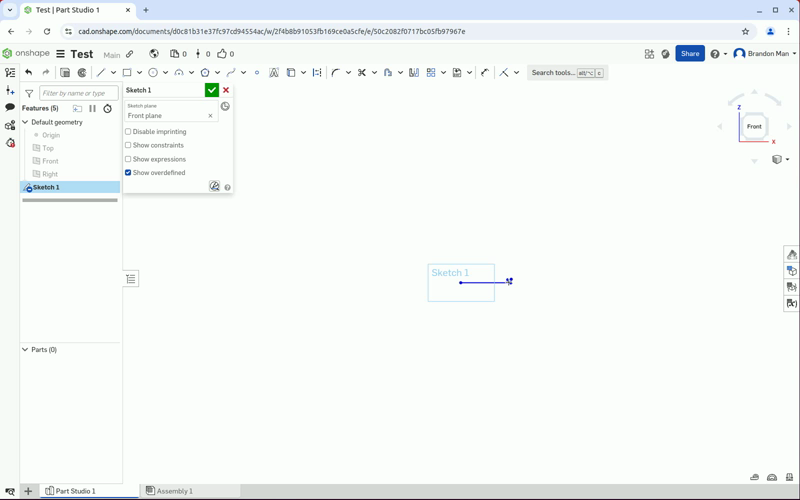
mouse_move(507, 279)
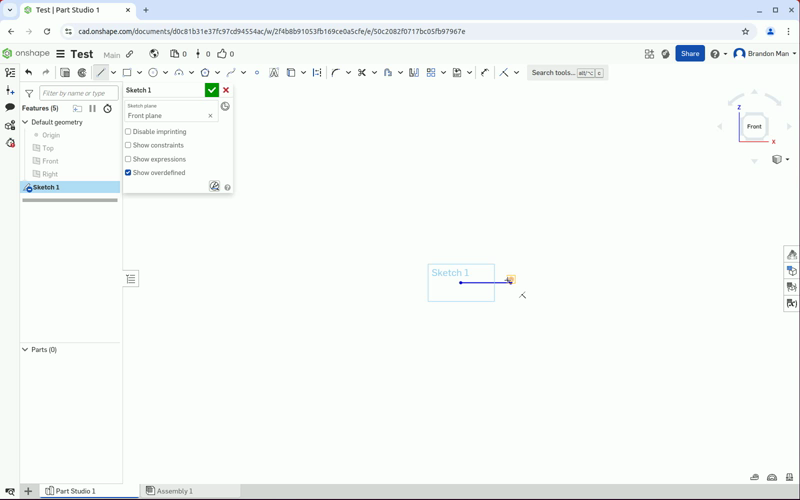
scroll(6)
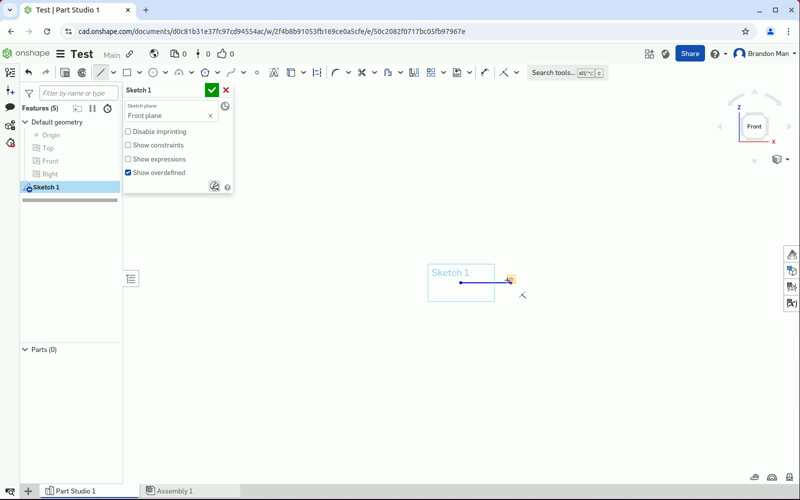
scroll(6)
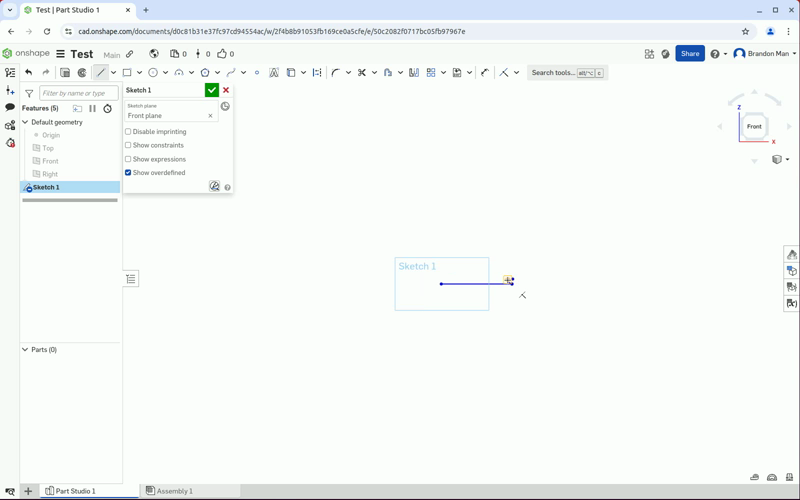
scroll(6)
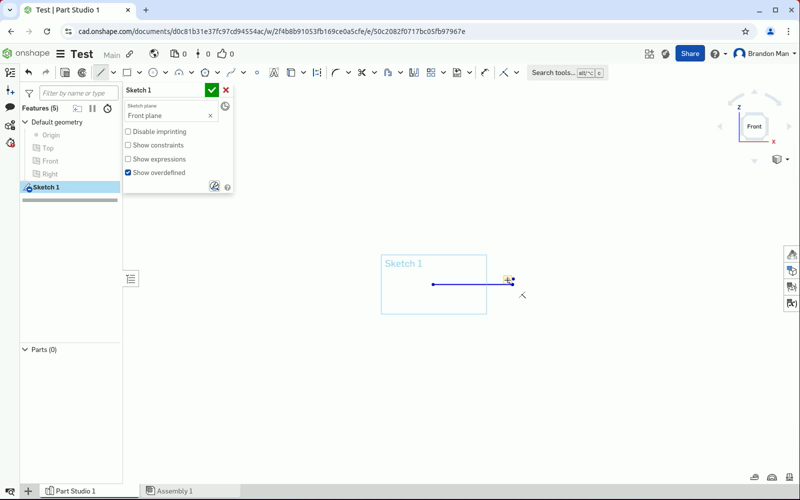
scroll(6)
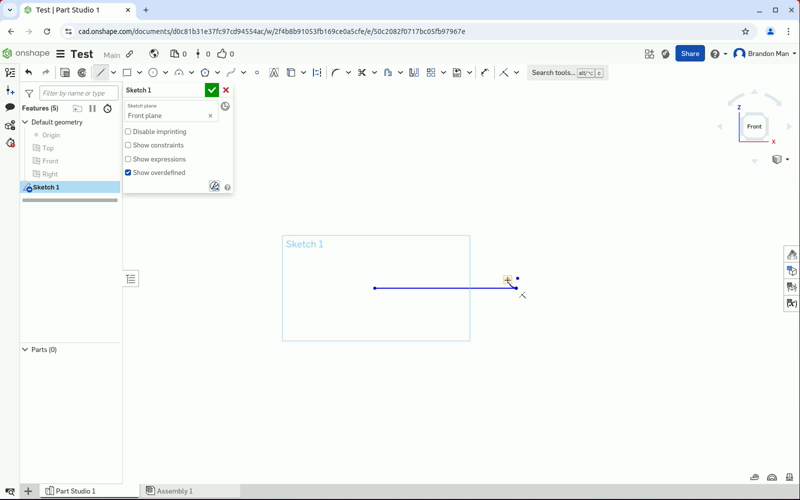
scroll(6)
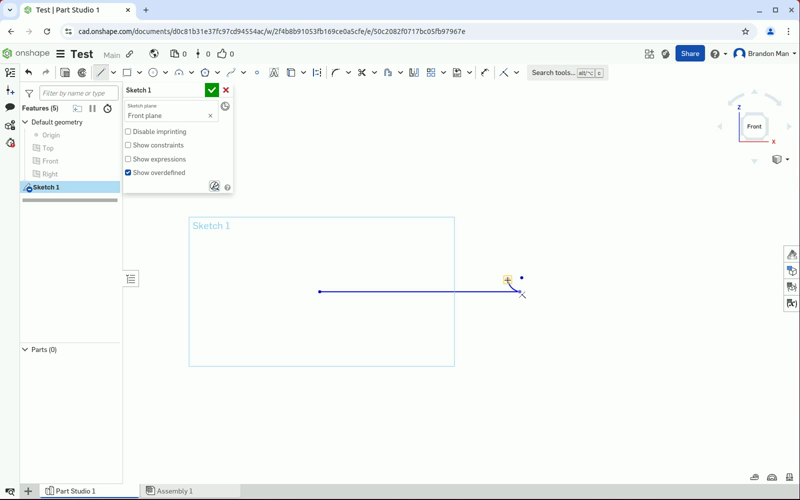
scroll(6)
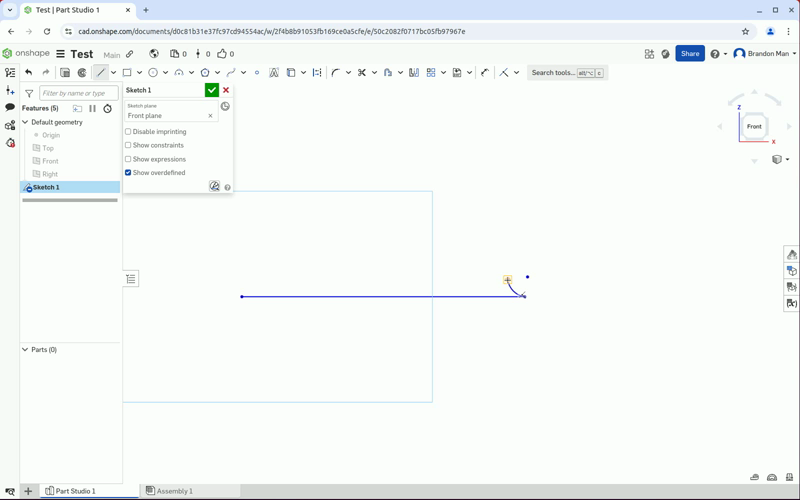
scroll(6)
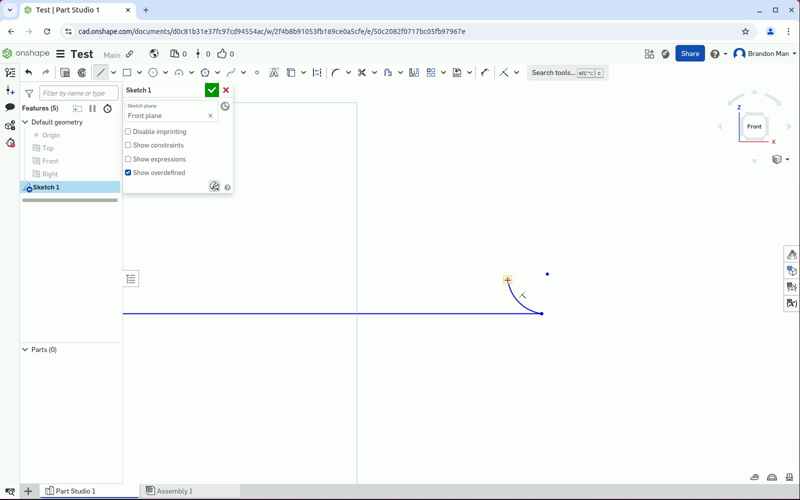
click(507, 279)
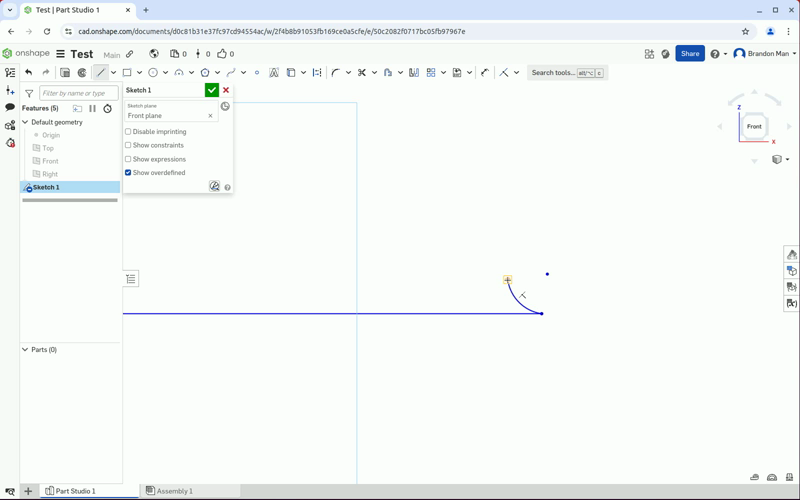
scroll(-6)
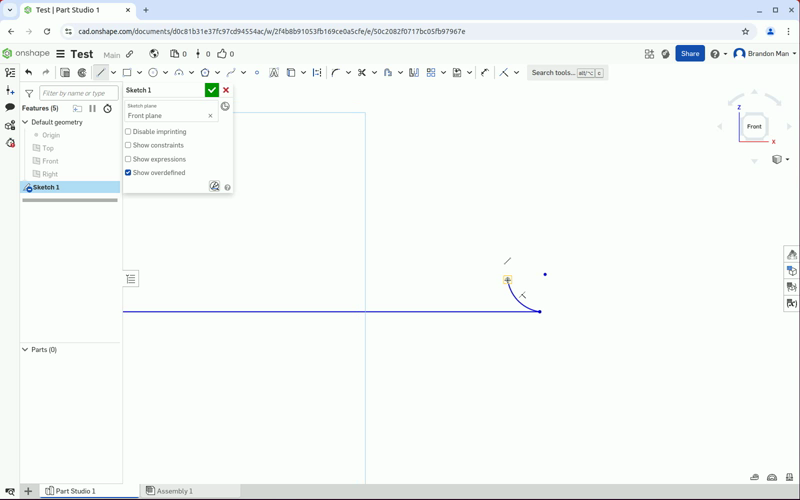
scroll(-6)
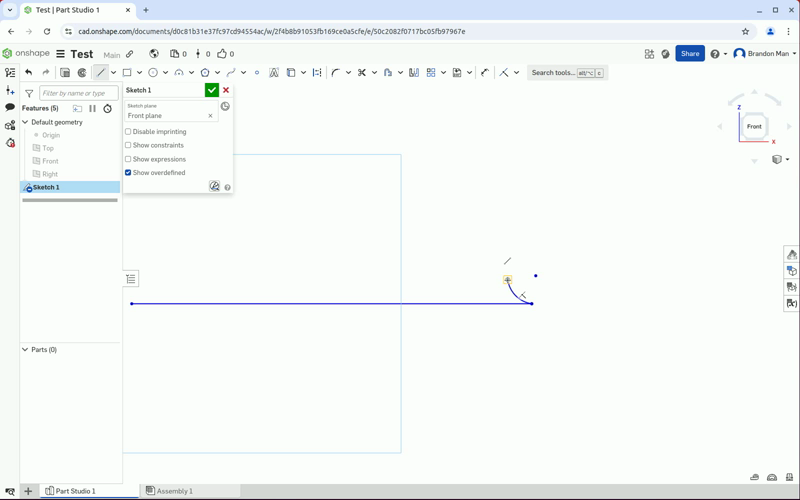
scroll(-6)
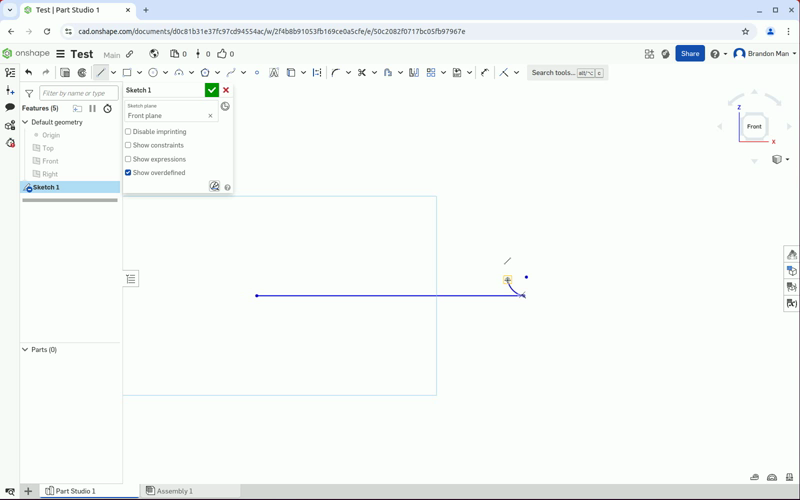
scroll(-6)
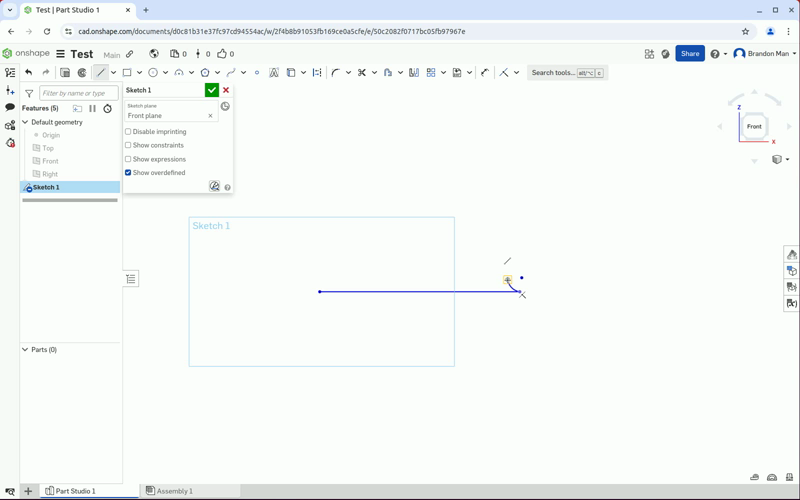
scroll(-6)
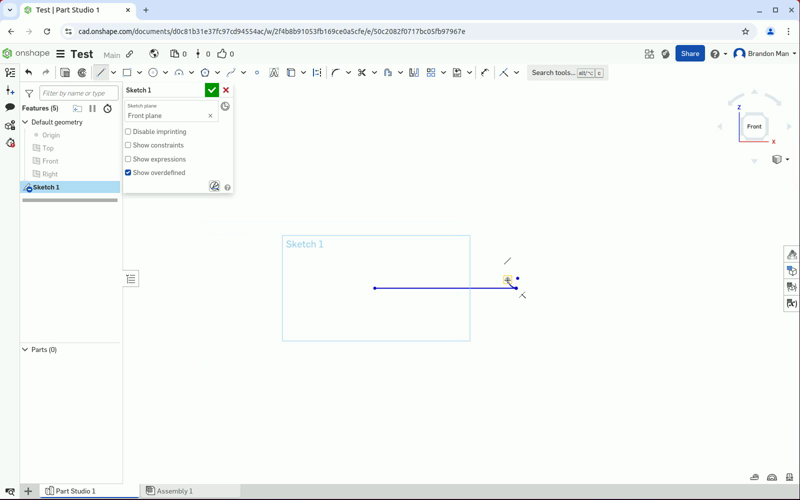
scroll(-6)
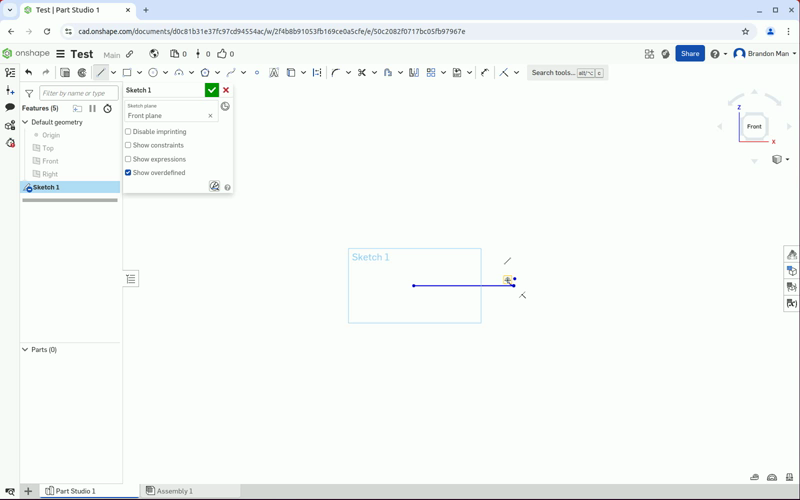
scroll(-6)
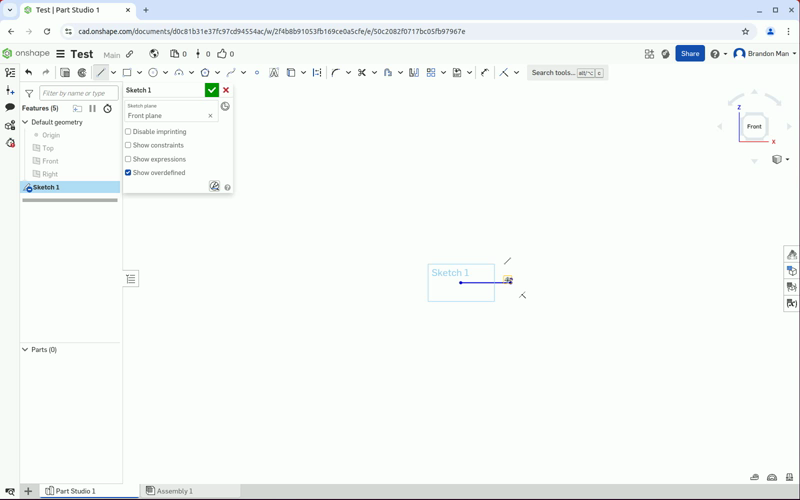
key_down(shift)
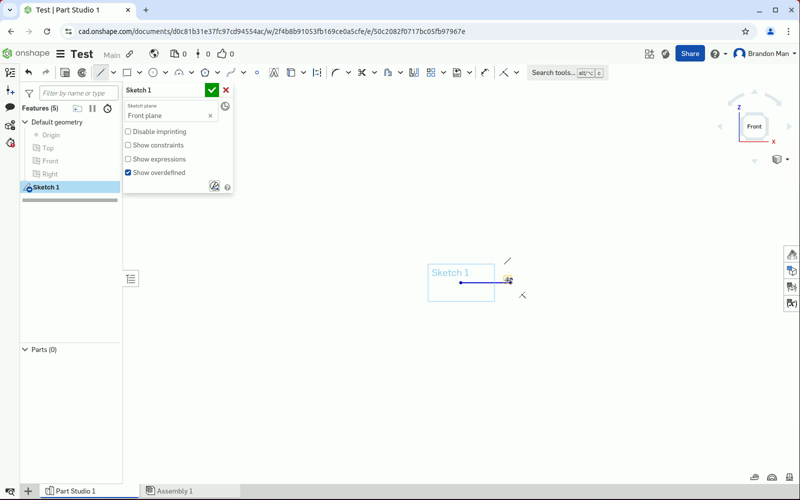
mouse_move(537, 279)
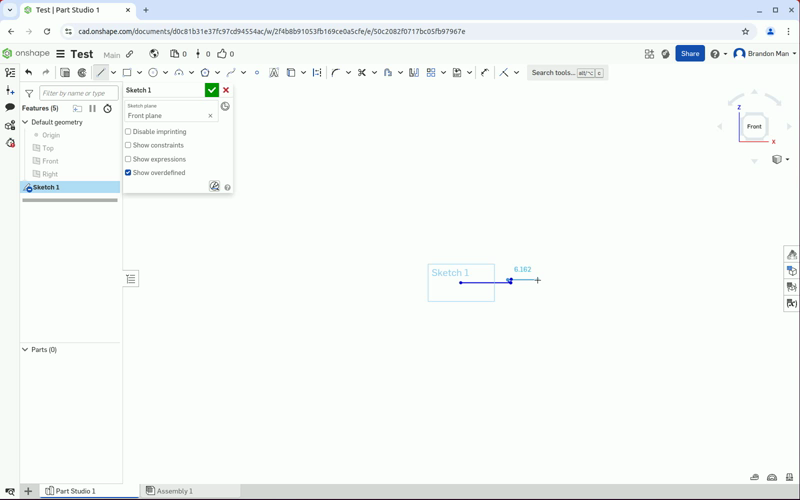
mouse_move(460, 279)
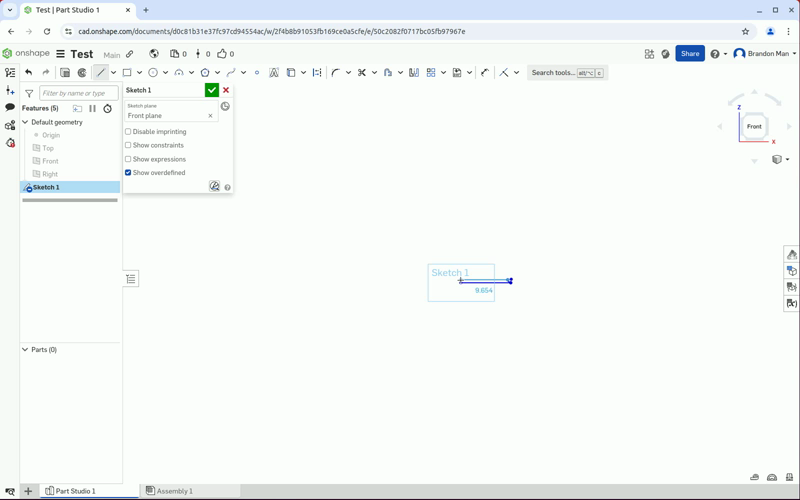
scroll(6)
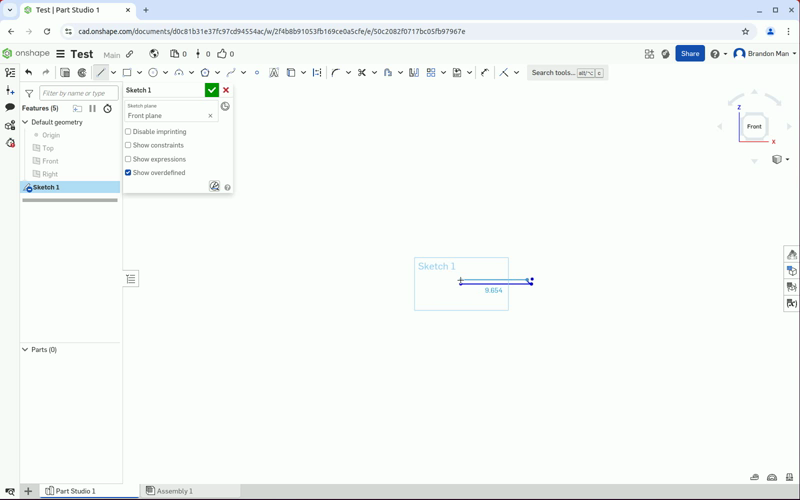
scroll(6)
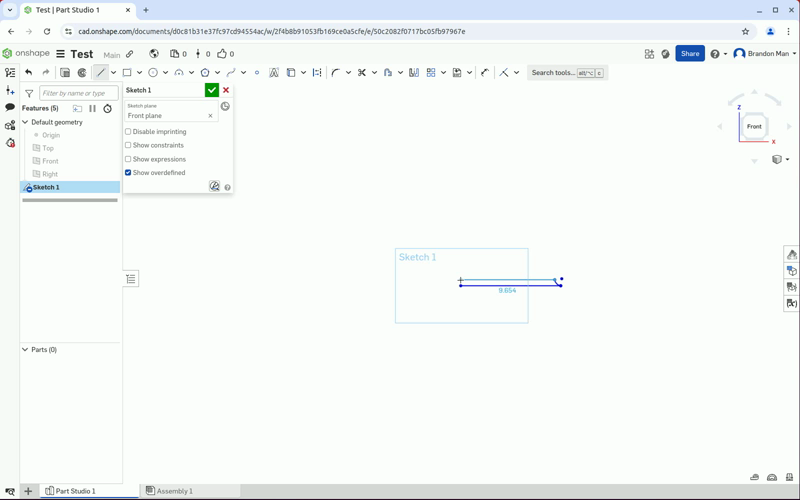
scroll(6)
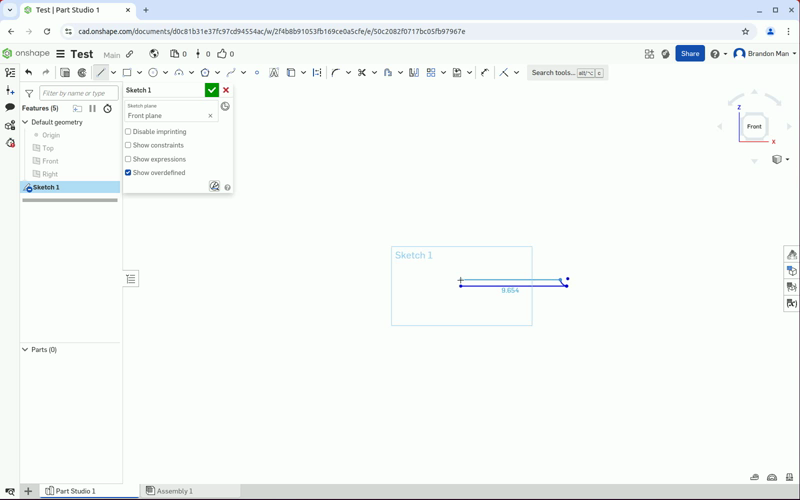
scroll(6)
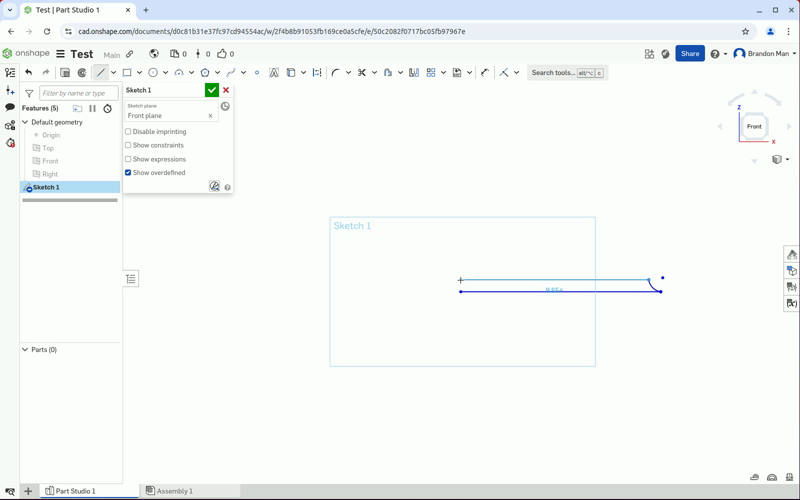
scroll(6)
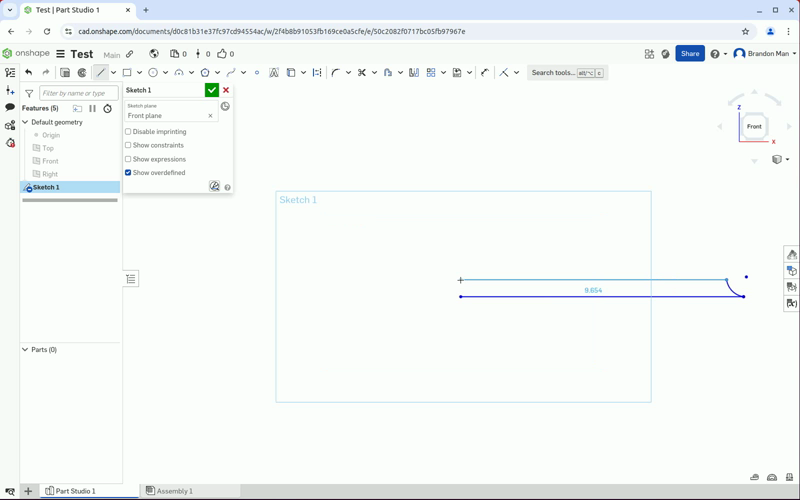
scroll(6)
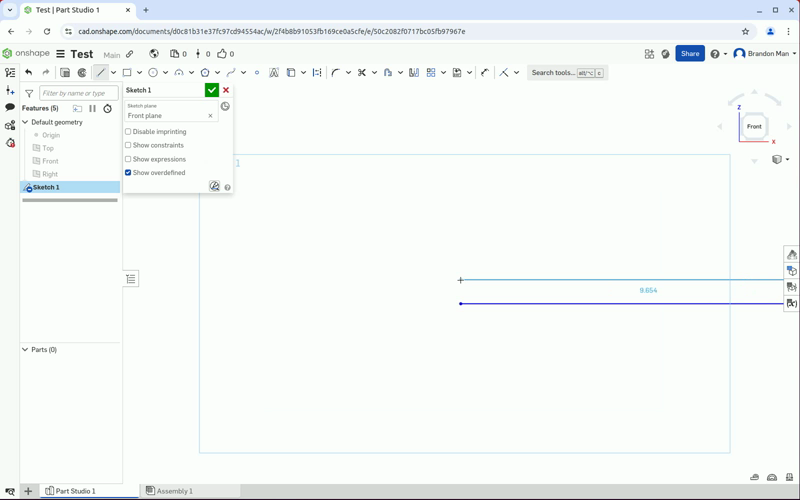
scroll(6)
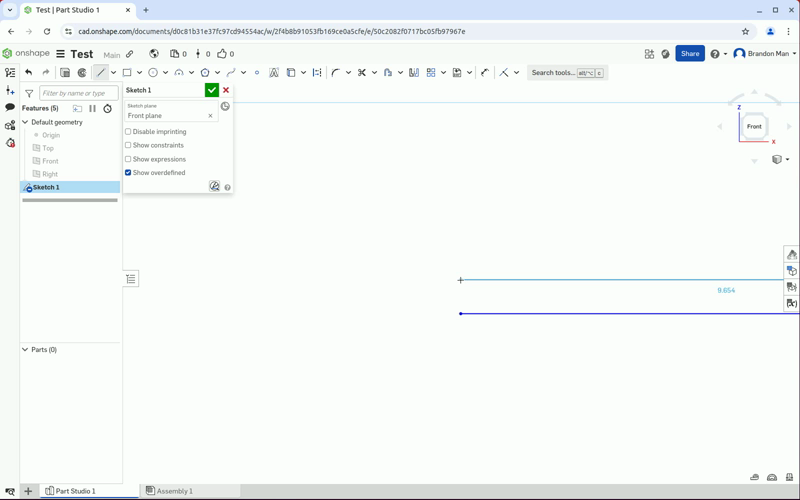
click(460, 279)
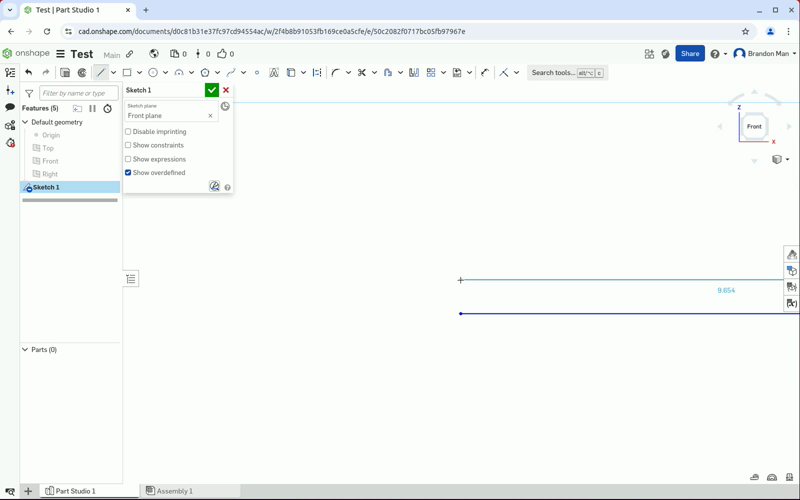
scroll(-6)
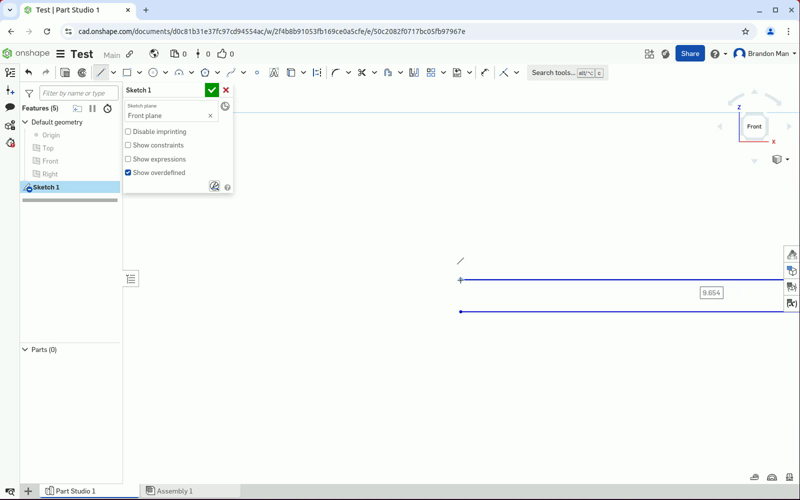
scroll(-6)
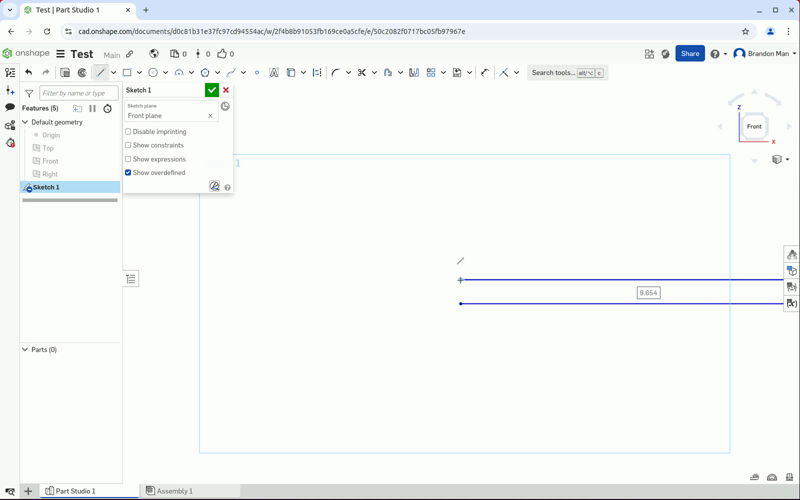
scroll(-6)
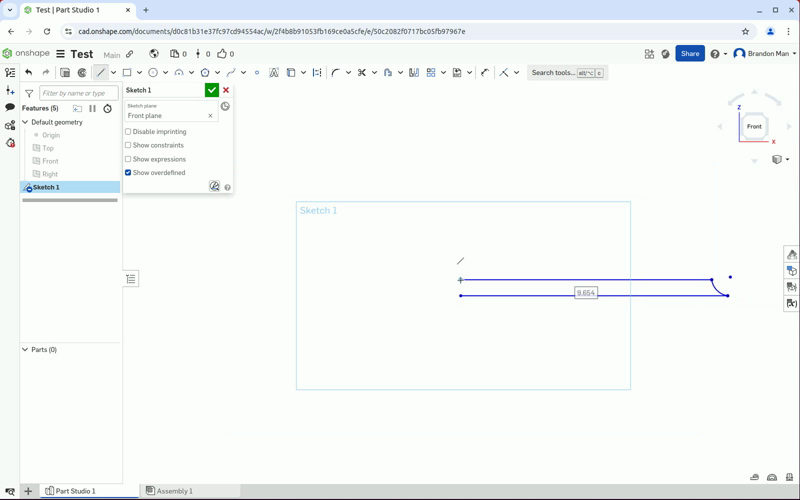
scroll(-6)
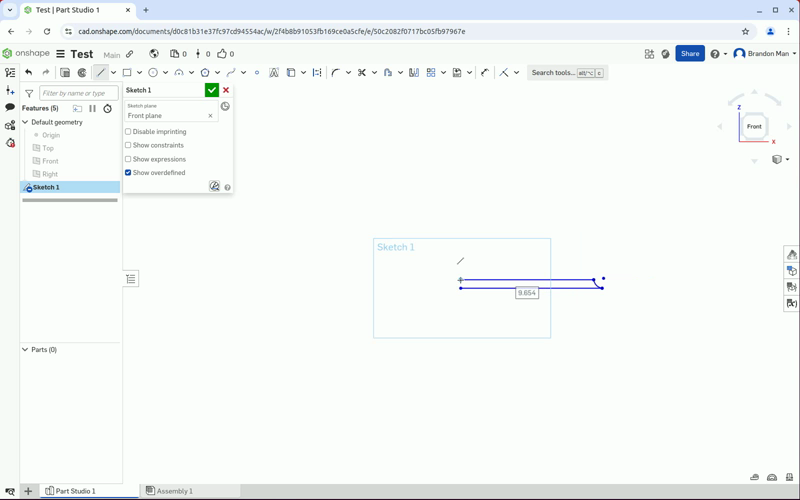
scroll(-6)
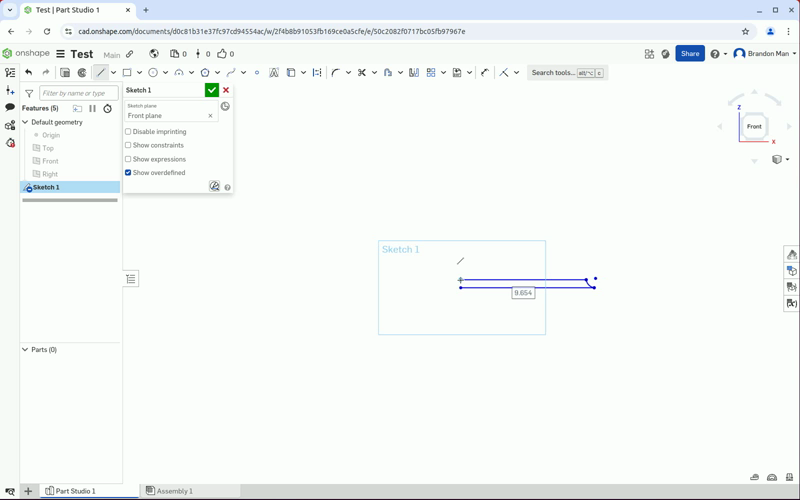
scroll(-6)
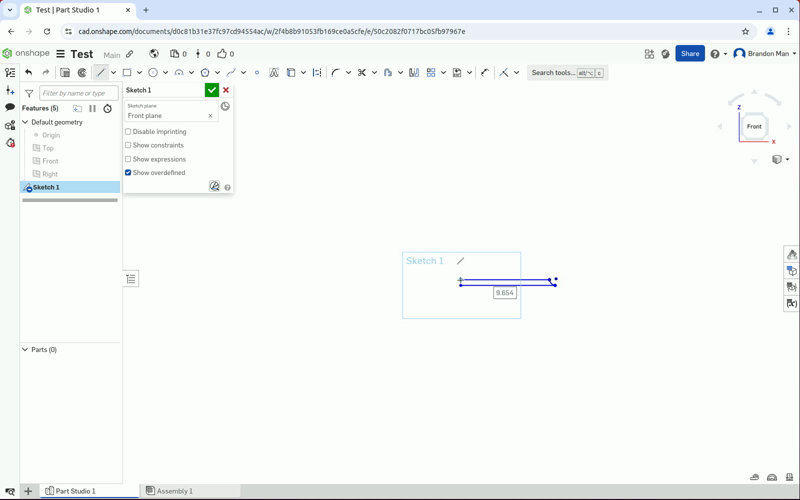
scroll(-6)
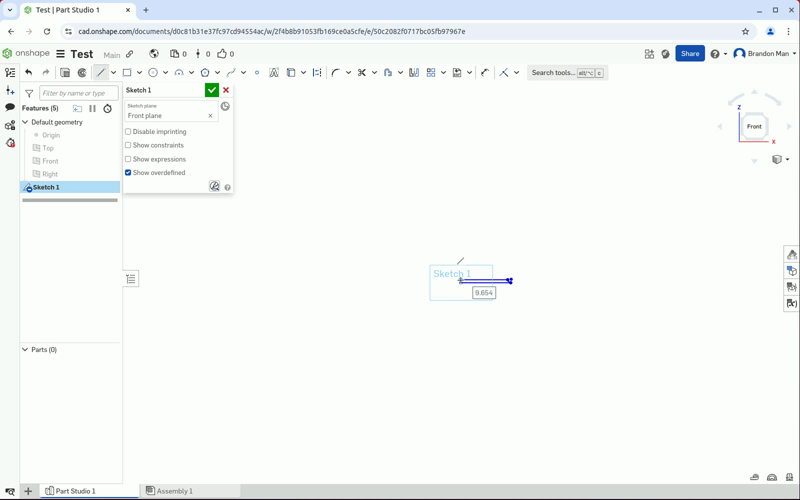
key_up(shift)
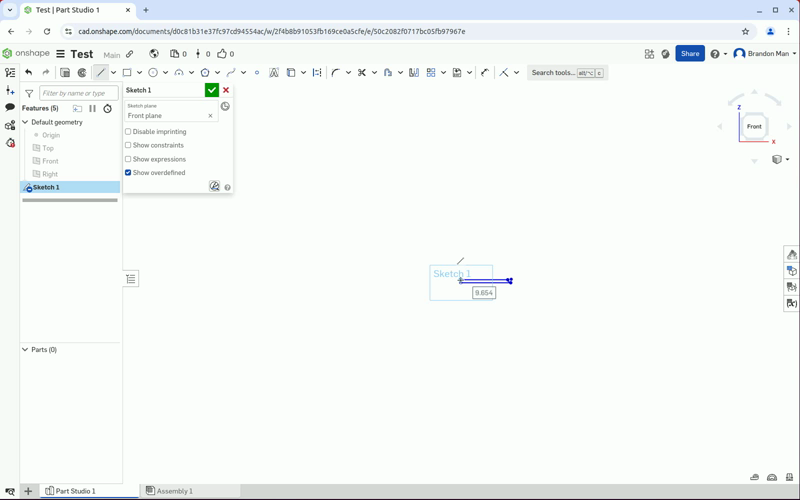
mouse_move(490, 279)
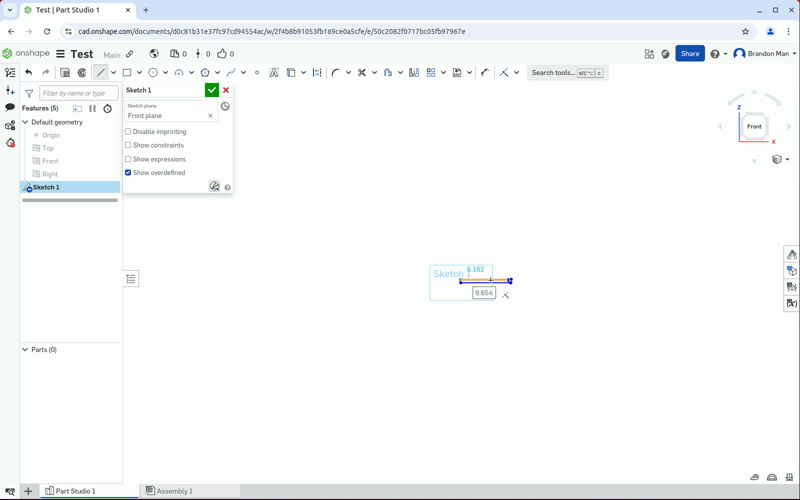
key_down(shift)
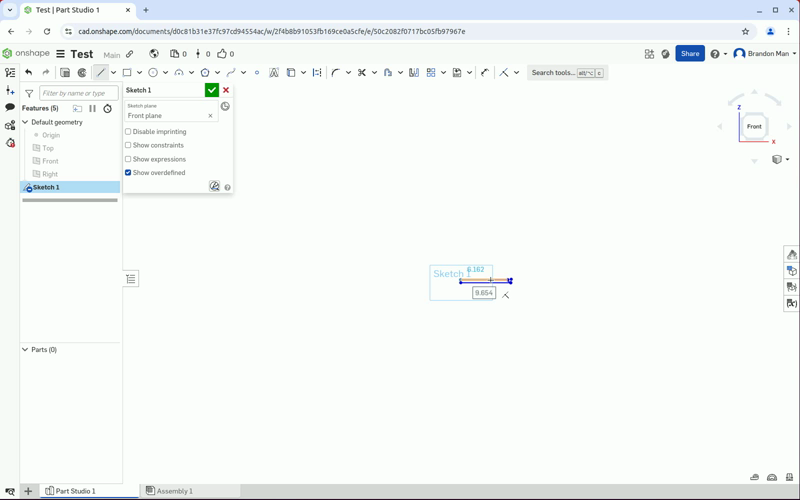
mouse_move(460, 282)
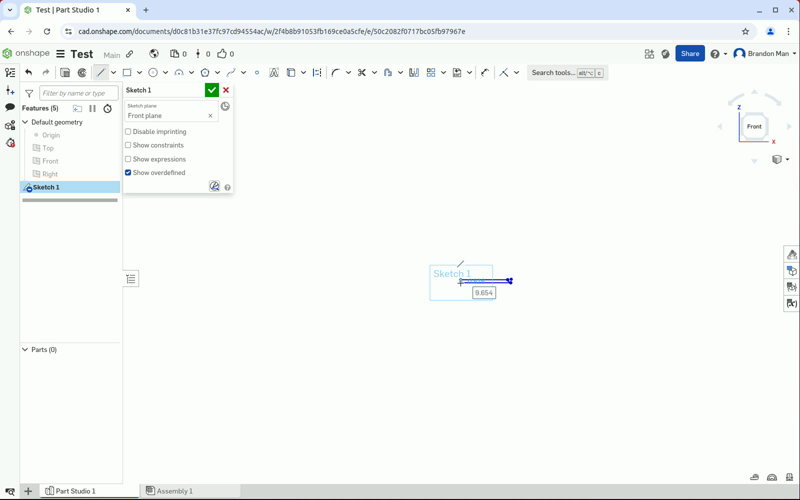
scroll(6)
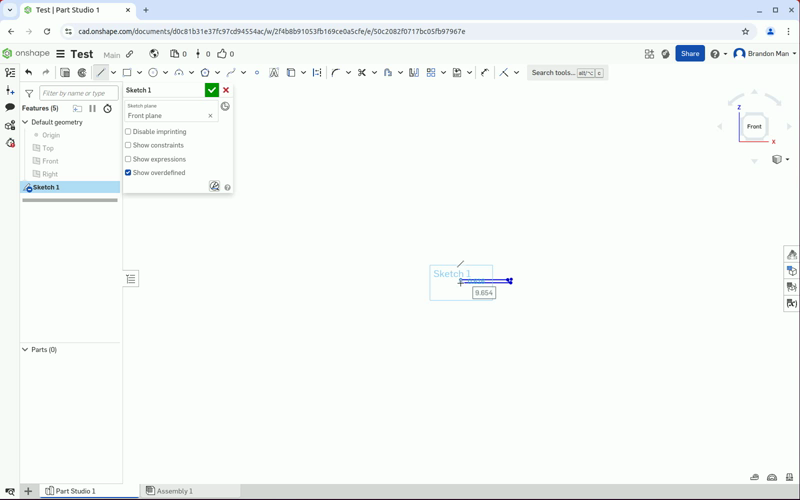
scroll(6)
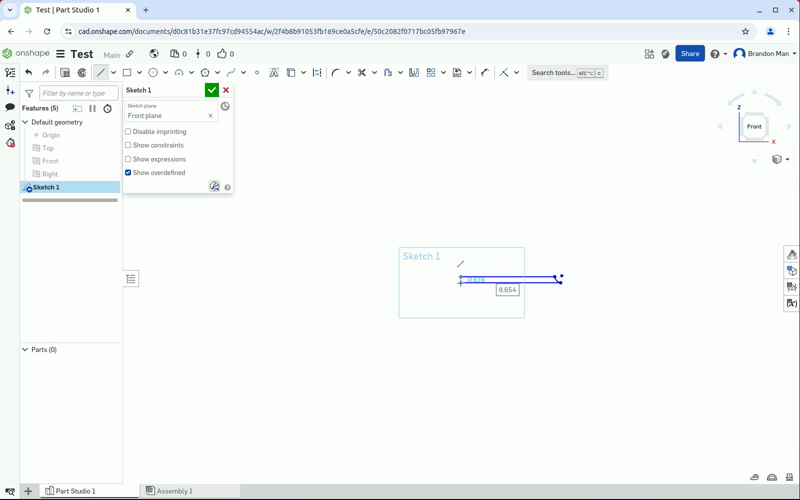
scroll(6)
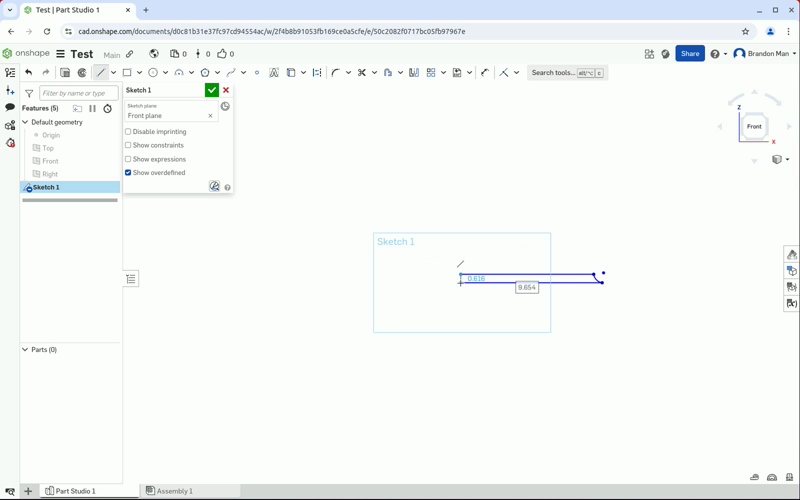
scroll(6)
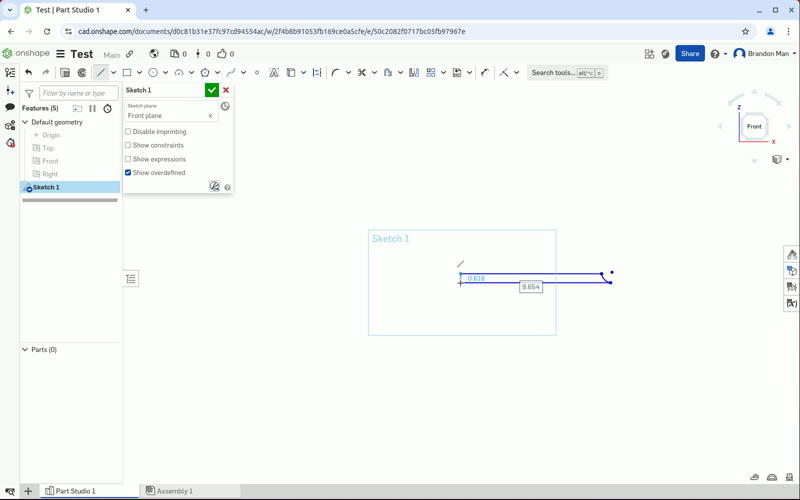
scroll(6)
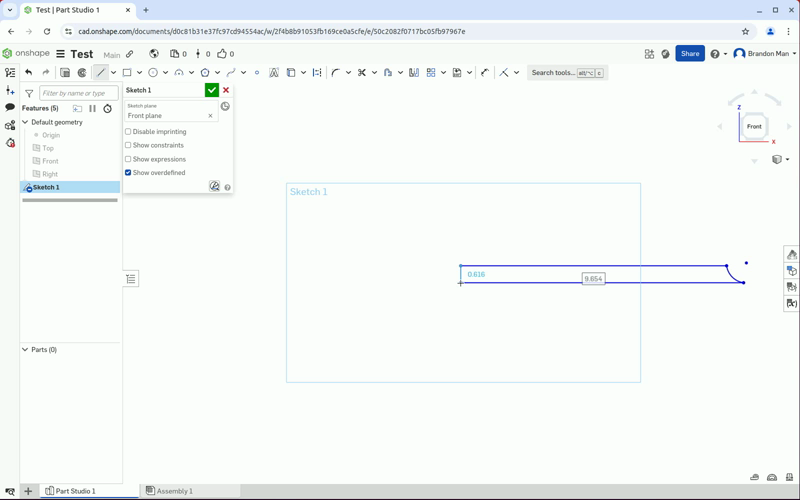
scroll(6)
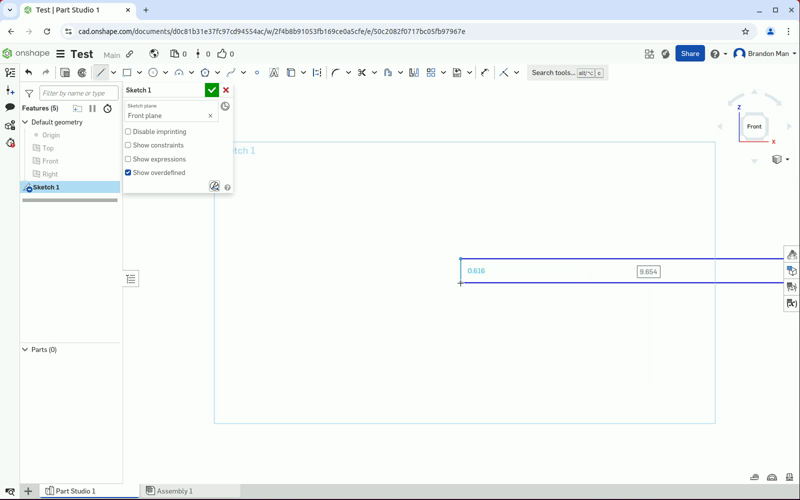
scroll(6)
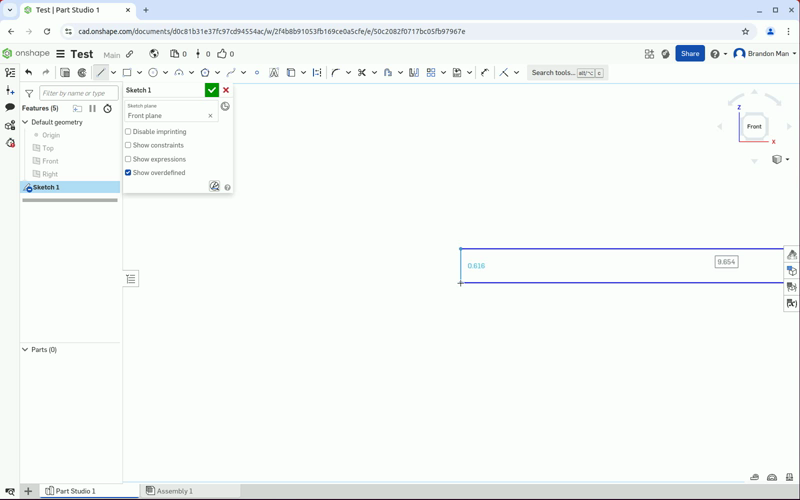
key_up(shift)
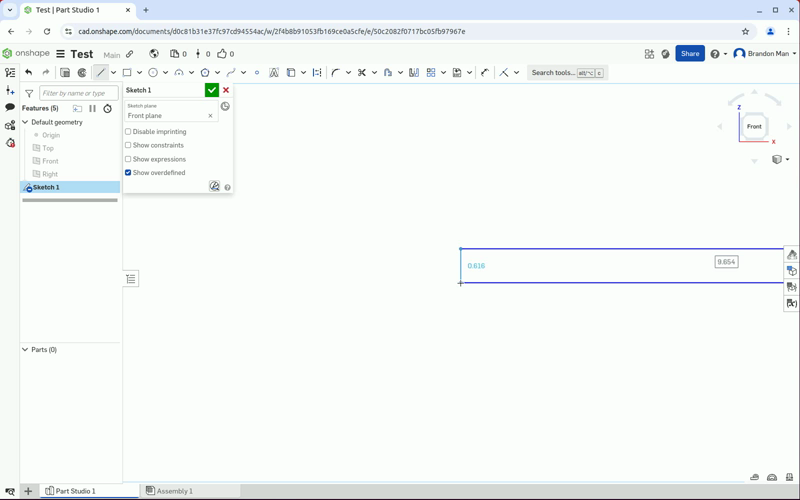
click(460, 282)
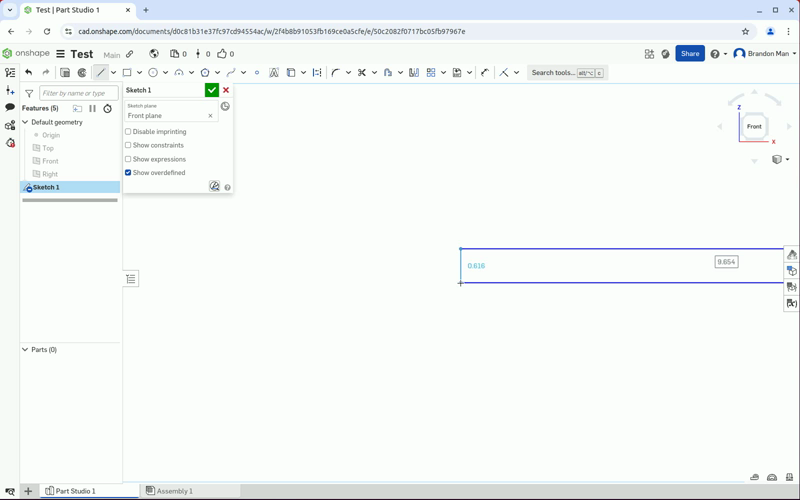
scroll(-6)
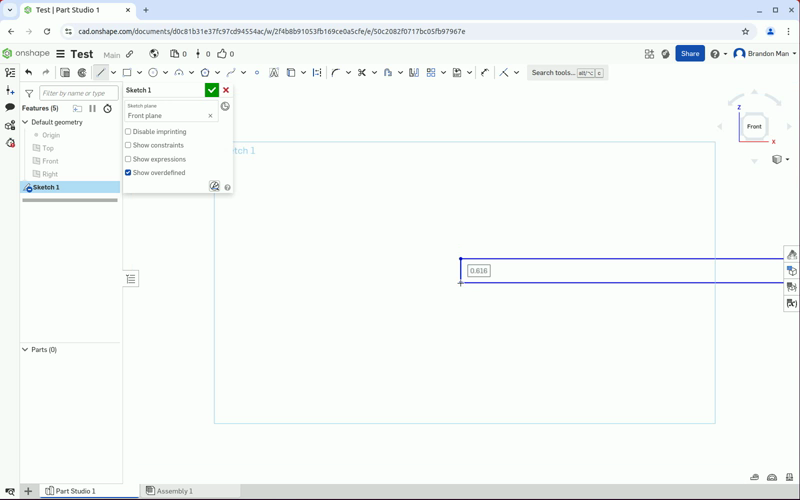
scroll(-6)
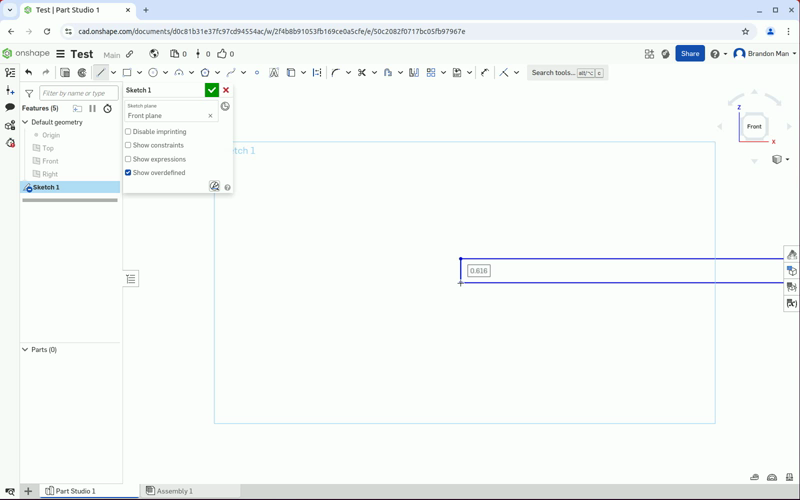
scroll(-6)
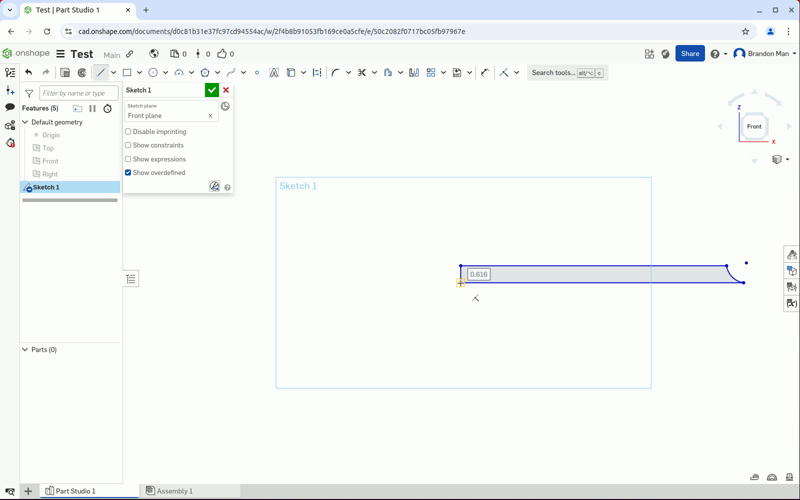
scroll(-6)
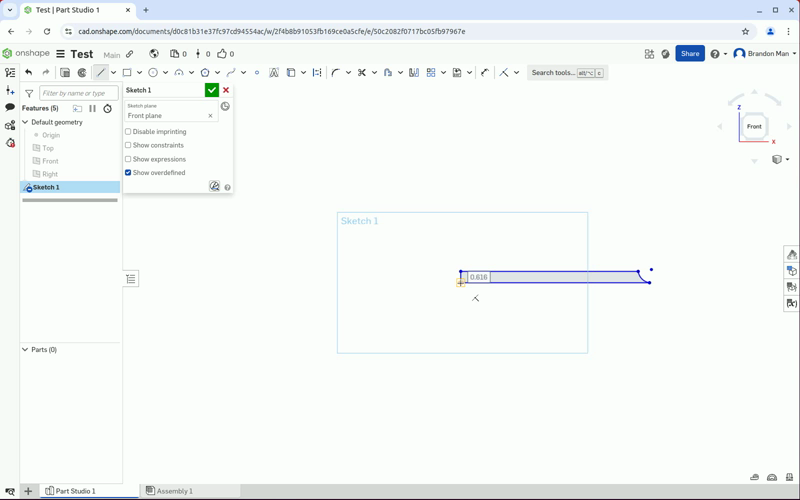
scroll(-6)
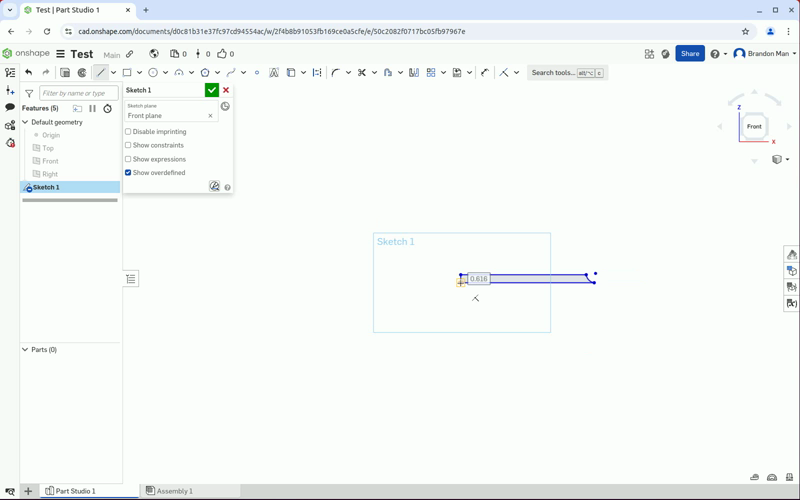
scroll(-6)
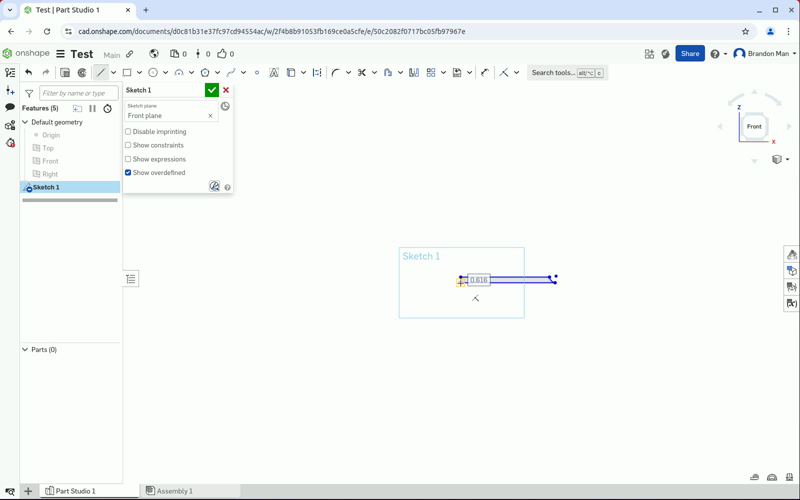
scroll(-6)
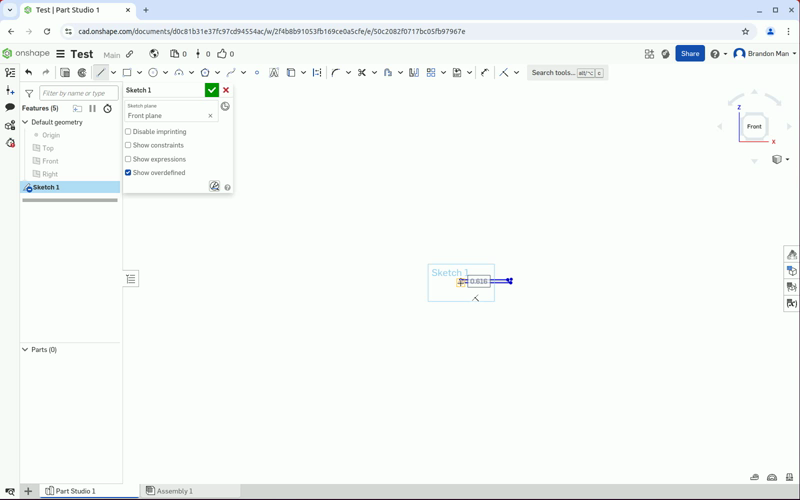
key(esc)
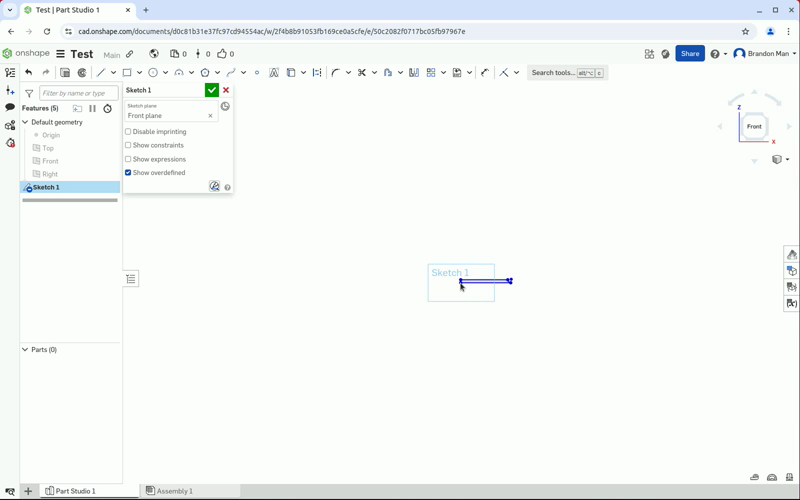
mouse_move(471, 282)
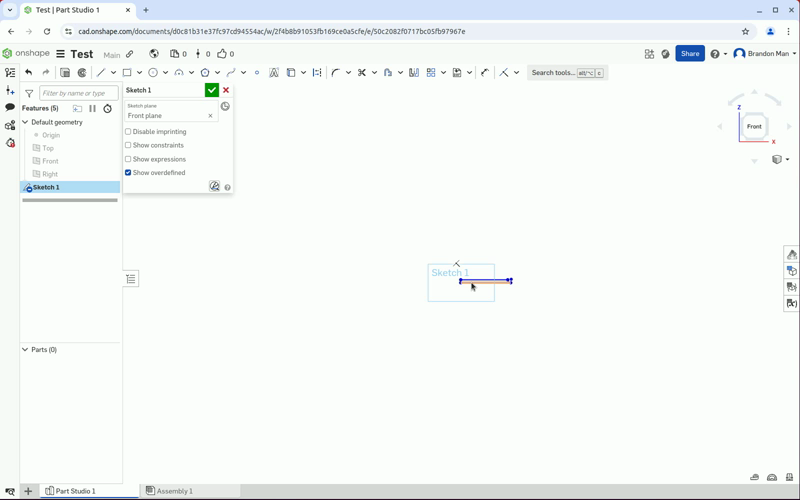
scroll(6)
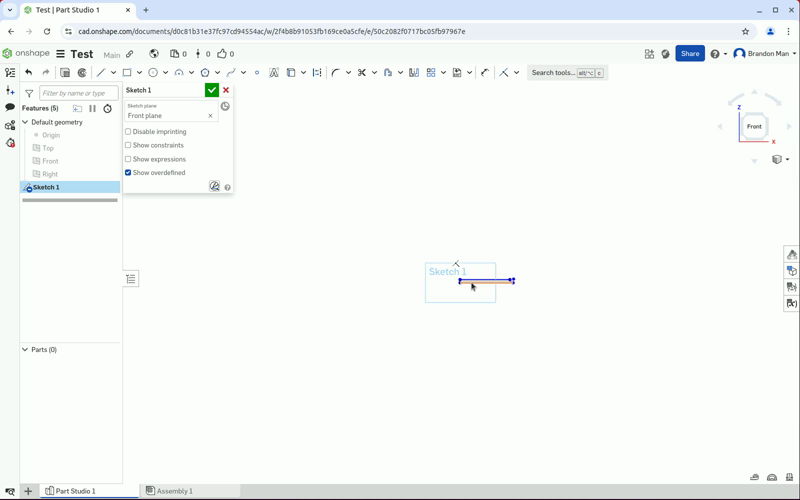
scroll(6)
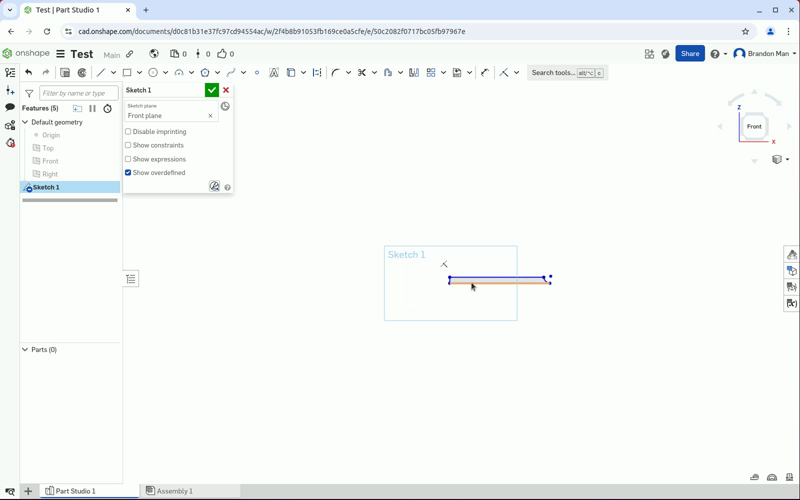
scroll(6)
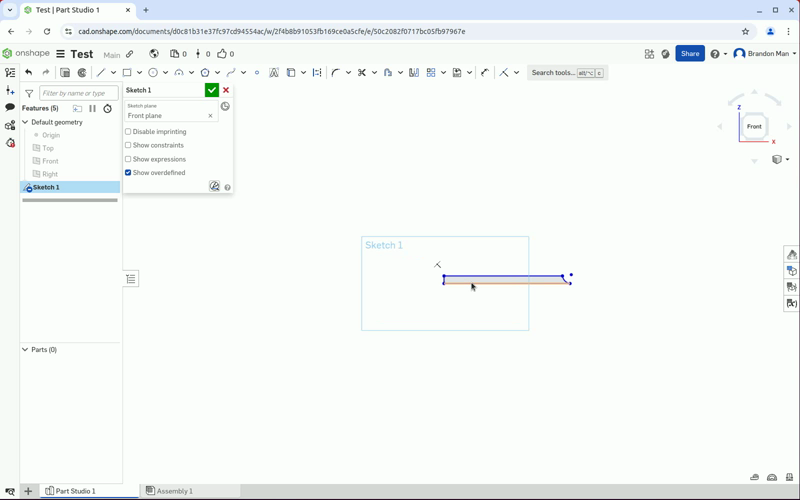
scroll(6)
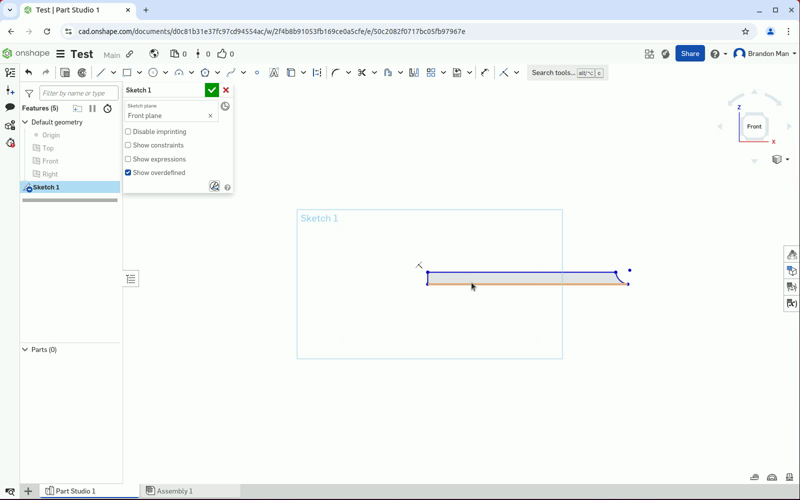
scroll(6)
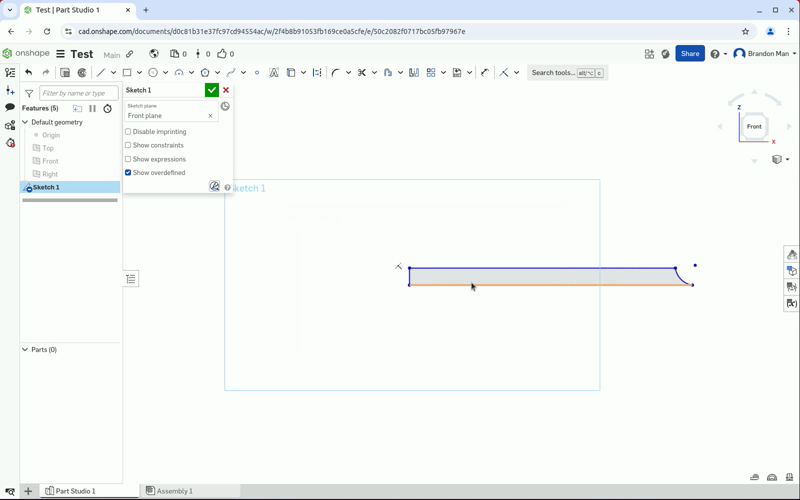
scroll(6)
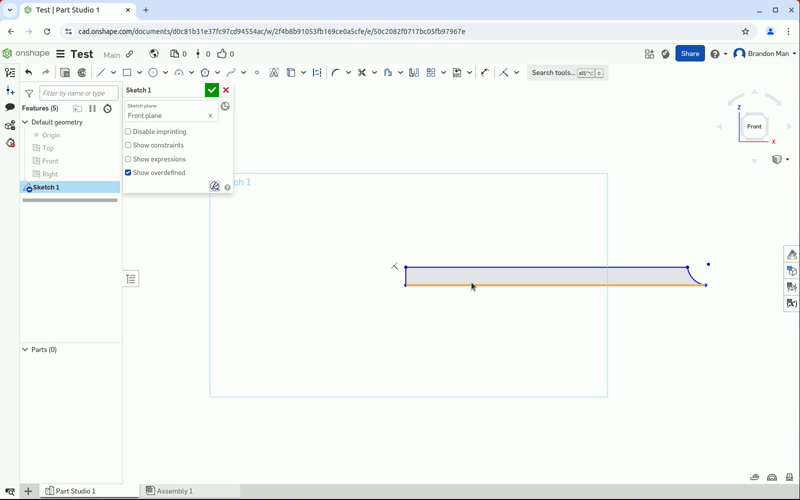
scroll(6)
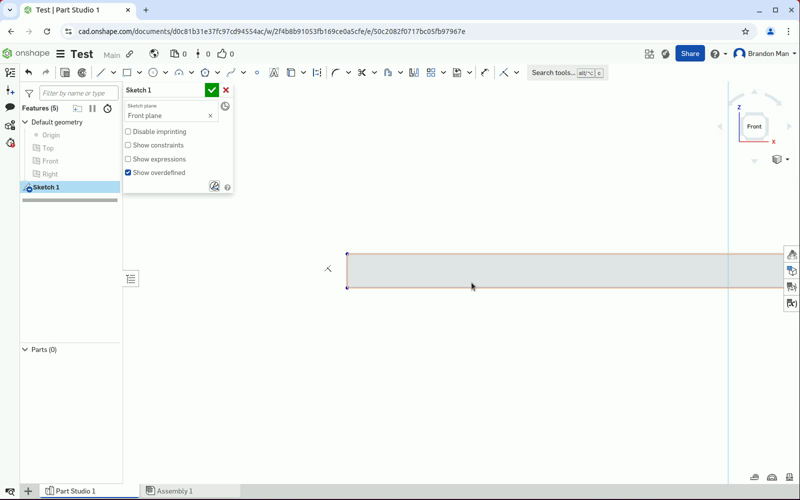
click(471, 282)
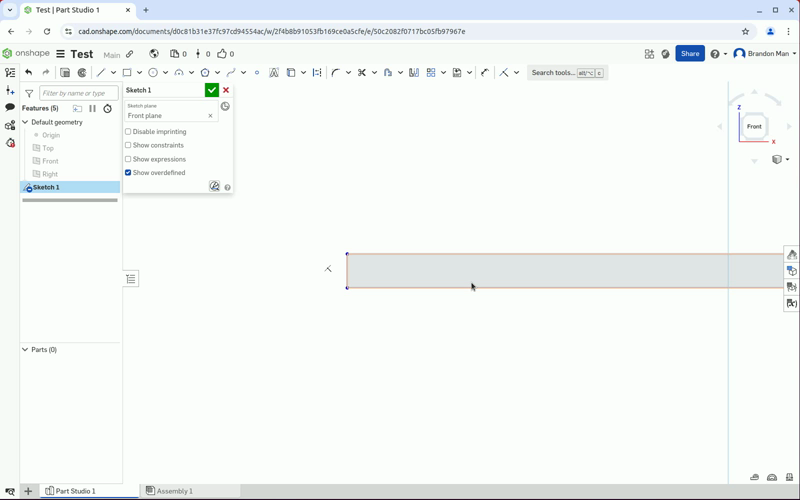
scroll(-6)
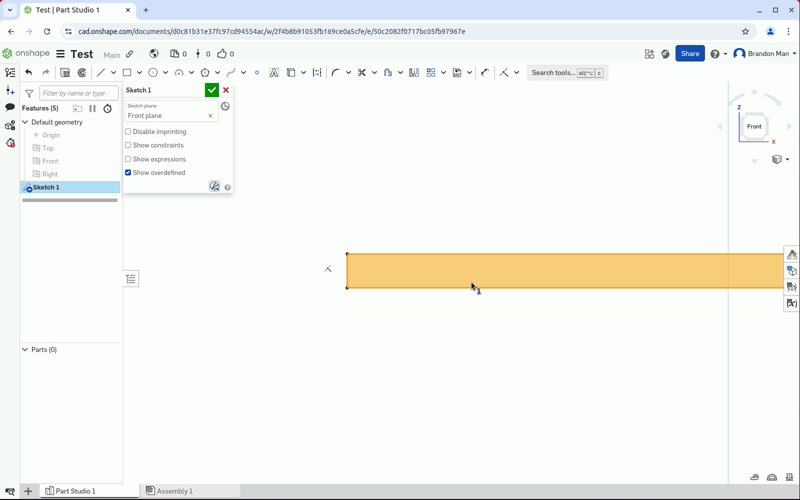
scroll(-6)
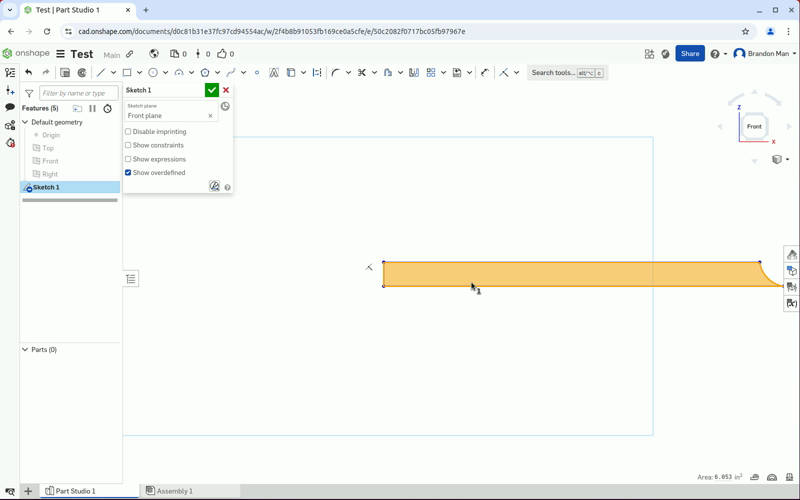
scroll(-6)
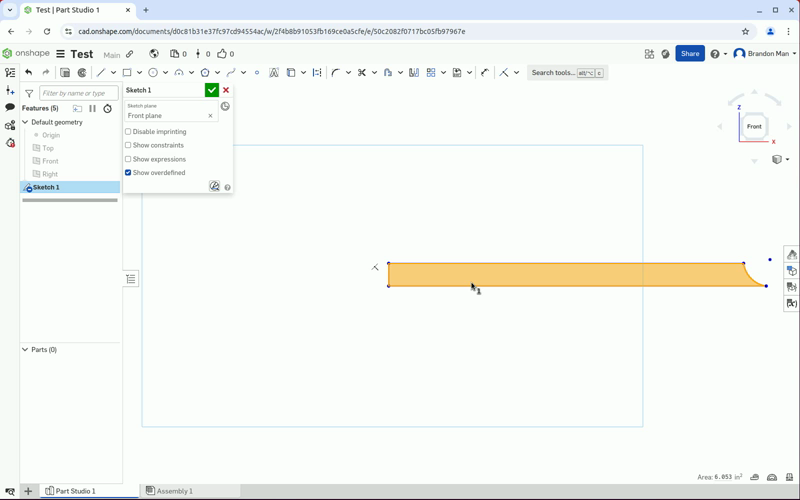
scroll(-6)
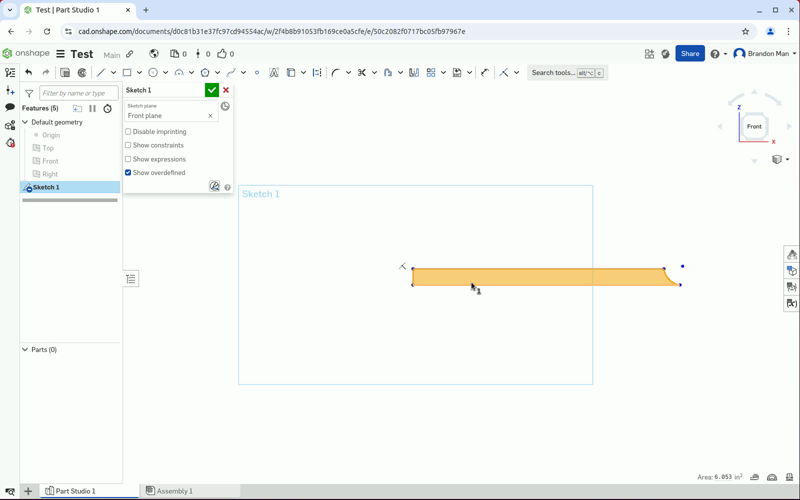
scroll(-6)
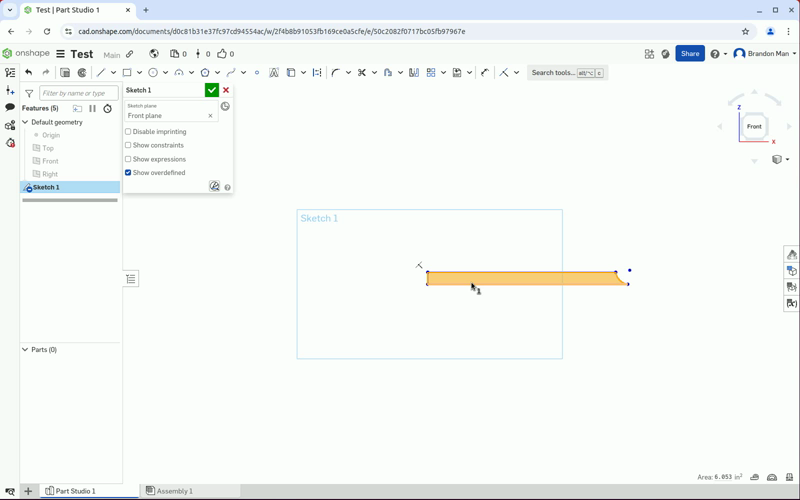
scroll(-6)
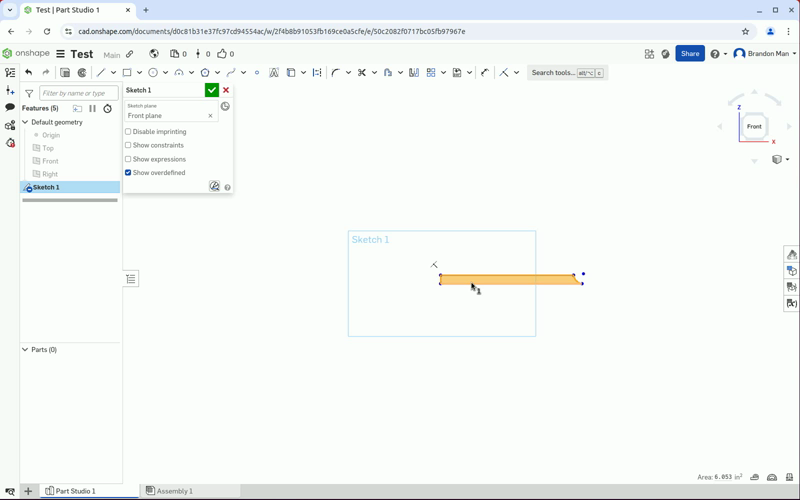
scroll(-6)
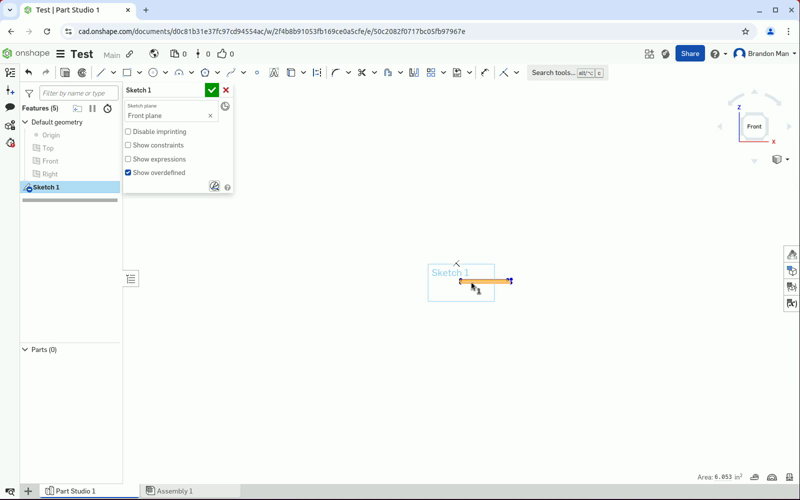
mouse_move(73, 352)
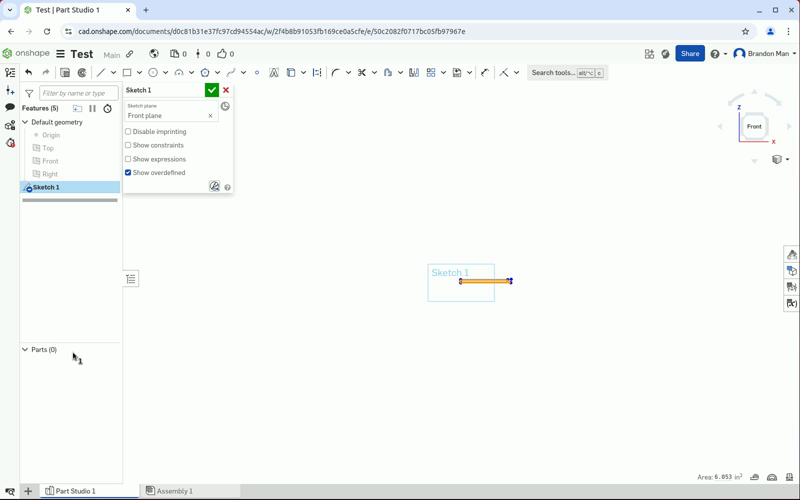
key(shift+y)
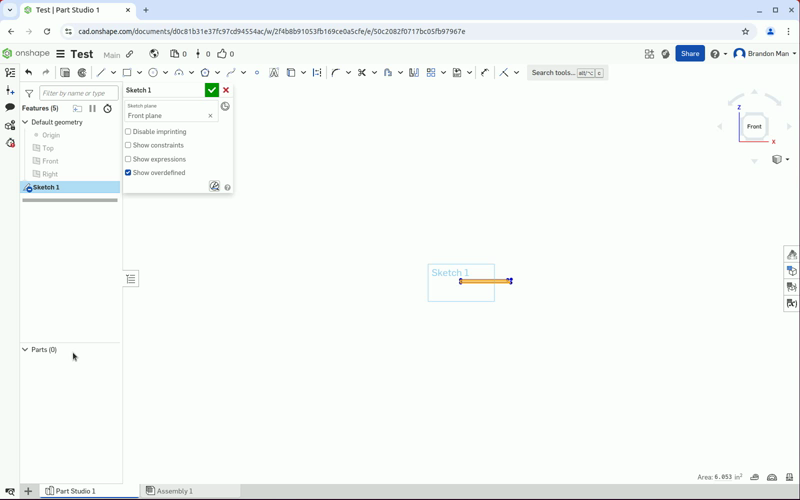
key(shift+e)
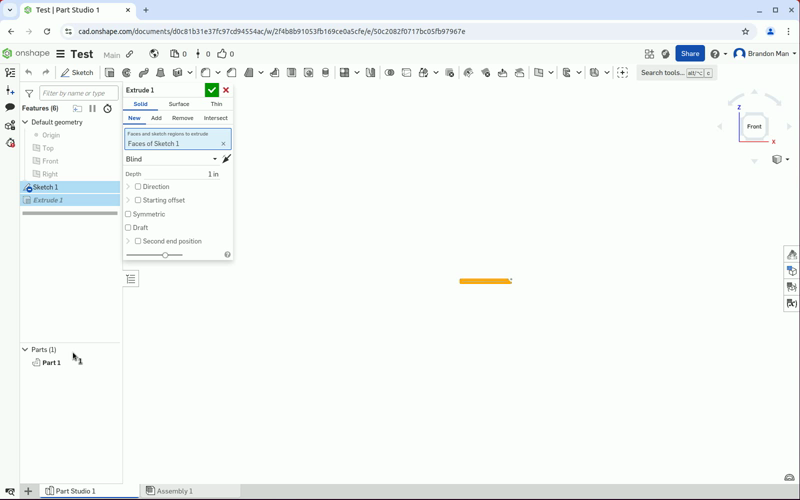
mouse_move(143, 106)
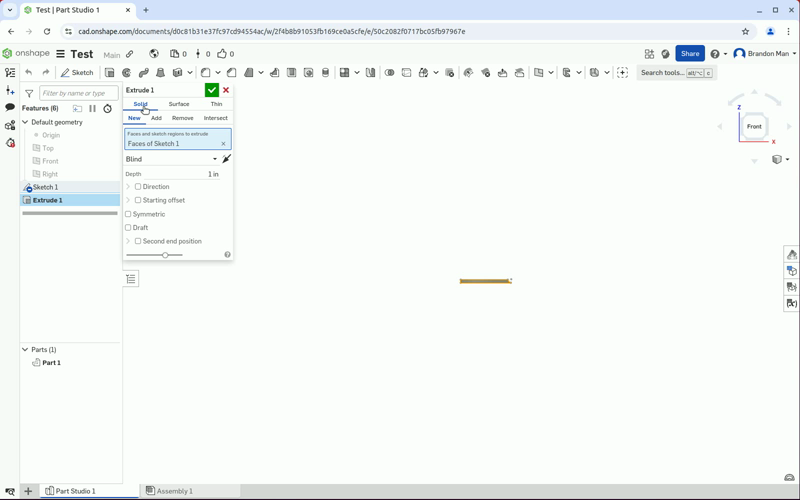
click(143, 106)
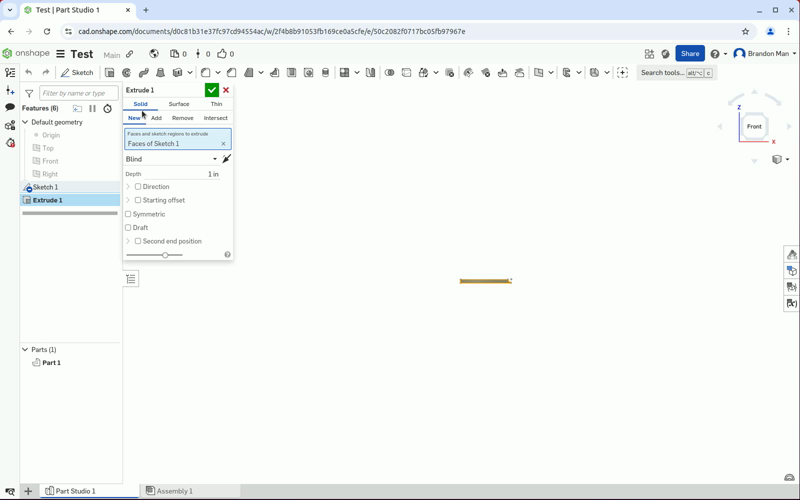
mouse_move(137, 120)
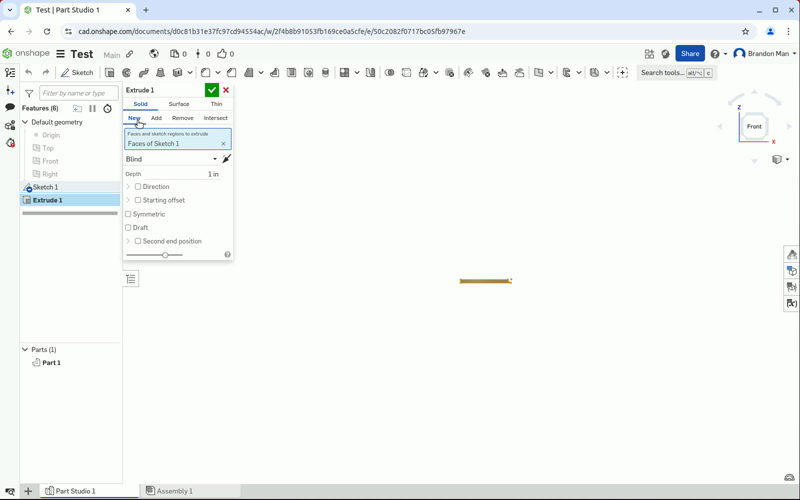
click(137, 120)
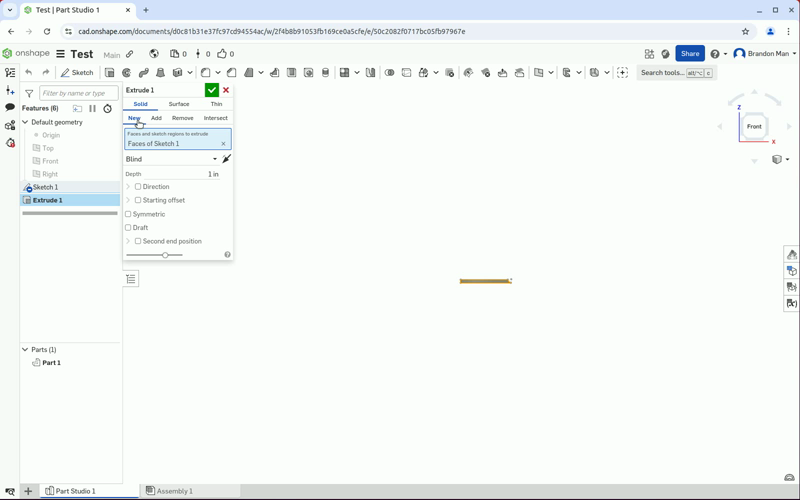
key(tab, 4)
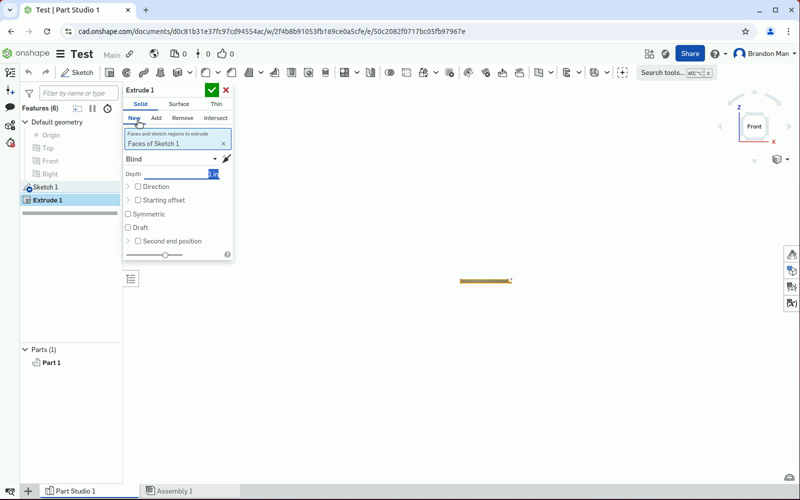
text(23.108)
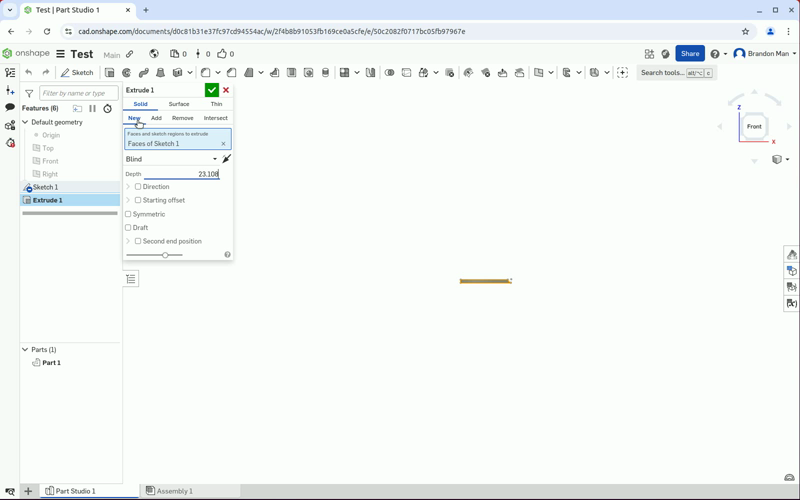
key(enter)
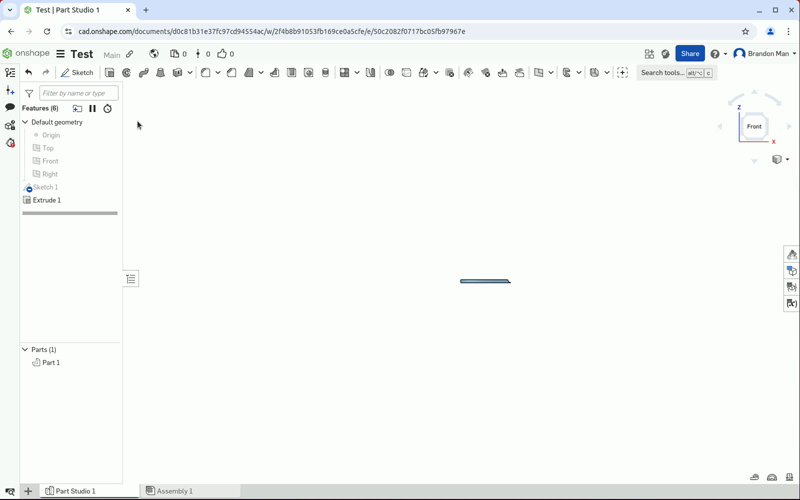
key(shift+h)
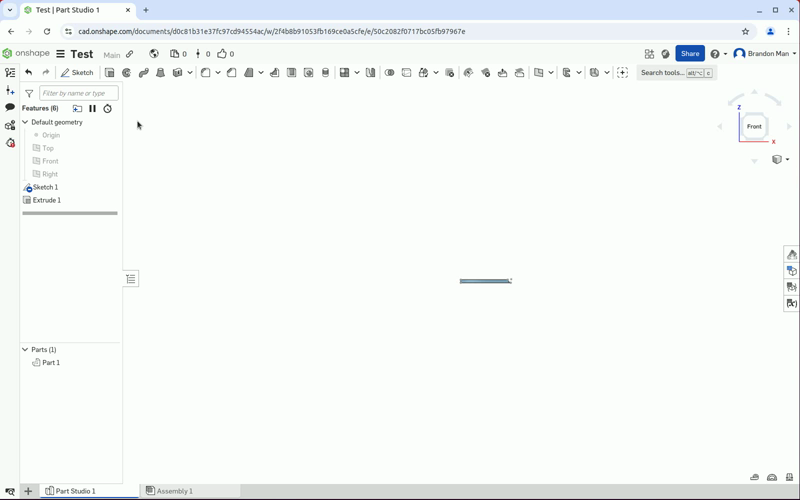
key(shift+h)
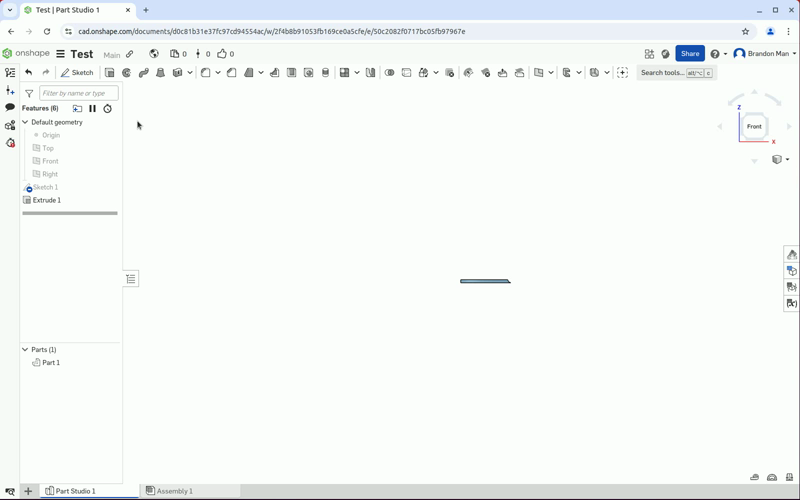
mouse_move(73, 189)
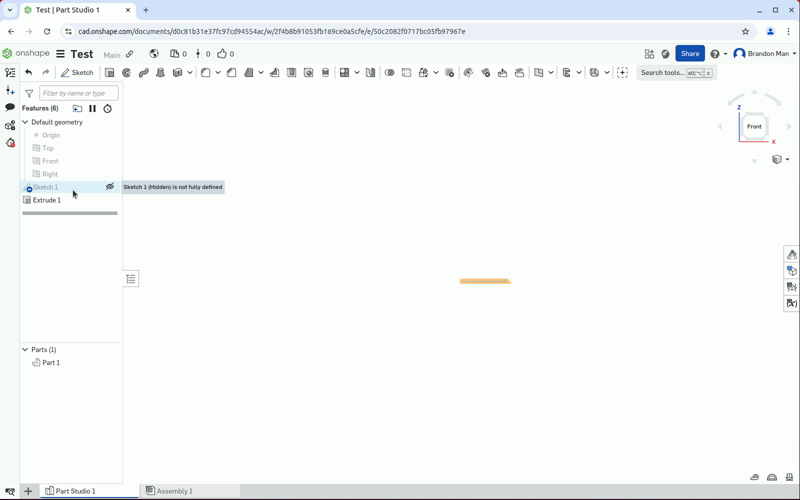
click(73, 189)
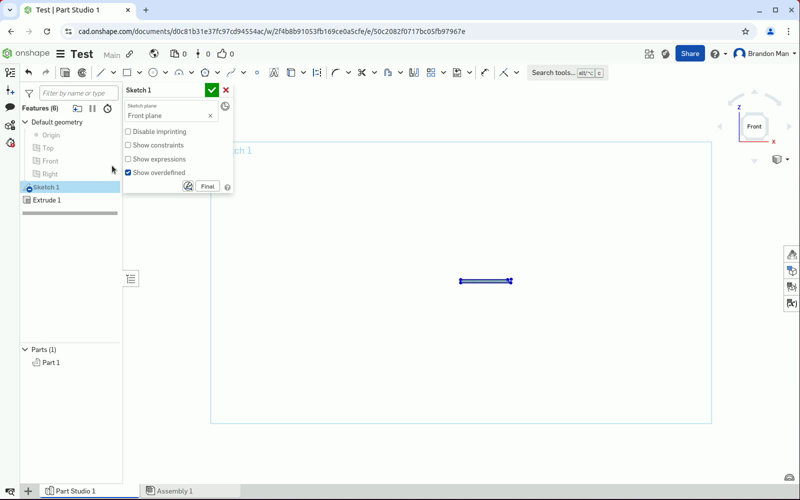
mouse_move(229, 92)
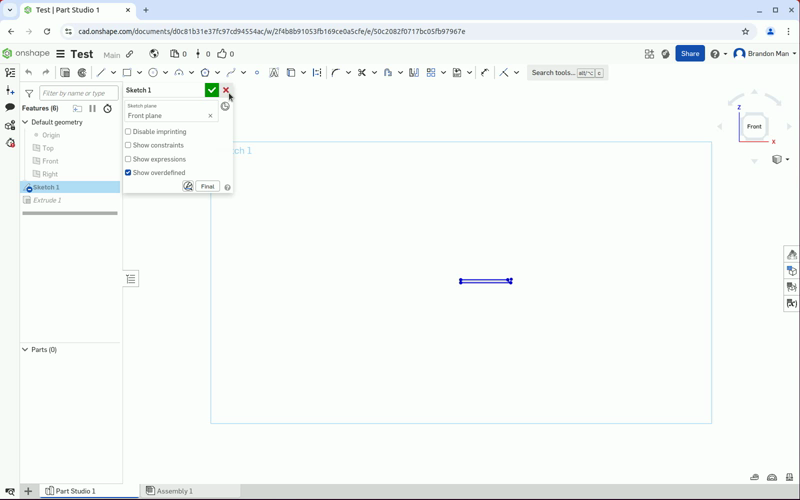
click(229, 92)
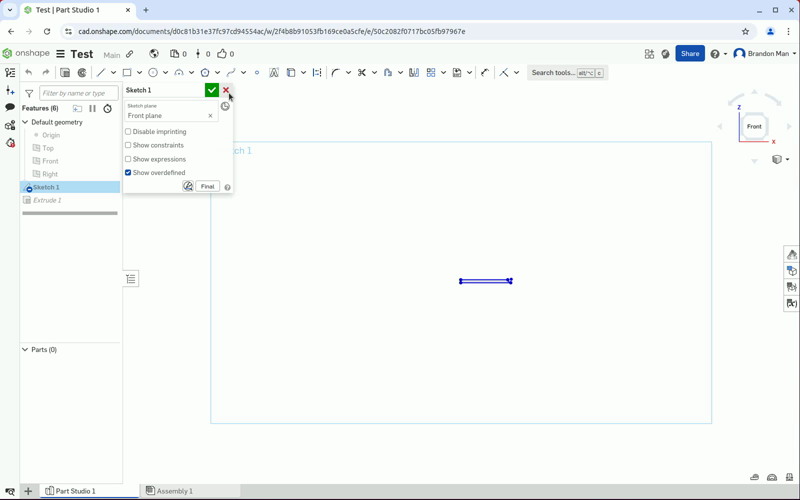
key(shift+s)
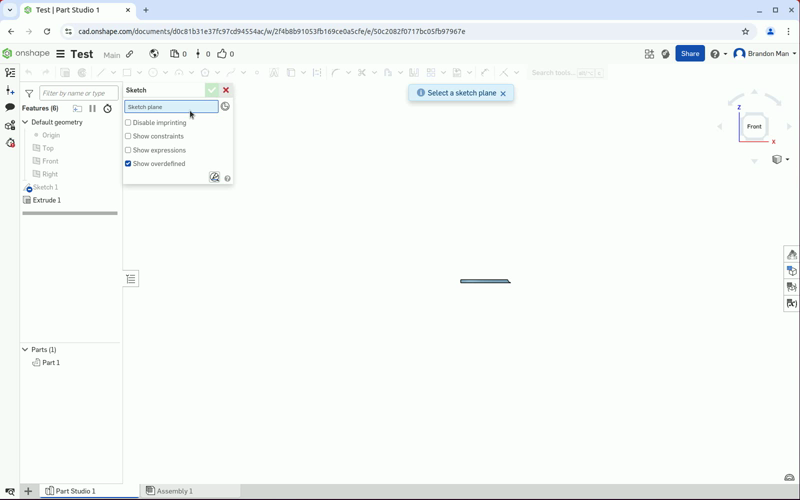
mouse_move(73, 163)
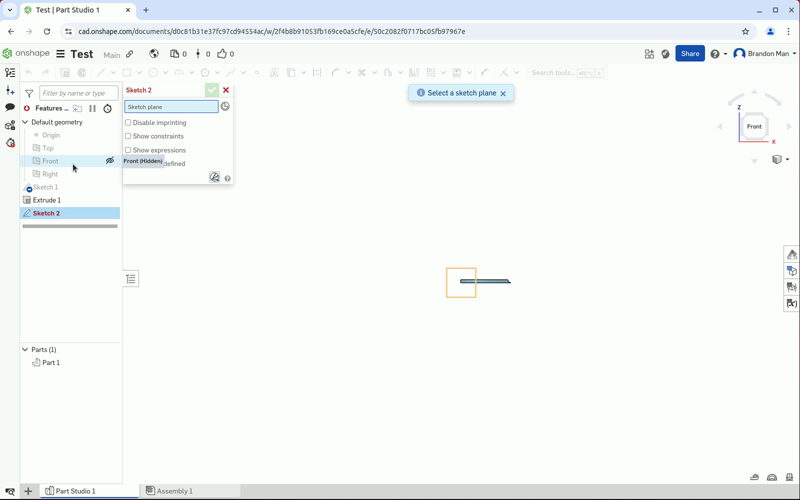
click(73, 163)
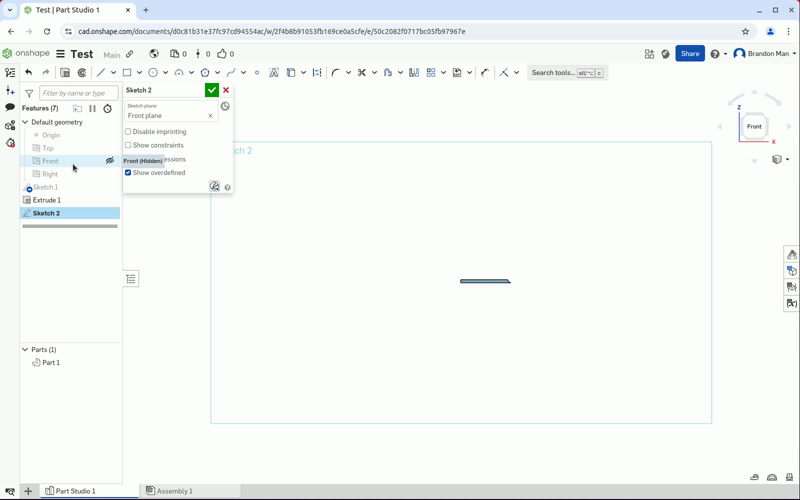
mouse_move(73, 352)
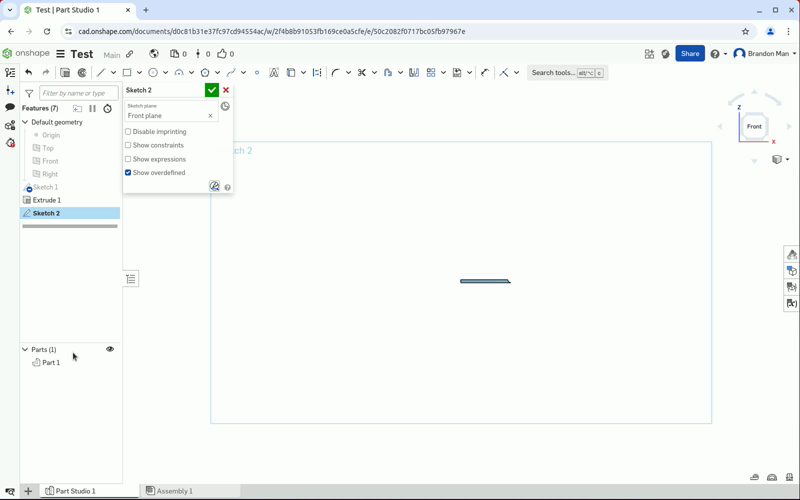
key(y)
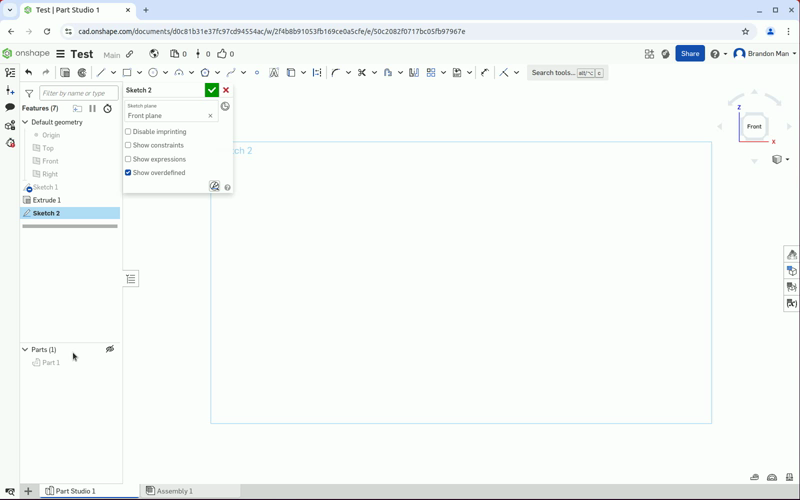
key(a)
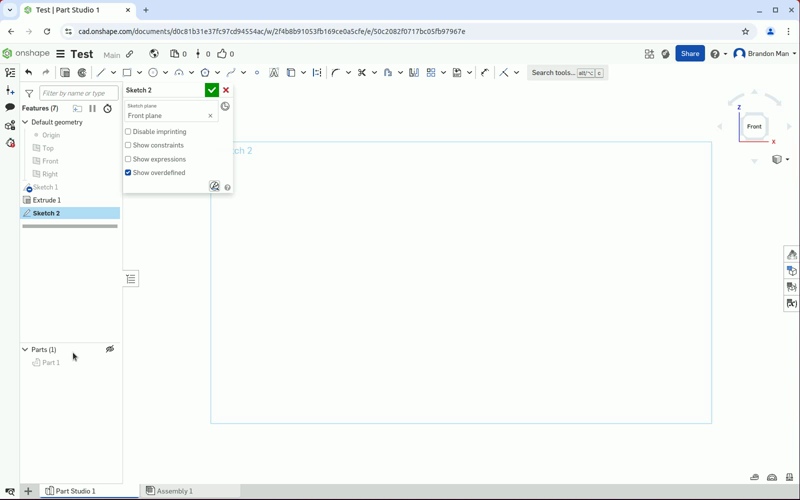
key_down(shift)
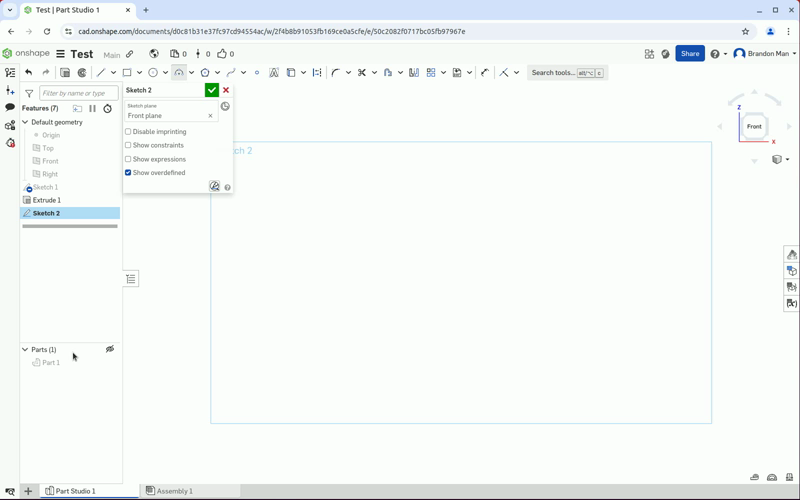
mouse_move(507, 279)
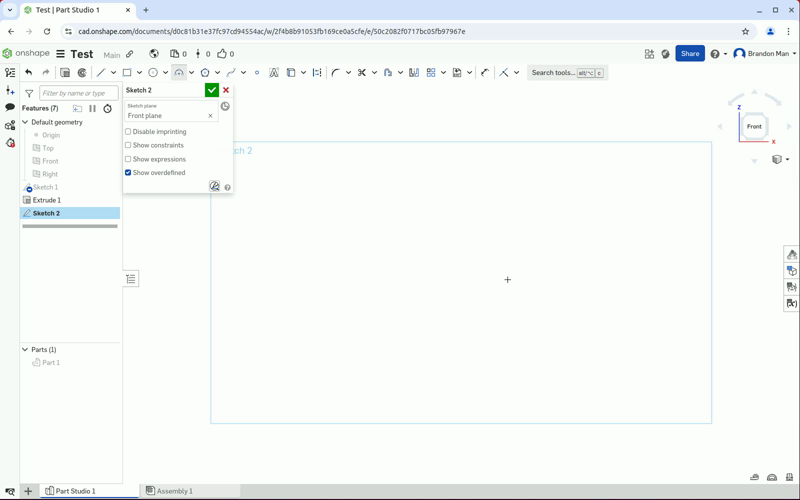
click(507, 279)
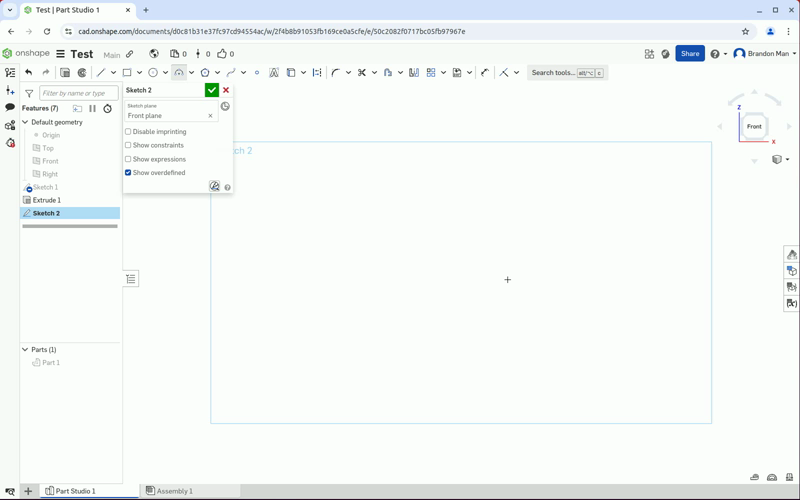
key_up(shift)
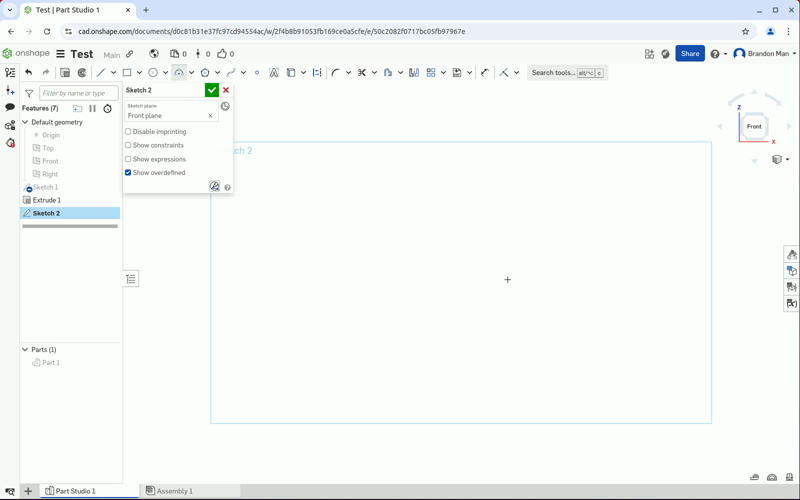
key_down(shift)
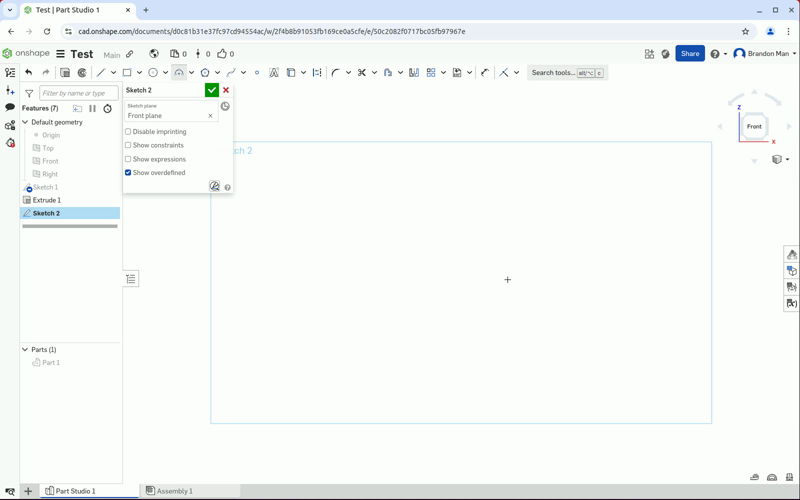
mouse_move(510, 282)
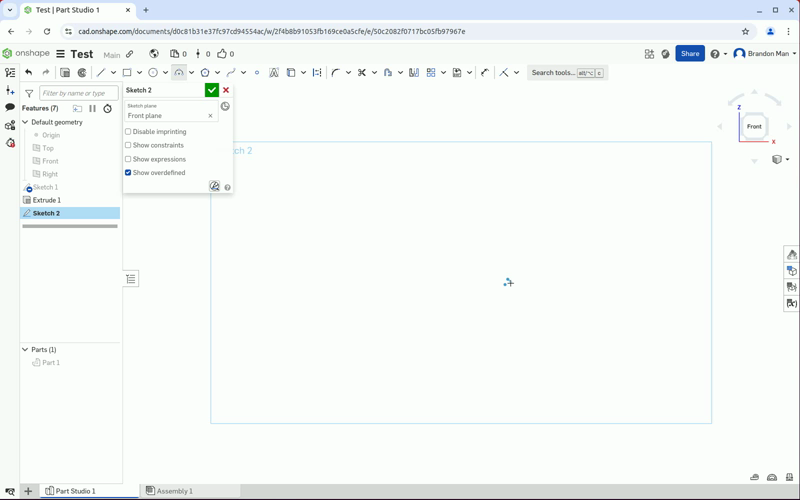
scroll(6)
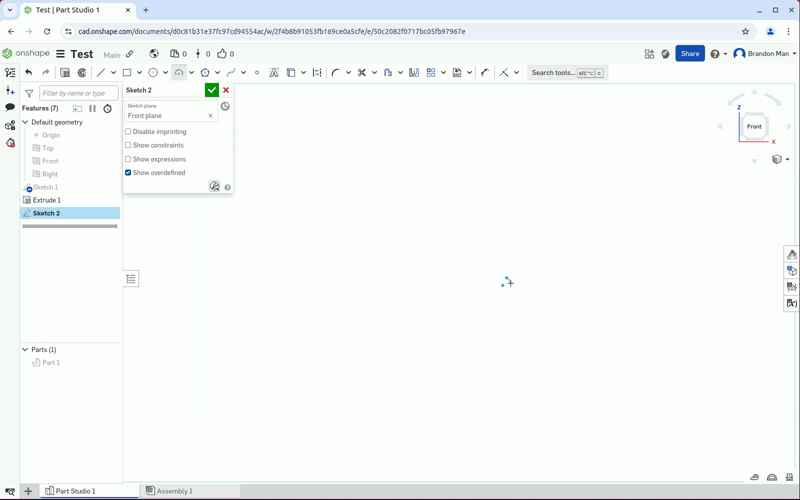
scroll(6)
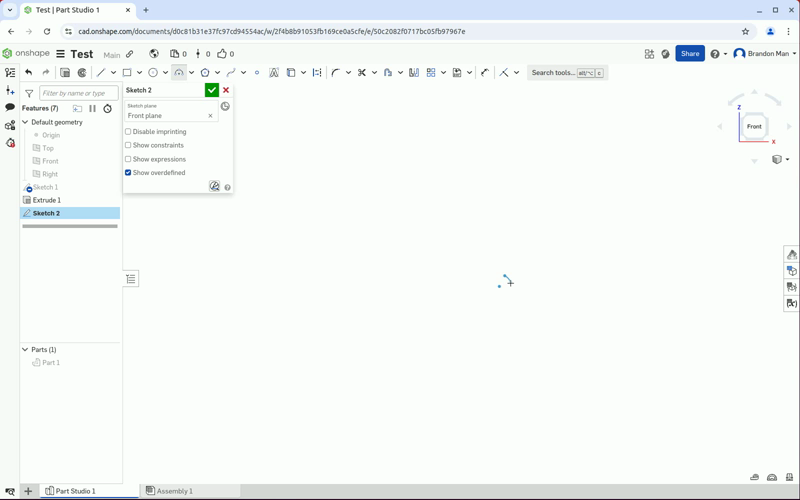
scroll(6)
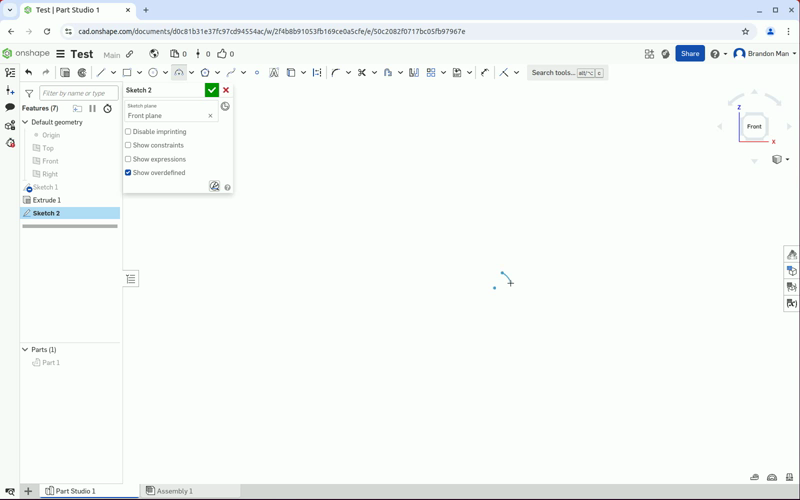
scroll(6)
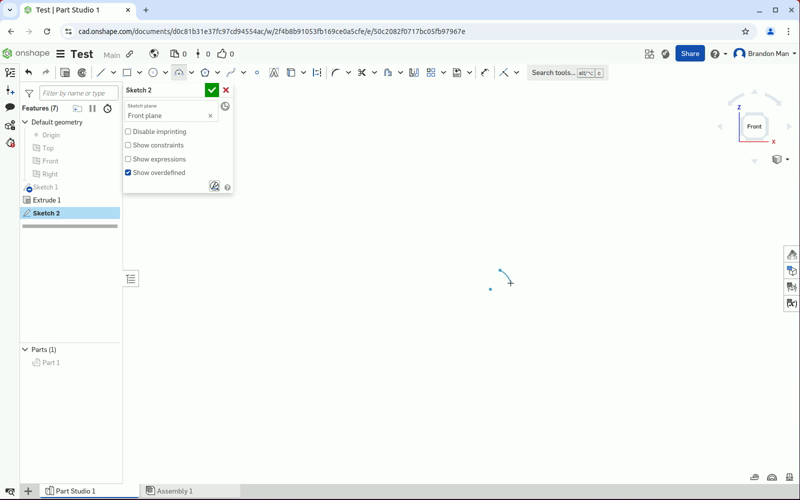
scroll(6)
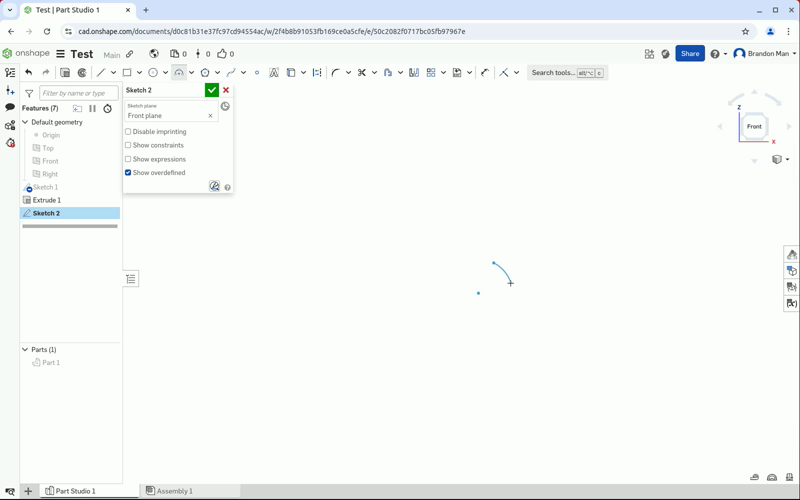
scroll(6)
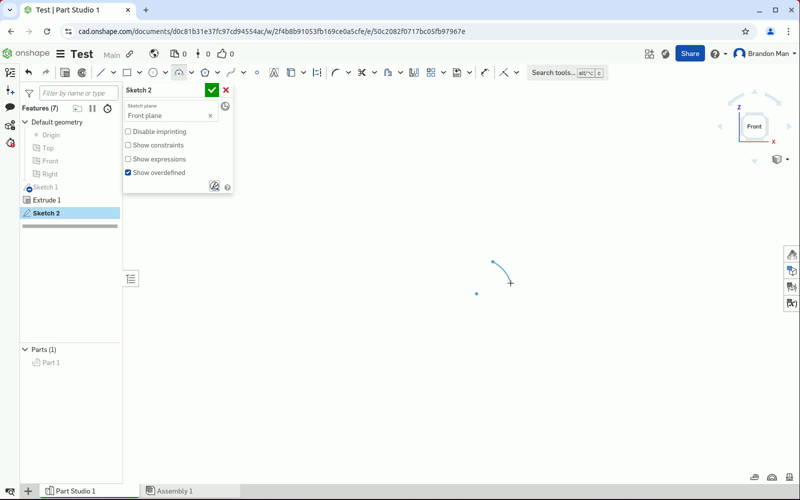
scroll(6)
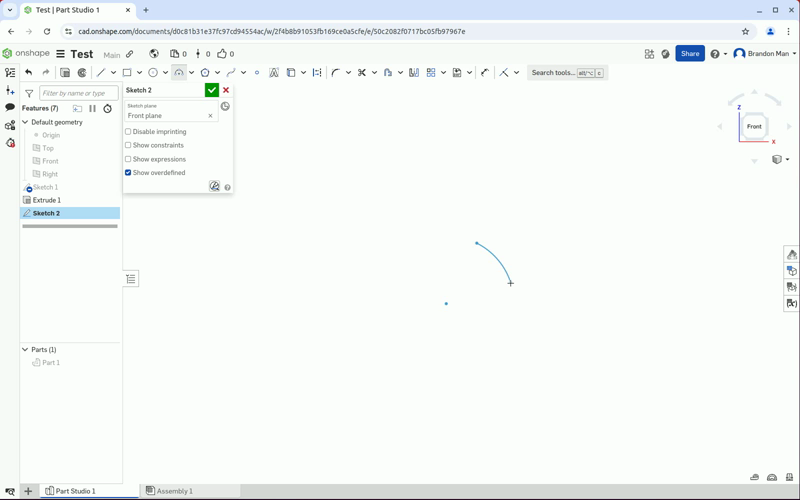
click(510, 282)
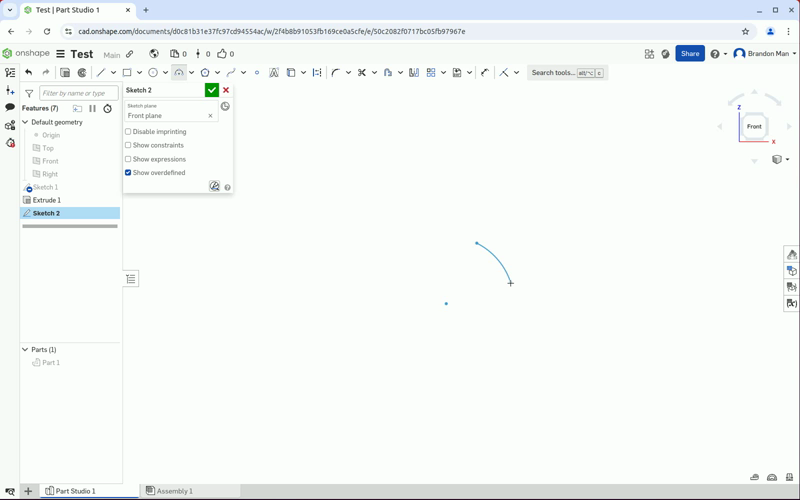
scroll(-6)
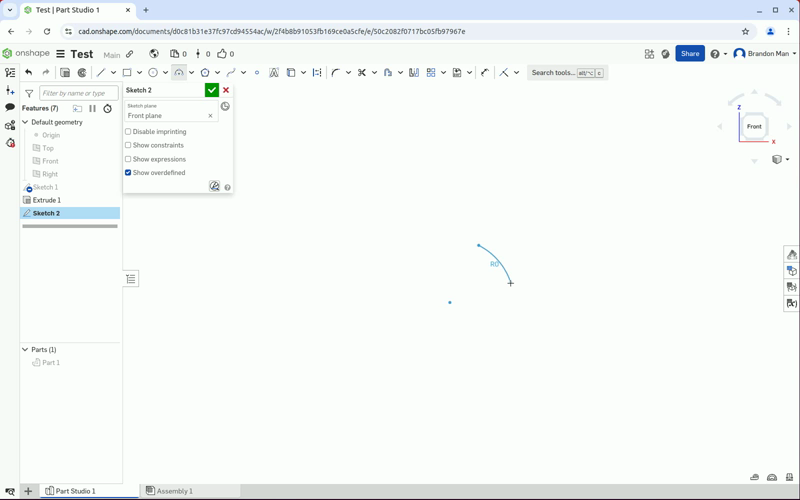
scroll(-6)
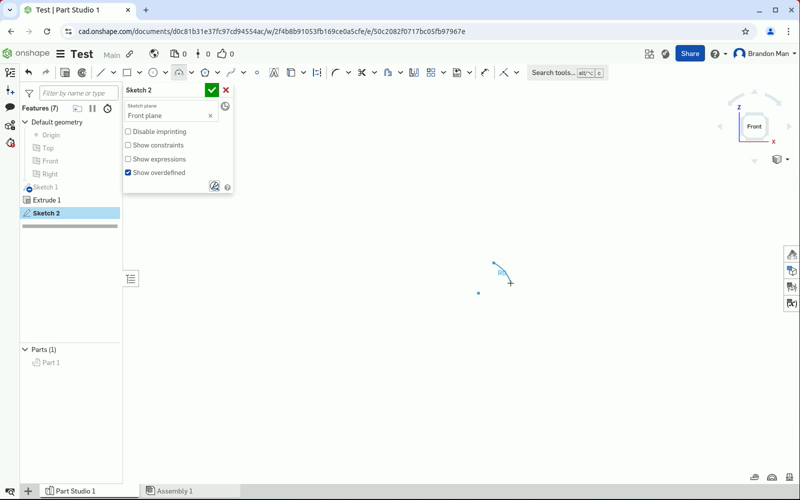
scroll(-6)
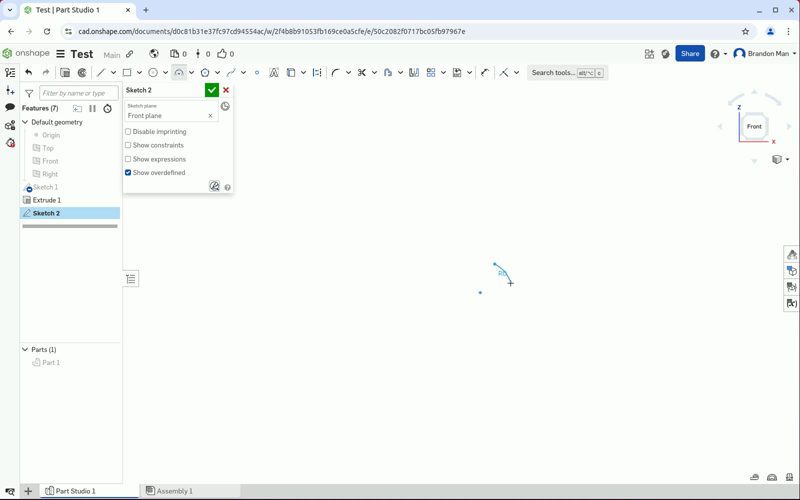
scroll(-6)
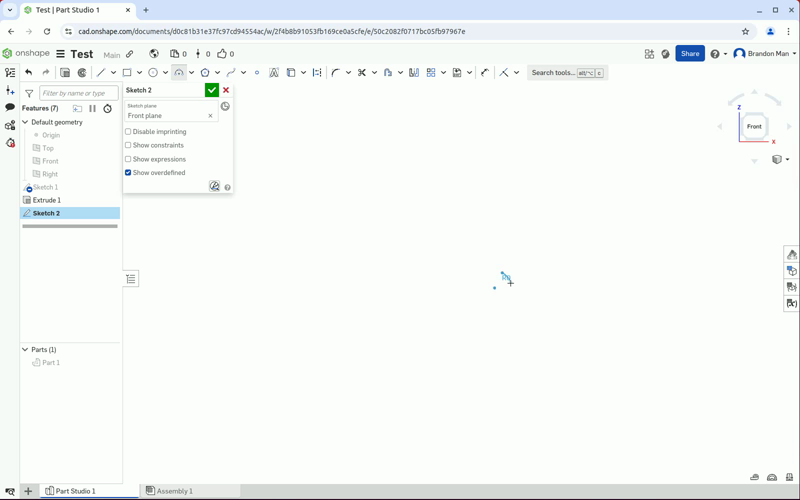
scroll(-6)
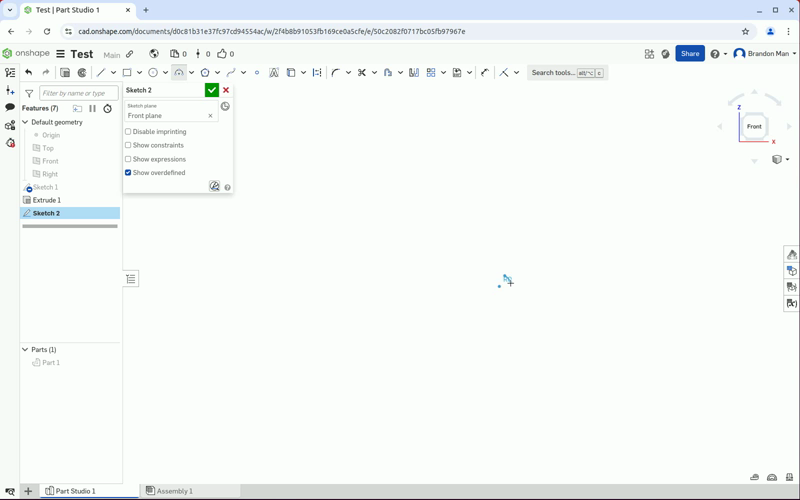
scroll(-6)
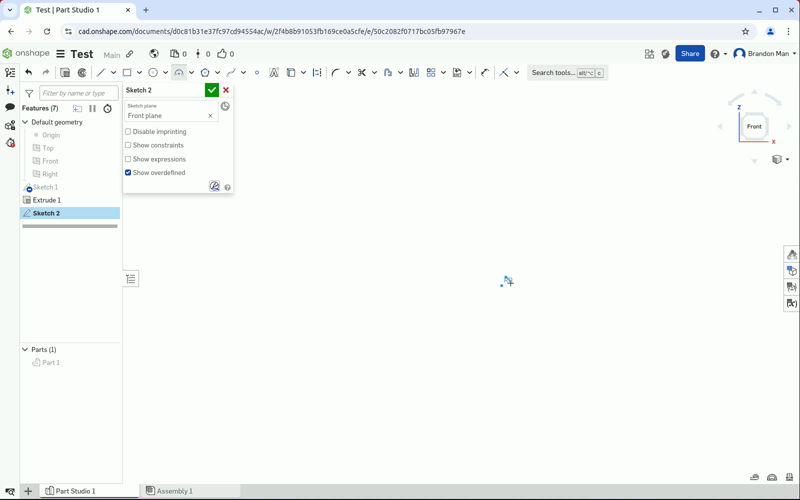
scroll(-6)
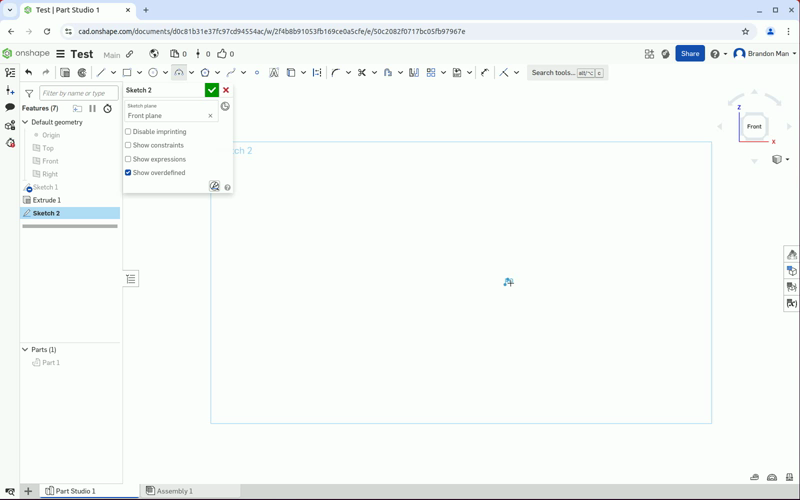
mouse_move(509, 281)
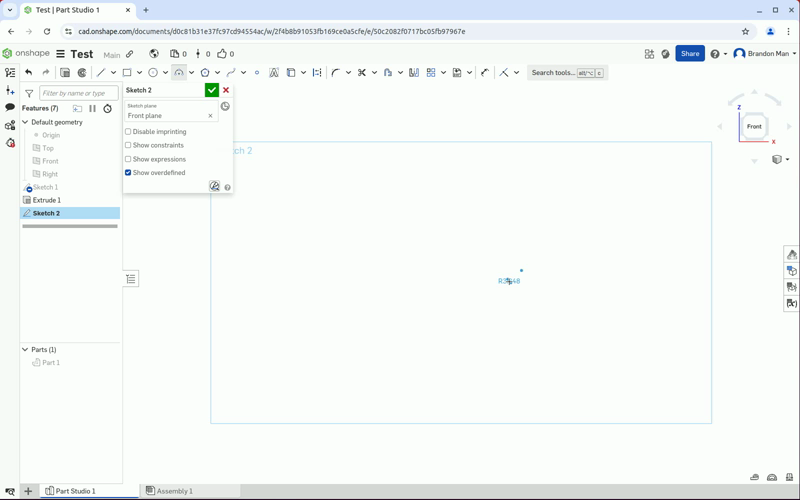
scroll(6)
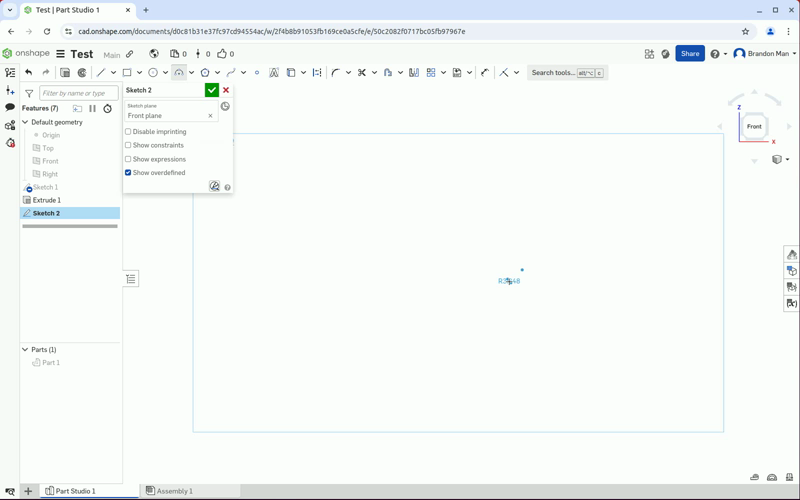
scroll(6)
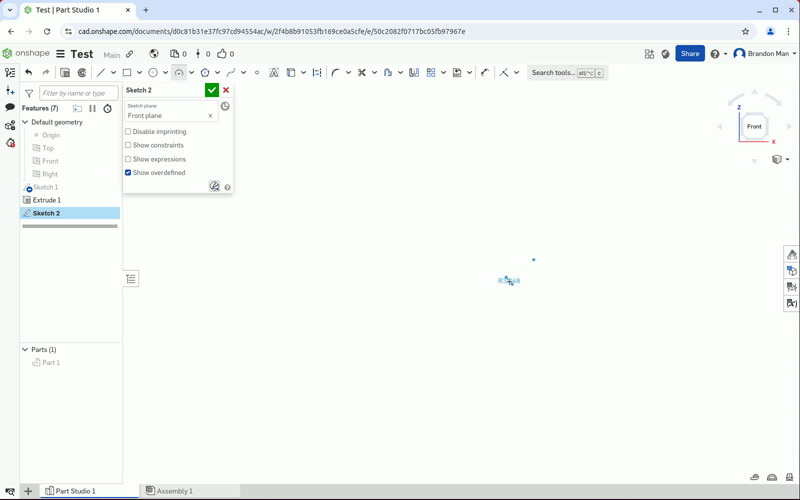
scroll(6)
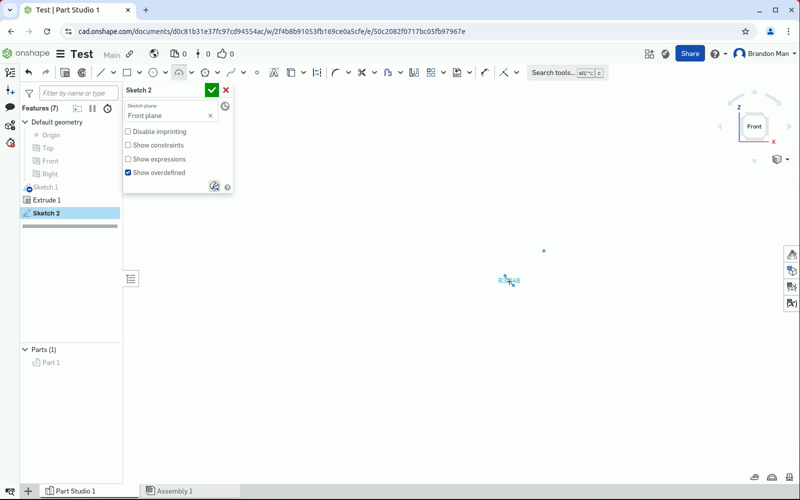
scroll(6)
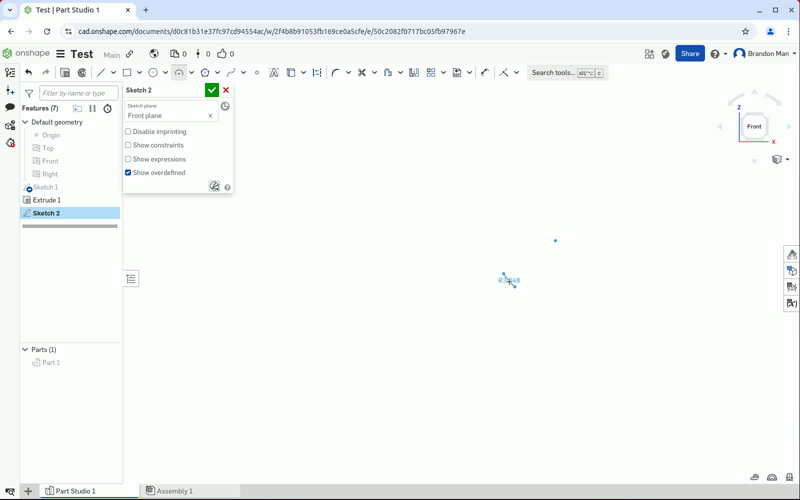
scroll(6)
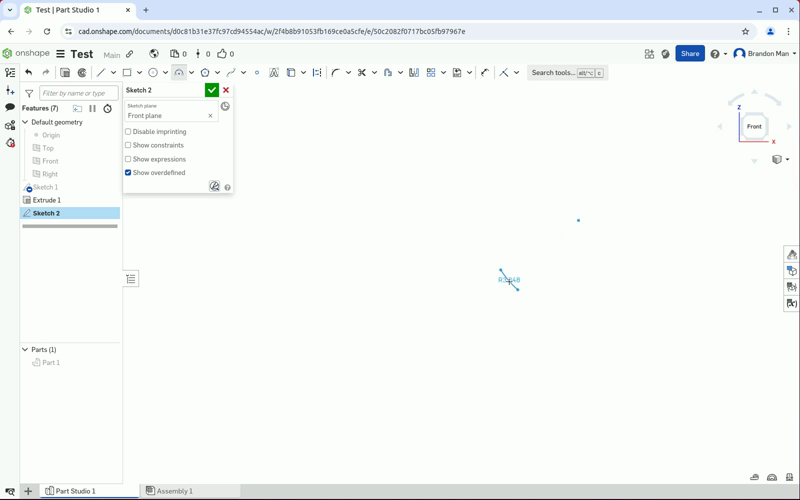
scroll(6)
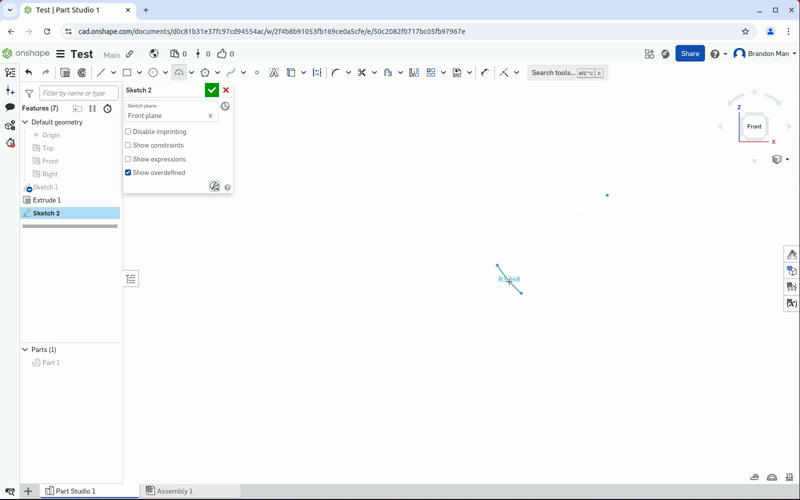
scroll(6)
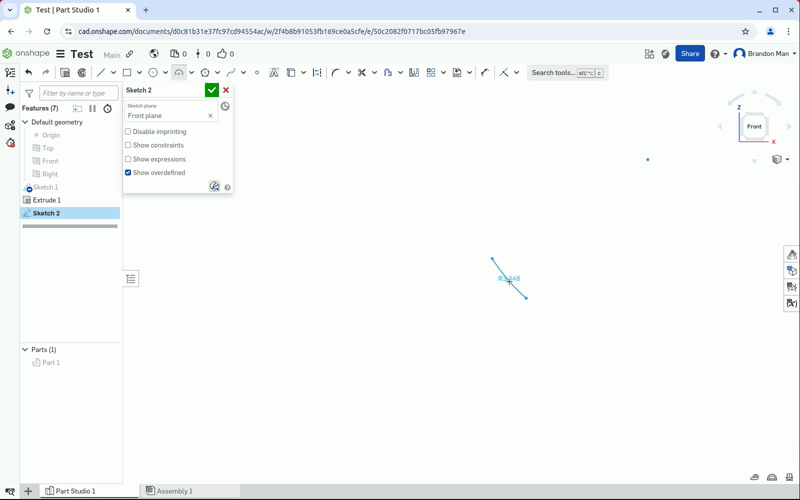
click(509, 281)
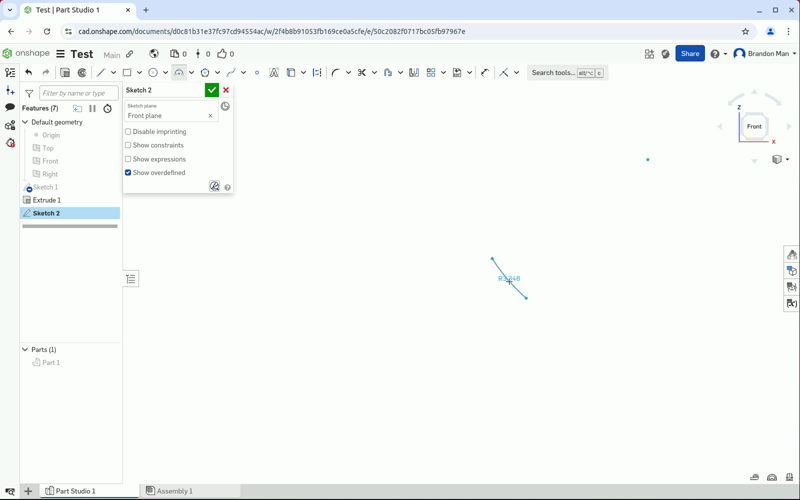
scroll(-6)
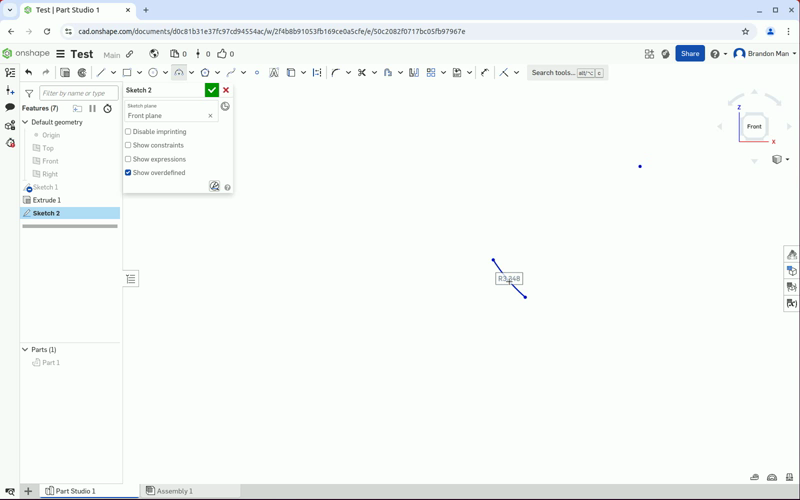
scroll(-6)
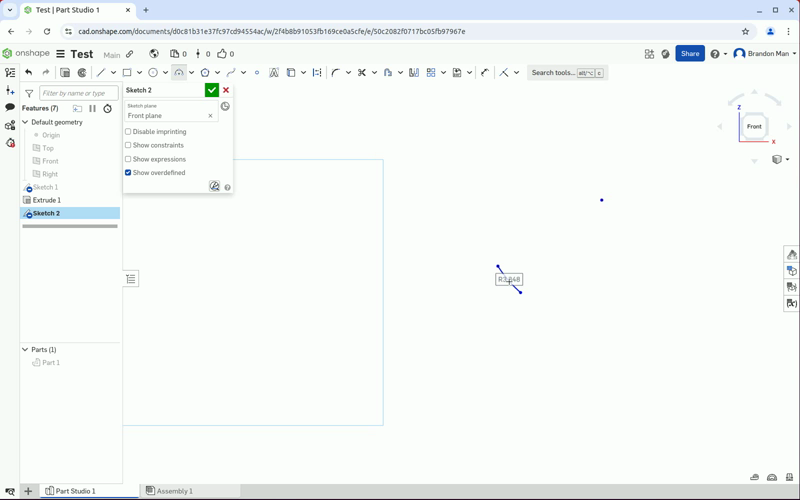
scroll(-6)
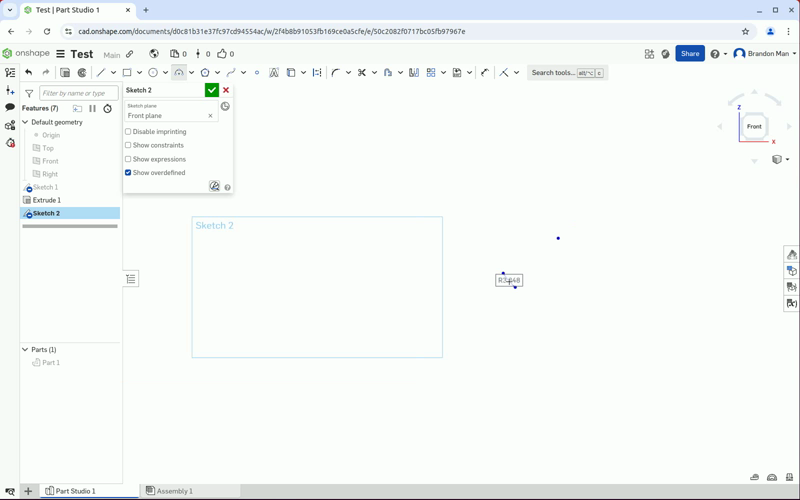
scroll(-6)
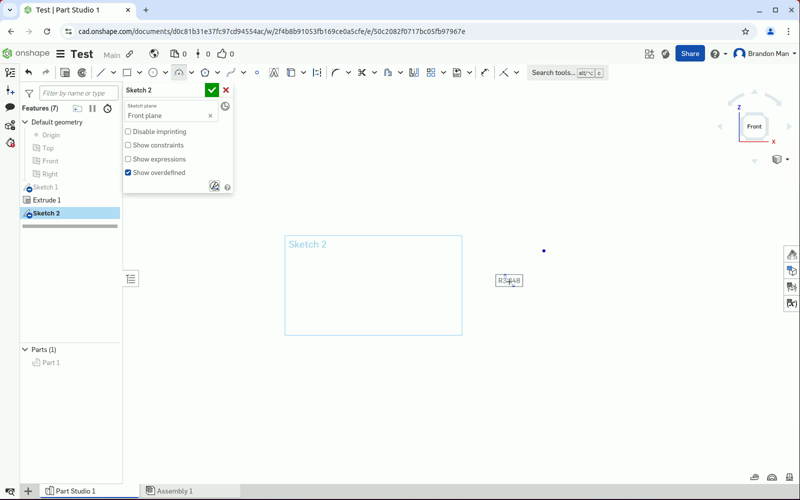
scroll(-6)
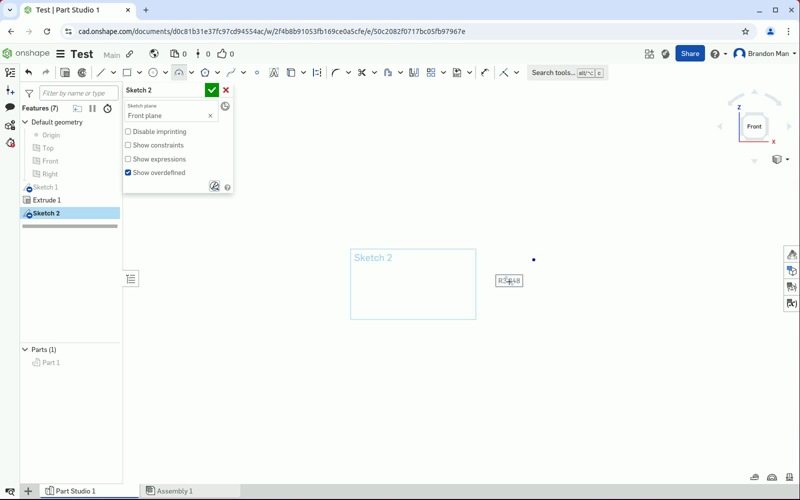
scroll(-6)
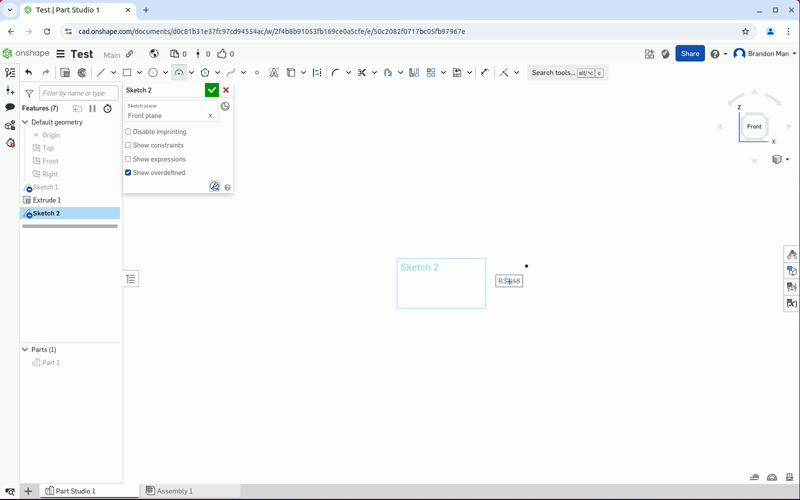
scroll(-6)
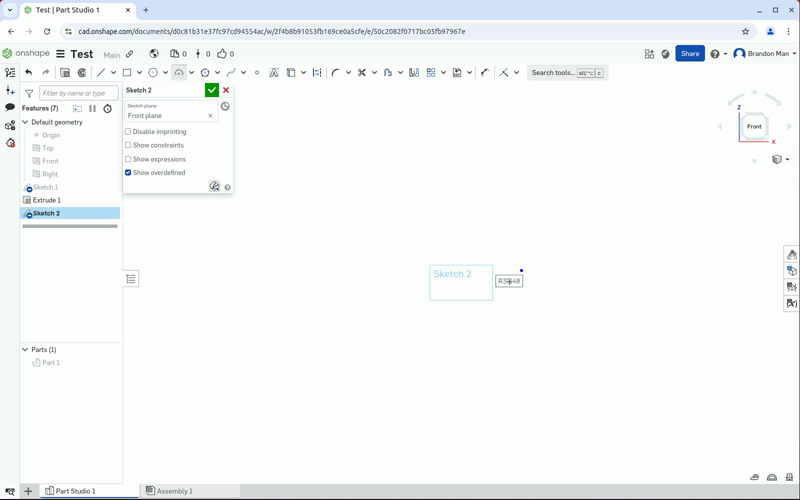
key_up(shift)
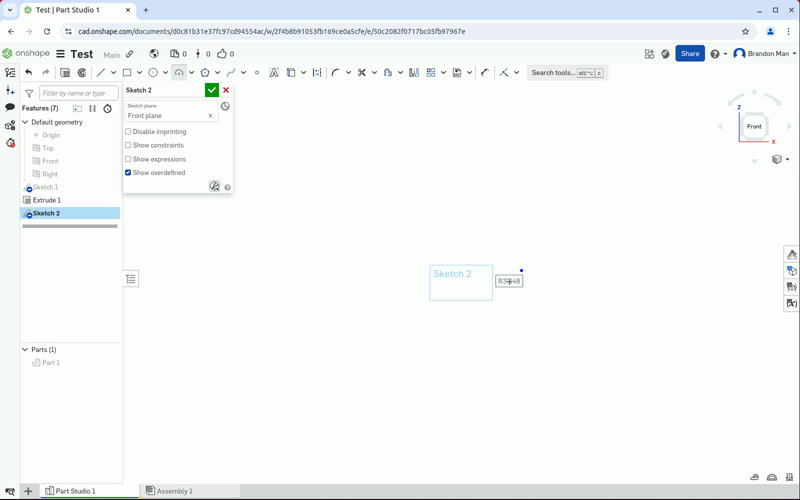
key(esc)
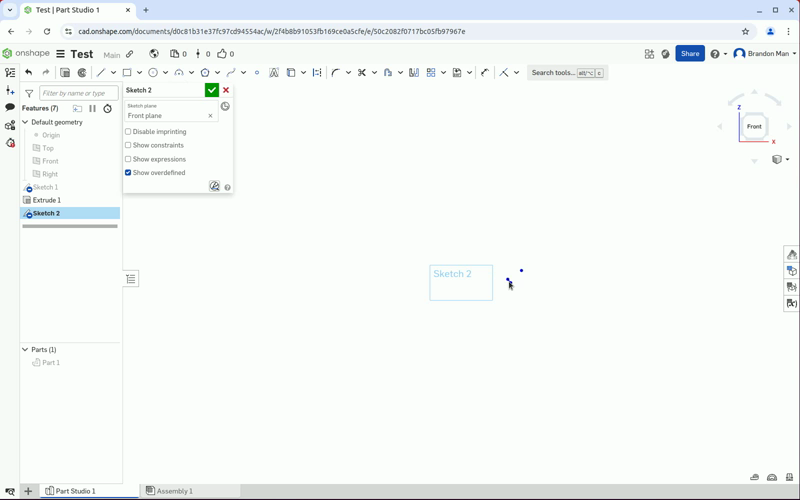
key(l)
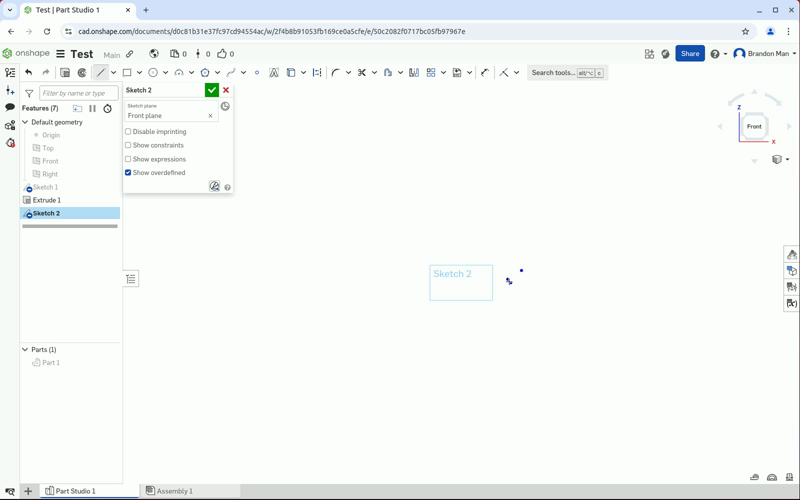
mouse_move(510, 282)
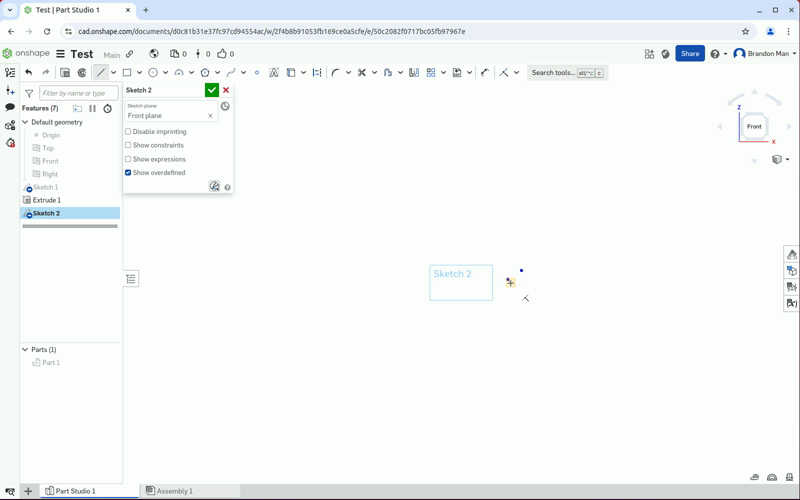
scroll(6)
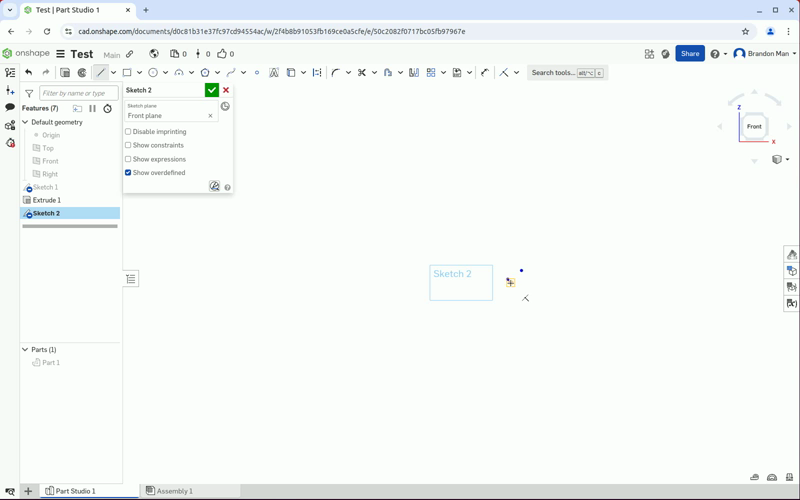
scroll(6)
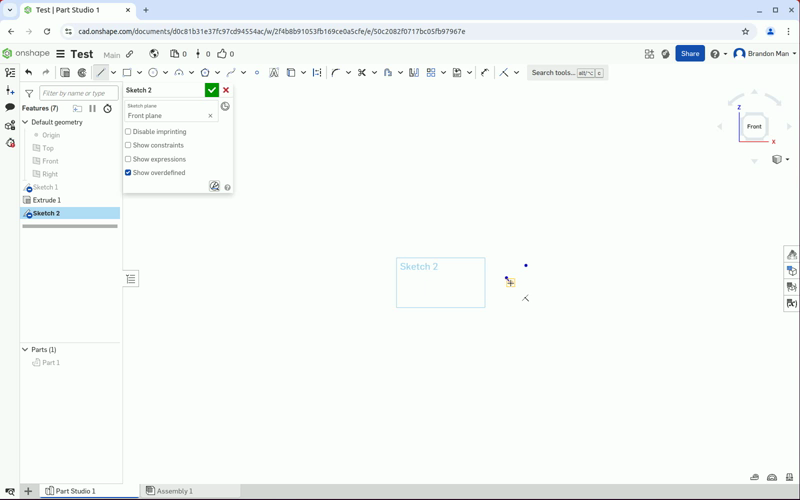
scroll(6)
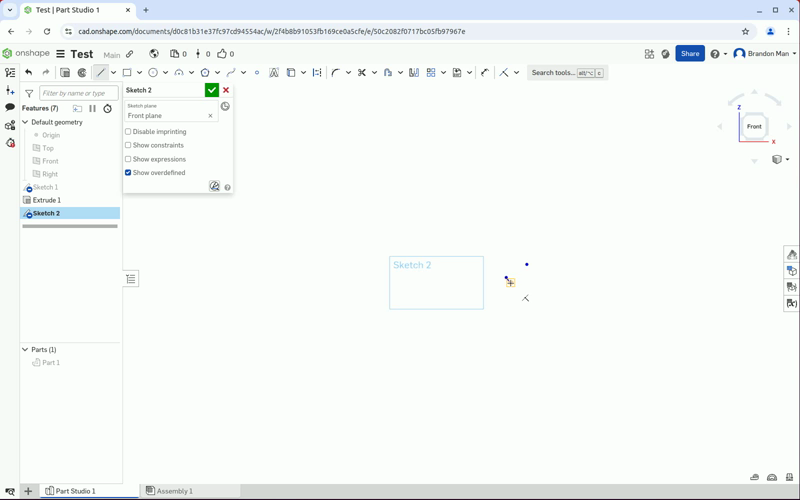
scroll(6)
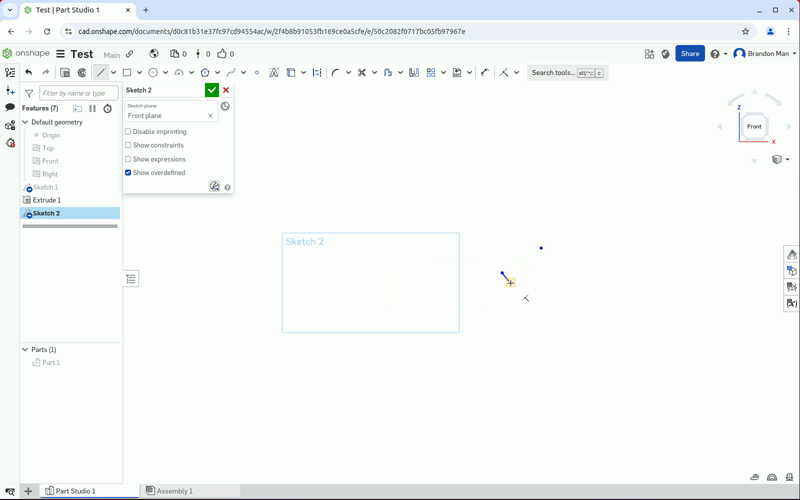
scroll(6)
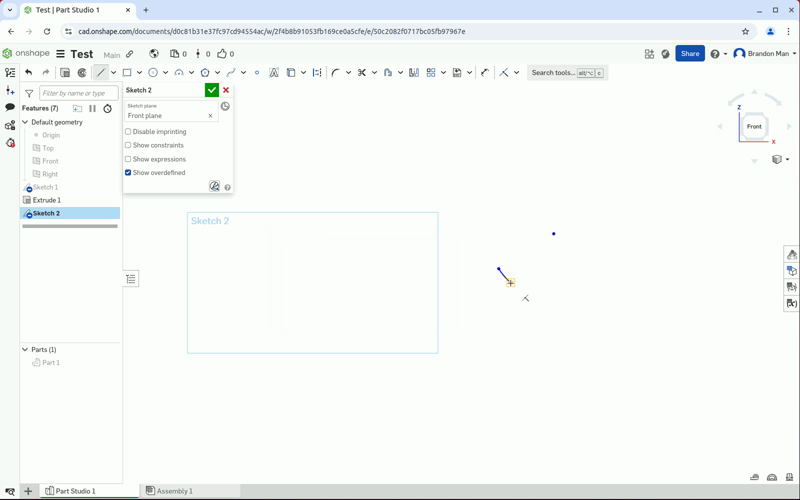
scroll(6)
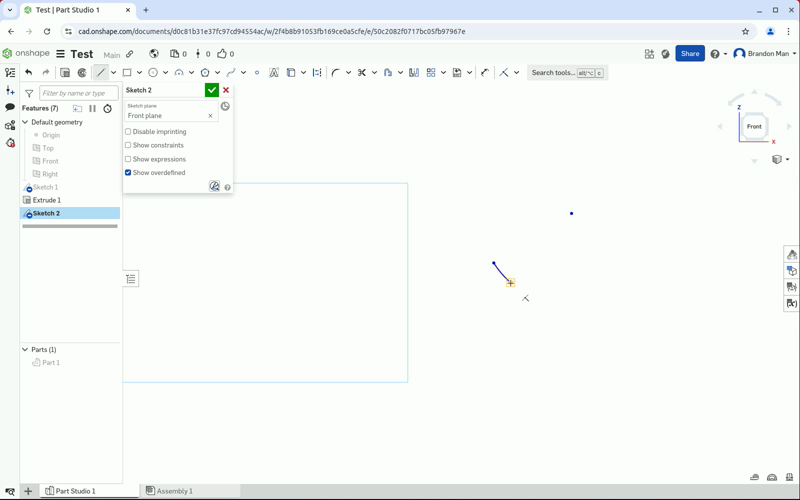
scroll(6)
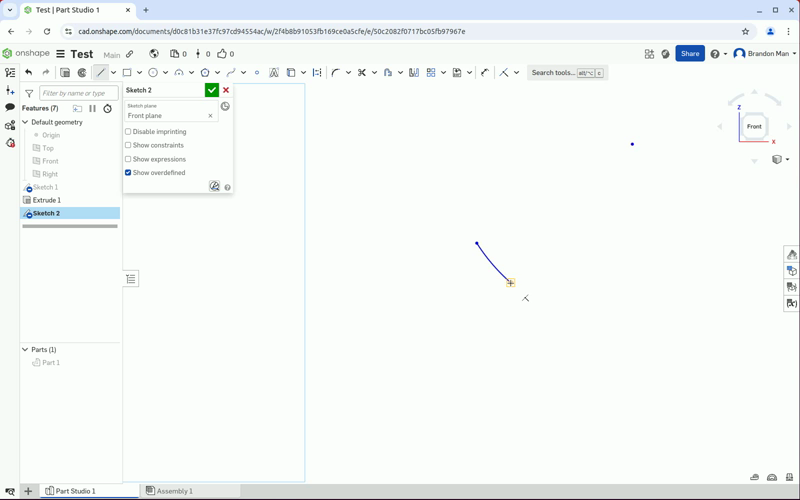
click(510, 282)
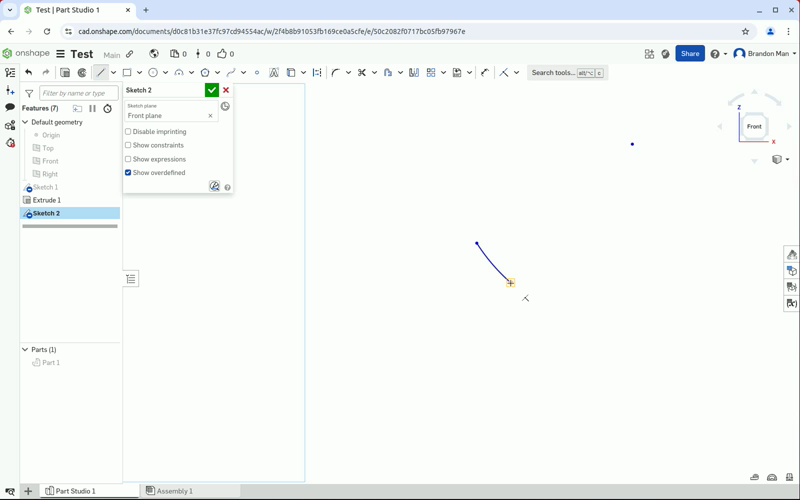
scroll(-6)
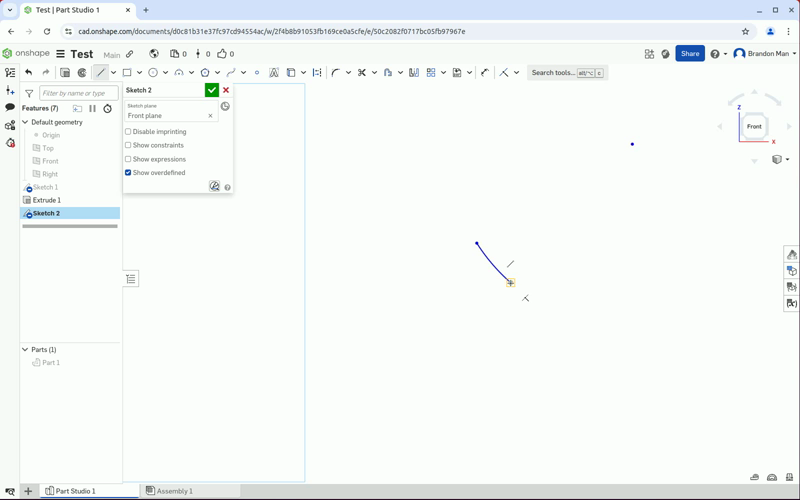
scroll(-6)
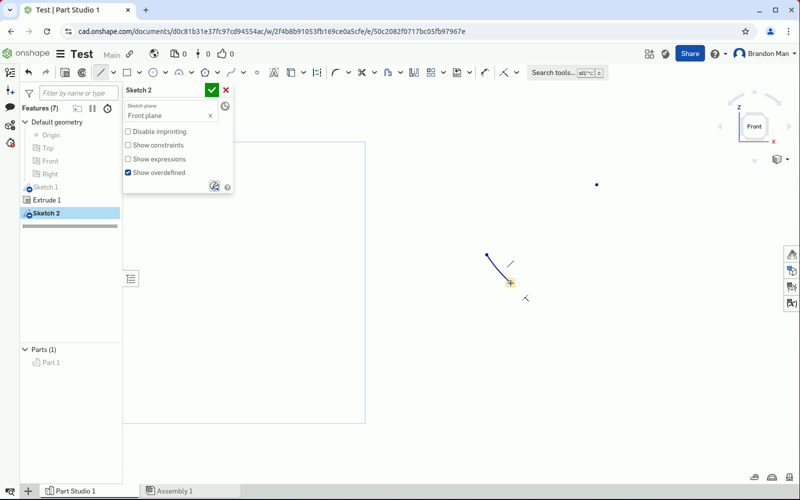
scroll(-6)
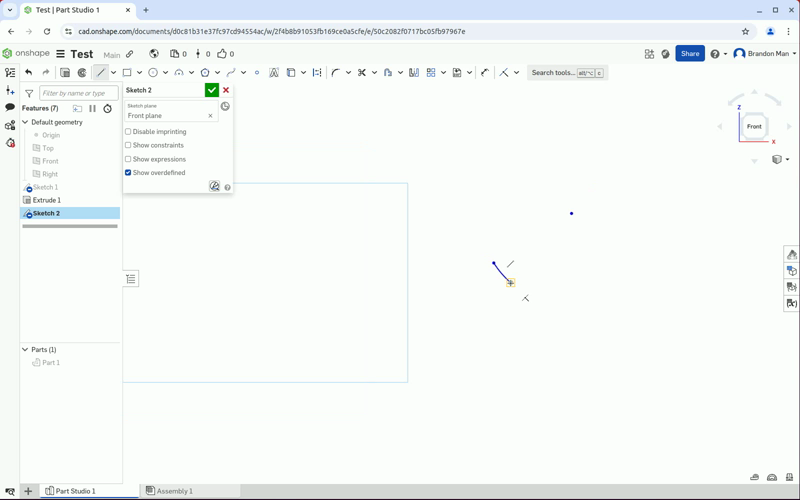
scroll(-6)
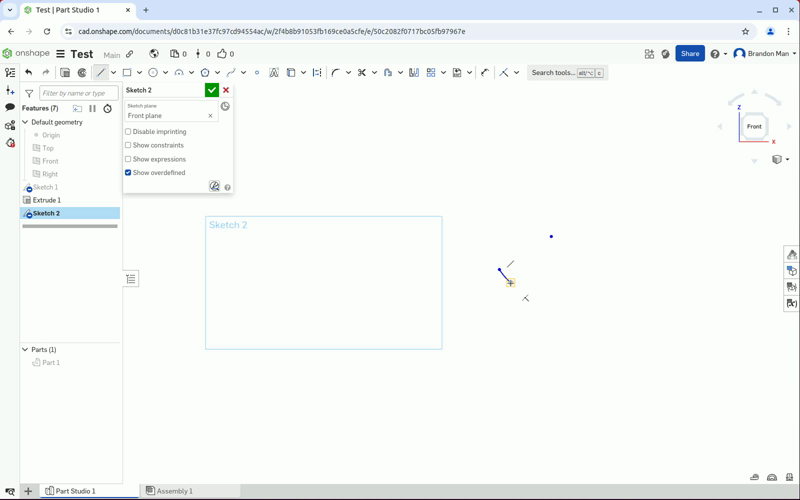
scroll(-6)
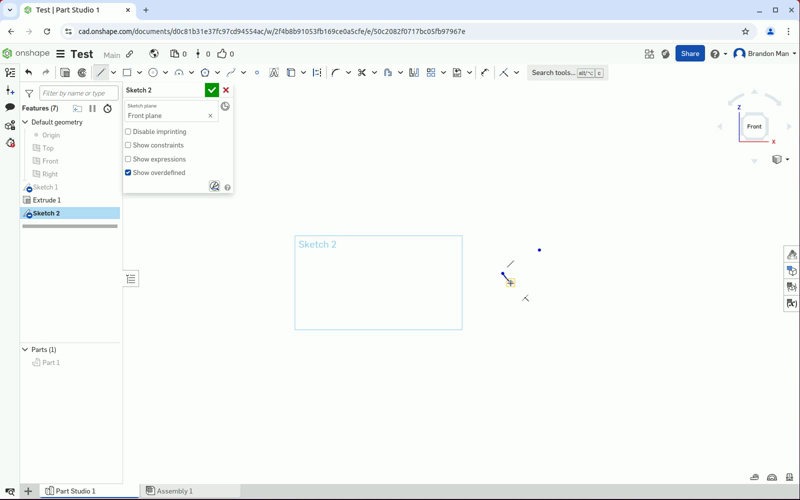
scroll(-6)
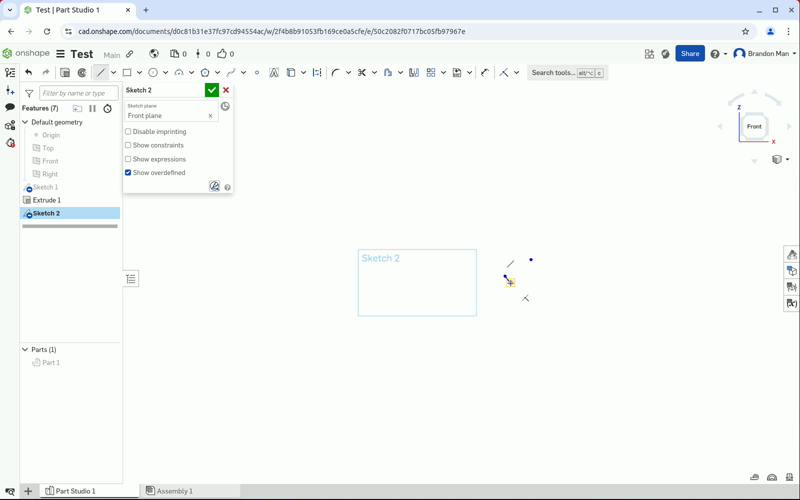
scroll(-6)
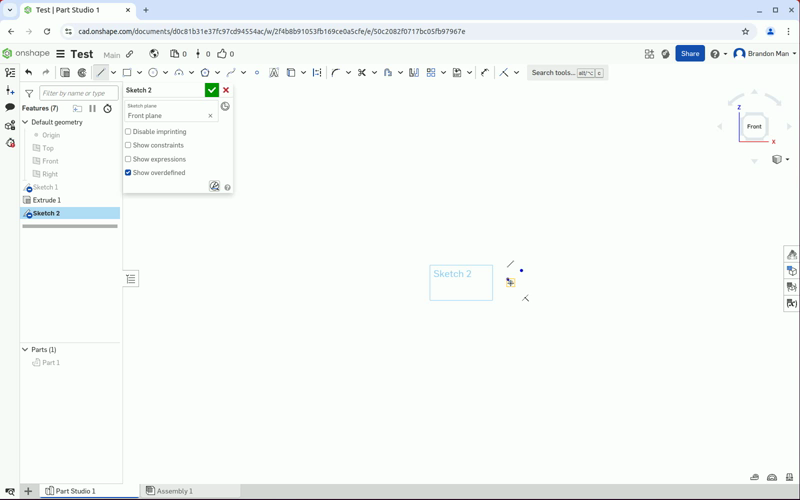
key_down(shift)
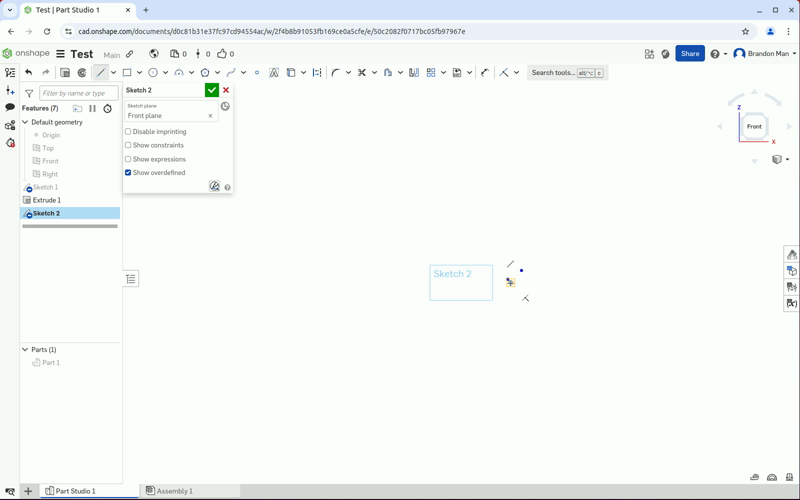
mouse_move(540, 282)
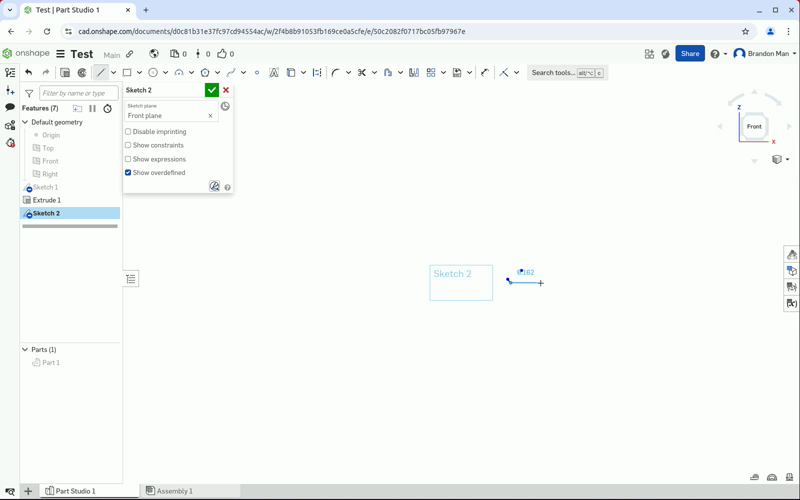
mouse_move(518, 282)
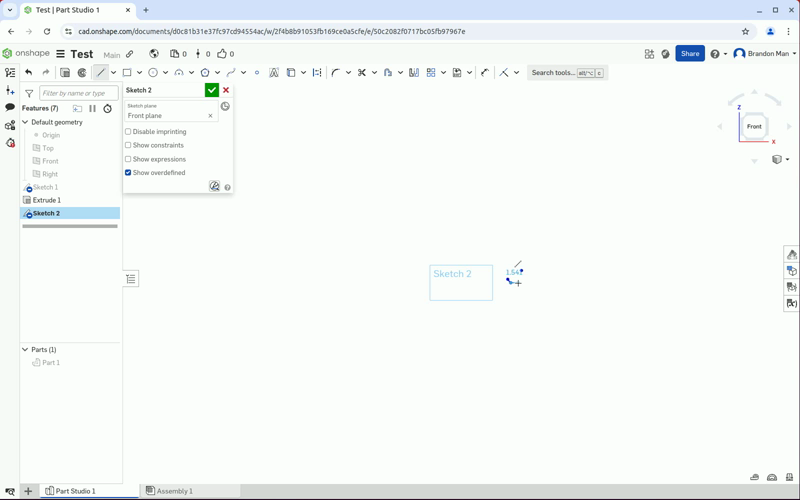
scroll(6)
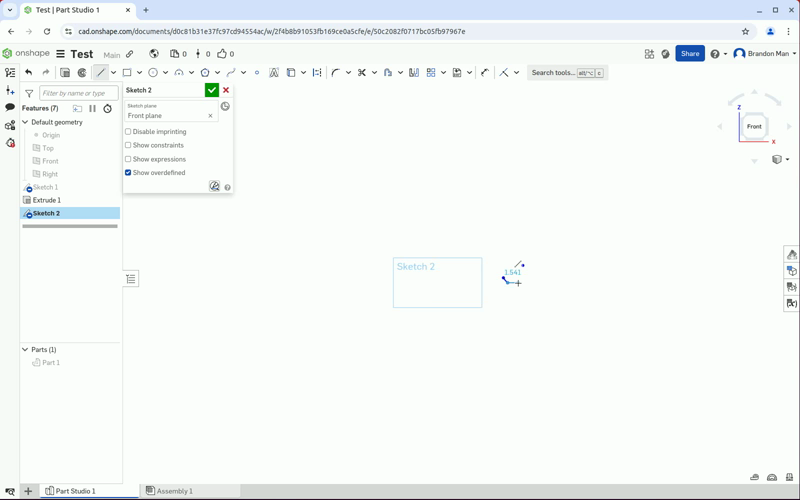
scroll(6)
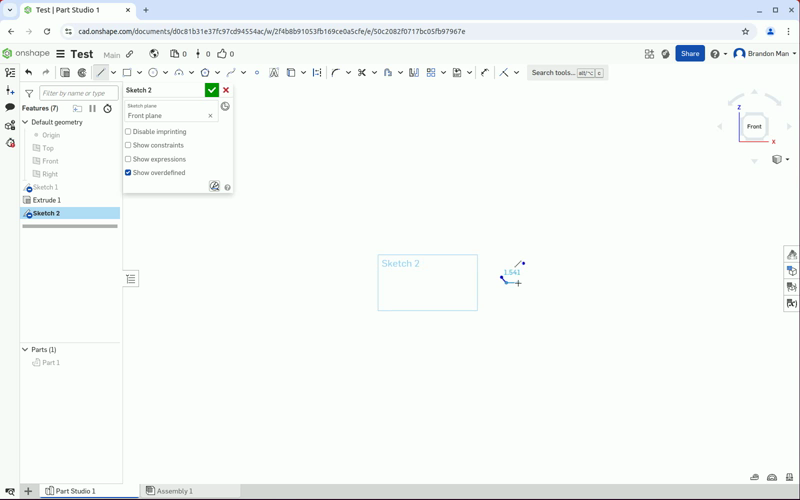
scroll(6)
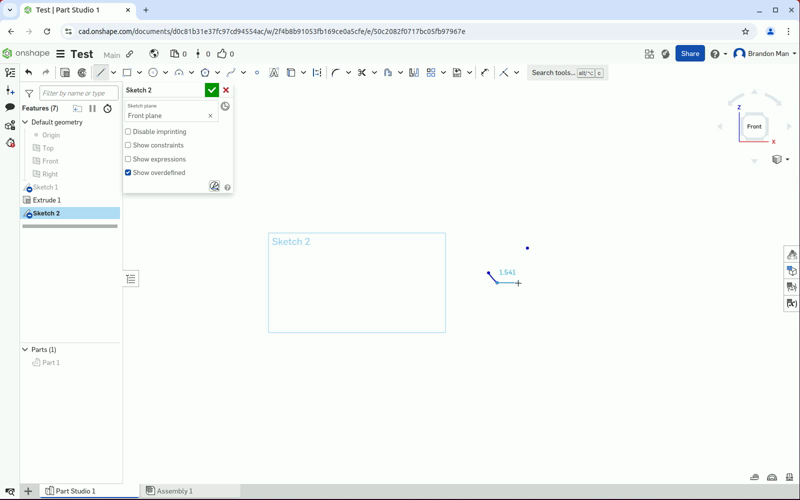
scroll(6)
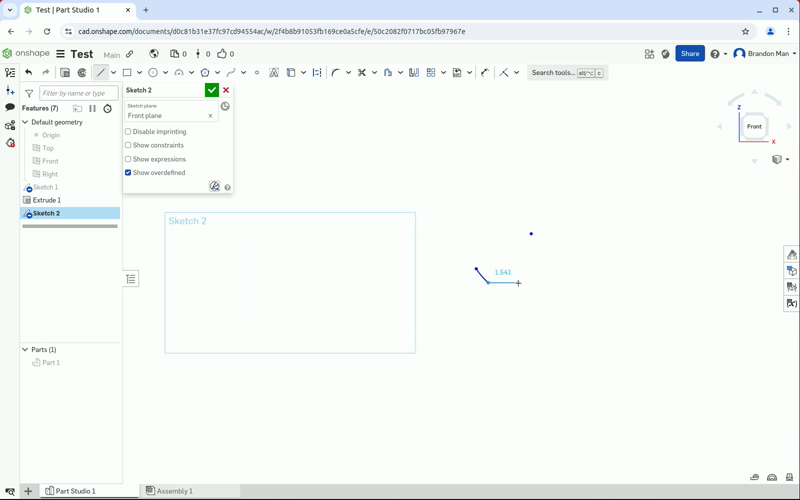
scroll(6)
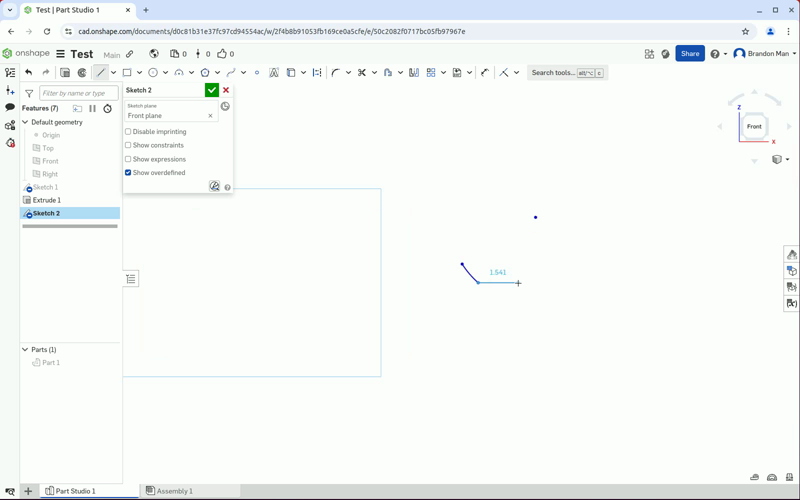
scroll(6)
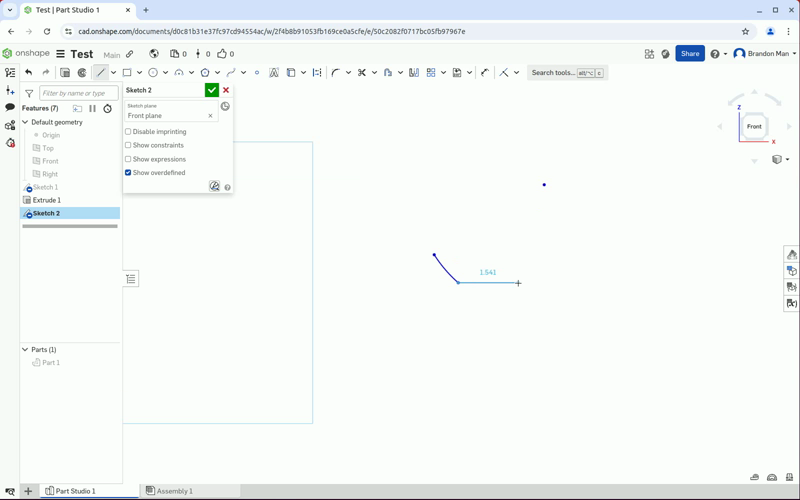
scroll(6)
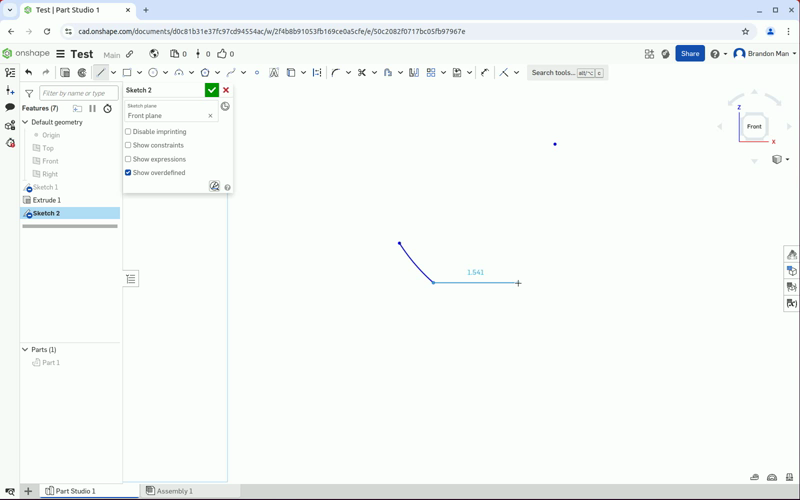
click(518, 282)
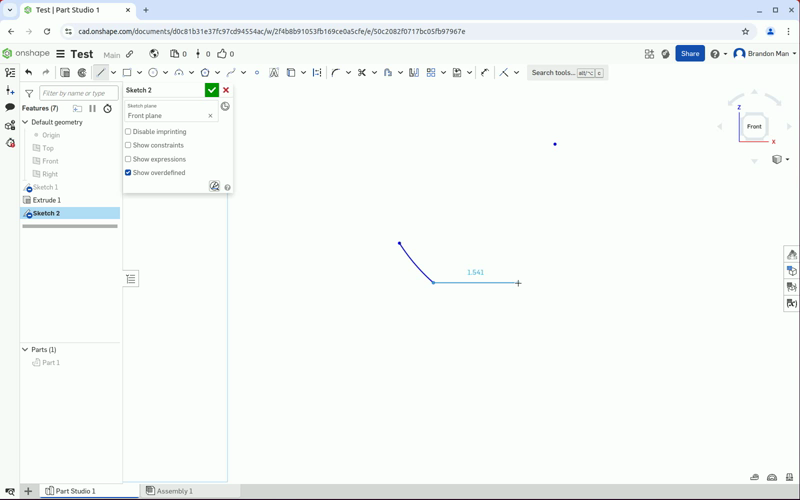
scroll(-6)
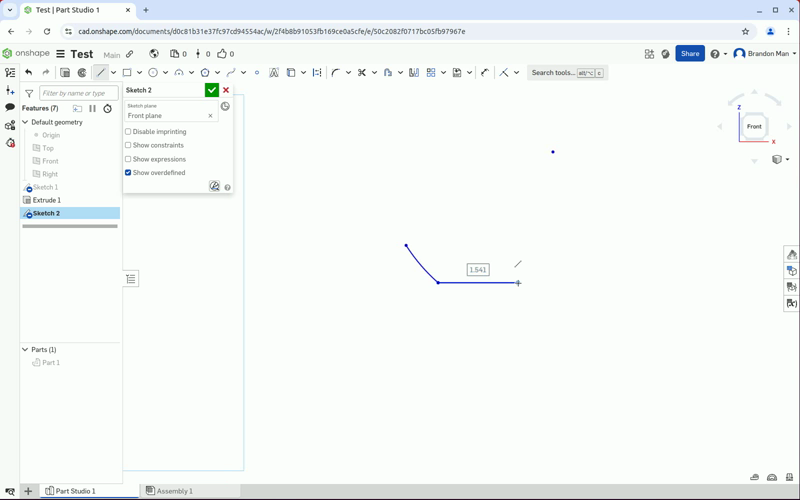
scroll(-6)
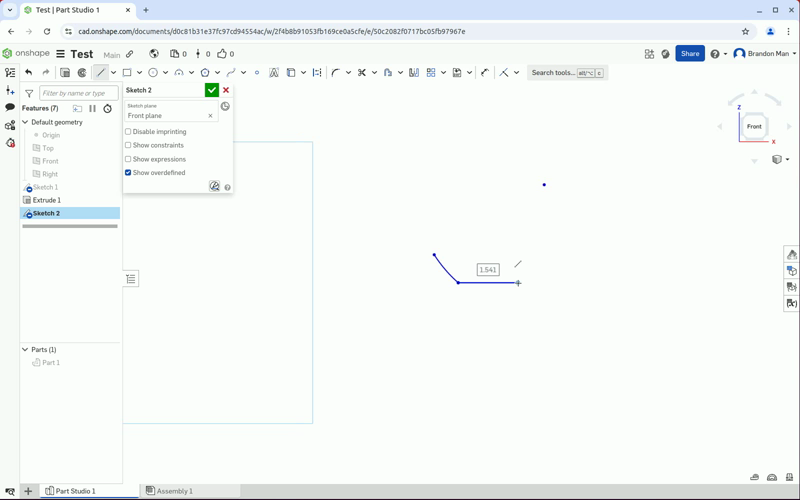
scroll(-6)
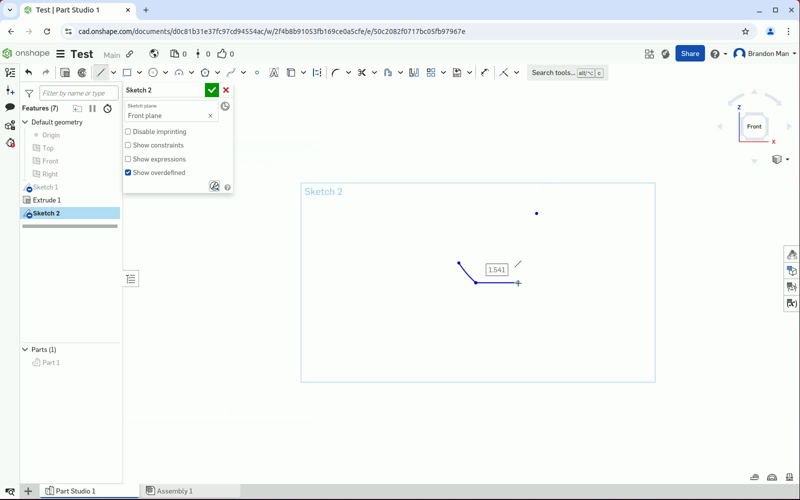
scroll(-6)
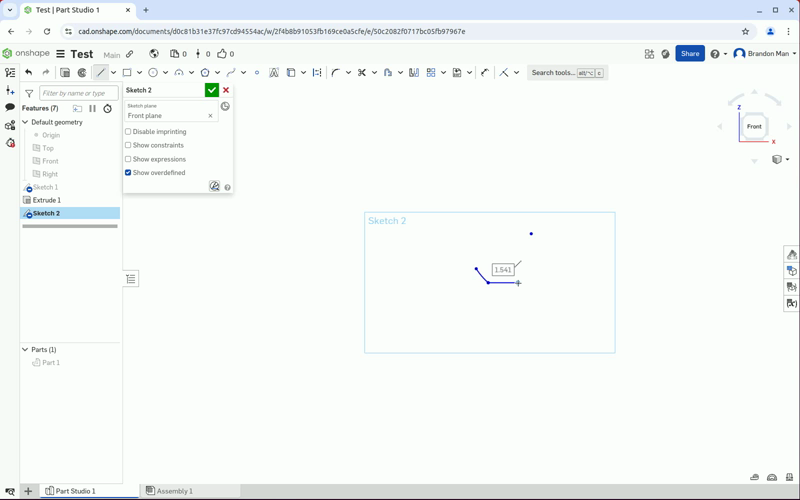
scroll(-6)
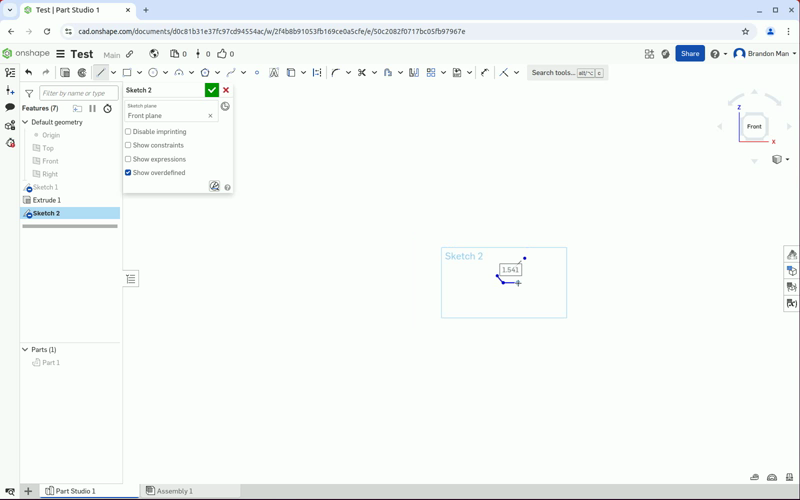
scroll(-6)
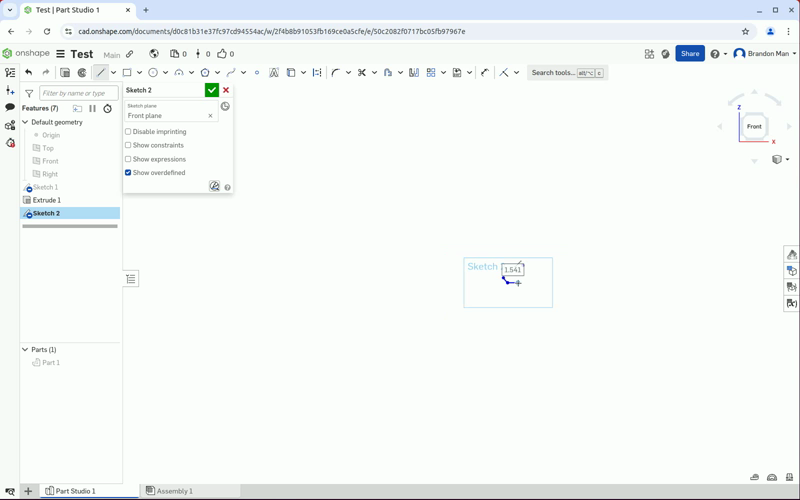
scroll(-6)
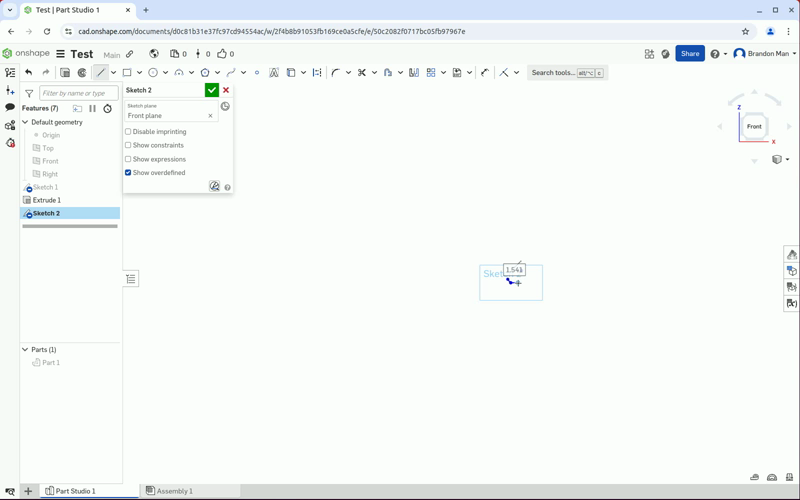
key_up(shift)
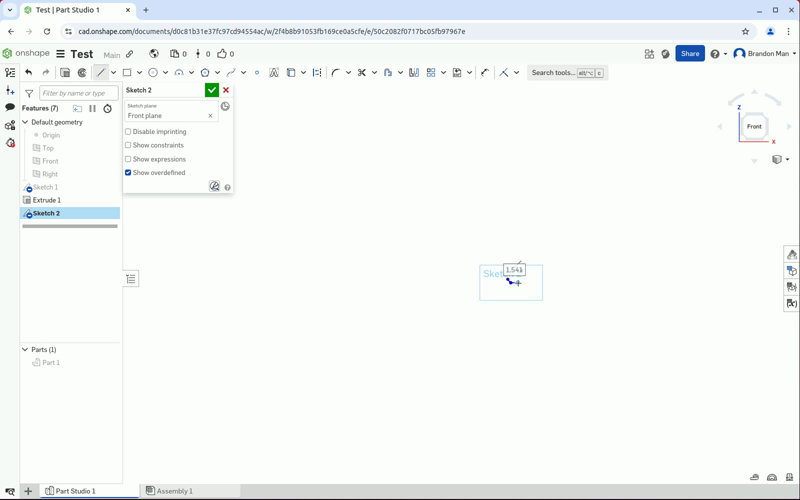
key(esc)
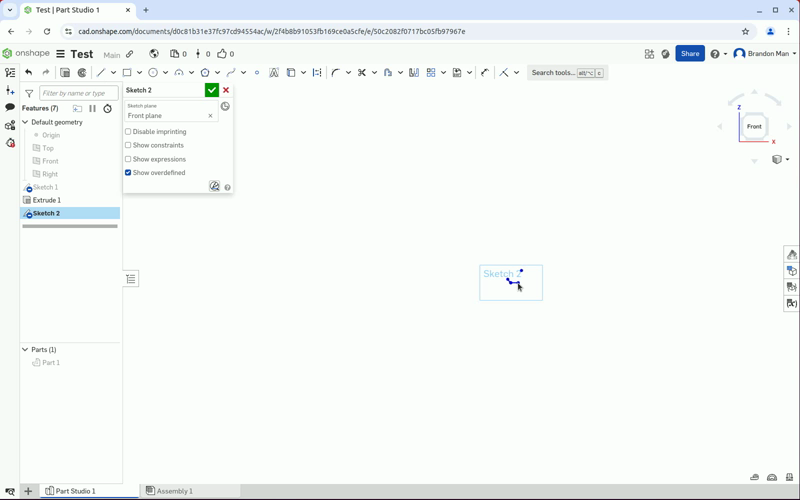
key(a)
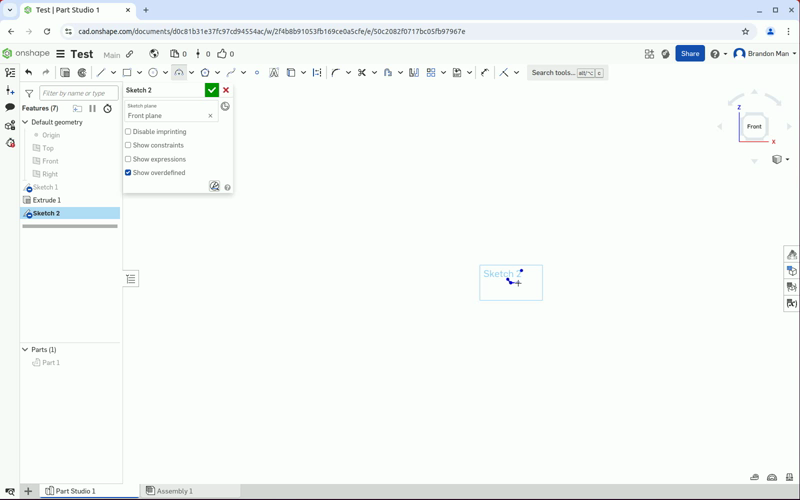
mouse_move(518, 282)
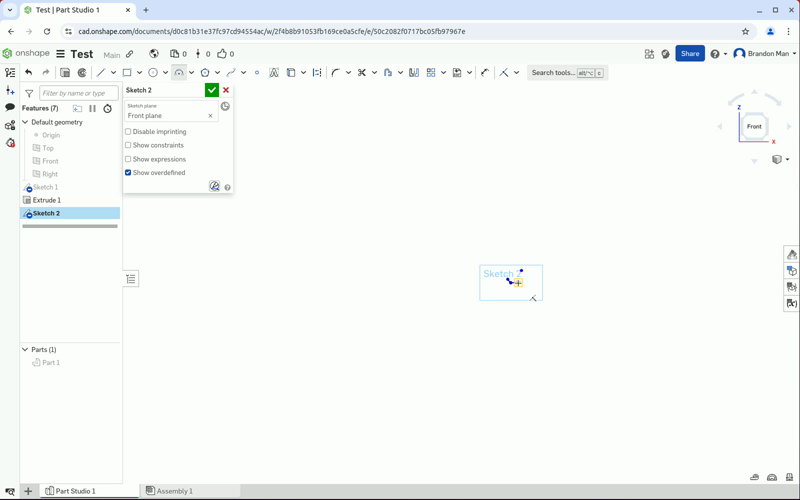
click(518, 282)
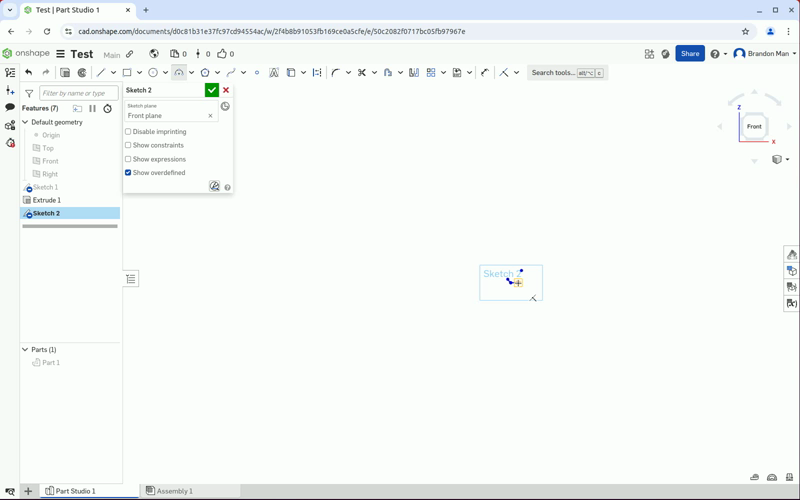
key_down(shift)
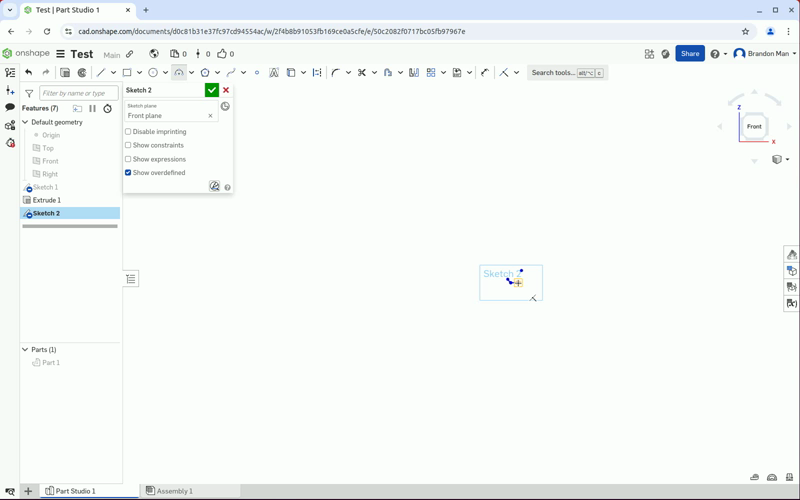
mouse_move(521, 279)
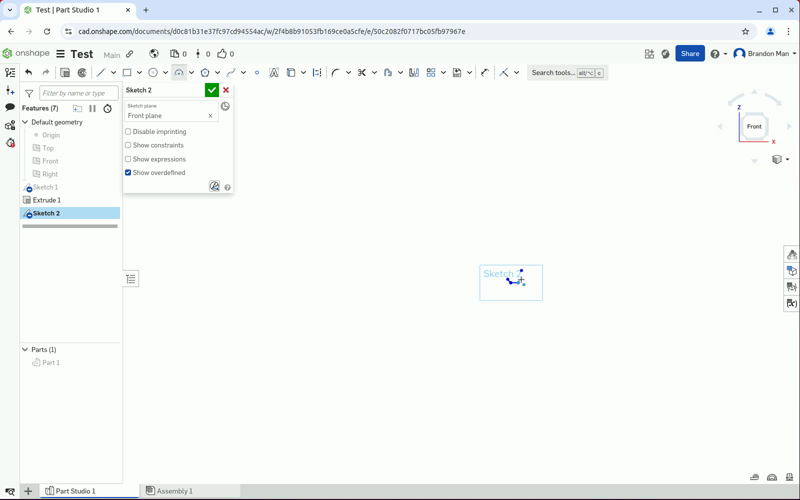
scroll(6)
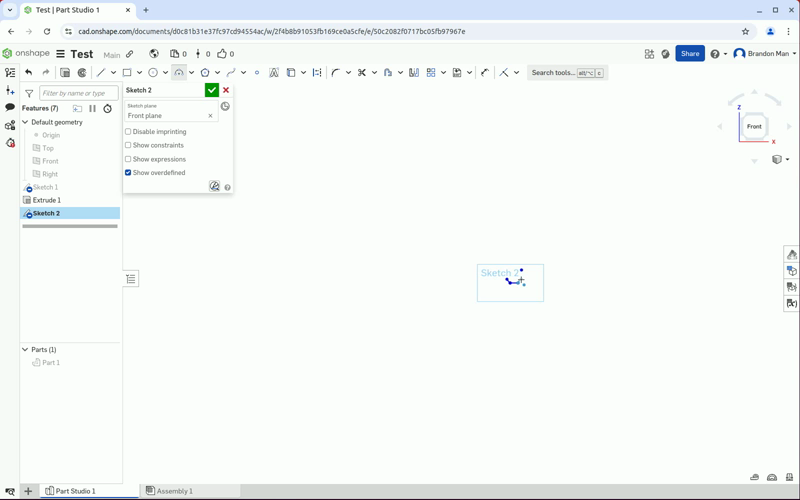
scroll(6)
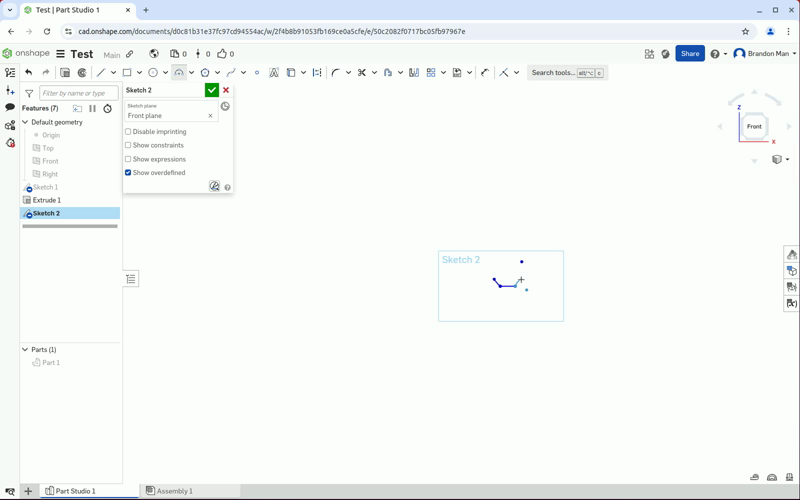
scroll(6)
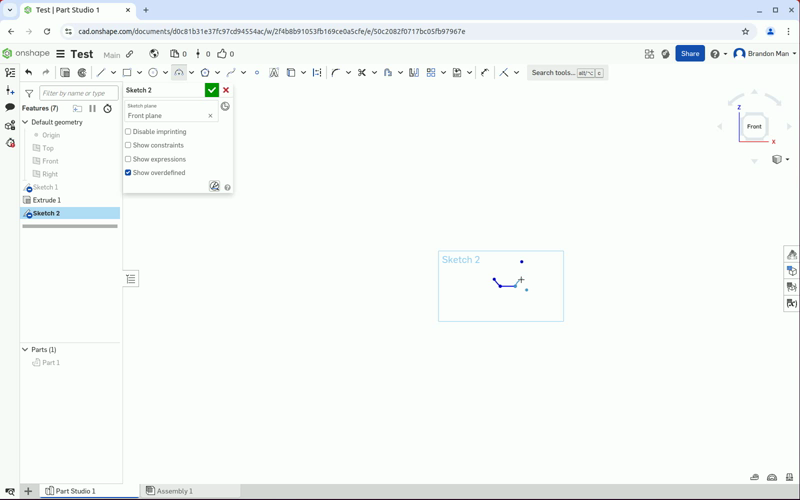
scroll(6)
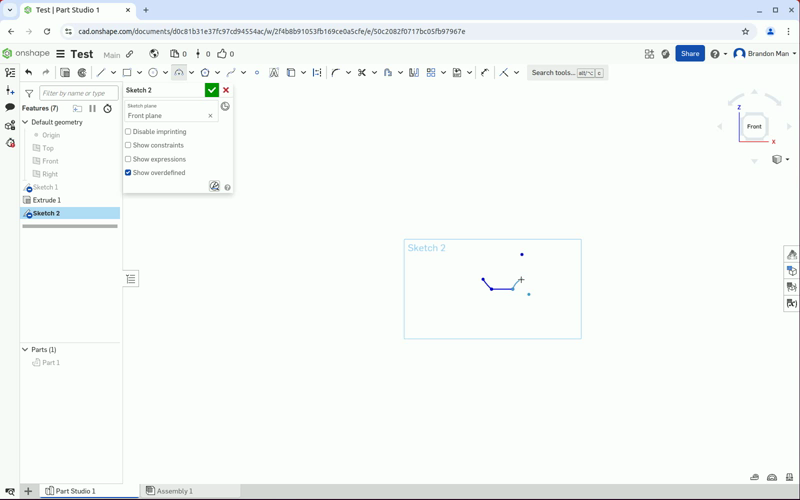
scroll(6)
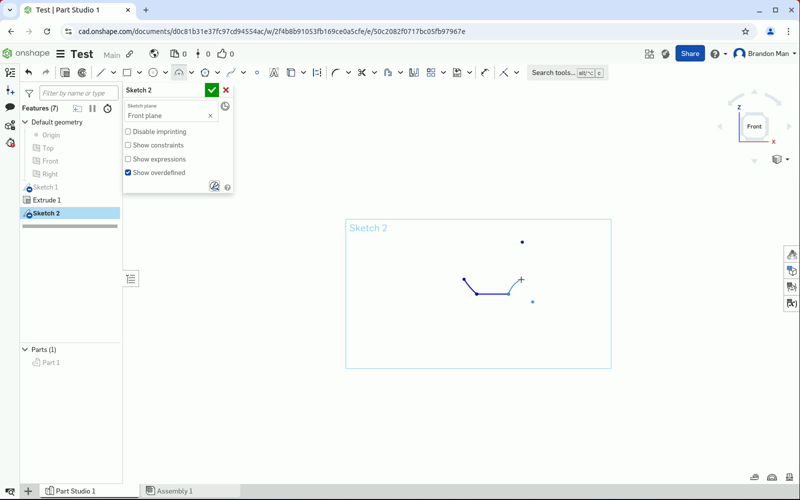
scroll(6)
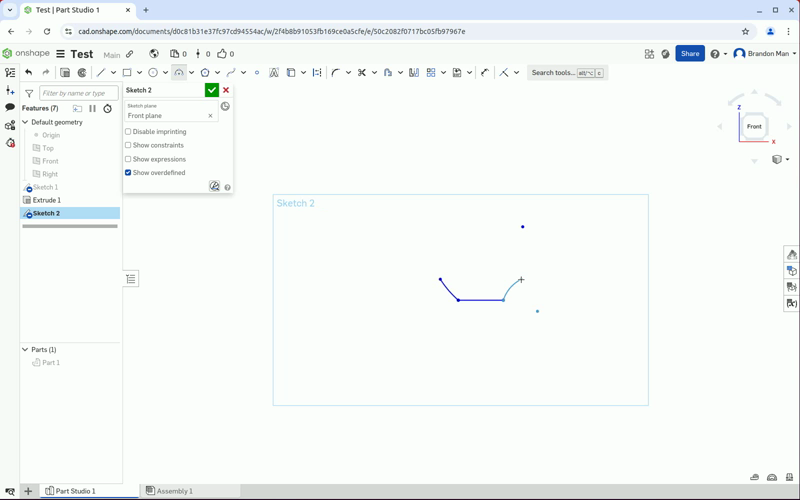
scroll(6)
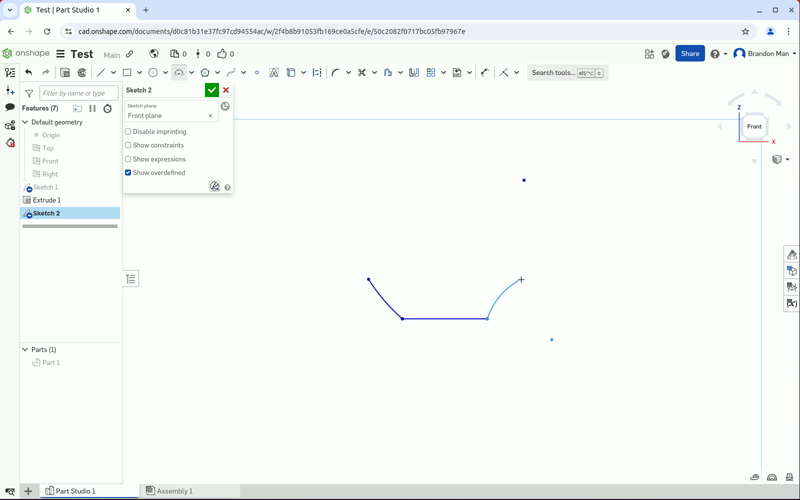
click(521, 279)
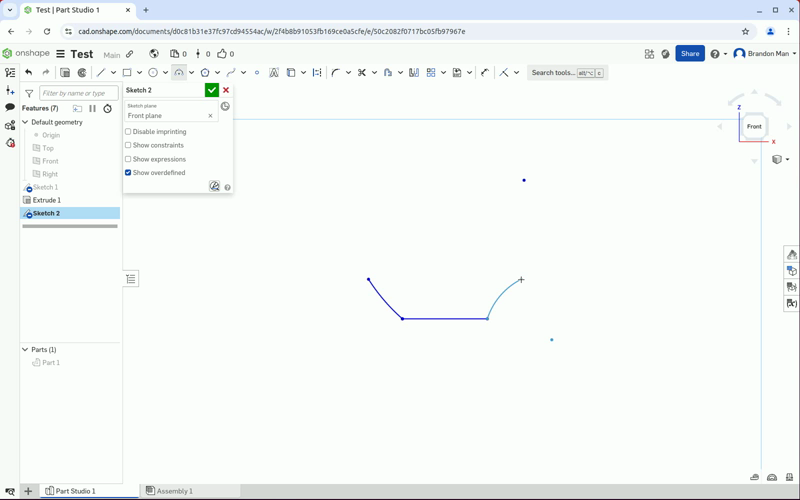
scroll(-6)
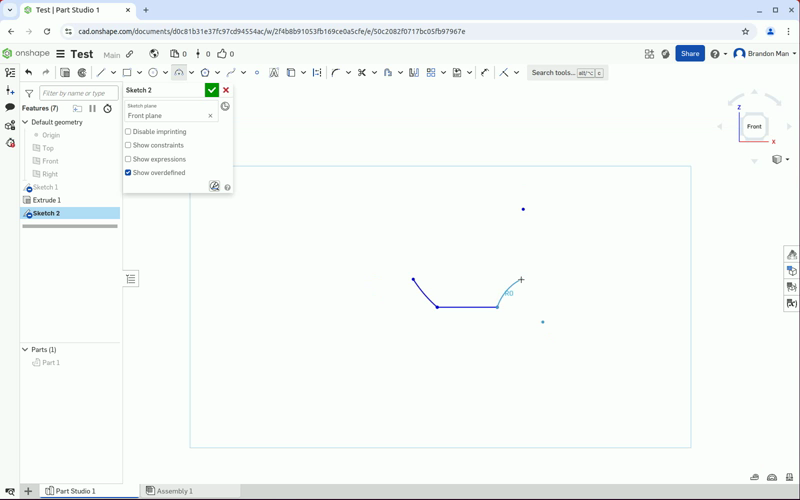
scroll(-6)
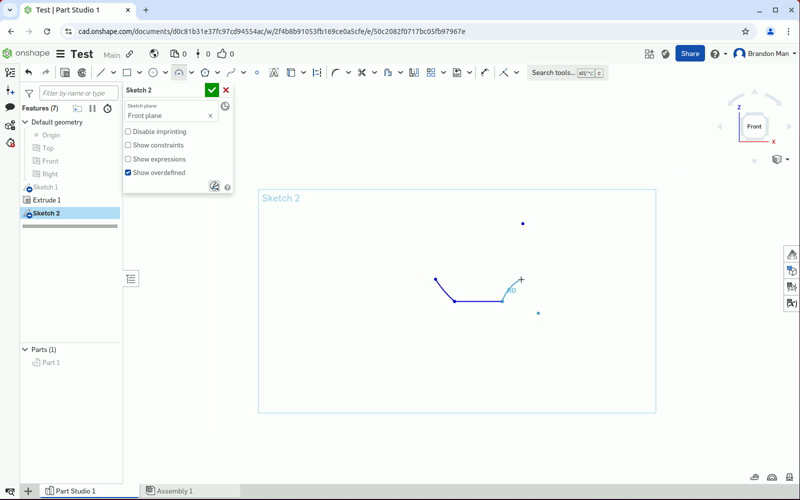
scroll(-6)
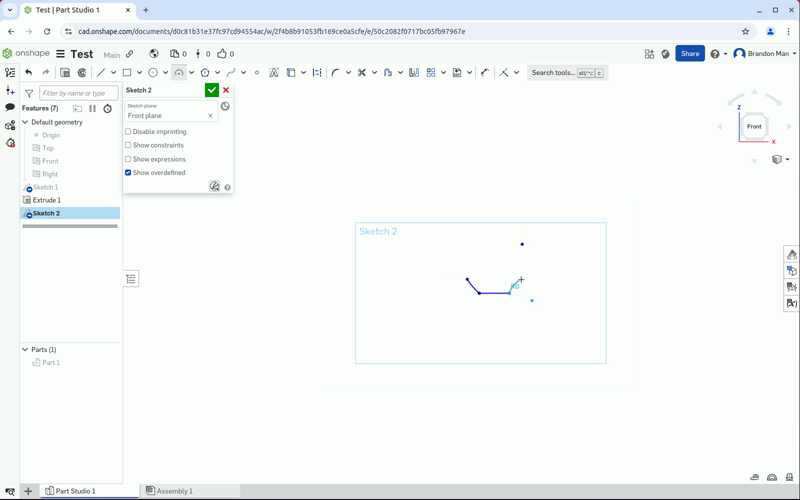
scroll(-6)
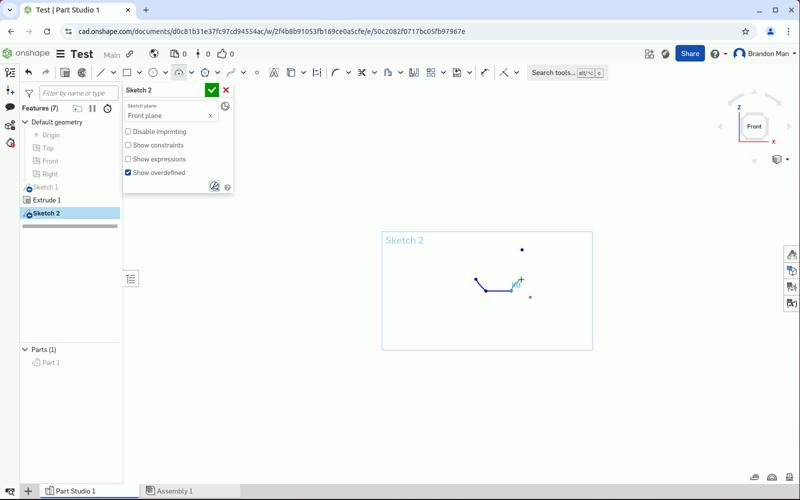
scroll(-6)
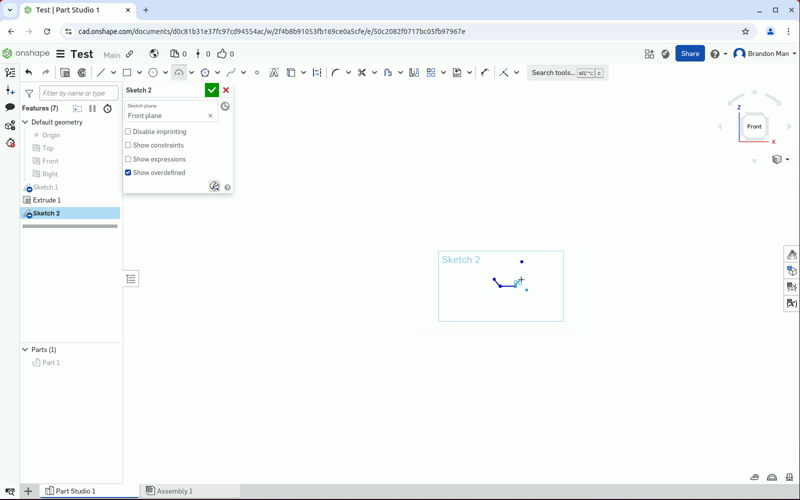
scroll(-6)
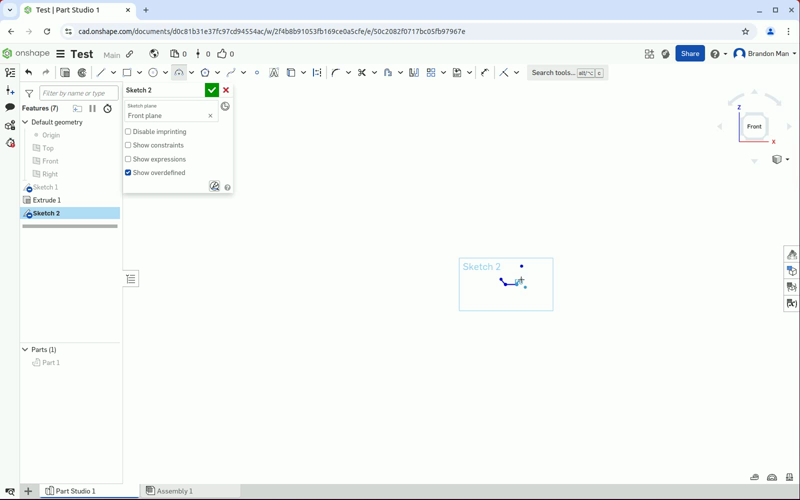
scroll(-6)
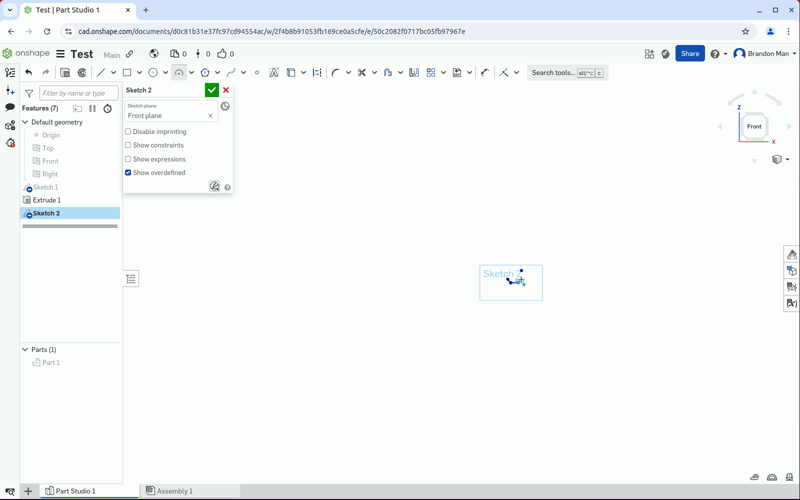
mouse_move(520, 281)
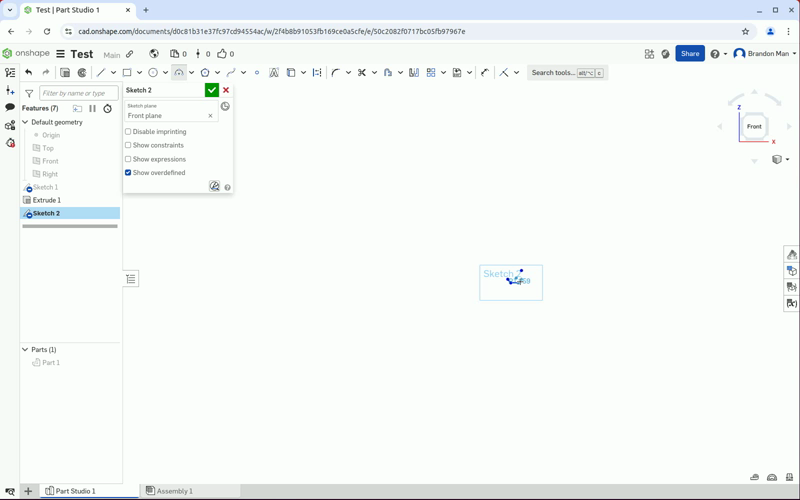
scroll(6)
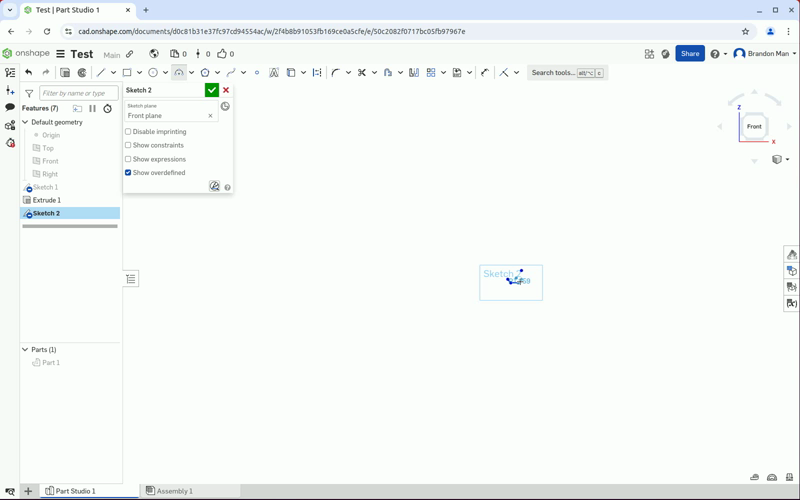
scroll(6)
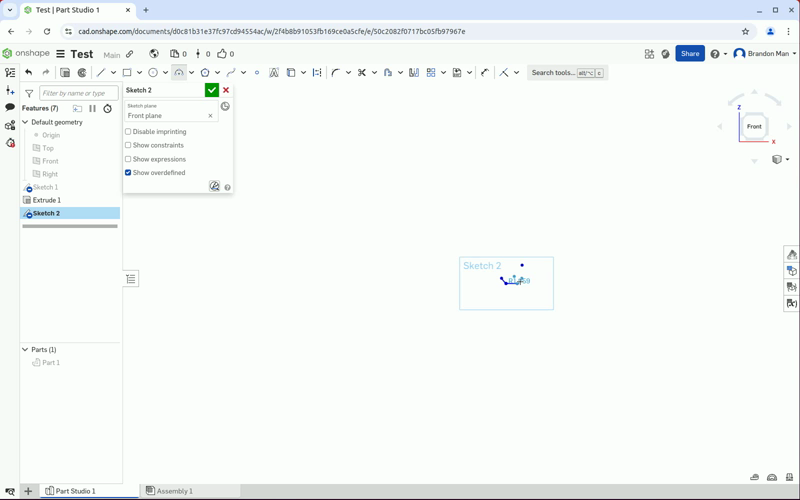
scroll(6)
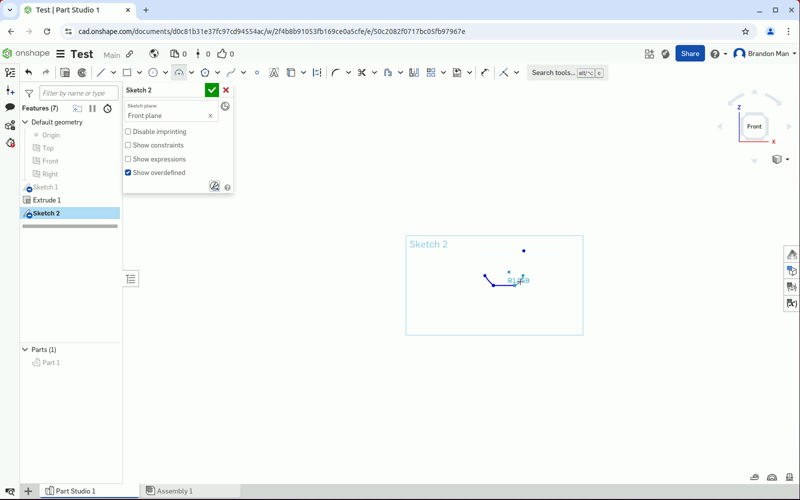
scroll(6)
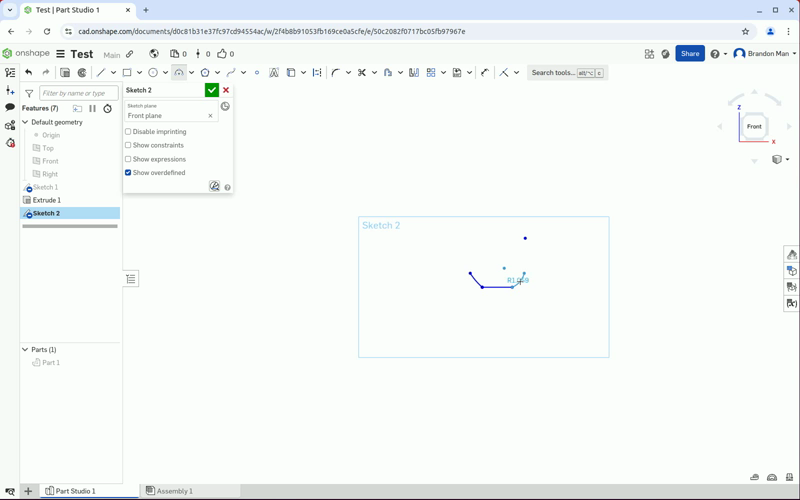
scroll(6)
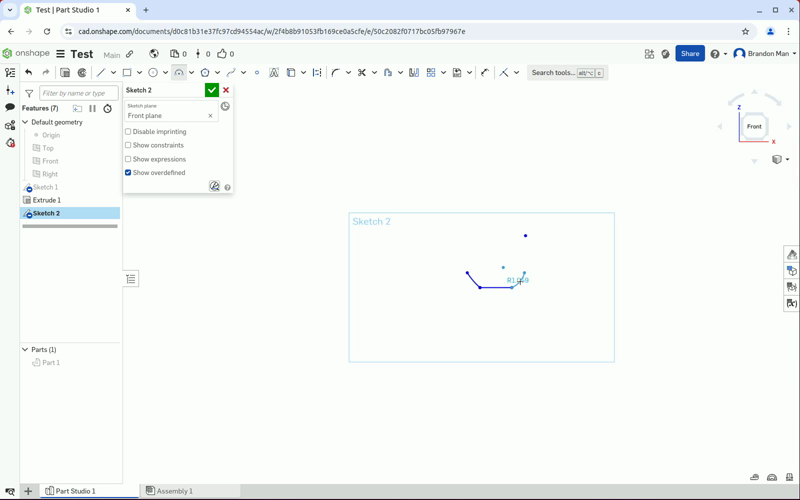
scroll(6)
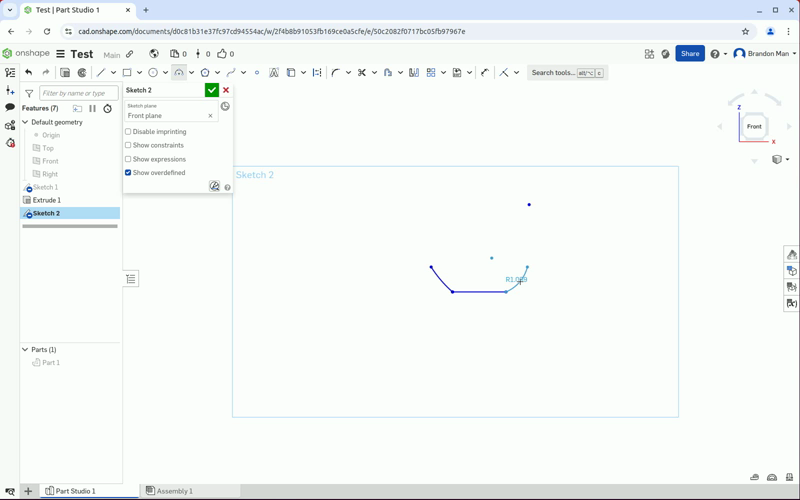
scroll(6)
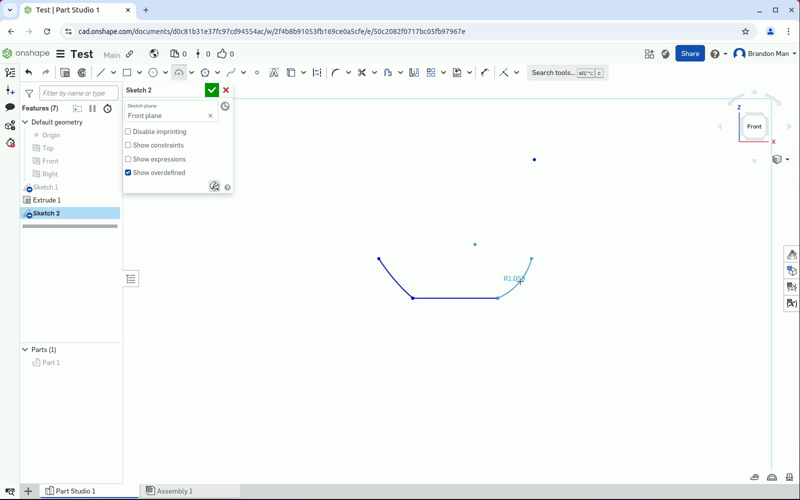
click(520, 281)
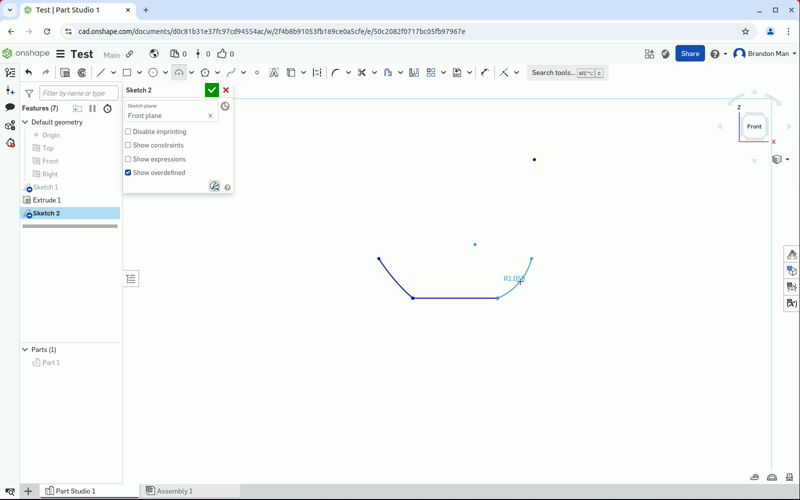
scroll(-6)
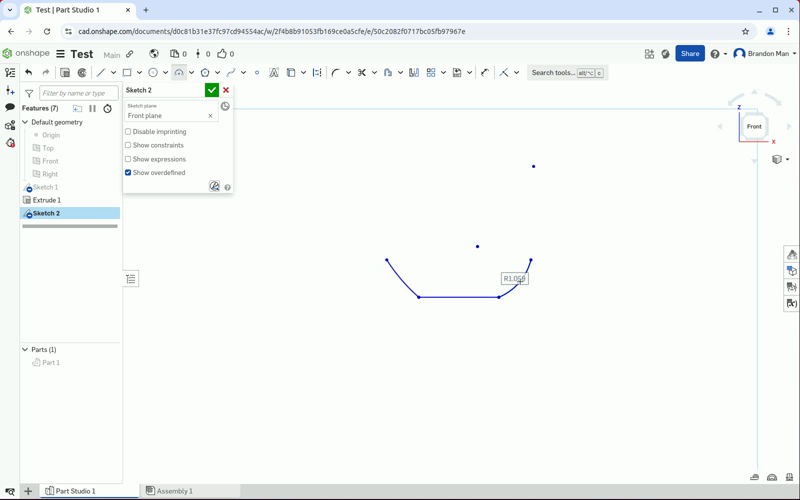
scroll(-6)
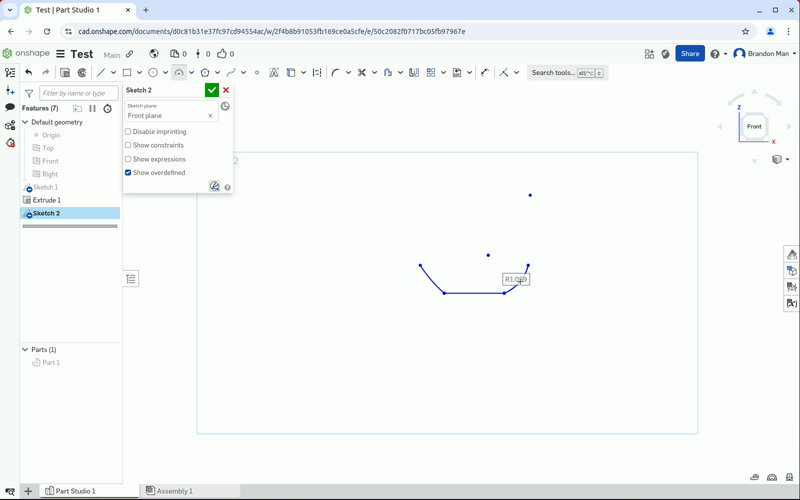
scroll(-6)
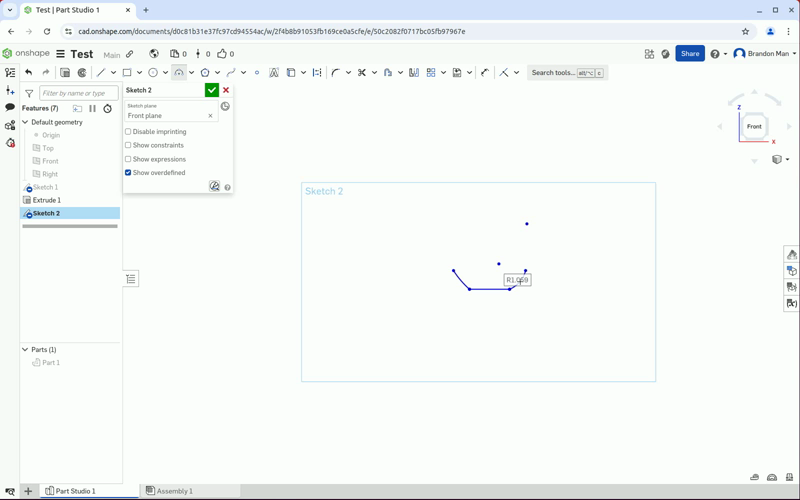
scroll(-6)
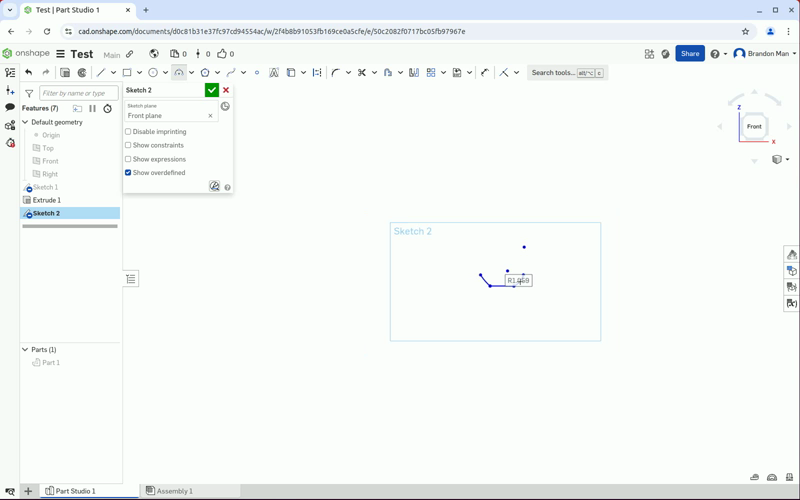
scroll(-6)
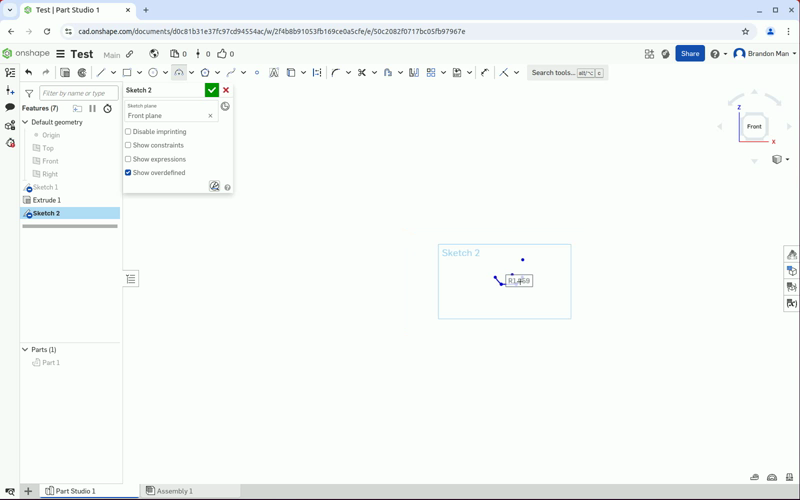
scroll(-6)
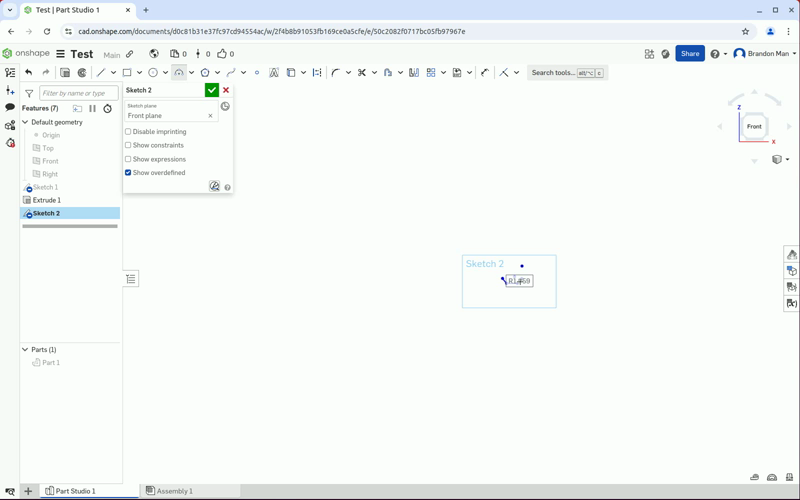
scroll(-6)
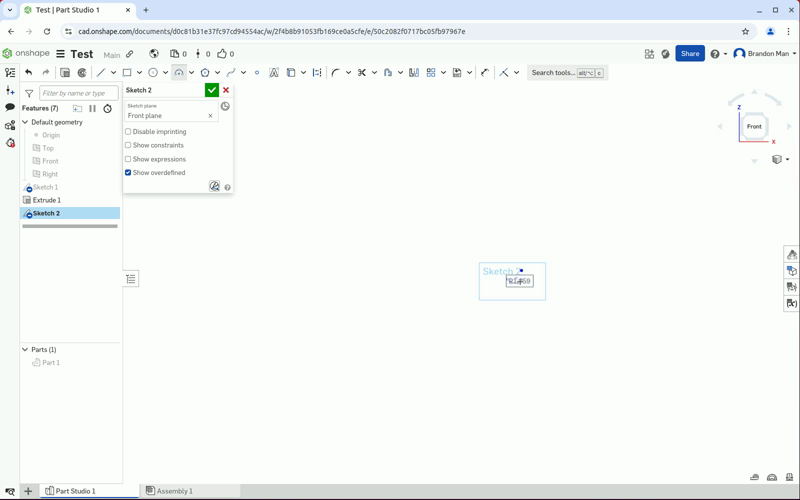
key_up(shift)
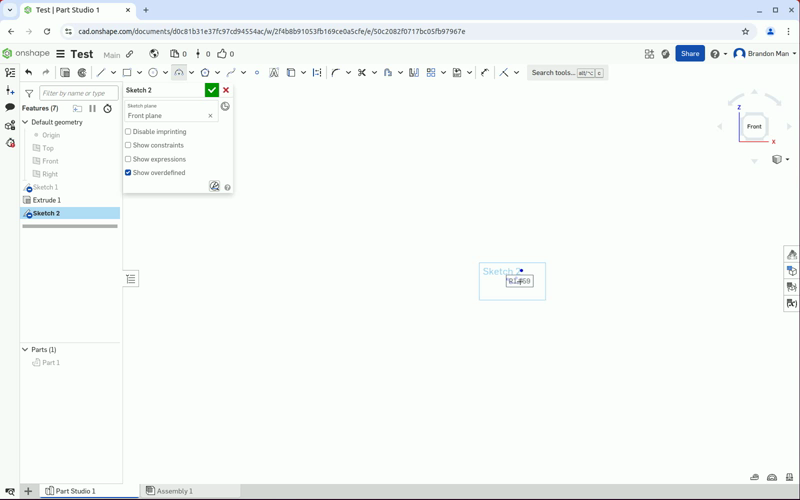
key(esc)
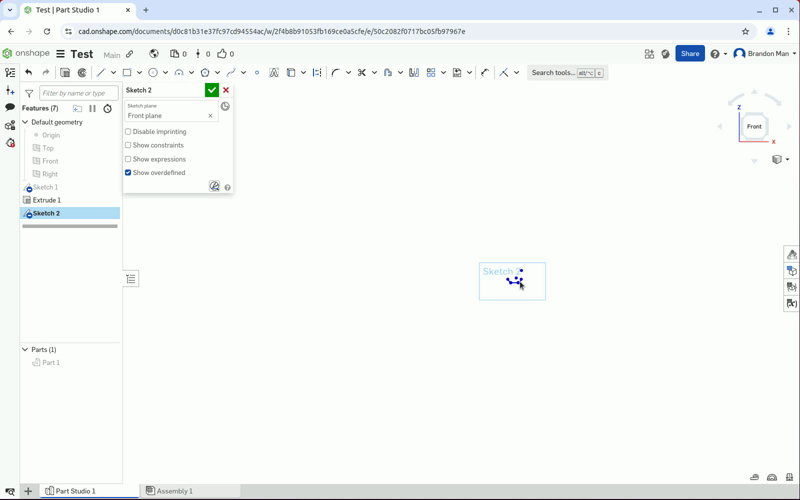
key(l)
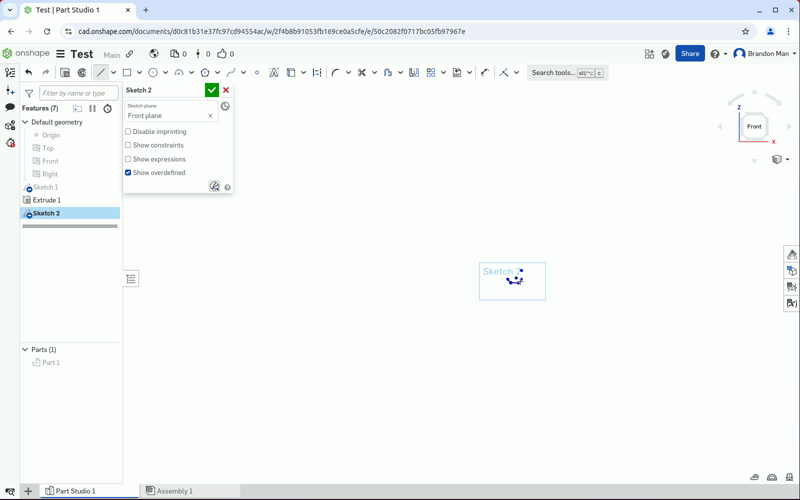
mouse_move(521, 279)
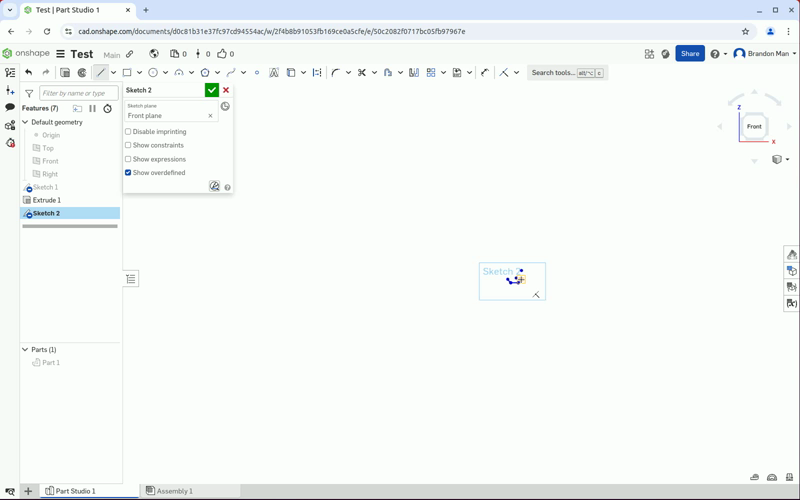
scroll(6)
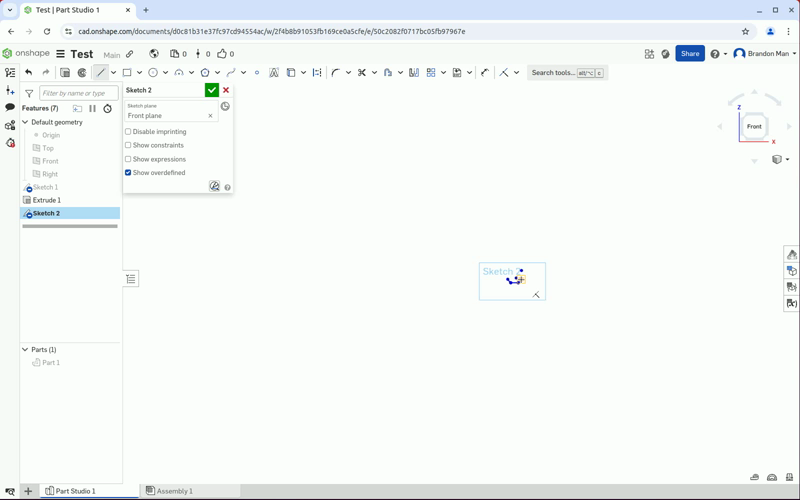
scroll(6)
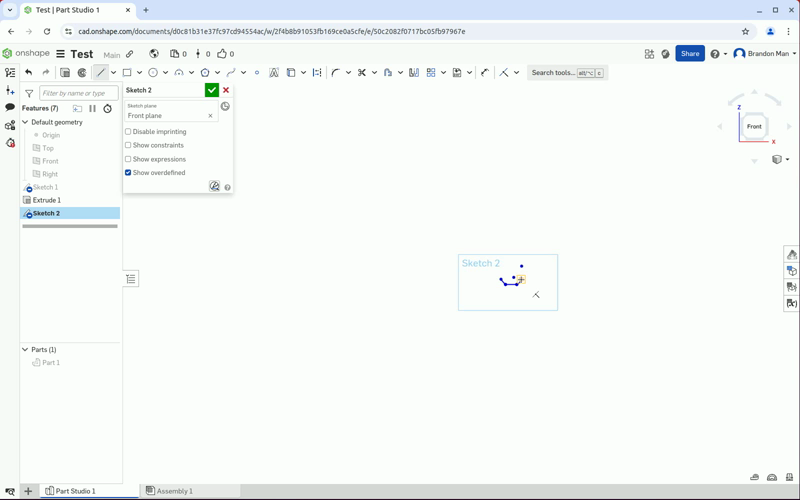
scroll(6)
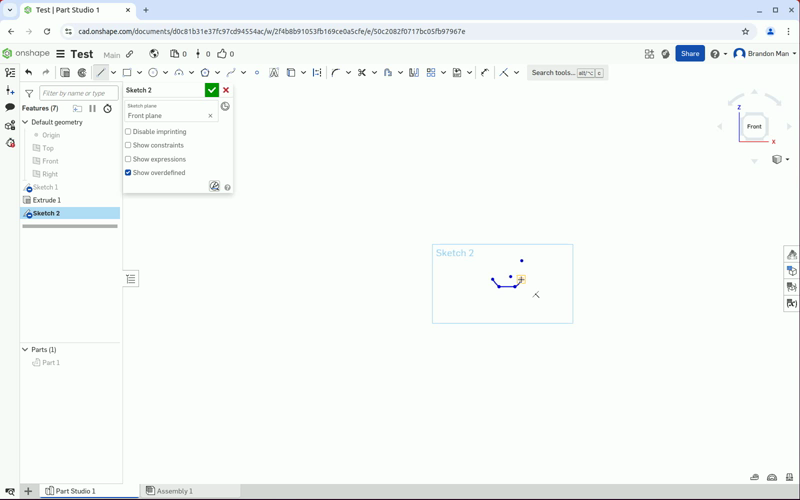
scroll(6)
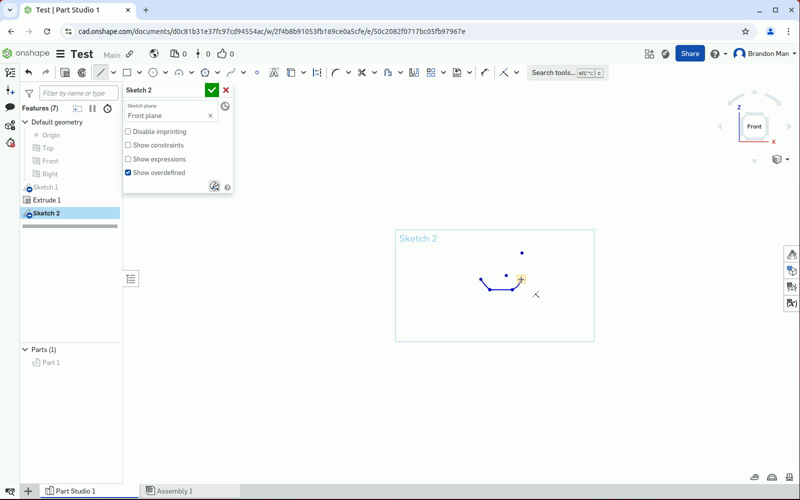
scroll(6)
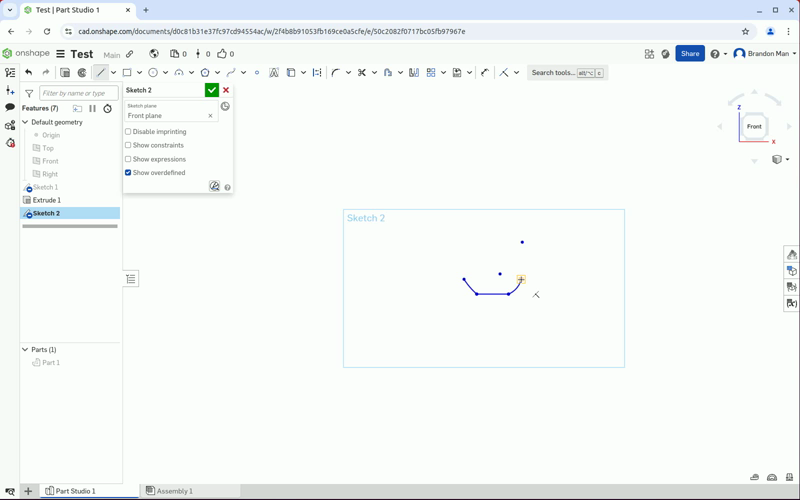
scroll(6)
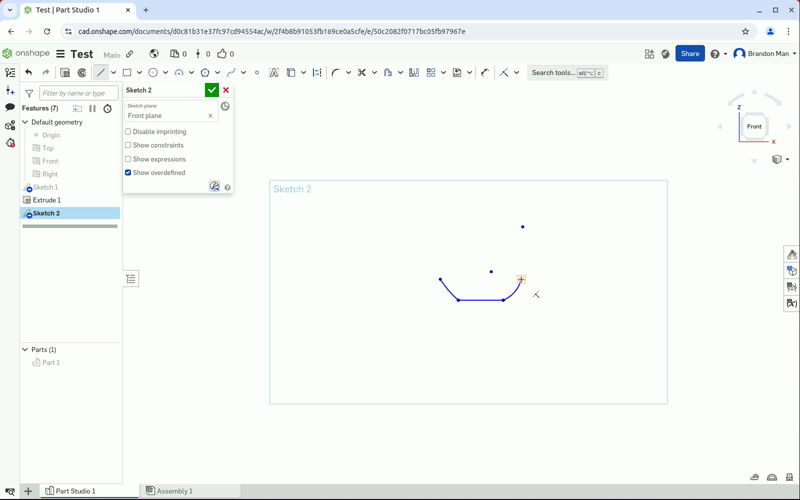
scroll(6)
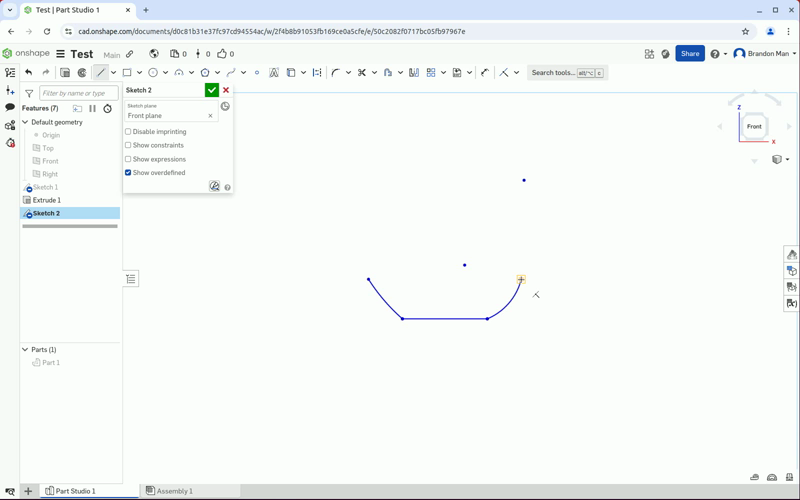
click(521, 279)
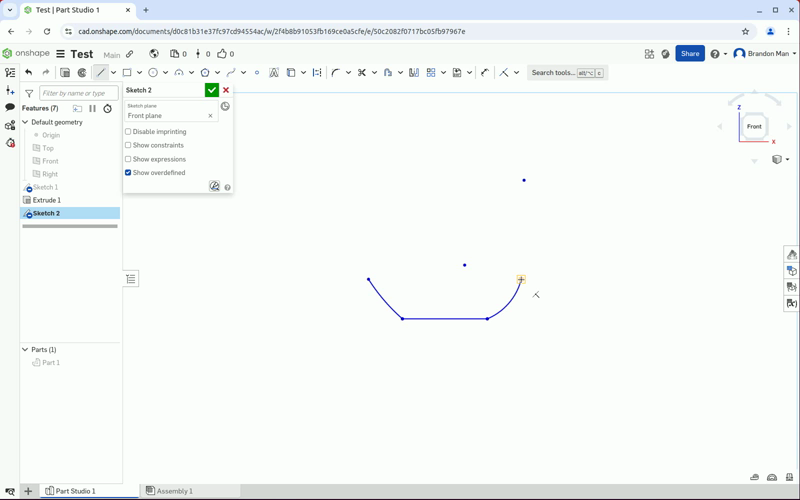
scroll(-6)
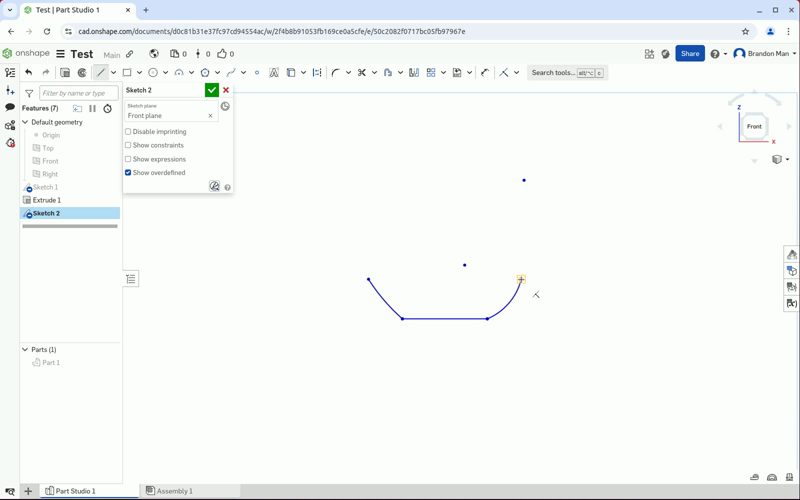
scroll(-6)
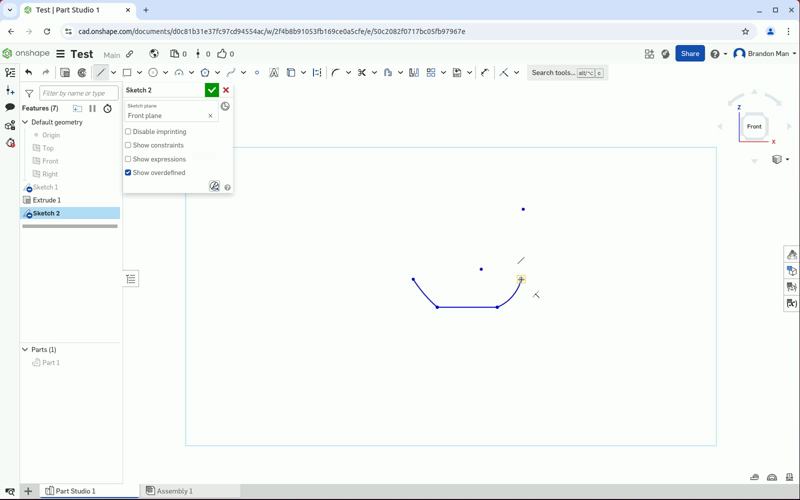
scroll(-6)
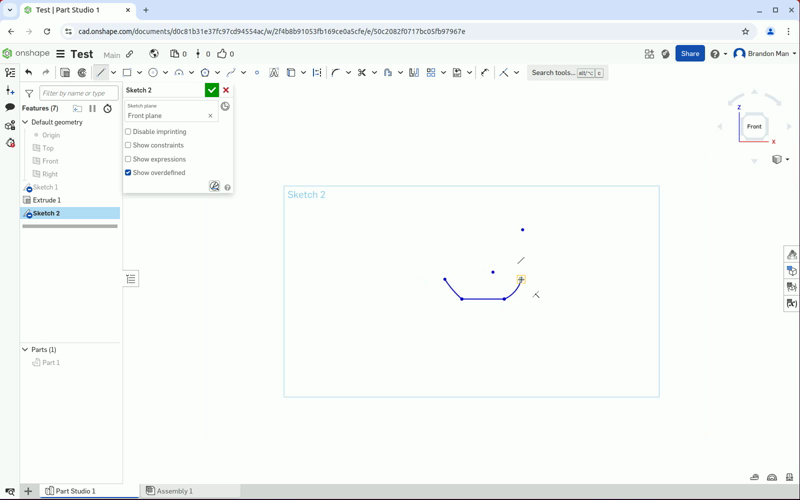
scroll(-6)
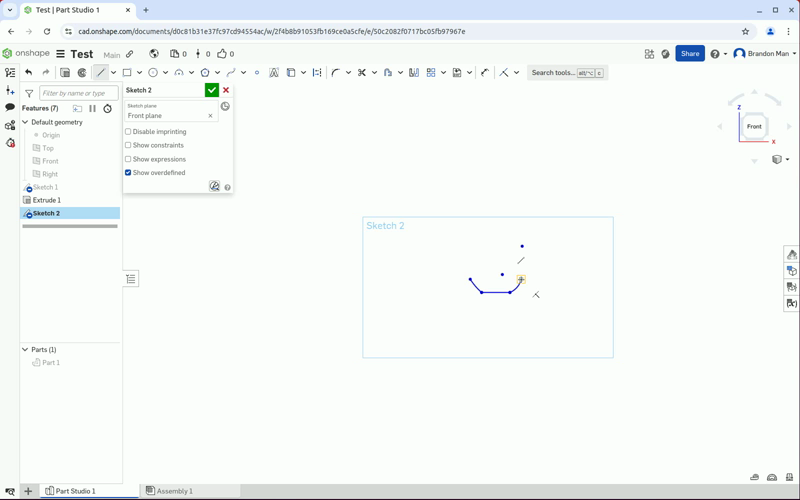
scroll(-6)
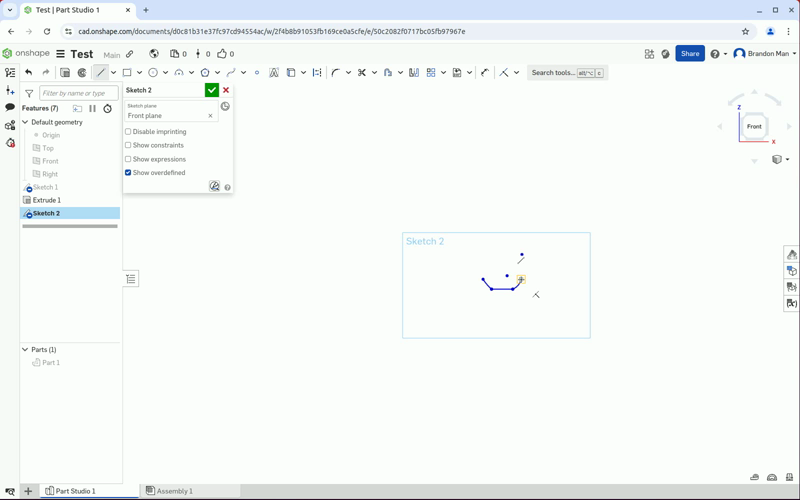
scroll(-6)
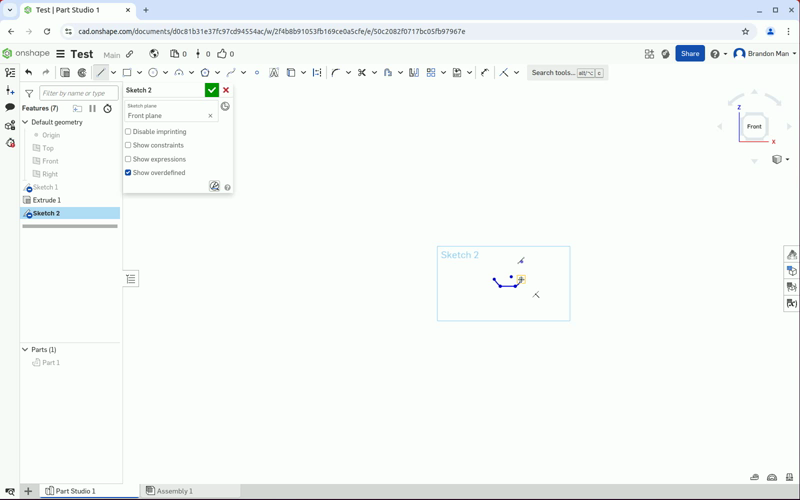
scroll(-6)
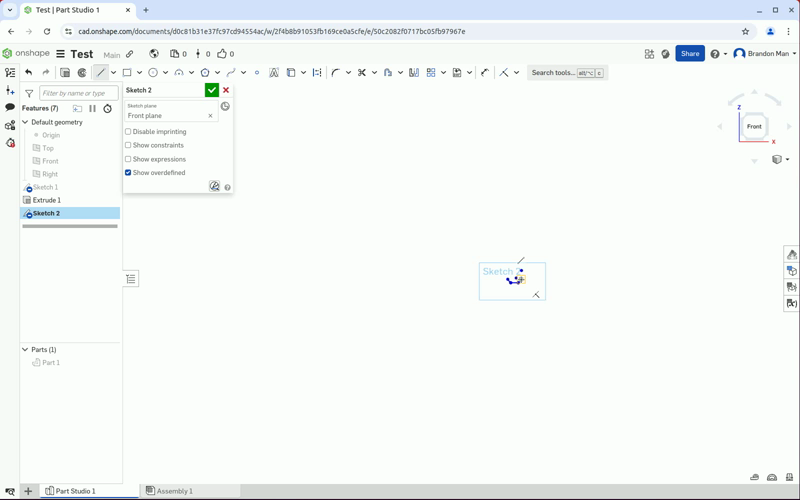
mouse_move(551, 279)
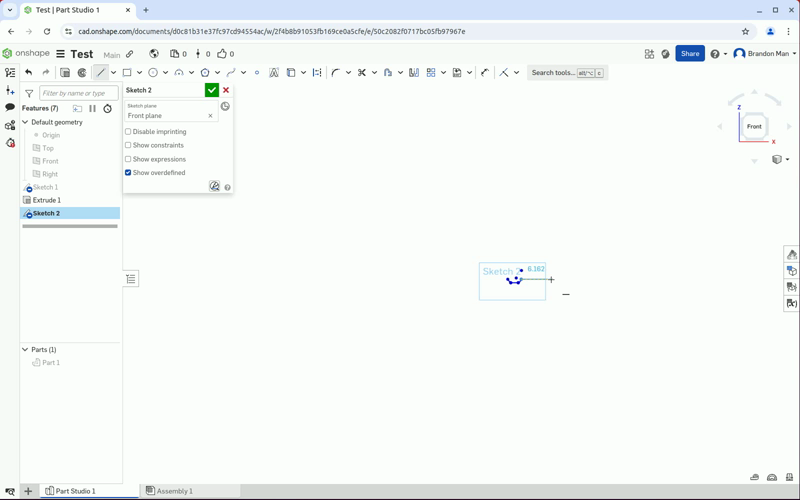
key_down(shift)
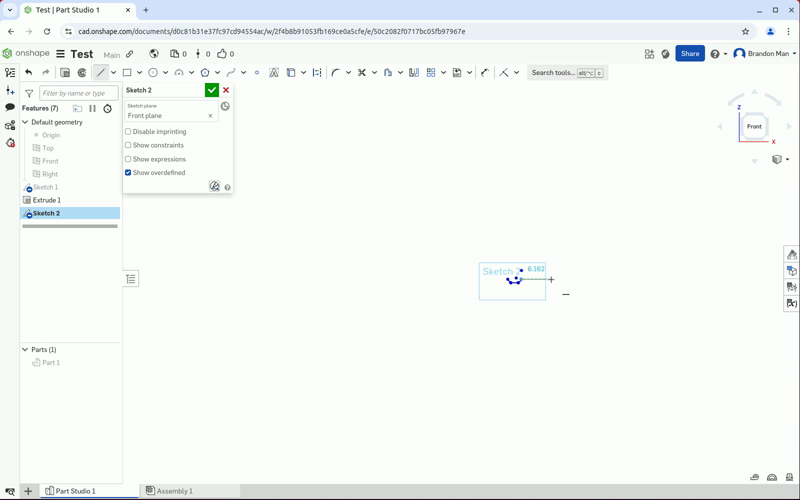
mouse_move(507, 279)
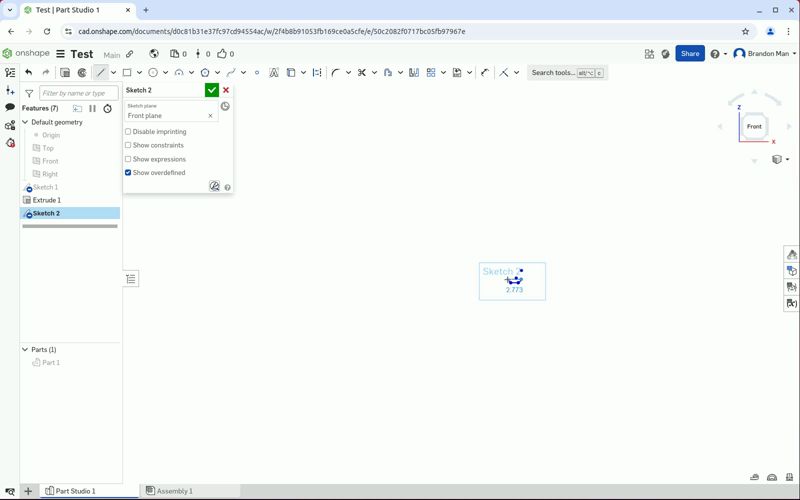
scroll(6)
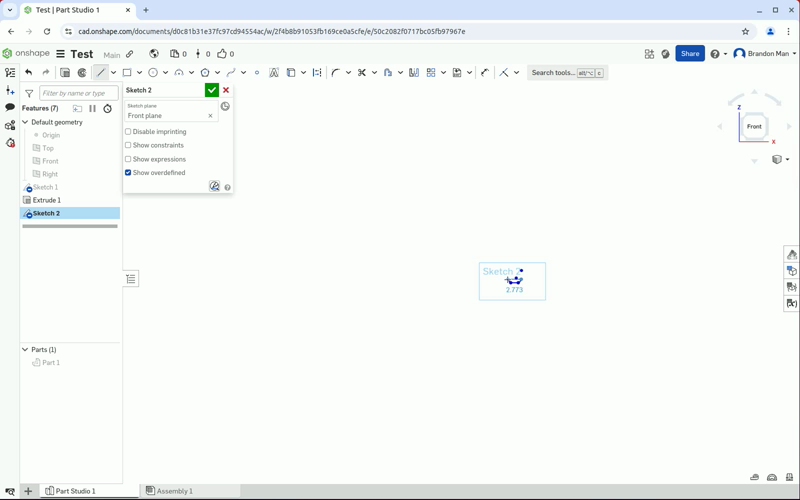
scroll(6)
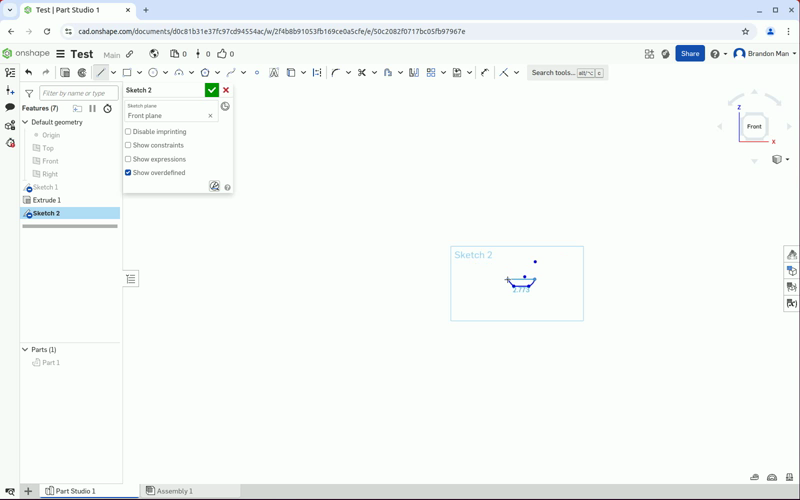
scroll(6)
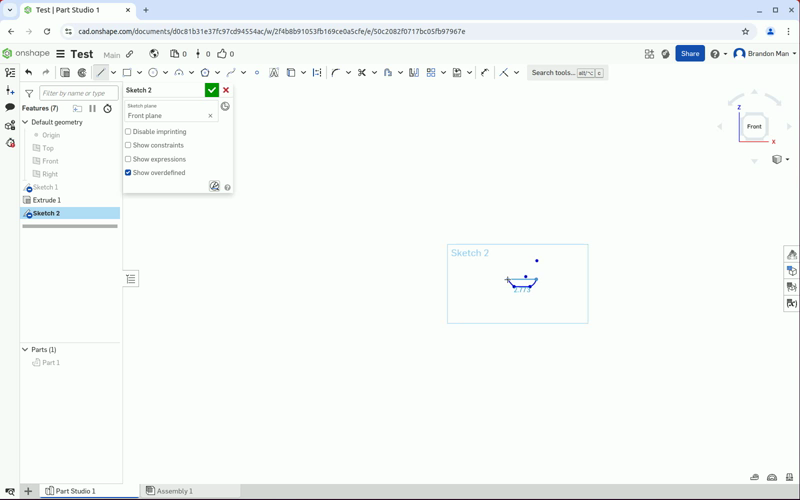
scroll(6)
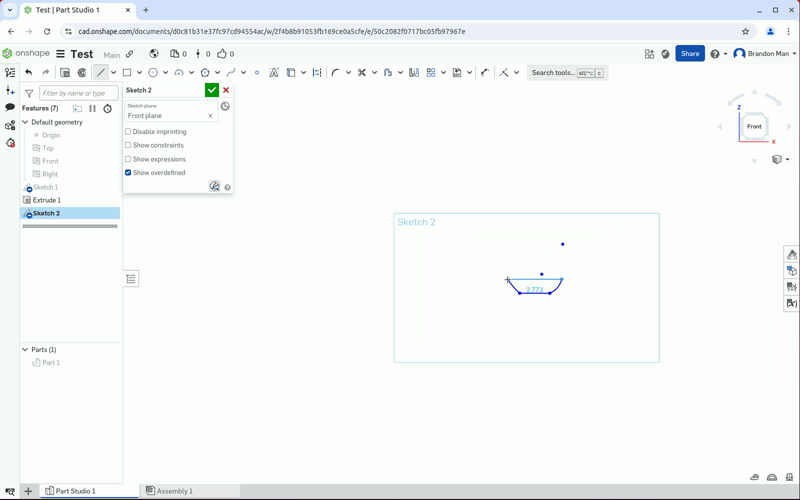
scroll(6)
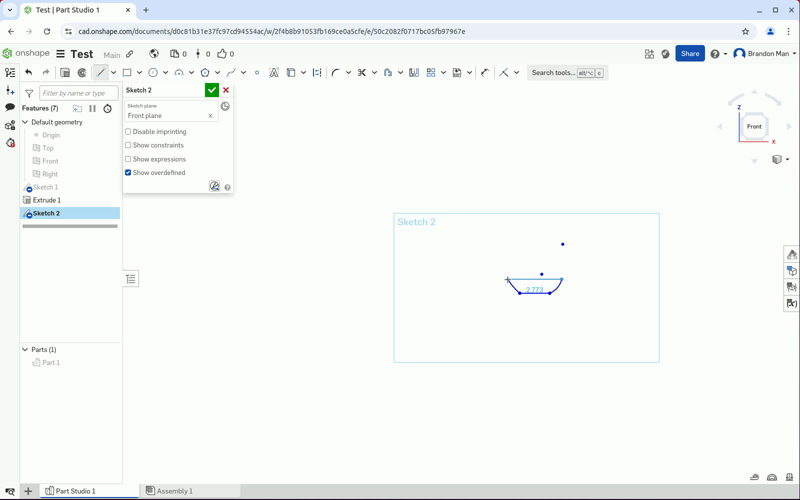
scroll(6)
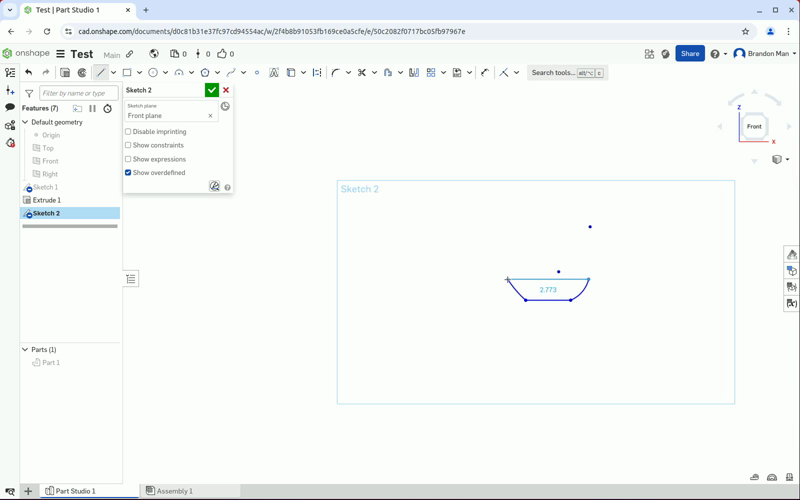
scroll(6)
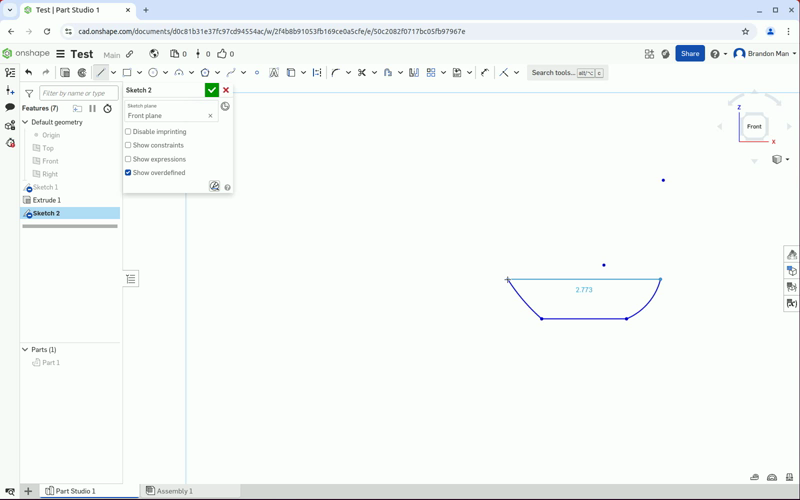
key_up(shift)
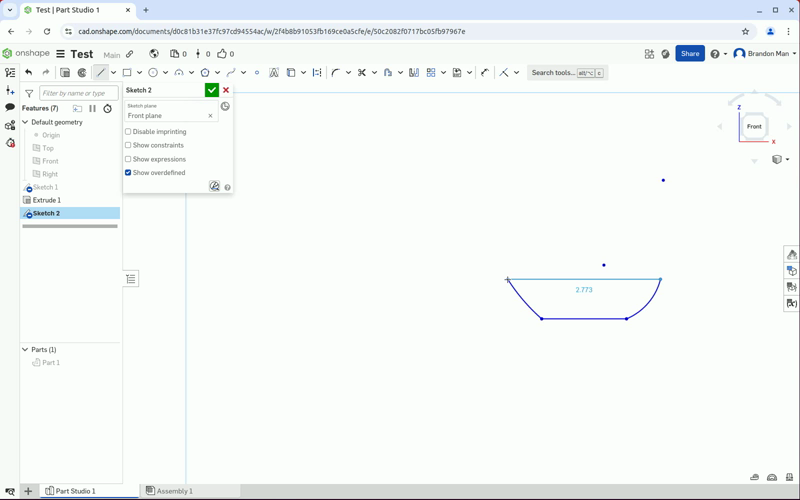
click(507, 279)
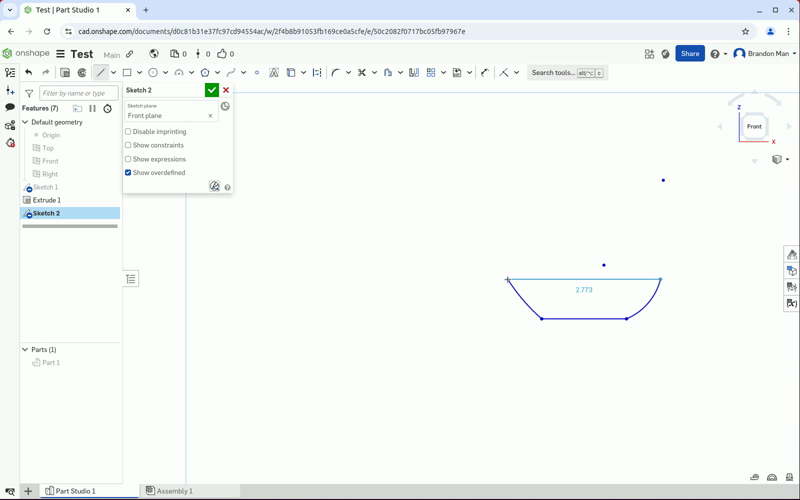
scroll(-6)
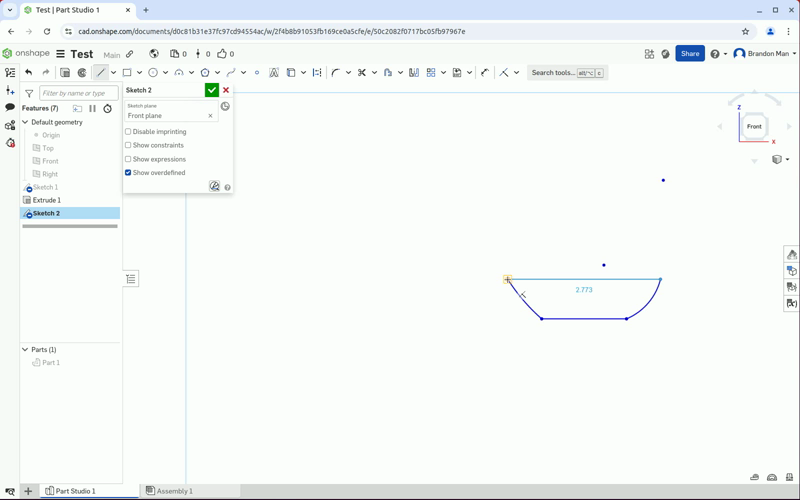
scroll(-6)
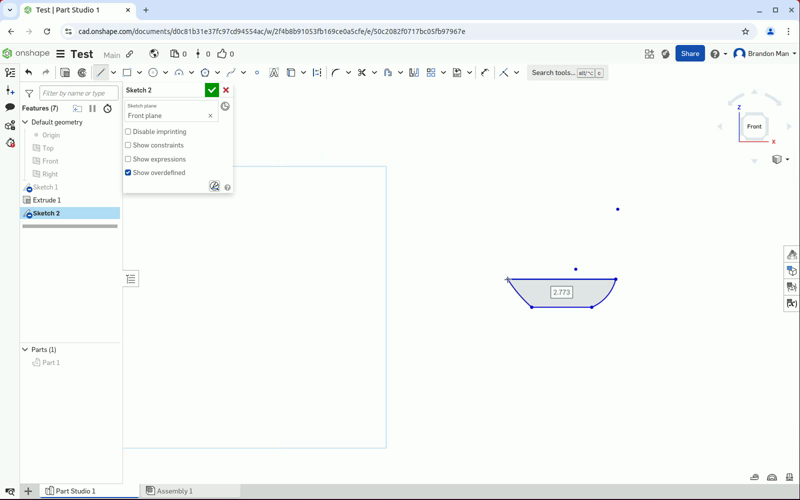
scroll(-6)
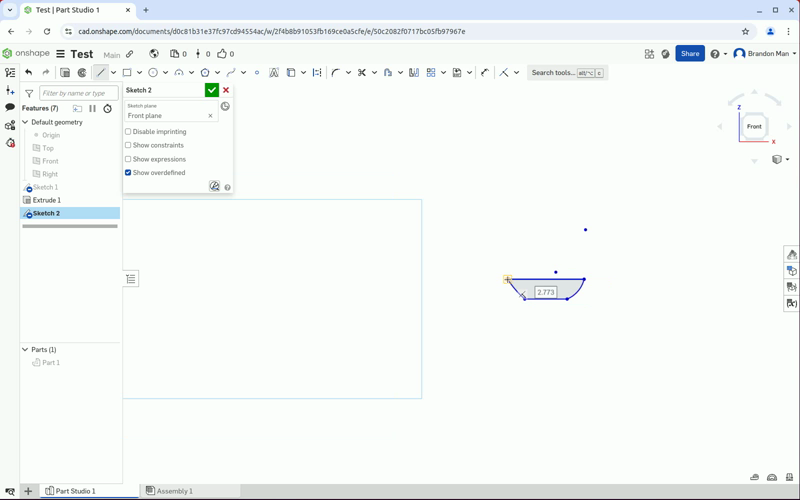
scroll(-6)
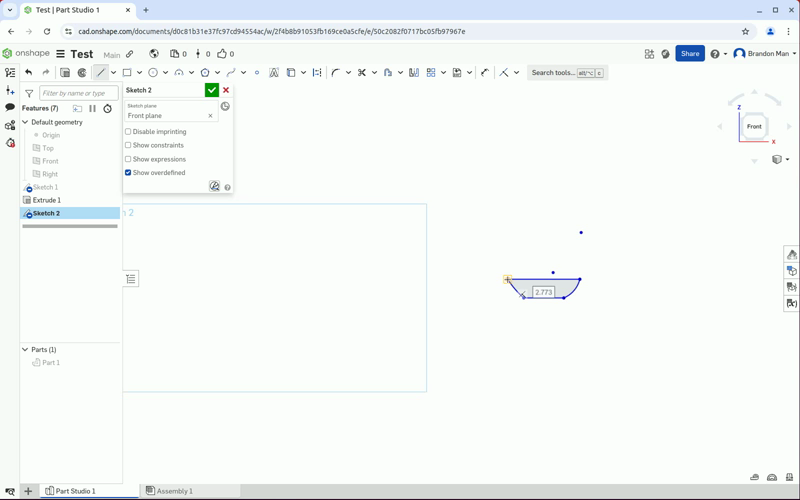
scroll(-6)
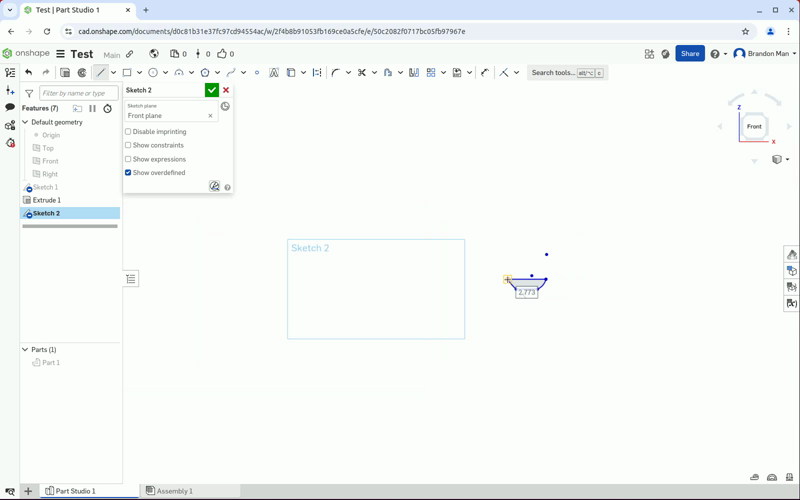
scroll(-6)
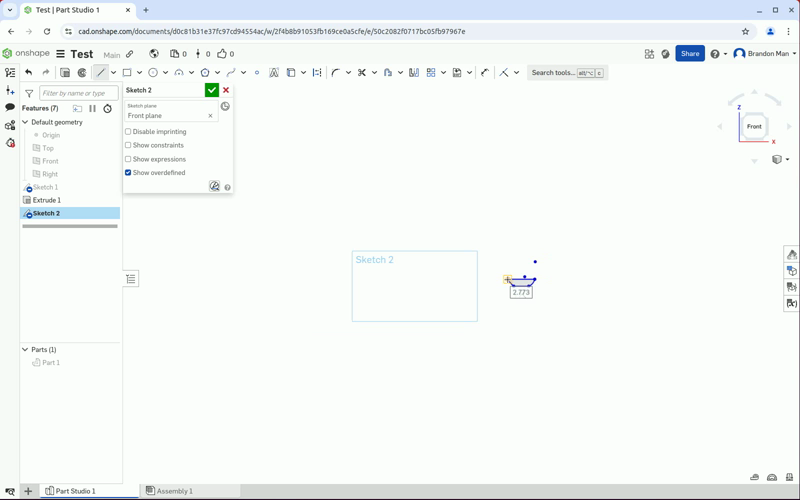
scroll(-6)
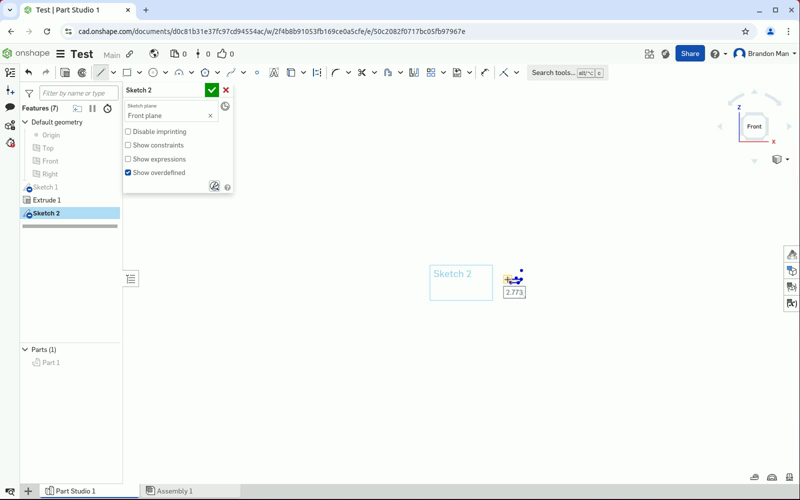
key(esc)
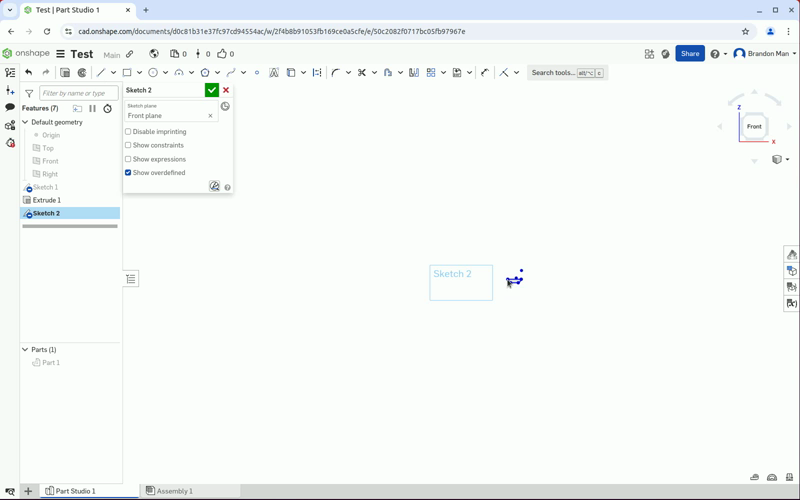
mouse_move(514, 281)
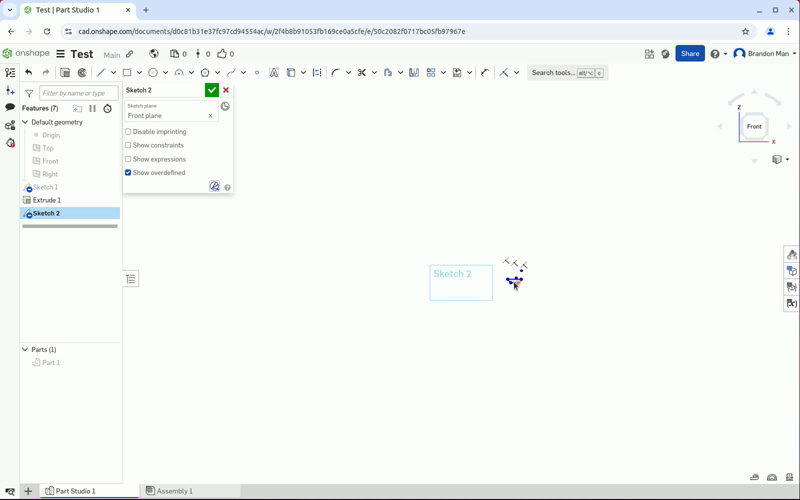
scroll(6)
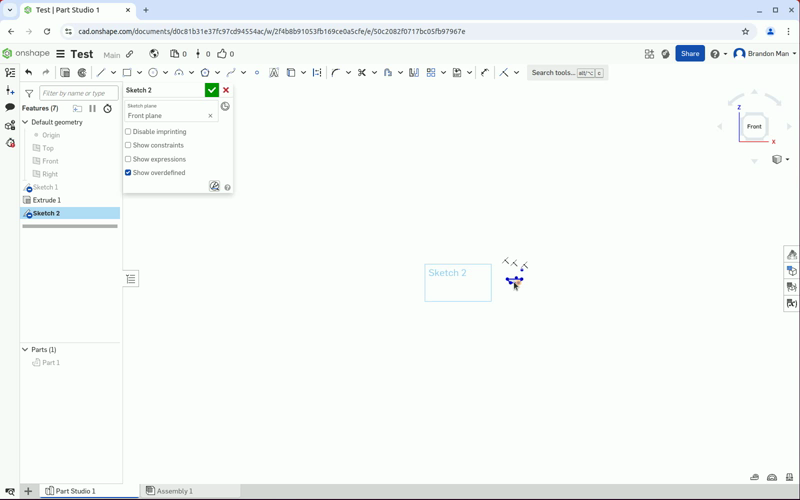
scroll(6)
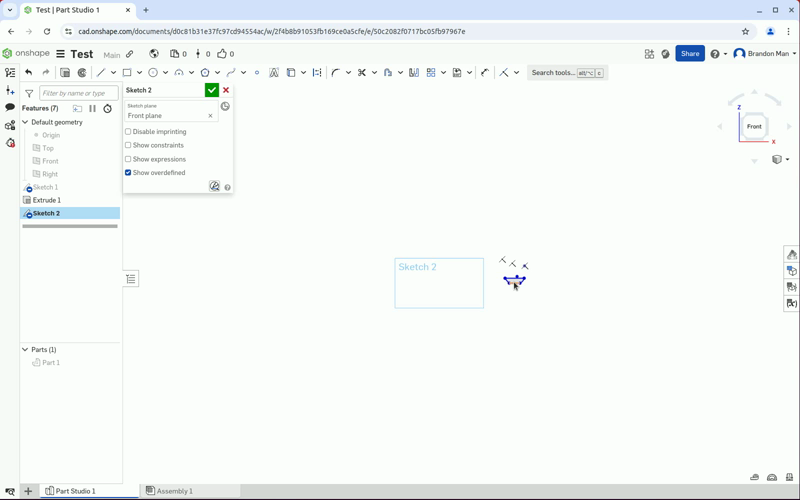
scroll(6)
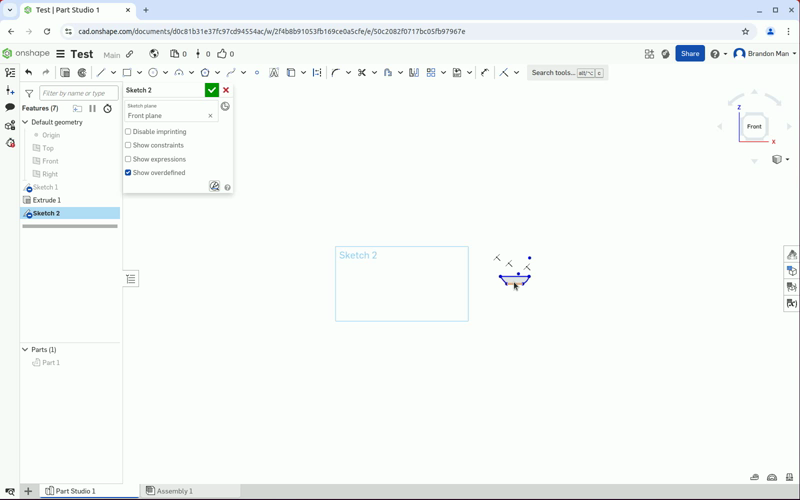
scroll(6)
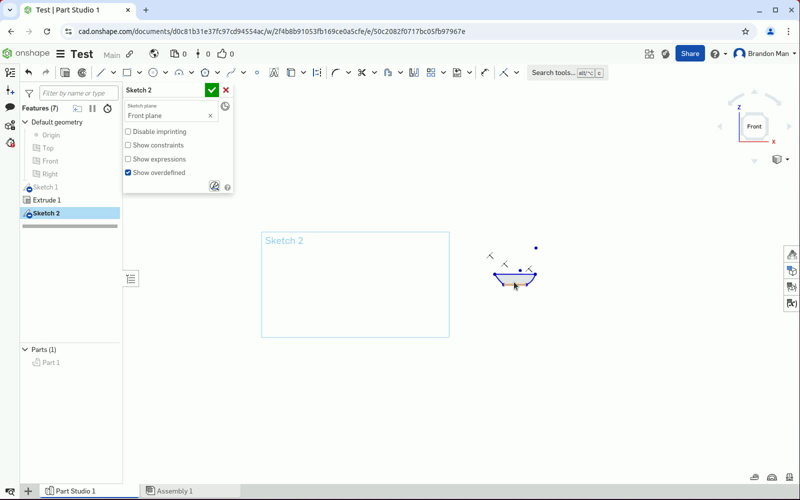
scroll(6)
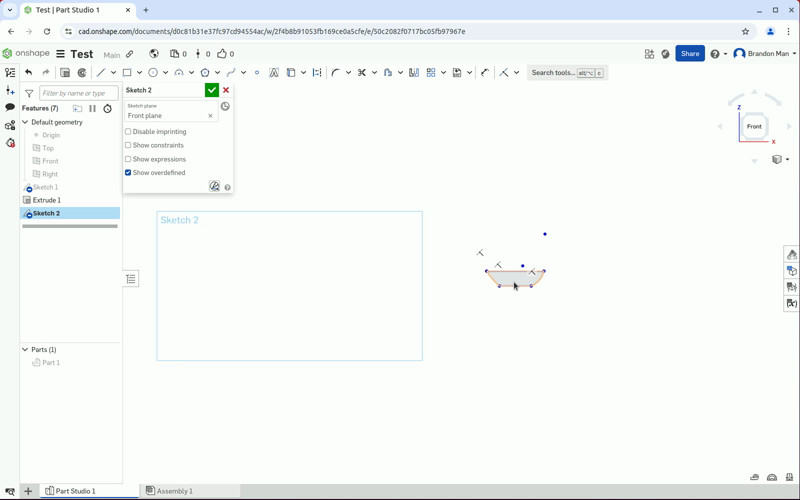
scroll(6)
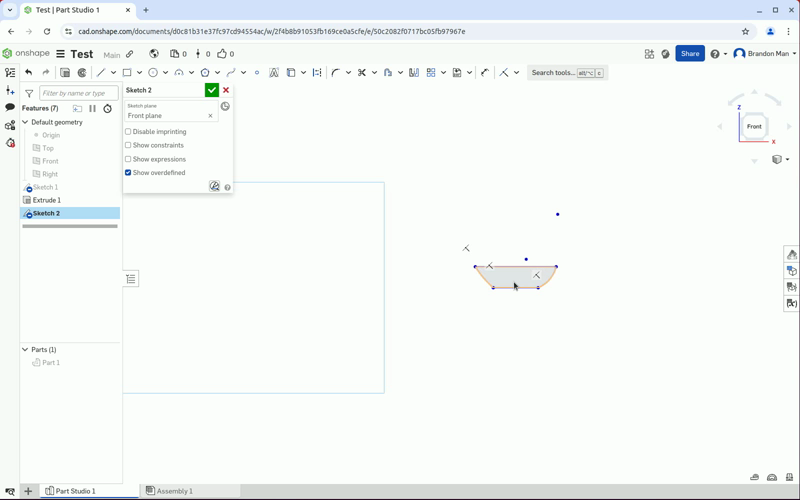
scroll(6)
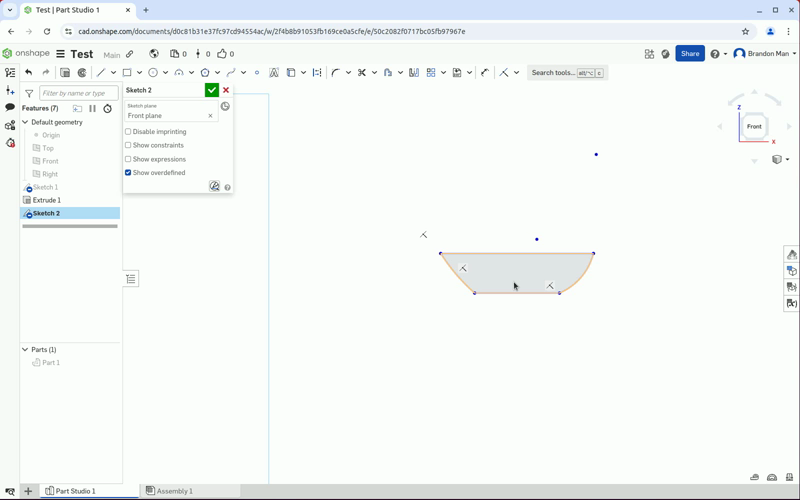
click(514, 281)
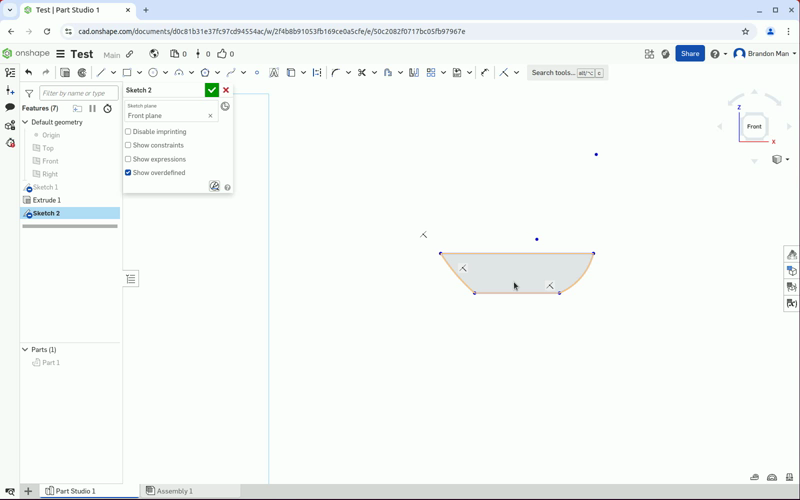
scroll(-6)
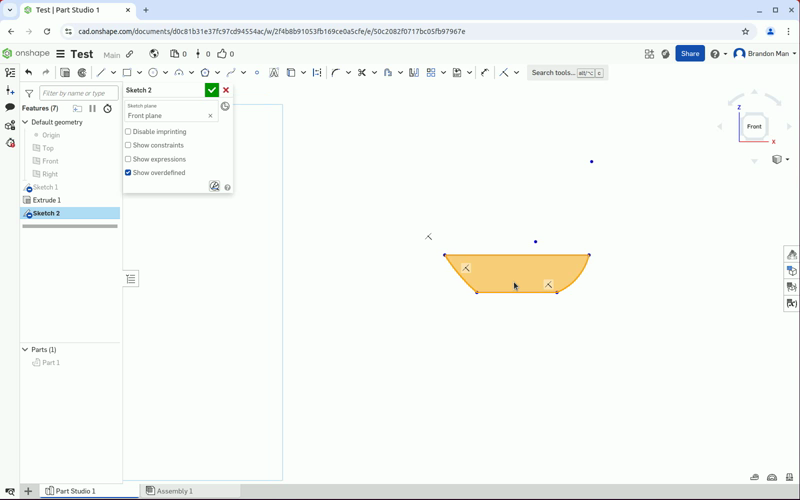
scroll(-6)
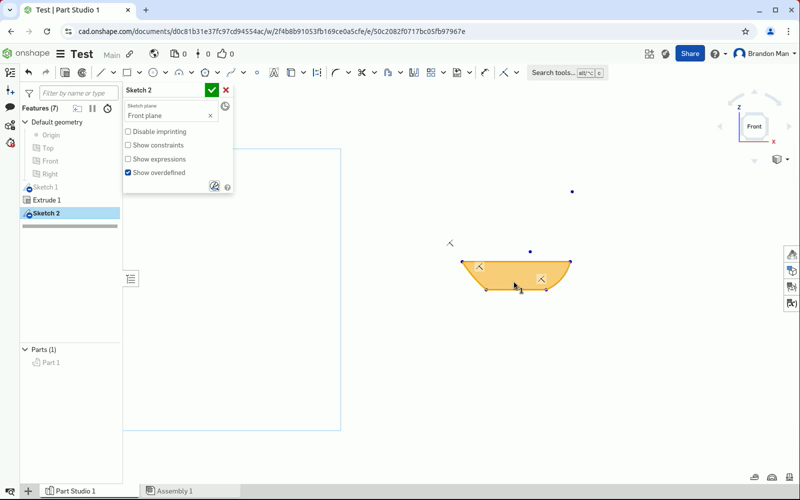
scroll(-6)
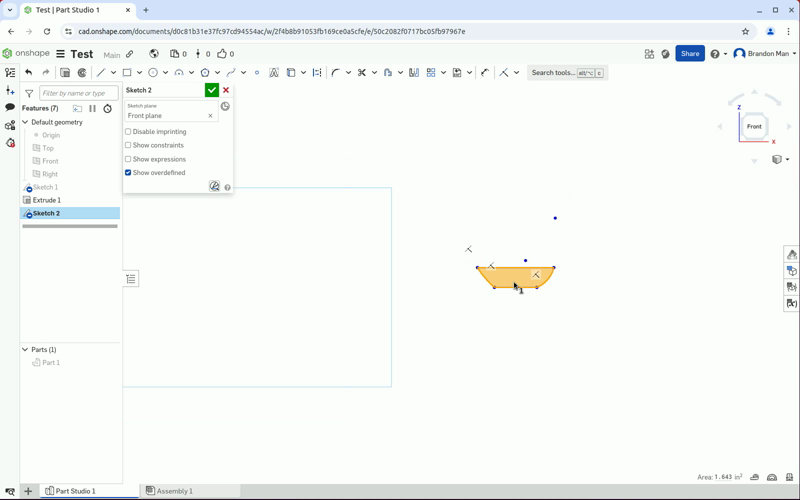
scroll(-6)
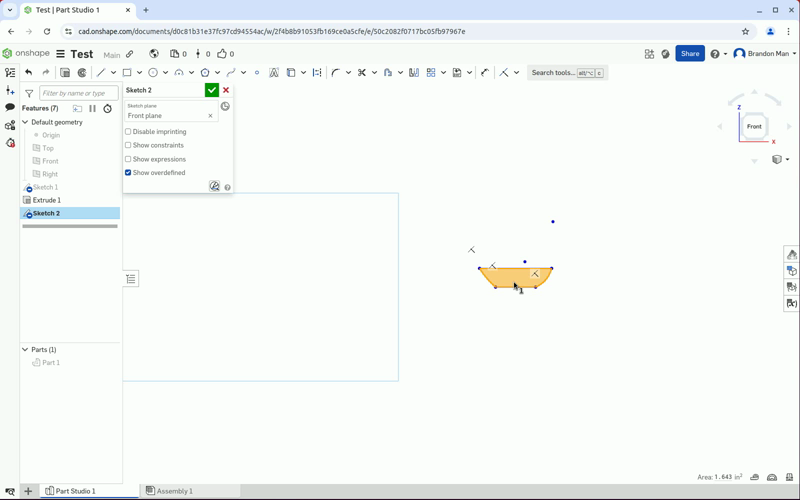
scroll(-6)
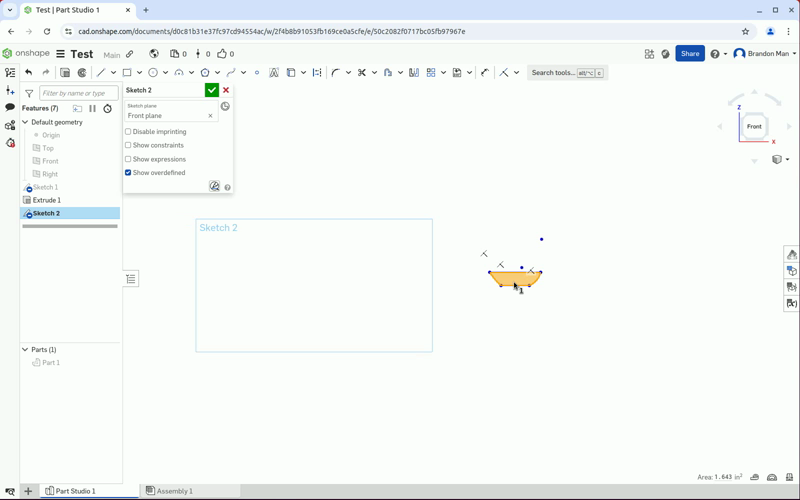
scroll(-6)
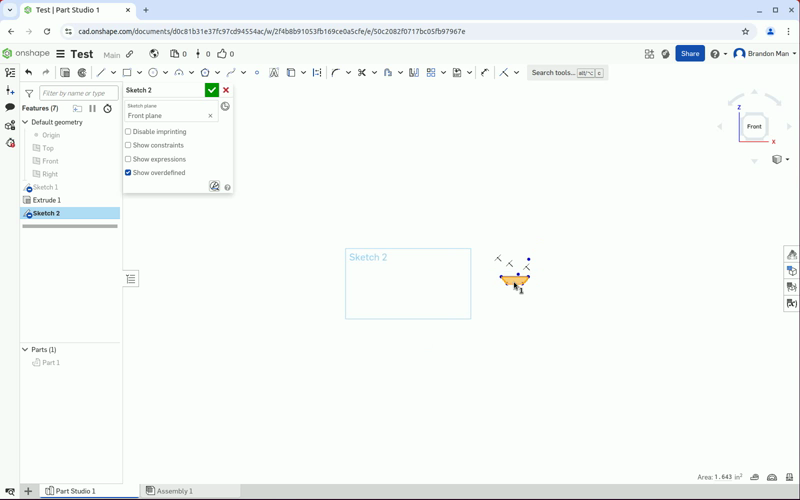
scroll(-6)
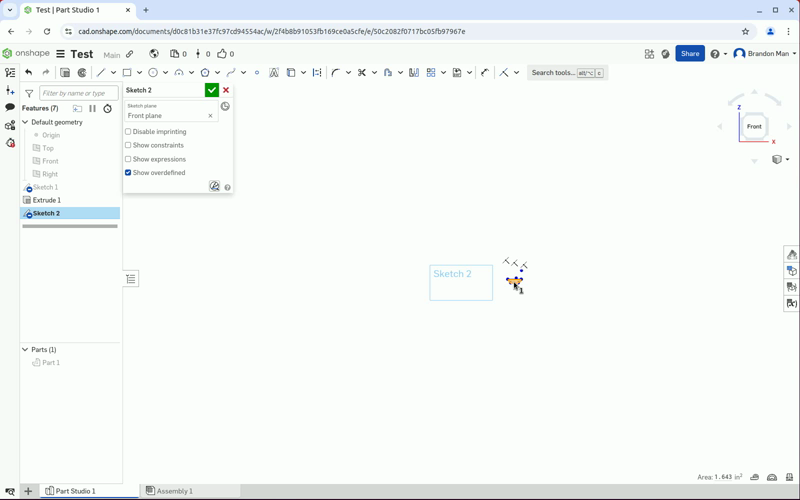
mouse_move(73, 352)
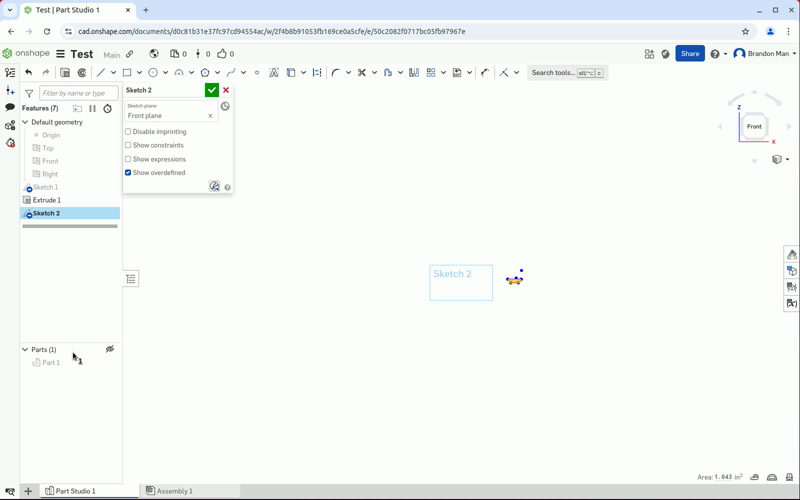
key(shift+y)
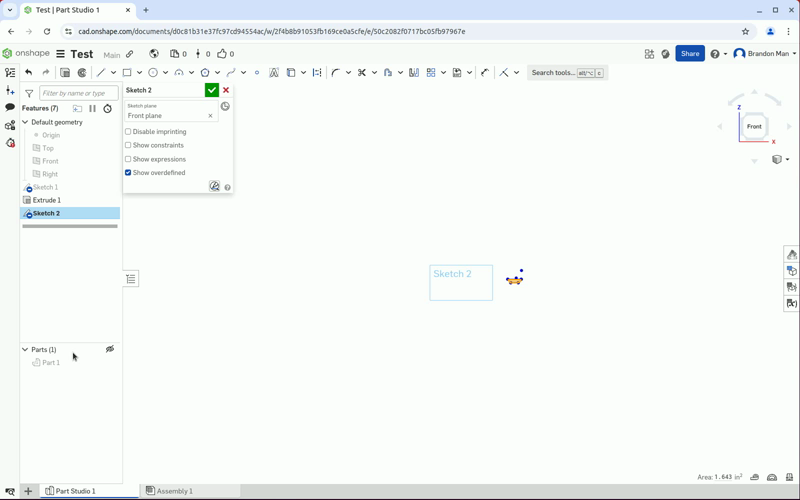
key(shift+e)
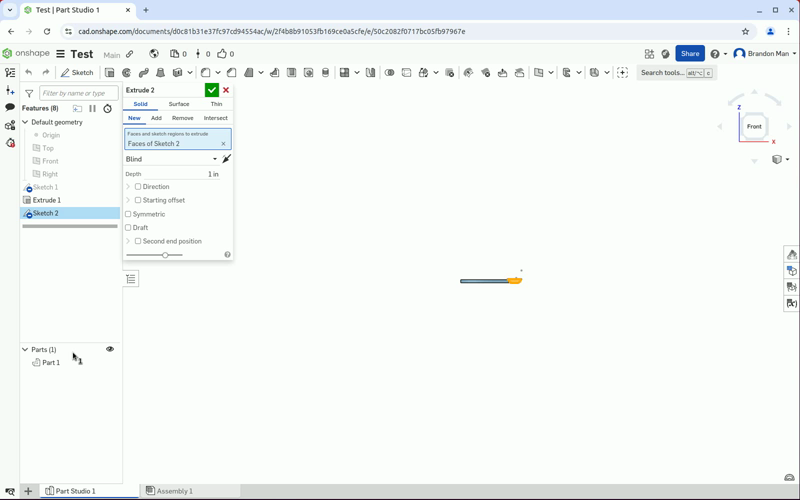
mouse_move(143, 106)
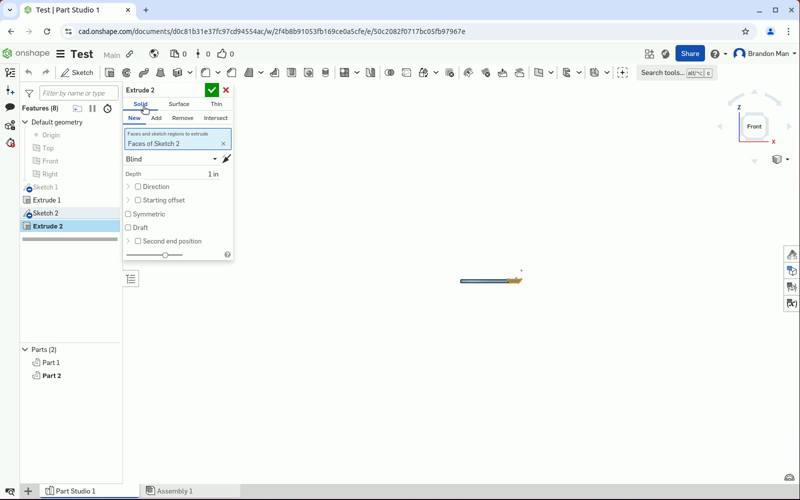
click(143, 106)
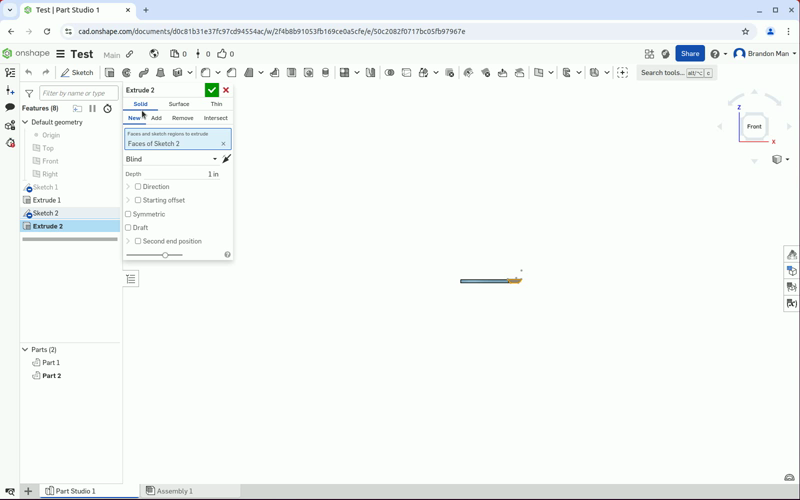
mouse_move(137, 120)
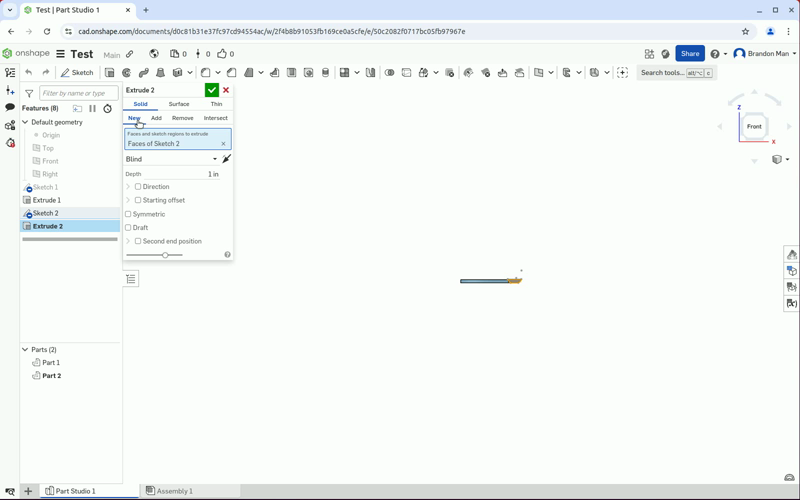
click(137, 120)
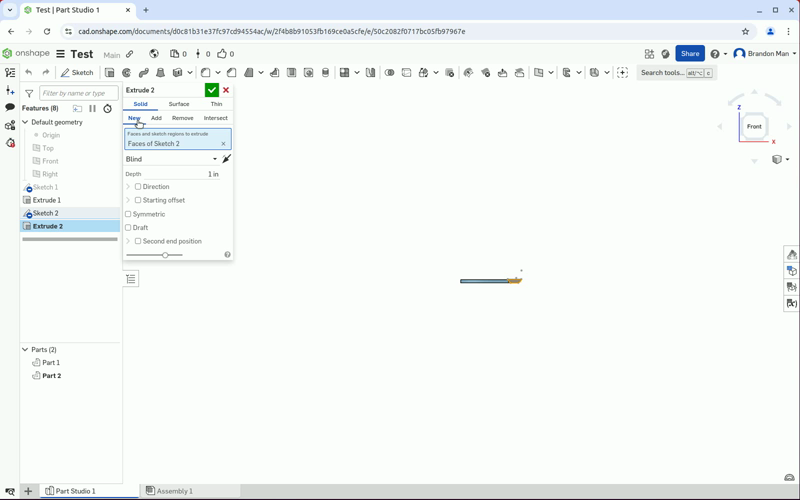
key(tab, 4)
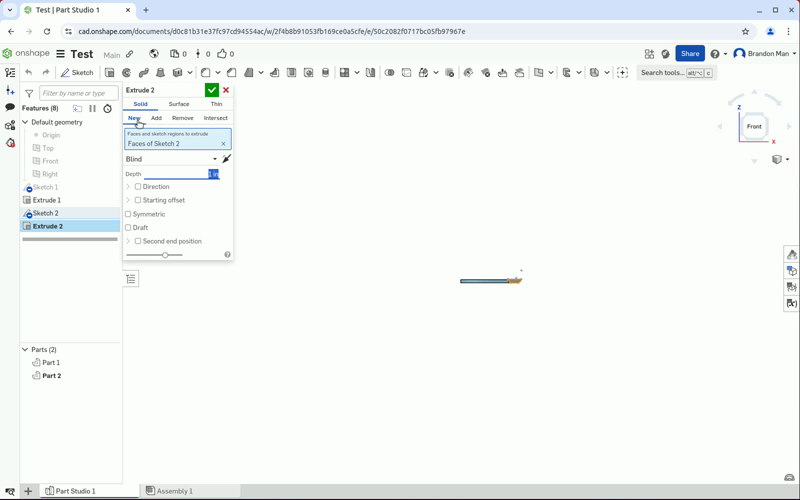
text(23.108)
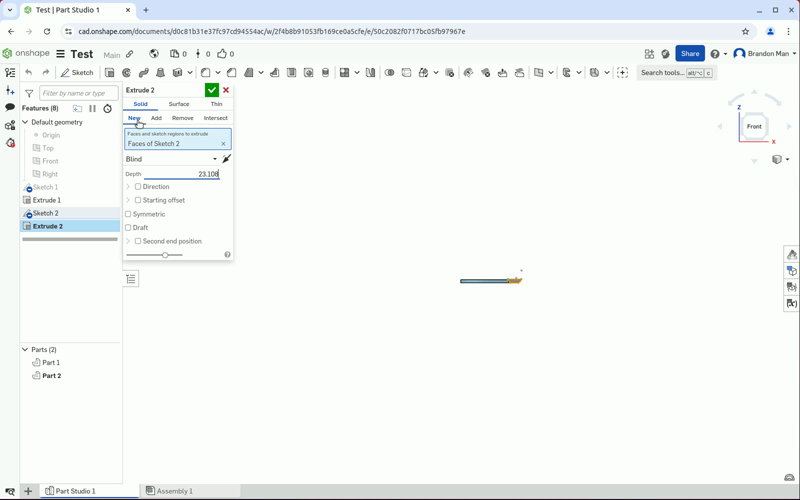
key(enter)
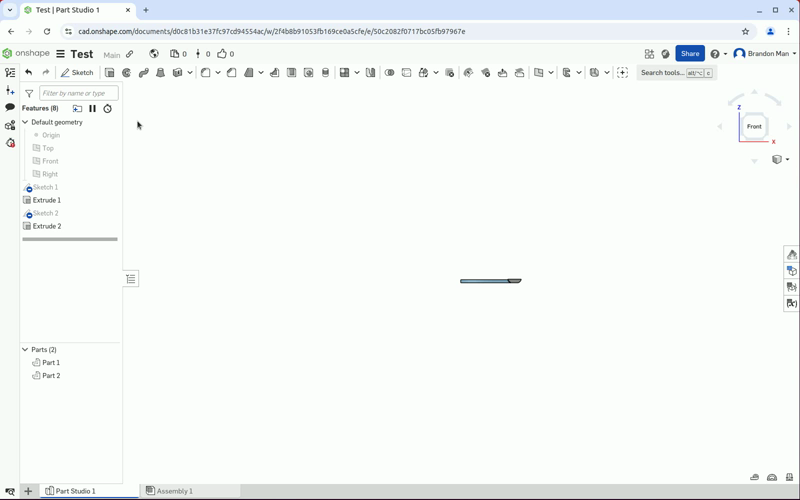
key(shift+h)
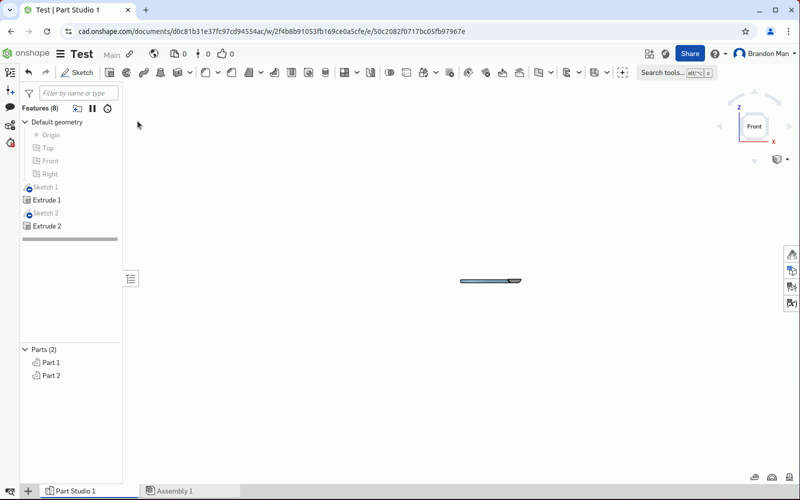
key(shift+h)
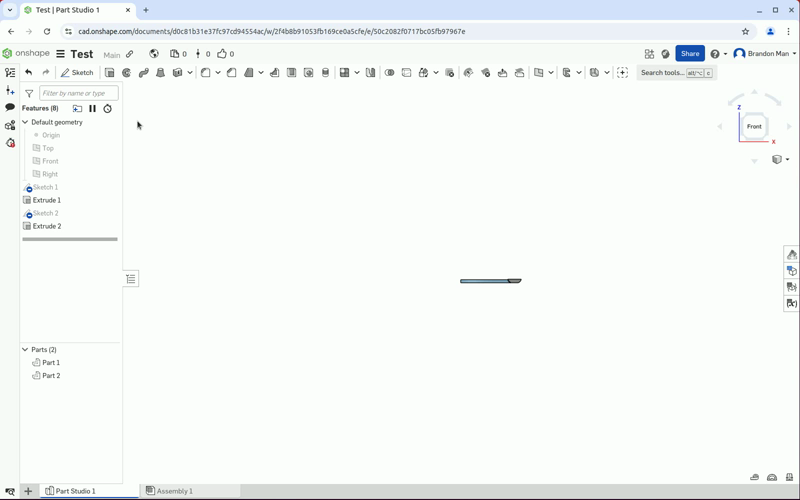
mouse_move(73, 189)
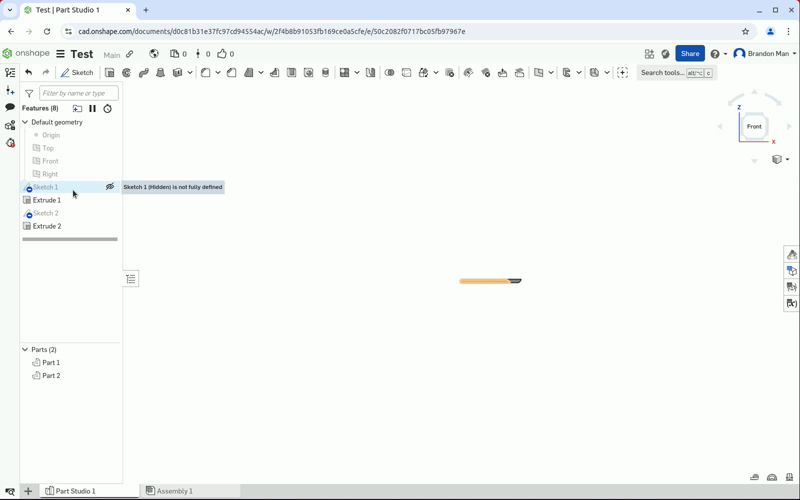
click(73, 189)
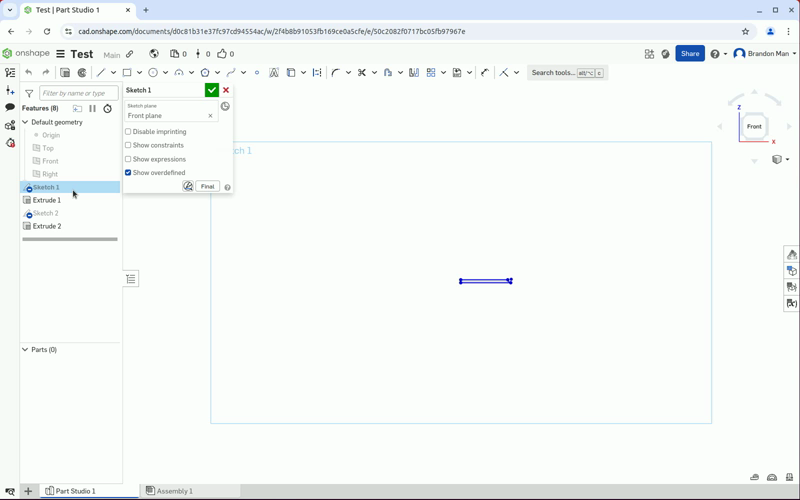
mouse_move(229, 92)
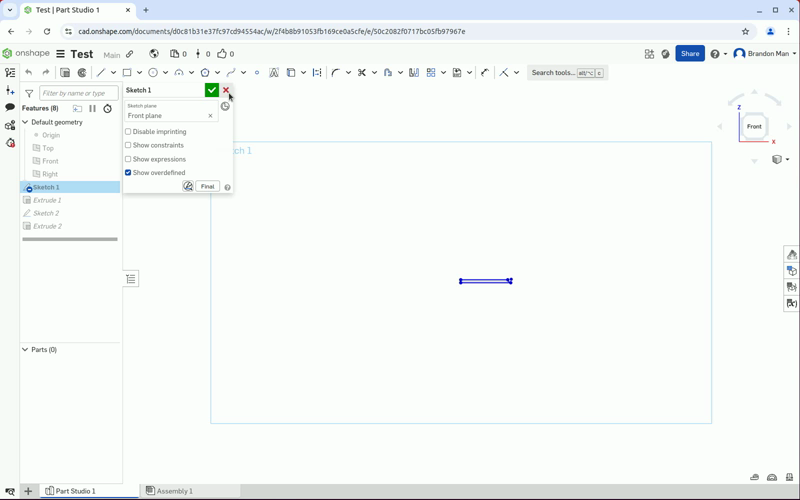
click(229, 92)
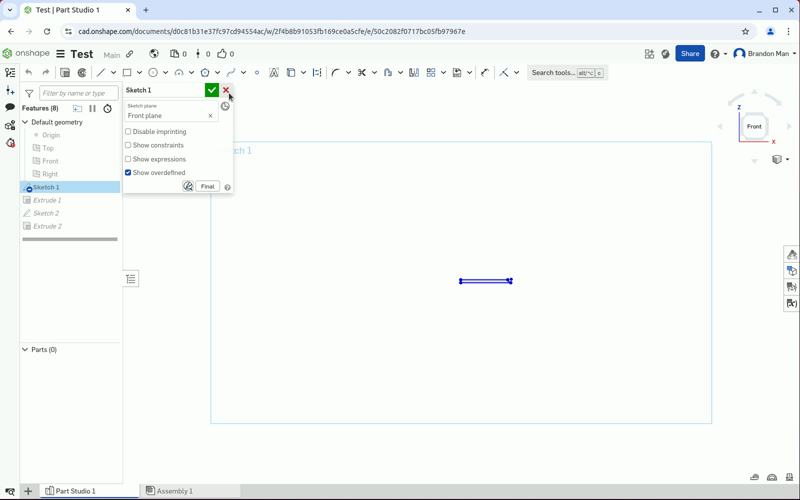
key(shift+s)
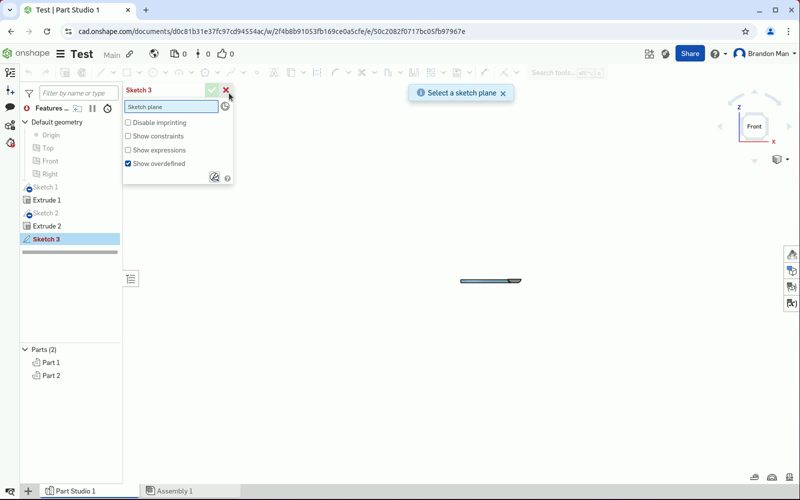
mouse_move(73, 163)
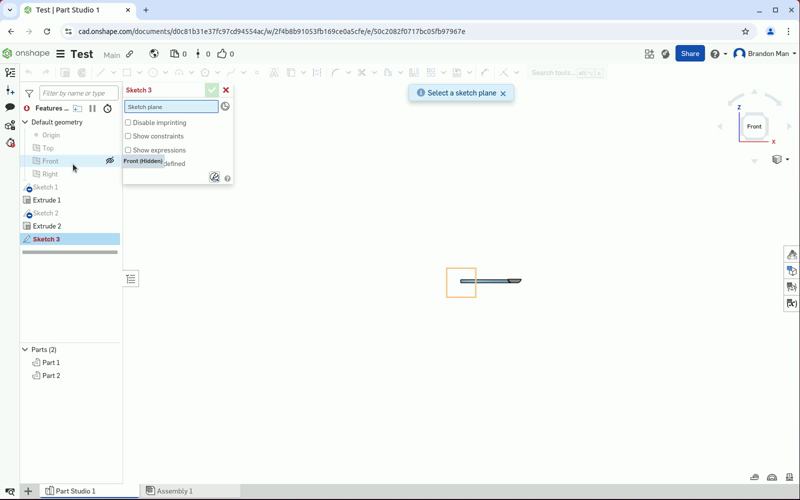
click(73, 163)
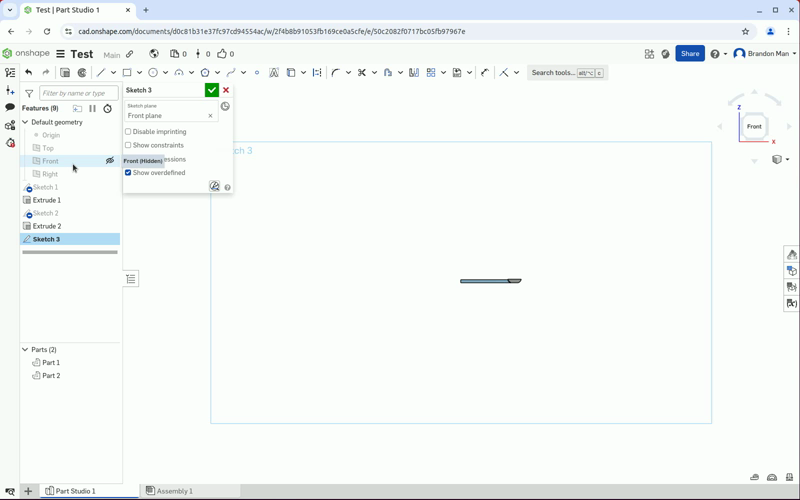
mouse_move(73, 352)
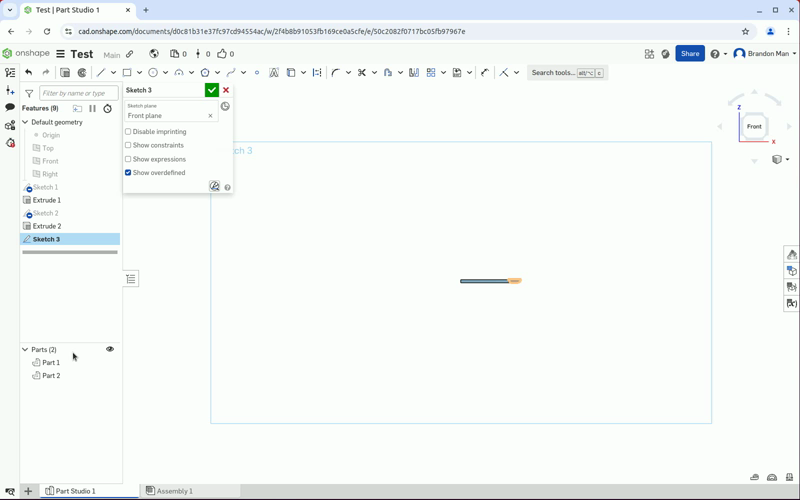
key(y)
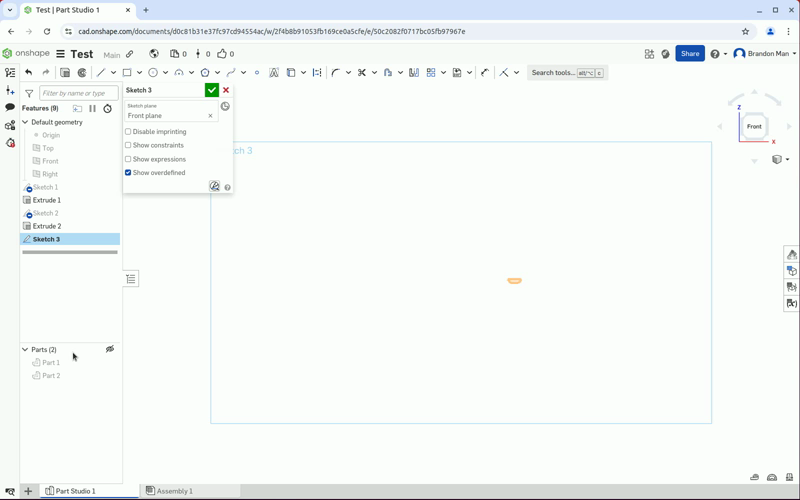
key(l)
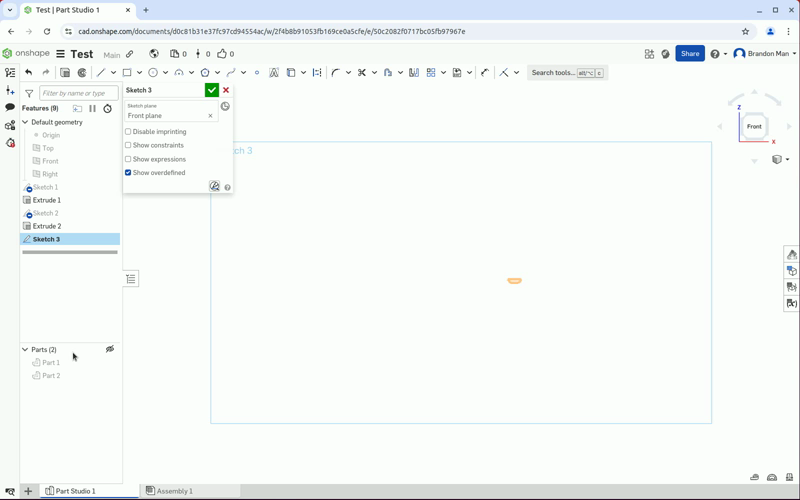
key_down(shift)
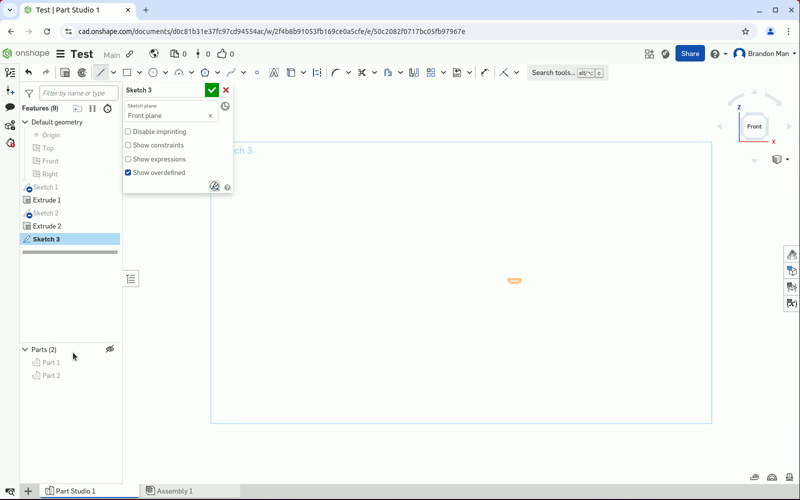
mouse_move(507, 279)
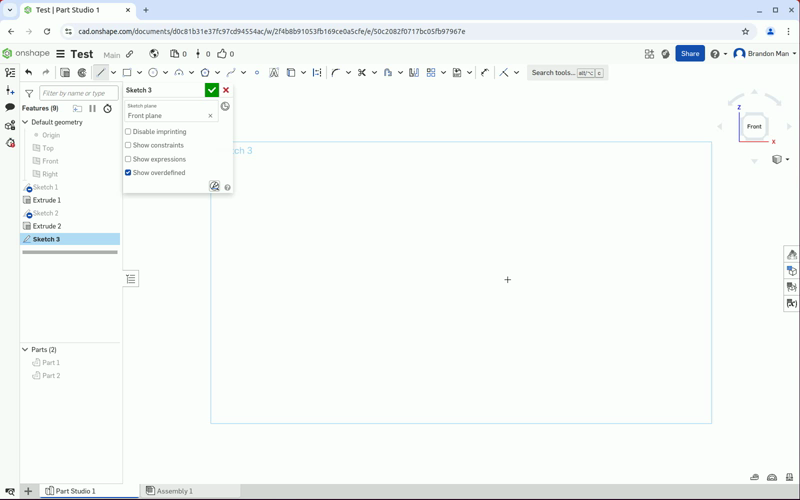
click(507, 279)
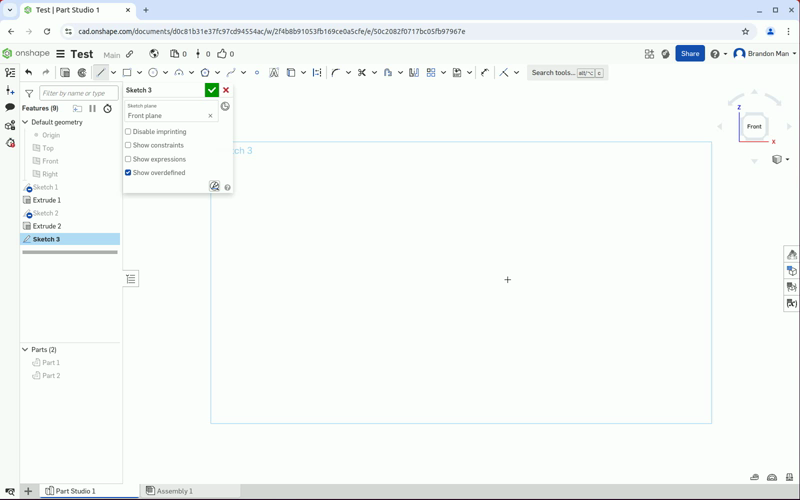
key_up(shift)
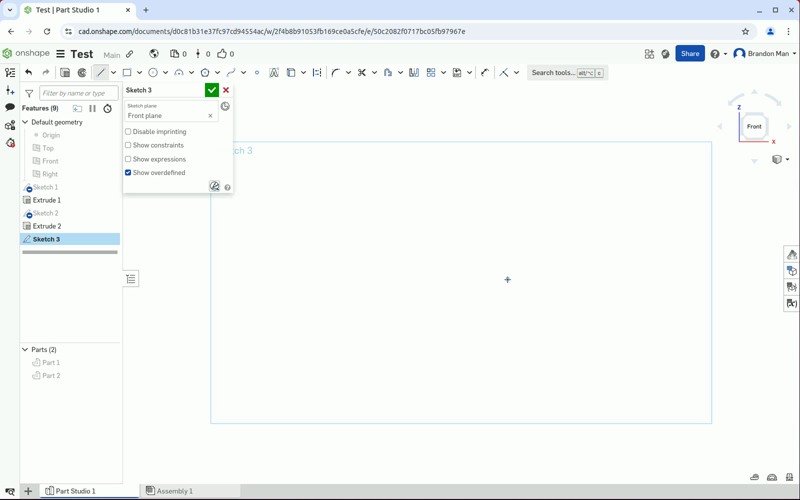
key_down(shift)
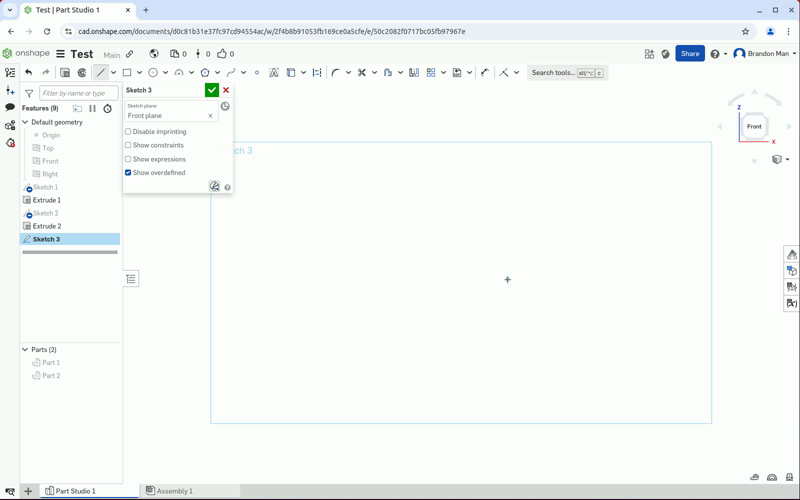
mouse_move(537, 279)
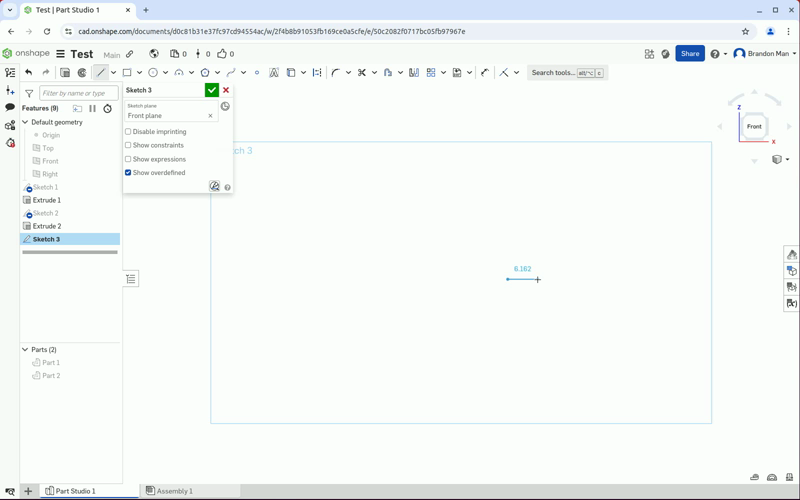
mouse_move(520, 279)
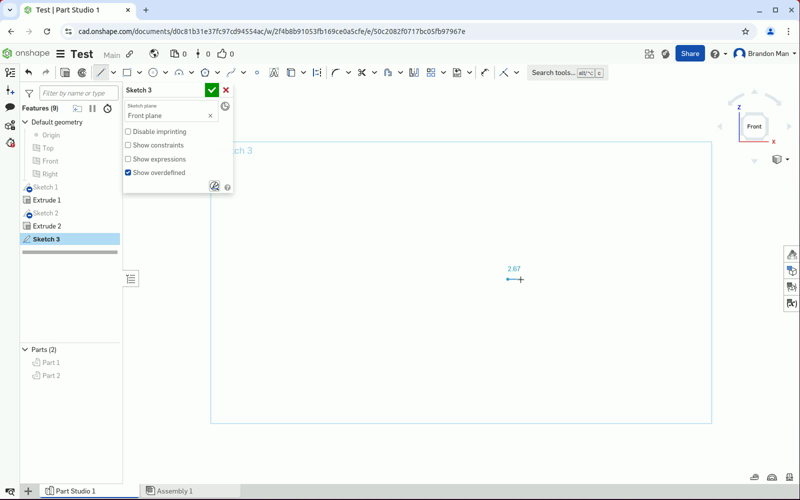
click(520, 279)
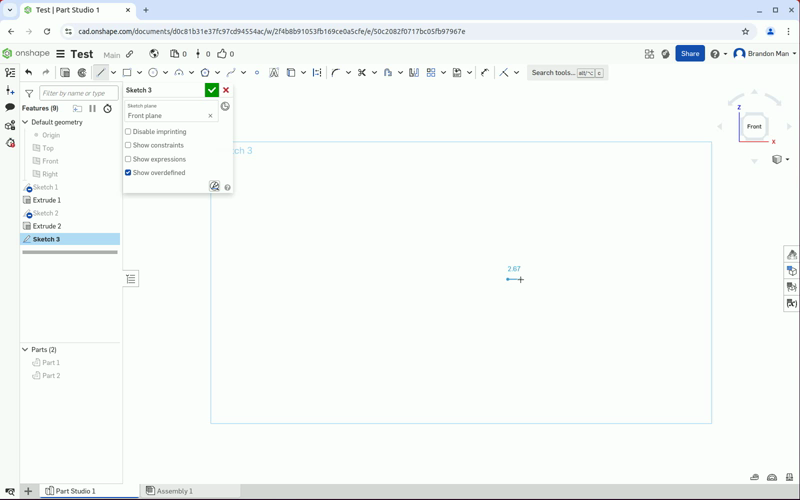
key_up(shift)
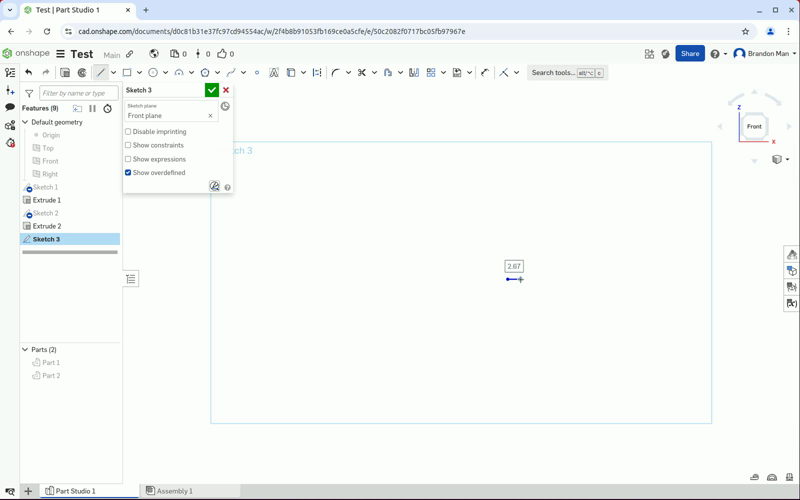
key(esc)
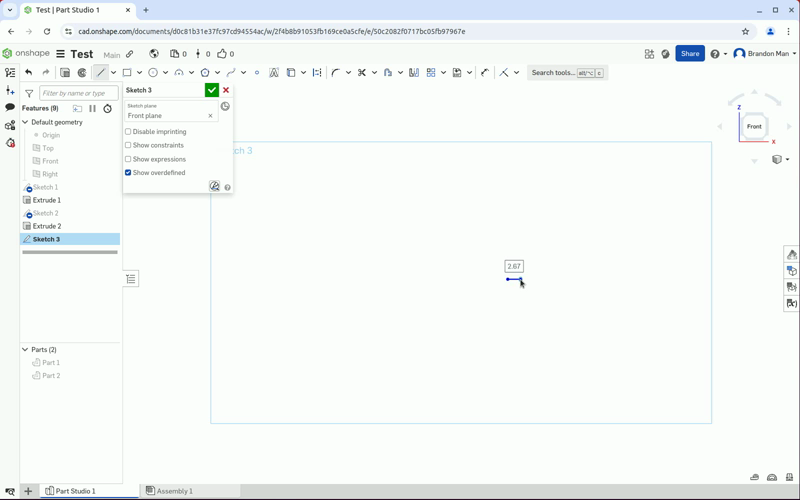
key(a)
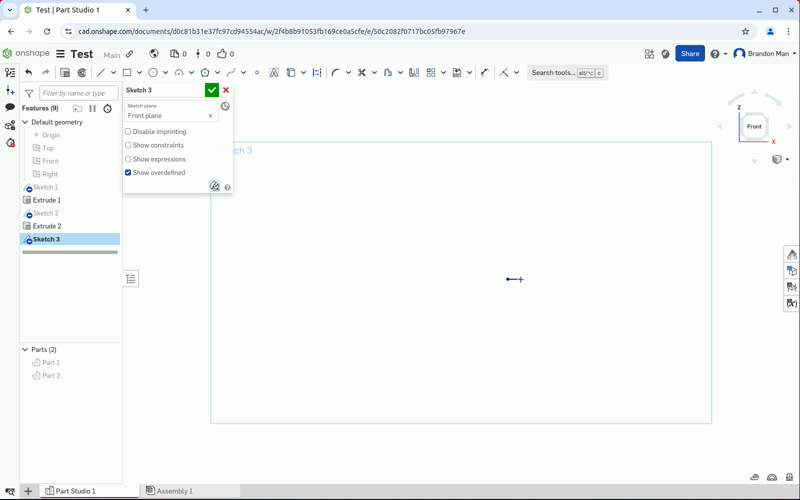
mouse_move(520, 279)
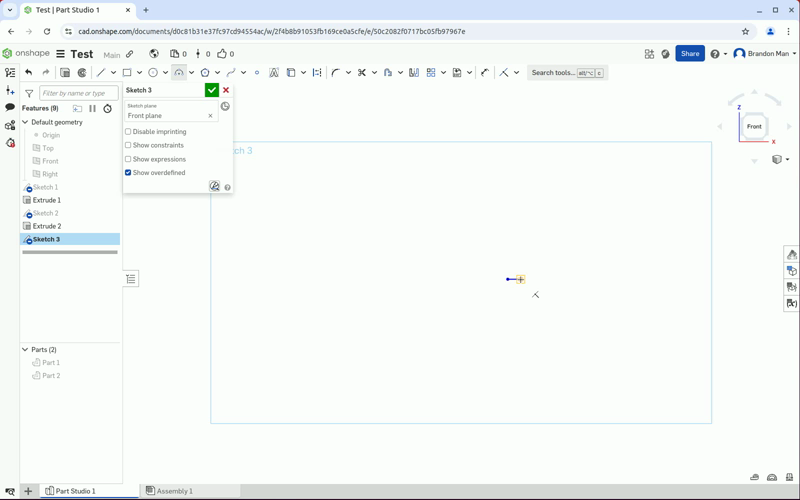
click(520, 279)
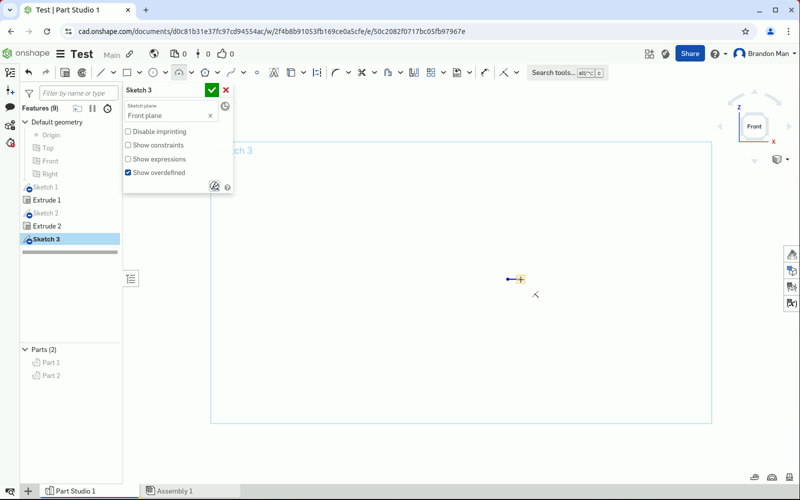
mouse_move(507, 279)
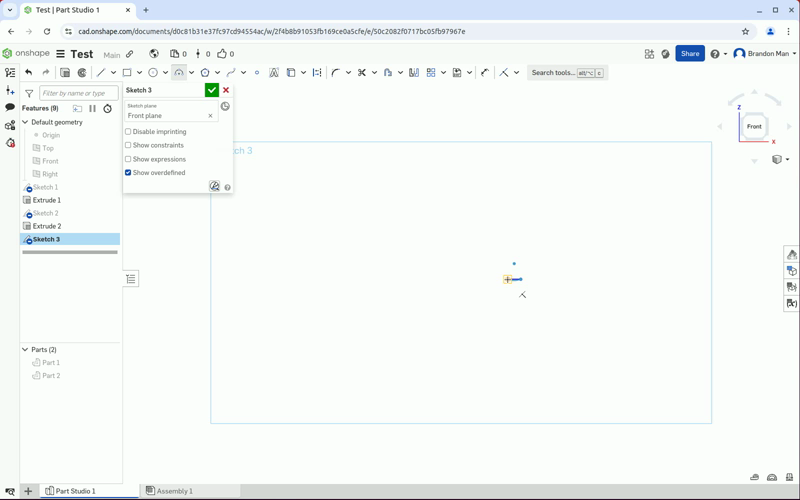
click(507, 279)
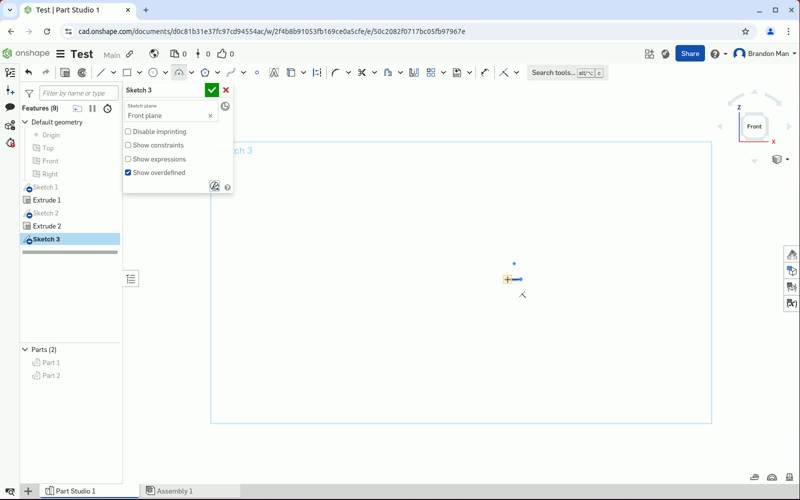
key_down(shift)
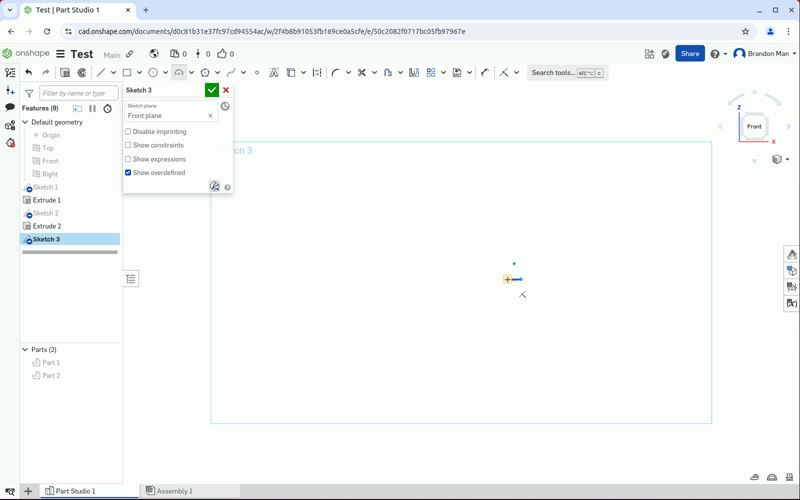
mouse_move(514, 268)
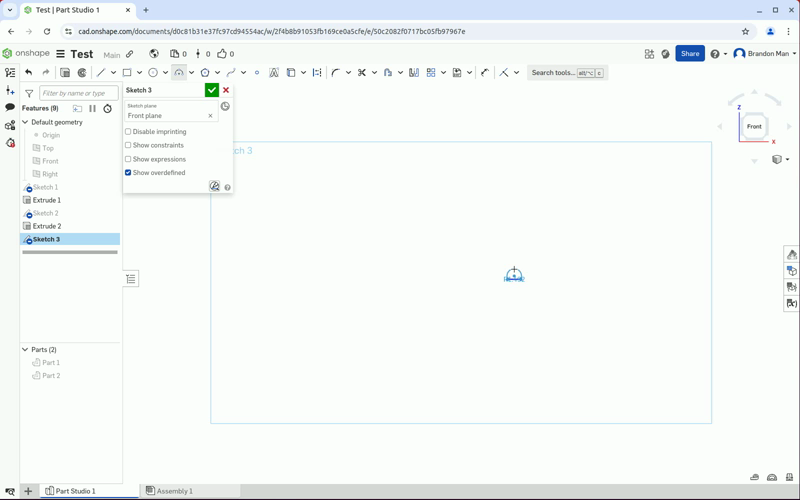
click(514, 268)
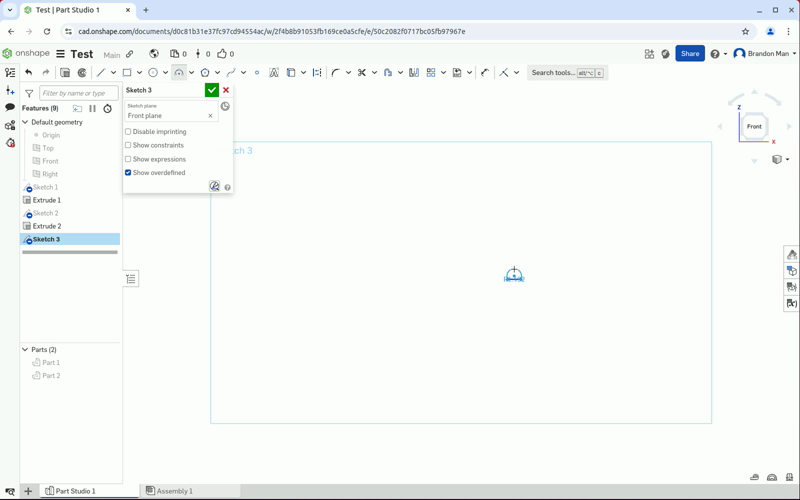
key_up(shift)
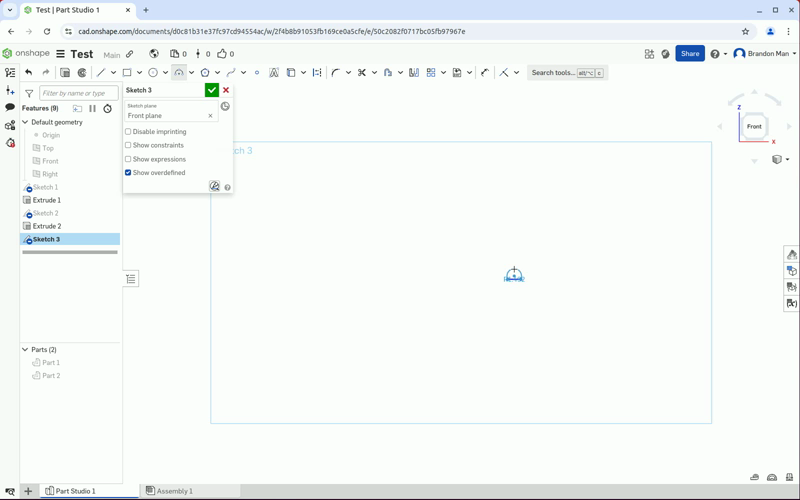
key(esc)
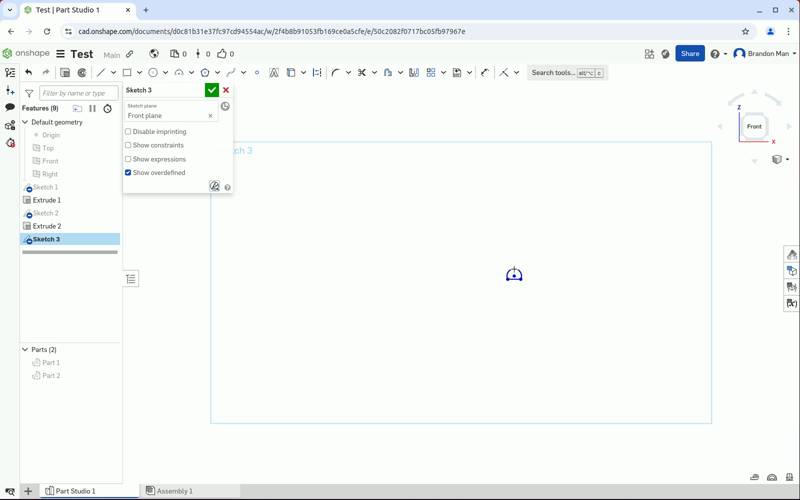
mouse_move(509, 271)
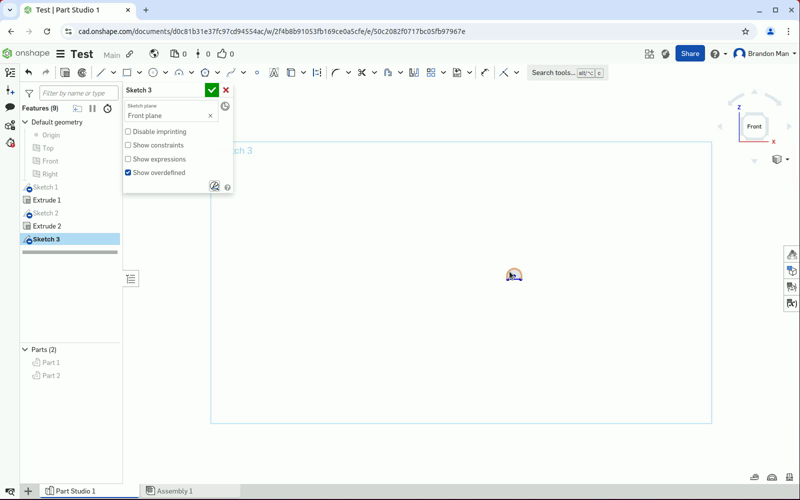
scroll(6)
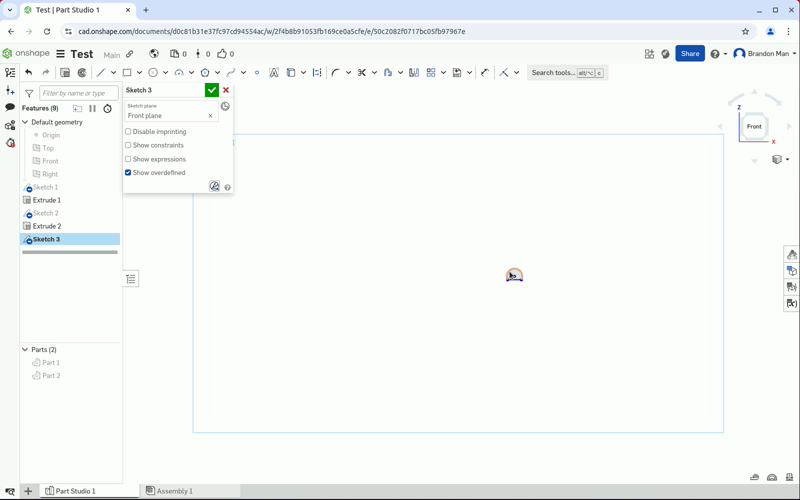
scroll(6)
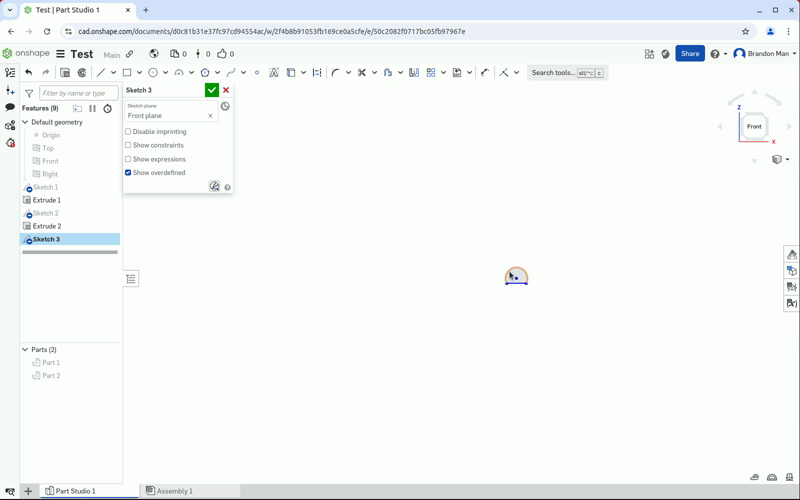
scroll(6)
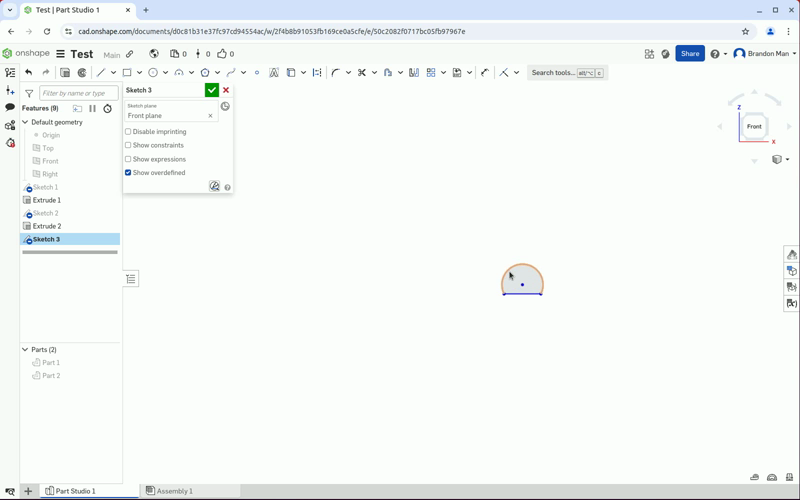
scroll(6)
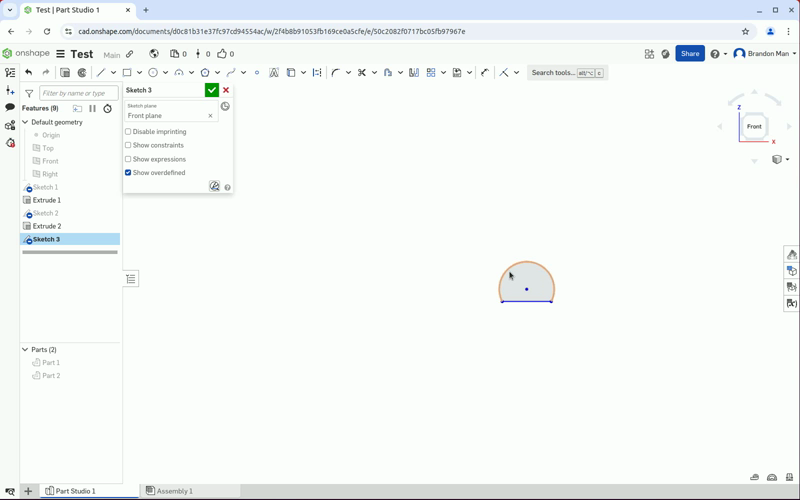
scroll(6)
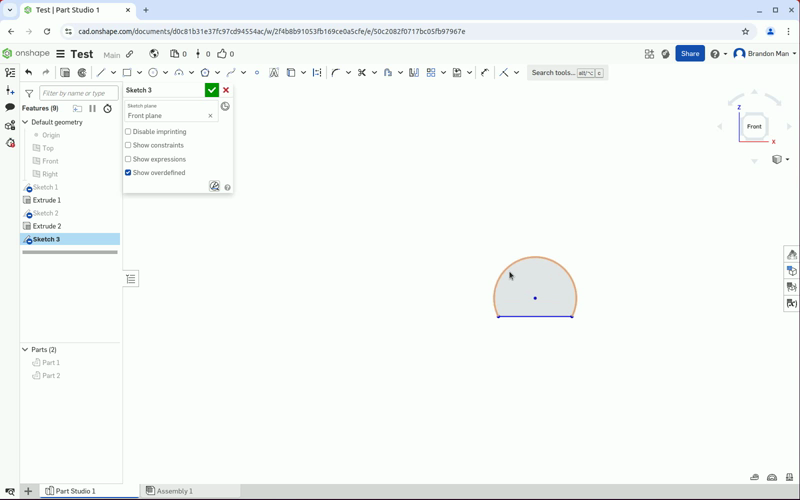
scroll(6)
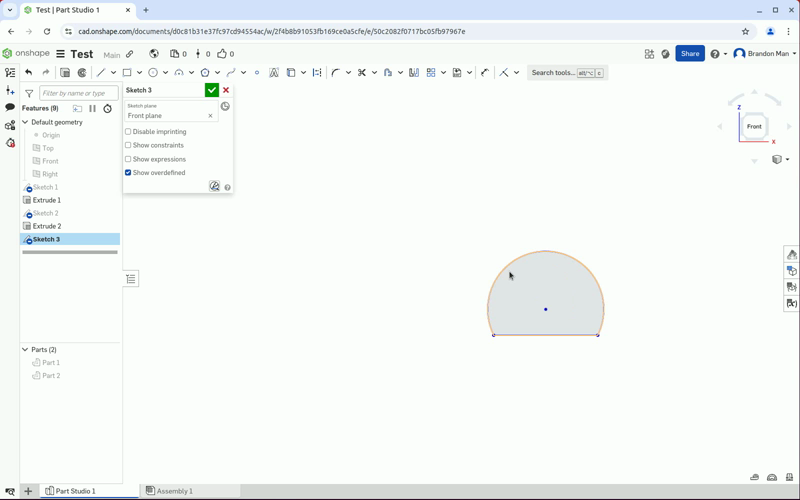
scroll(6)
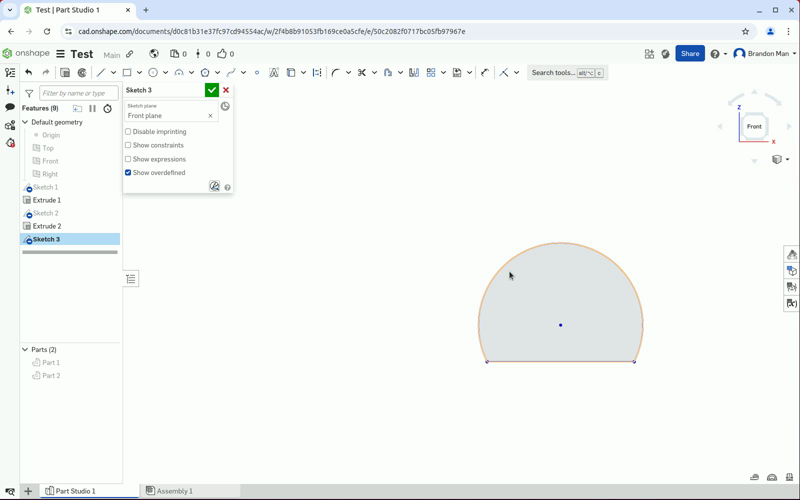
click(509, 271)
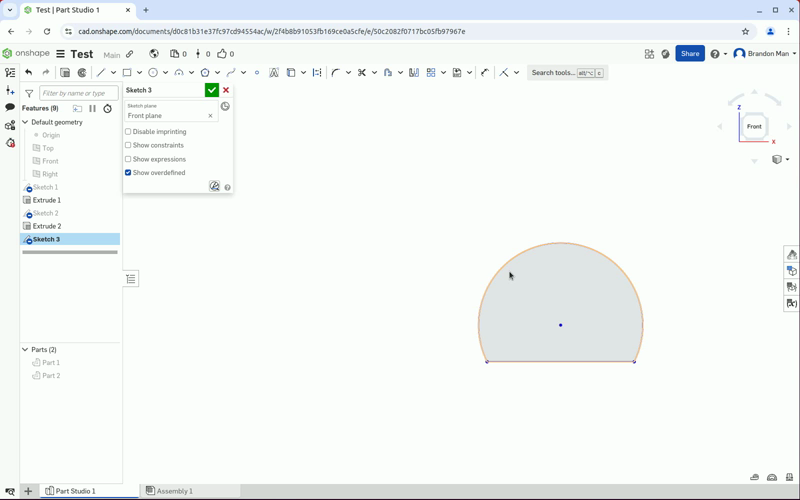
scroll(-6)
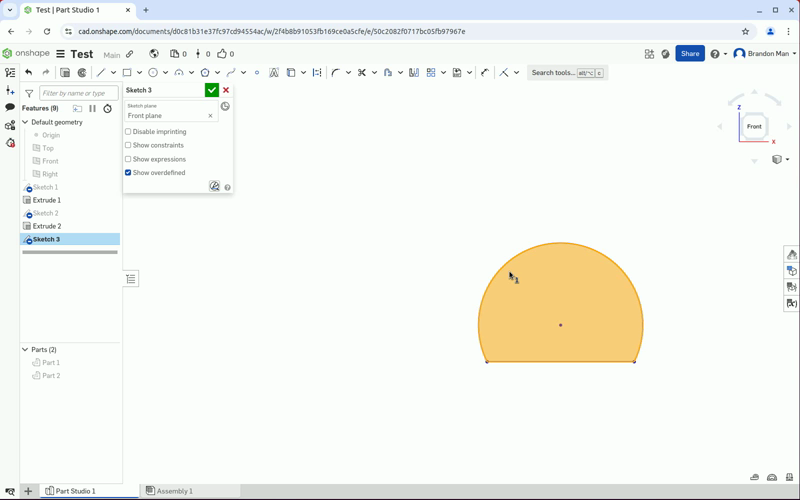
scroll(-6)
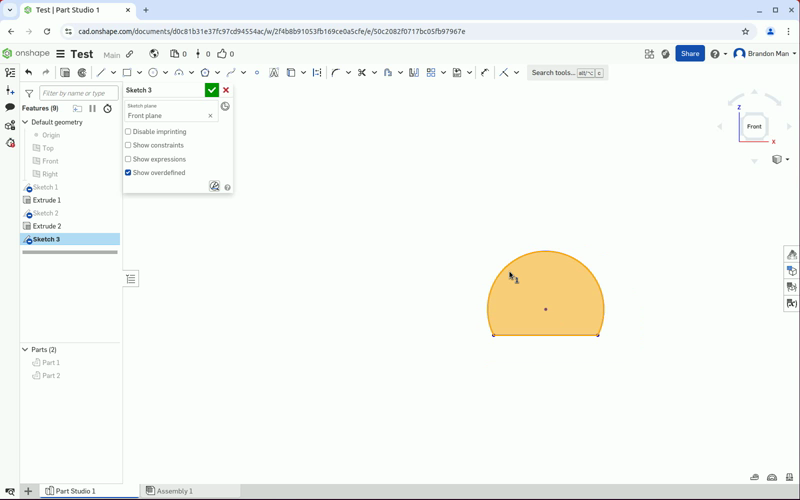
scroll(-6)
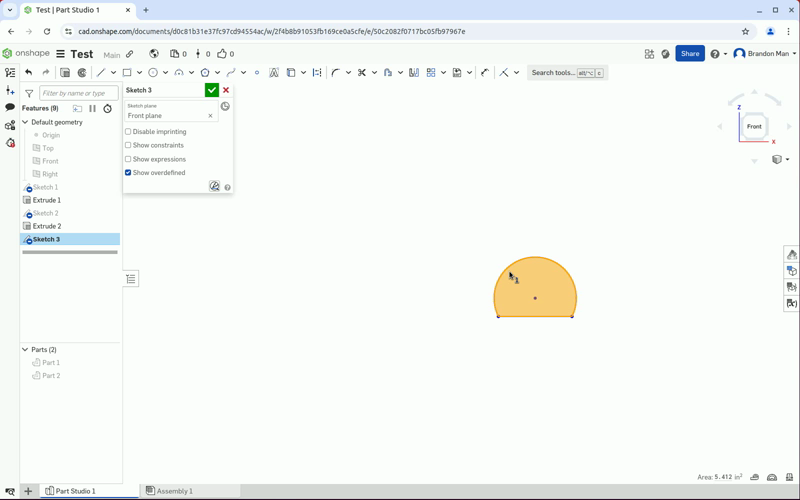
scroll(-6)
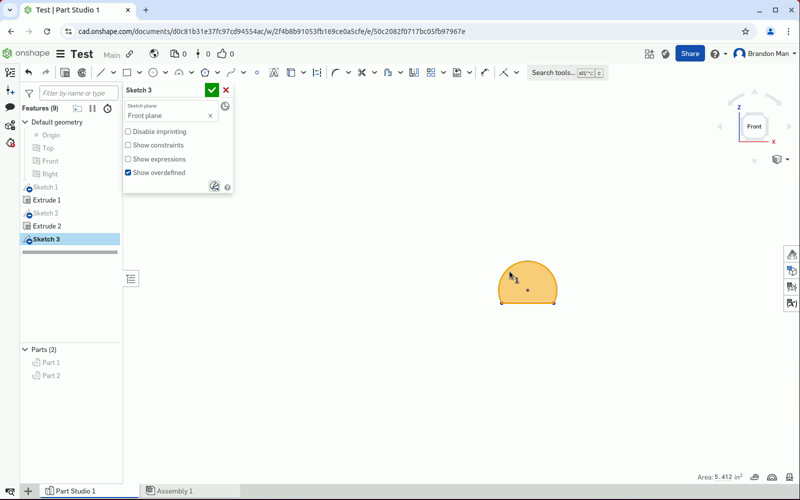
scroll(-6)
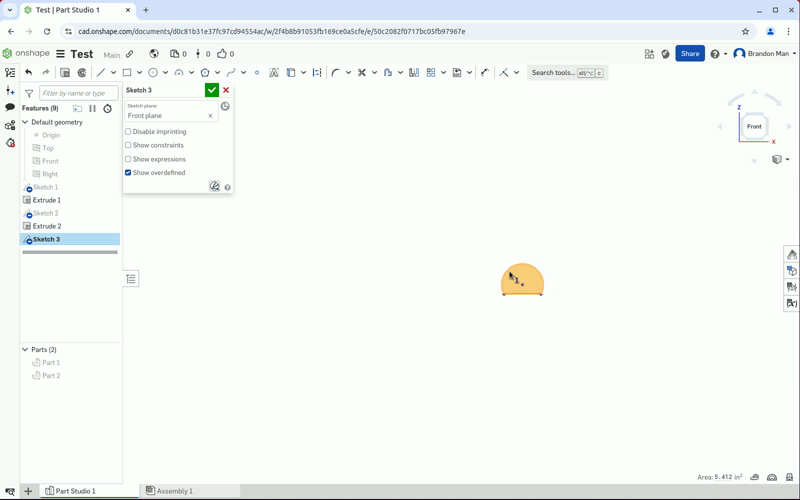
scroll(-6)
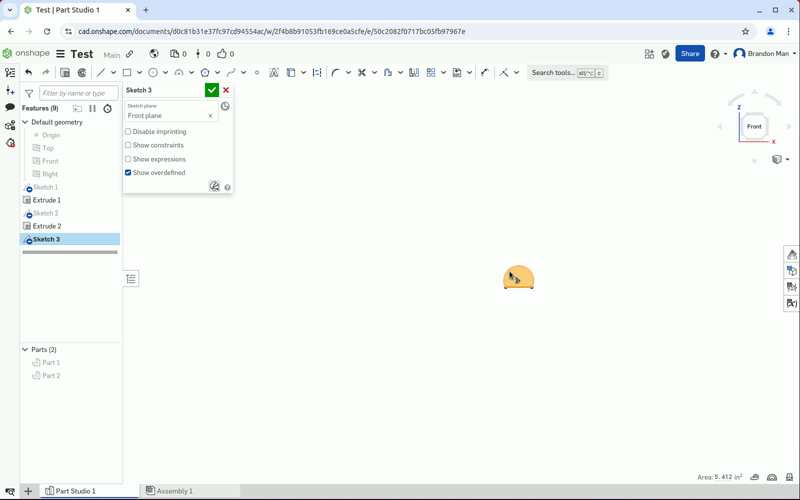
scroll(-6)
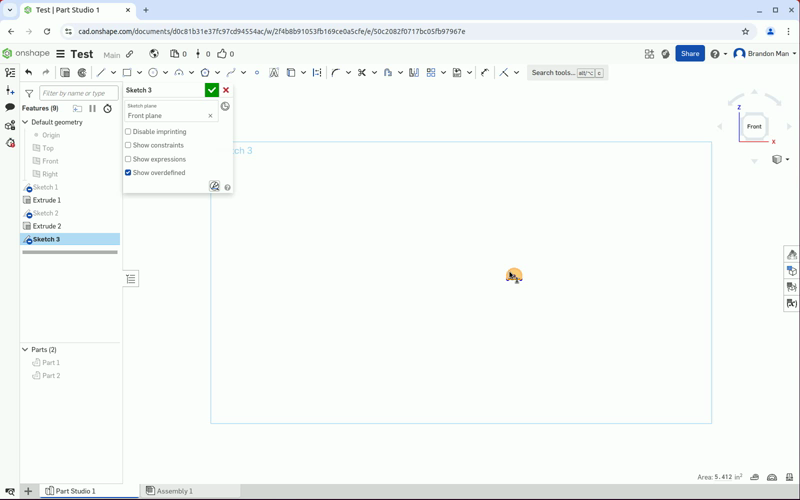
mouse_move(73, 352)
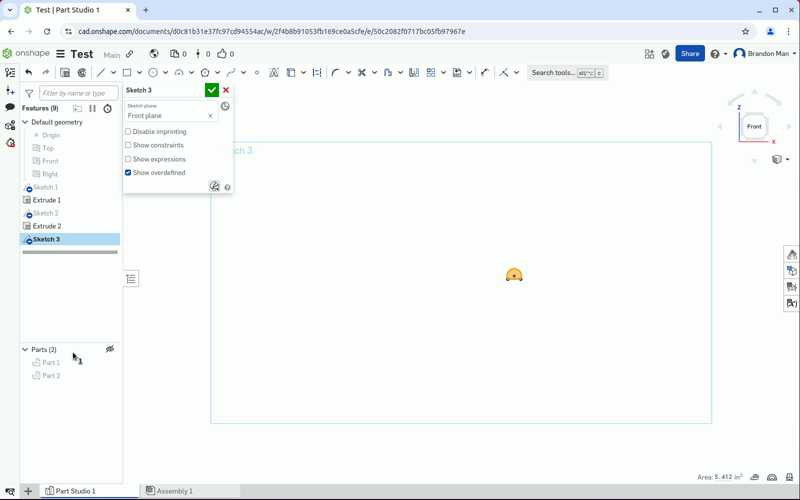
key(shift+y)
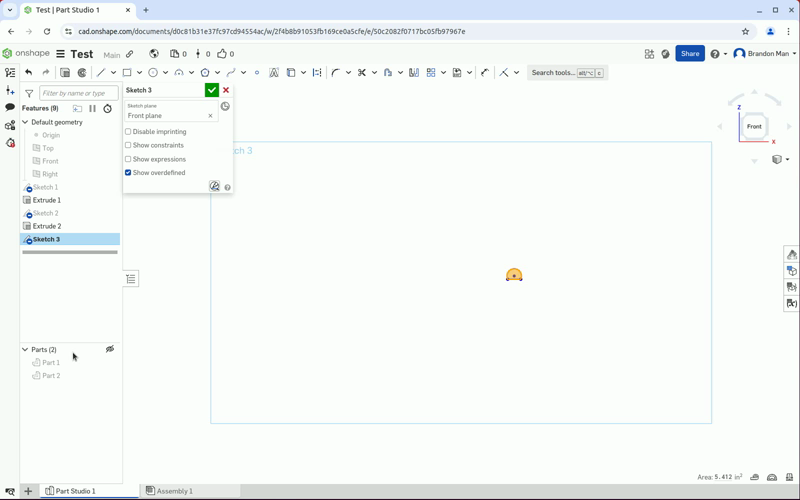
key(shift+e)
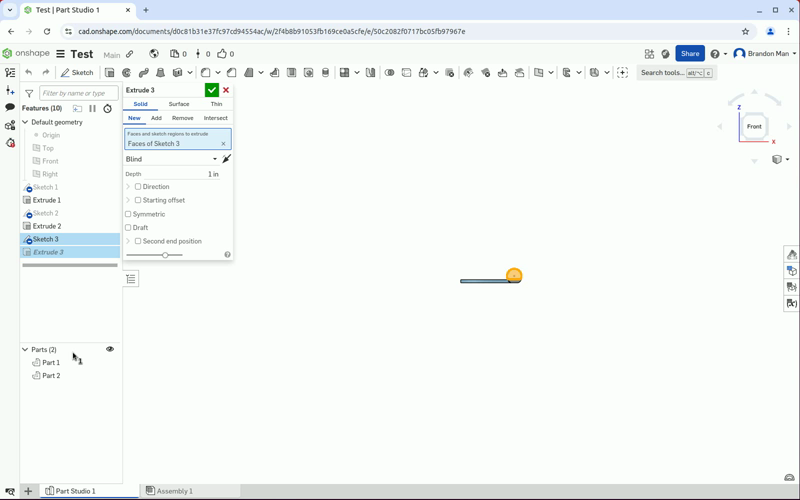
mouse_move(143, 106)
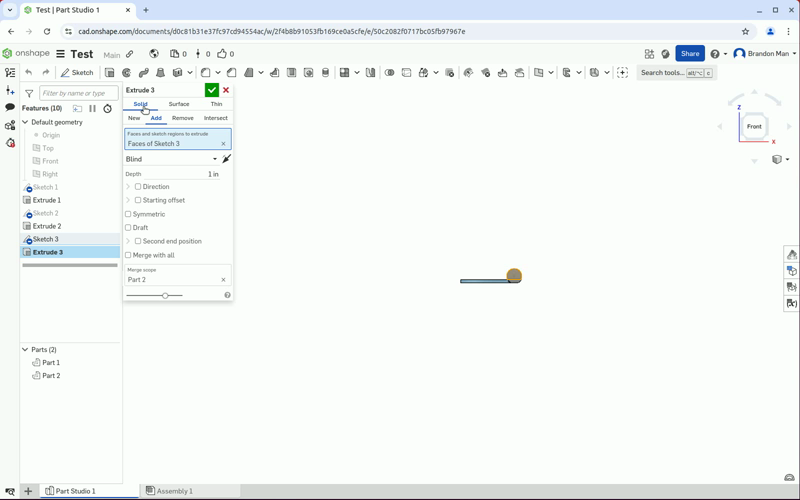
click(143, 106)
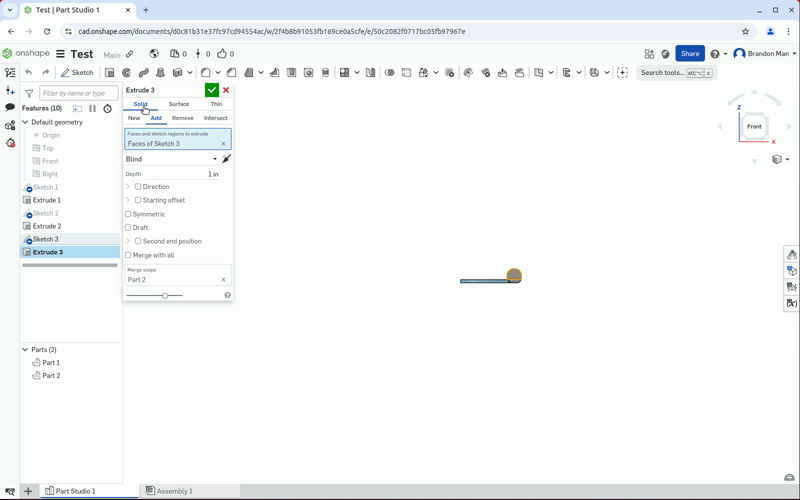
mouse_move(137, 120)
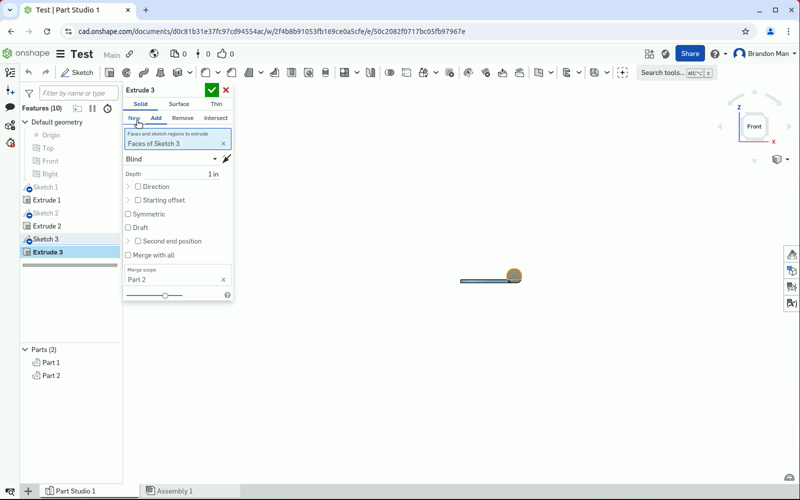
click(137, 120)
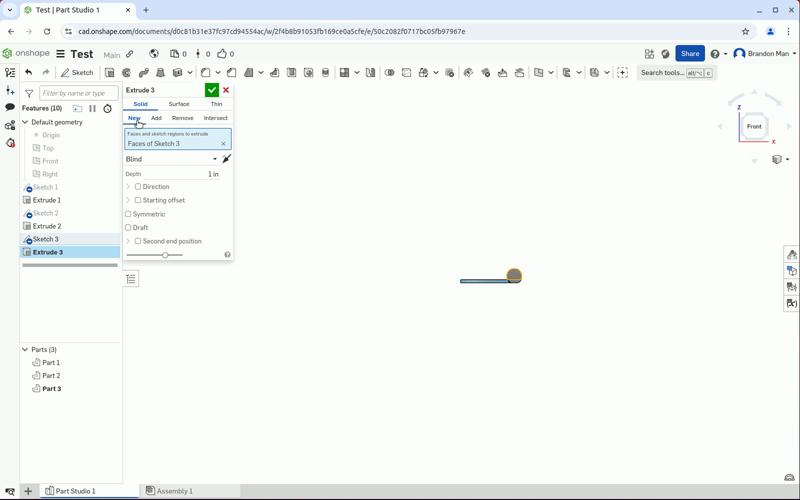
key(tab, 4)
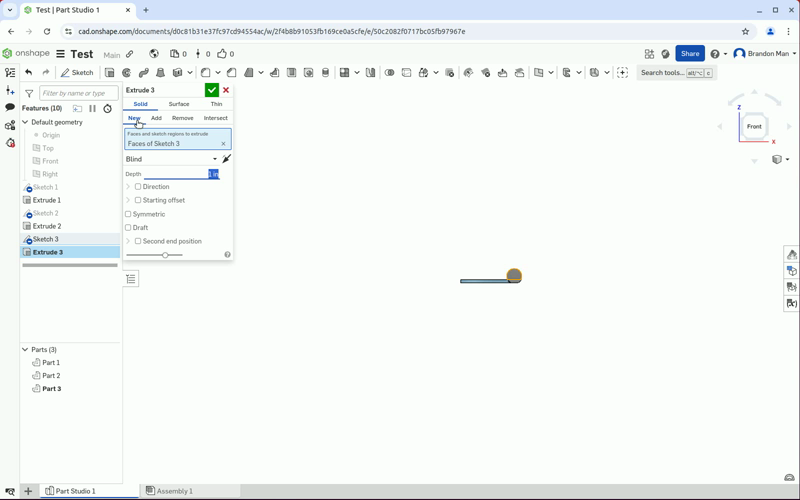
text(23.108)
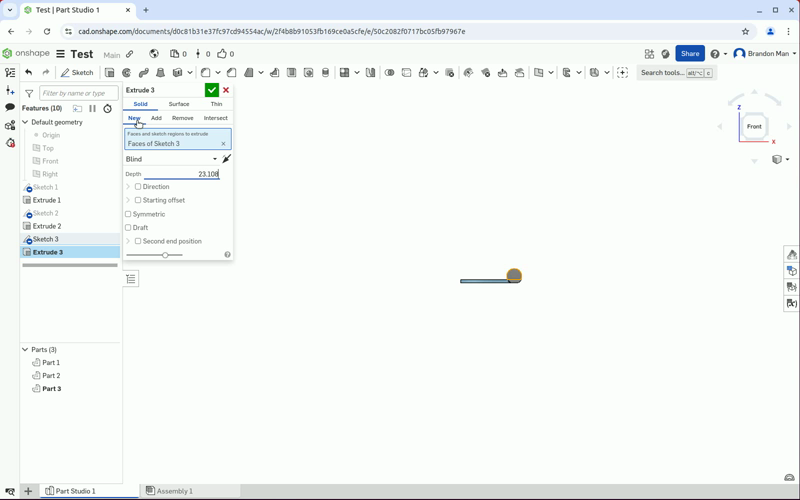
key(enter)
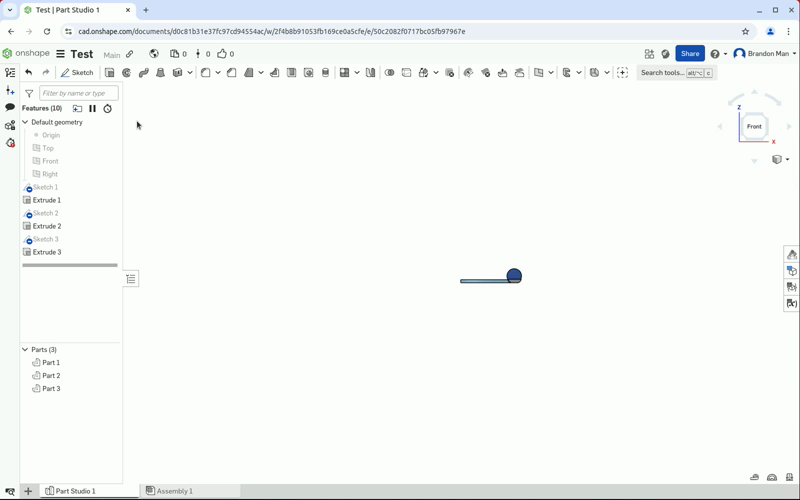
key(shift+h)
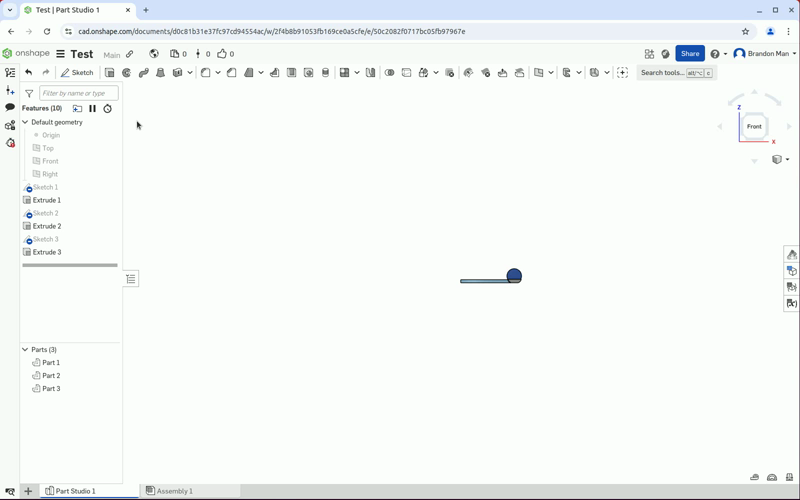
key(shift+h)
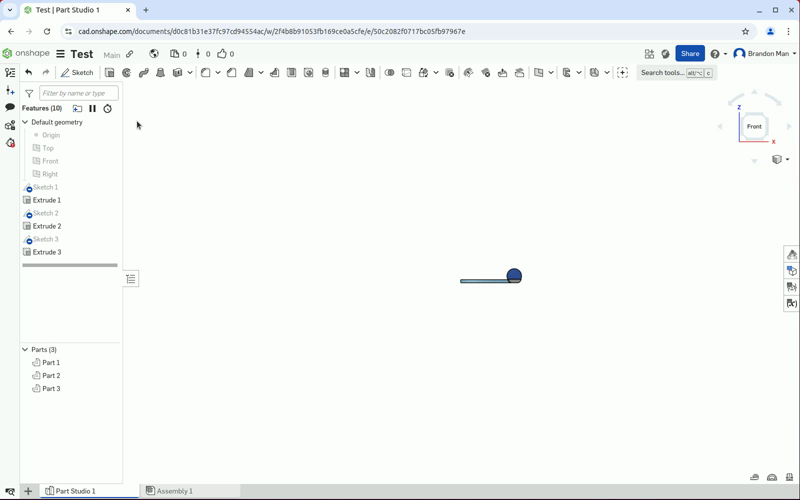
mouse_move(73, 189)
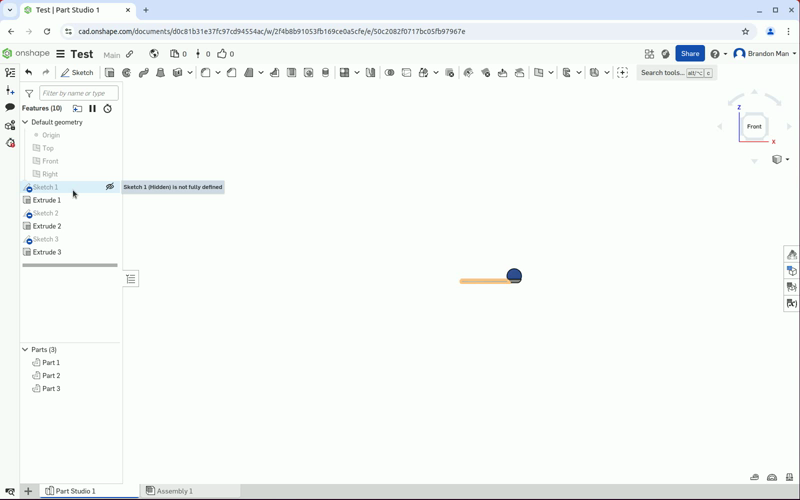
click(73, 189)
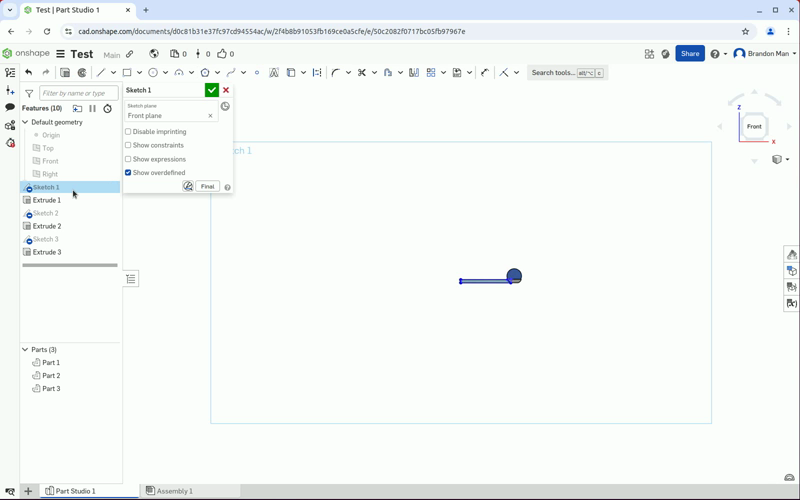
mouse_move(229, 92)
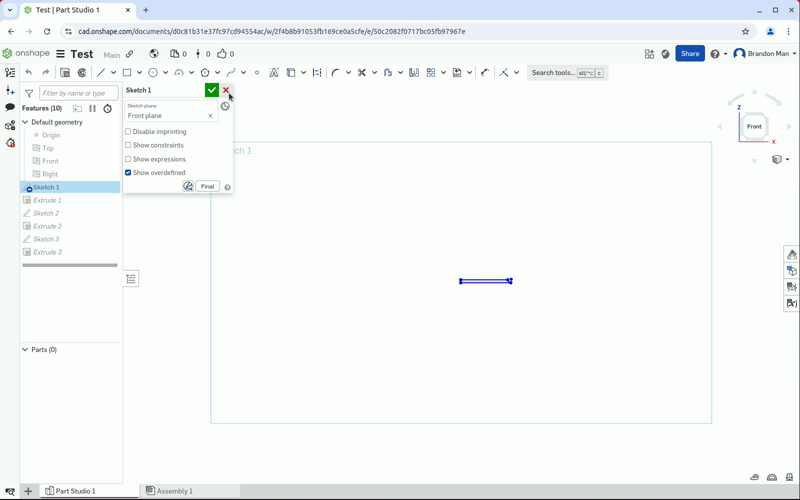
click(229, 92)
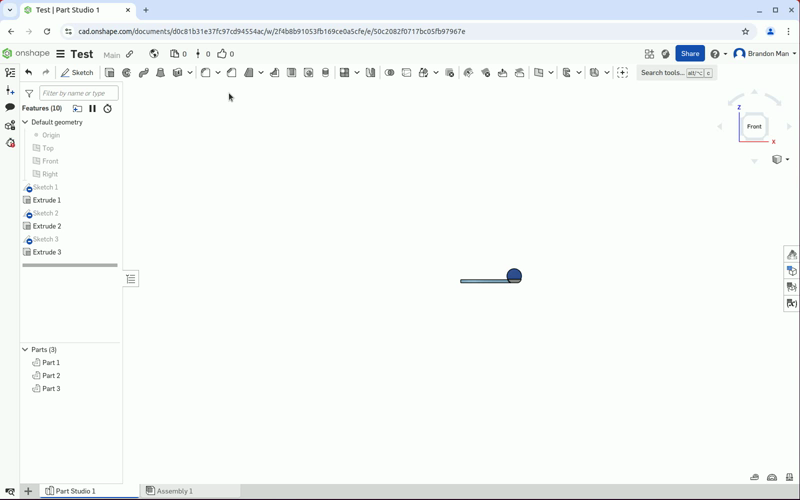
mouse_move(73, 352)
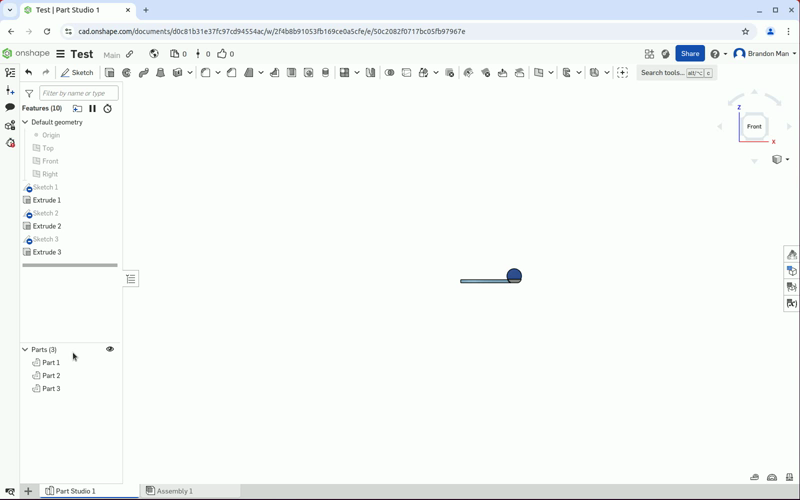
key(y)
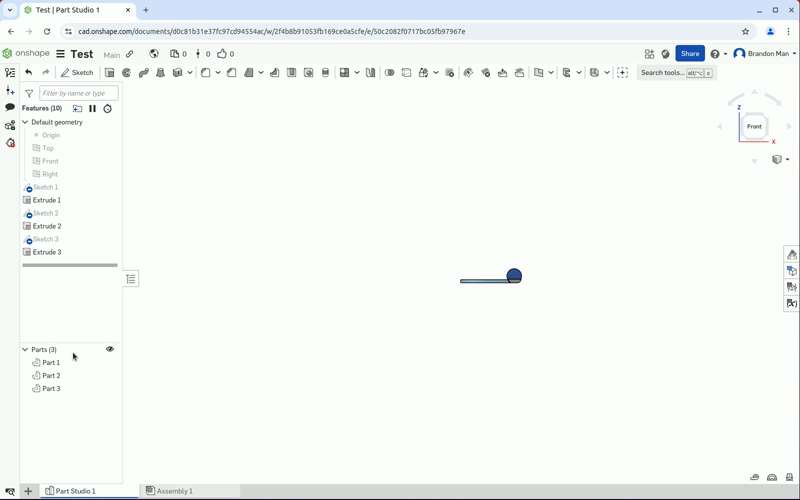
key(shift+p)
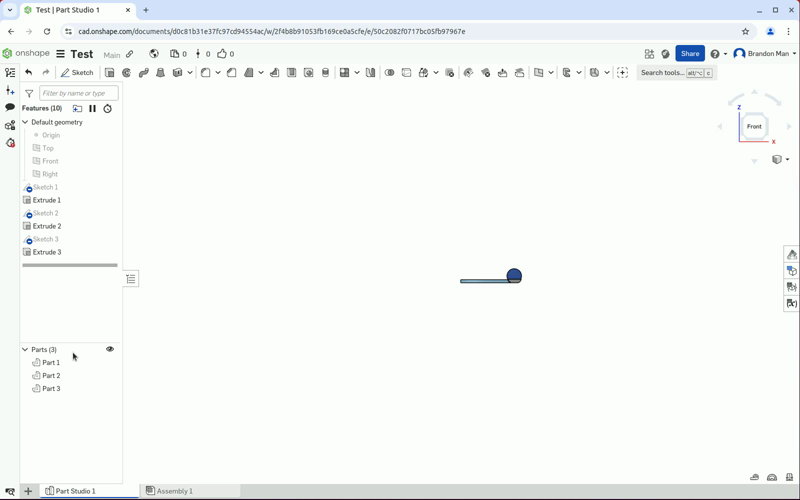
key(space)
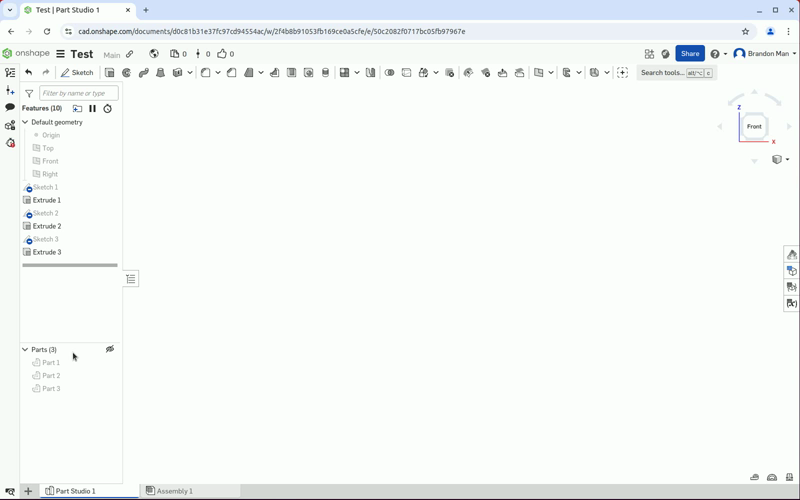
key_down(shift)
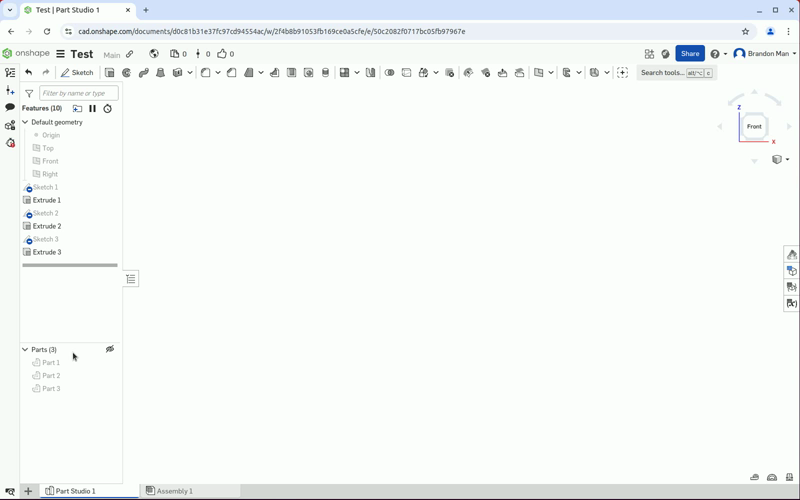
key(down)
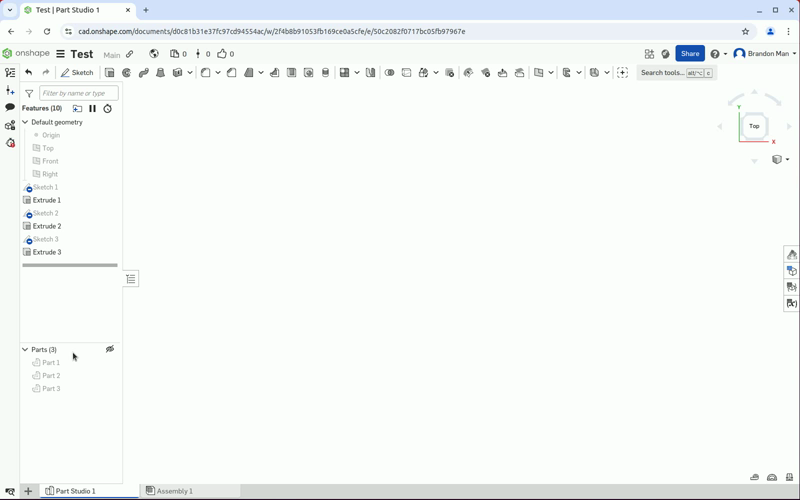
key_up(shift)
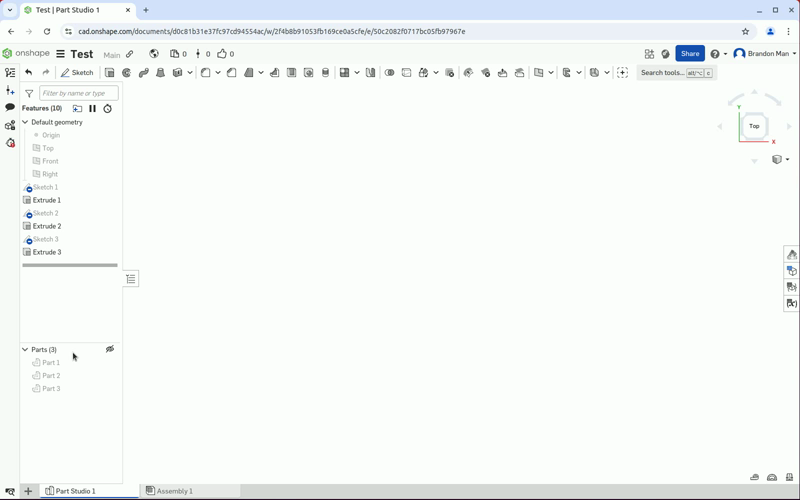
mouse_move(73, 352)
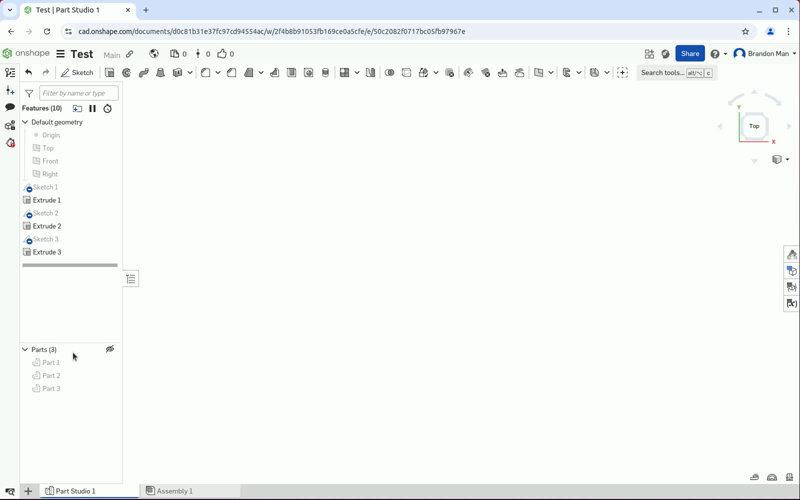
key(shift+y)
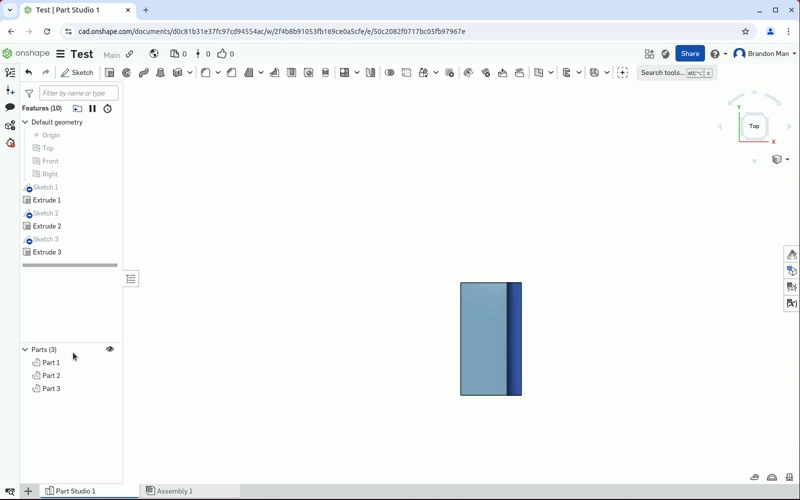
mouse_move(541, 75)
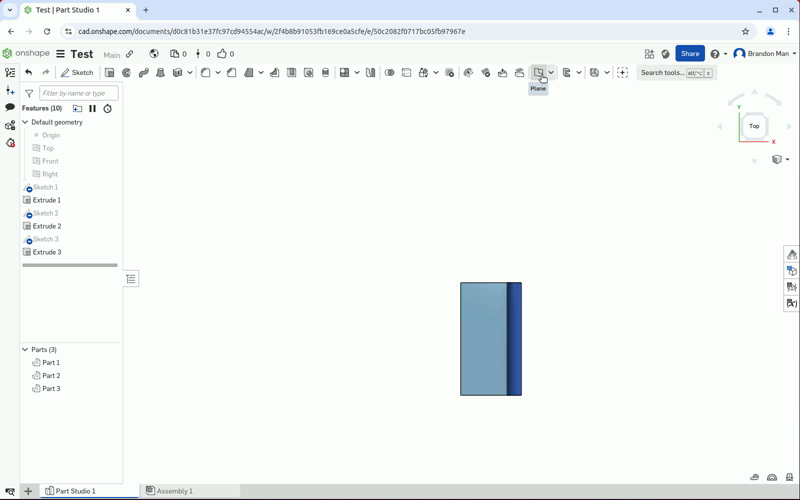
click(541, 75)
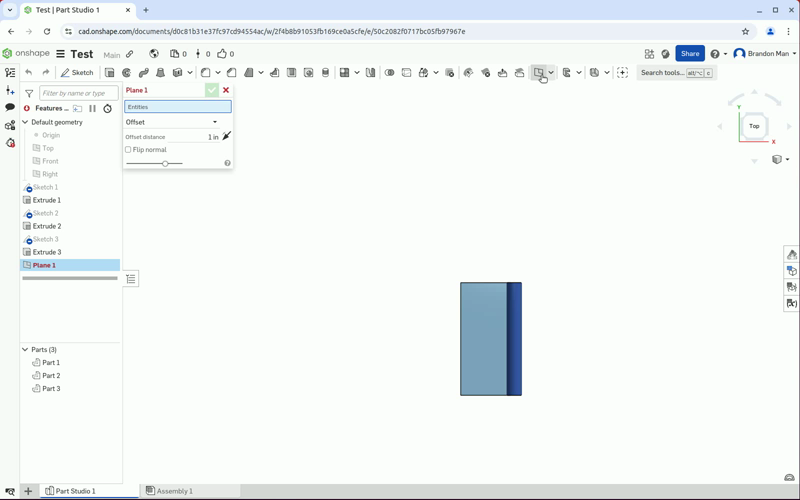
mouse_move(73, 150)
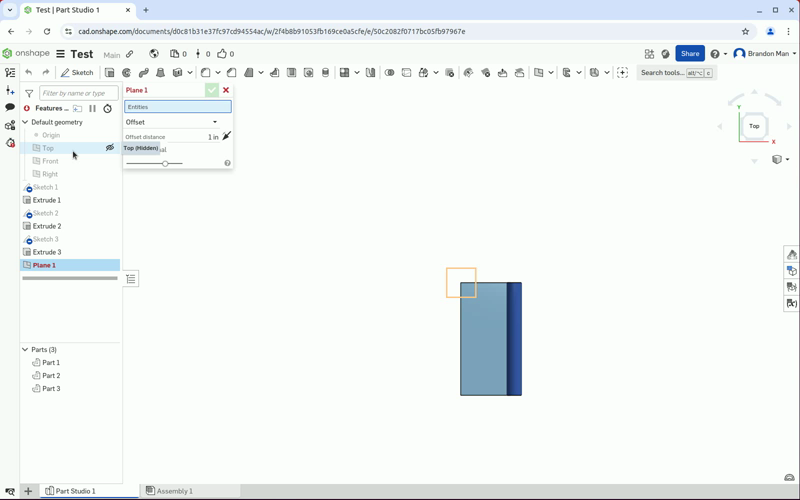
click(73, 150)
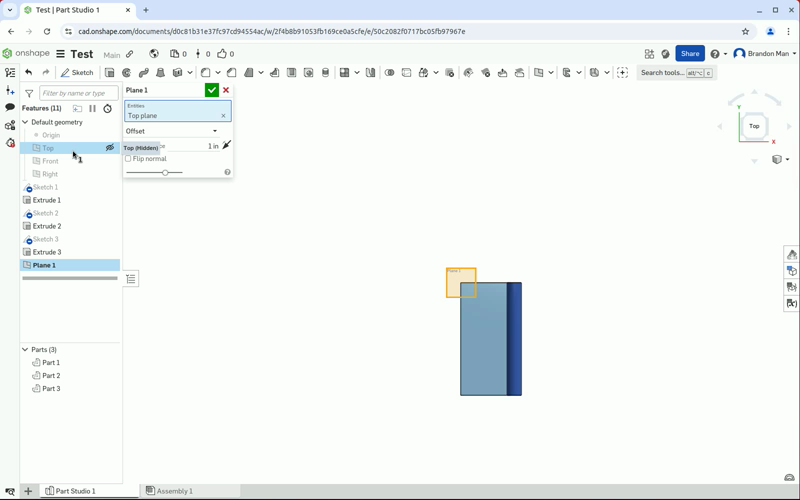
key(tab, 2)
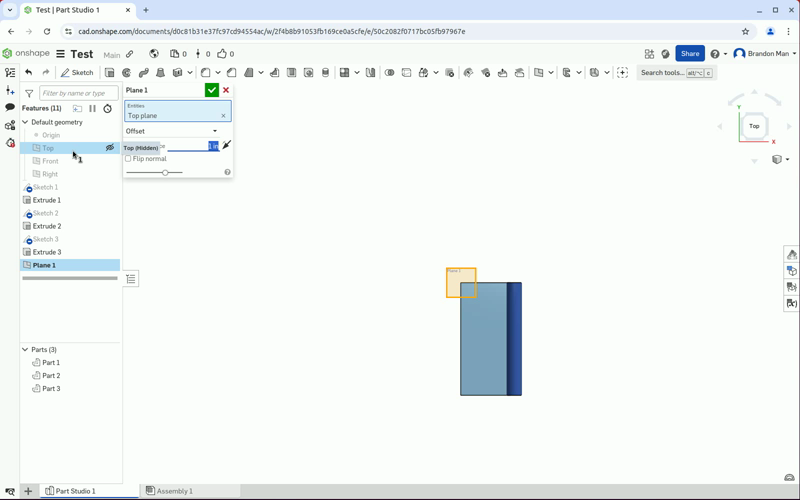
text(0.709)
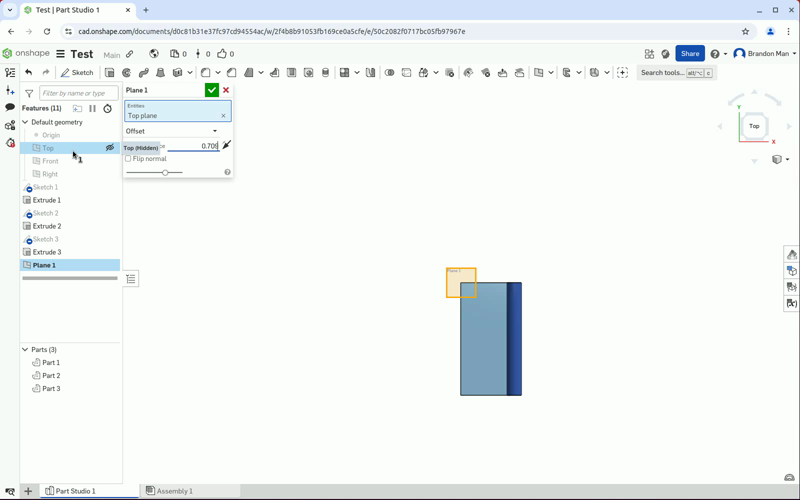
key(enter, 2)
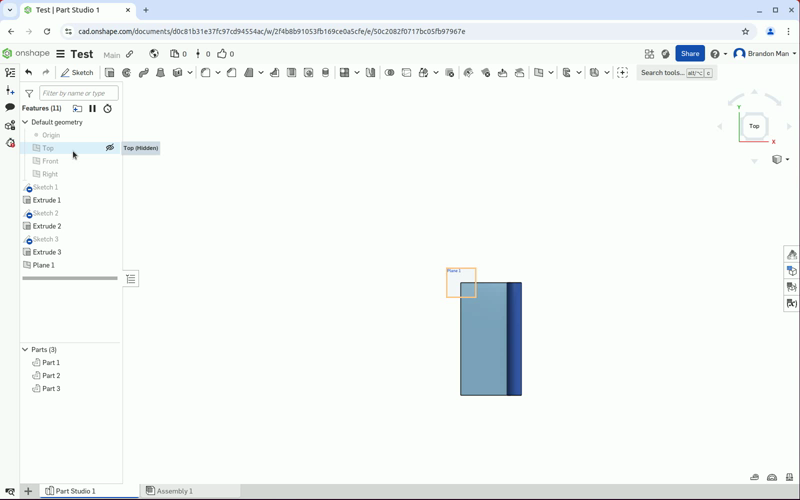
key(shift+s)
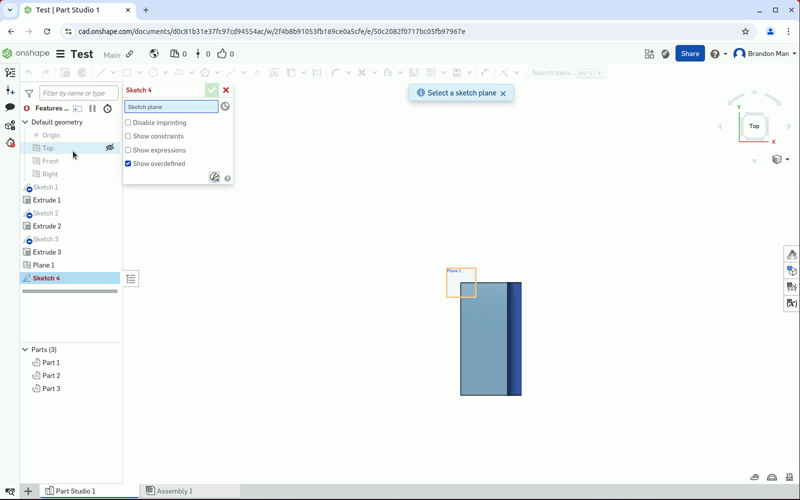
mouse_move(73, 267)
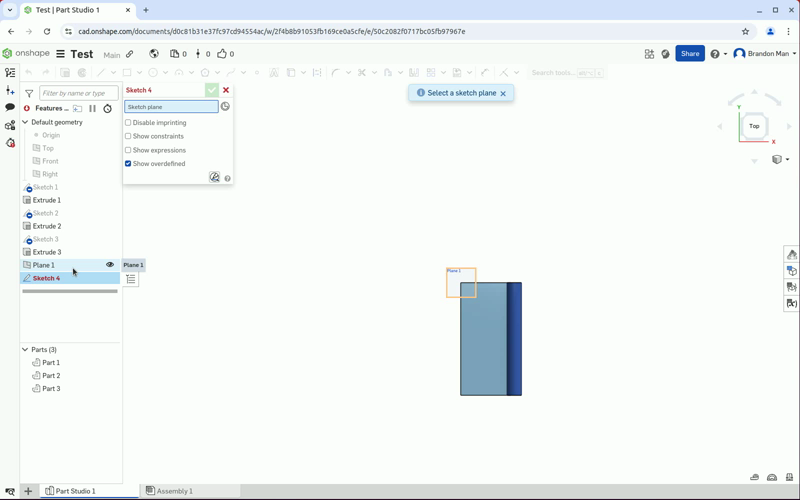
click(73, 267)
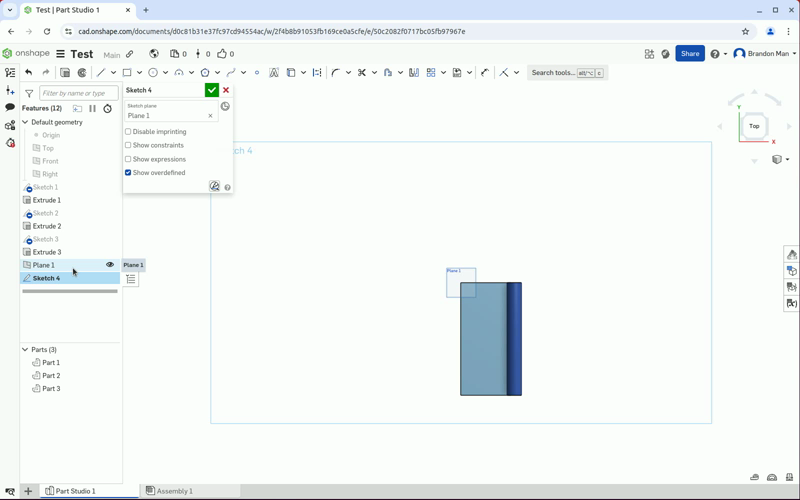
mouse_move(73, 352)
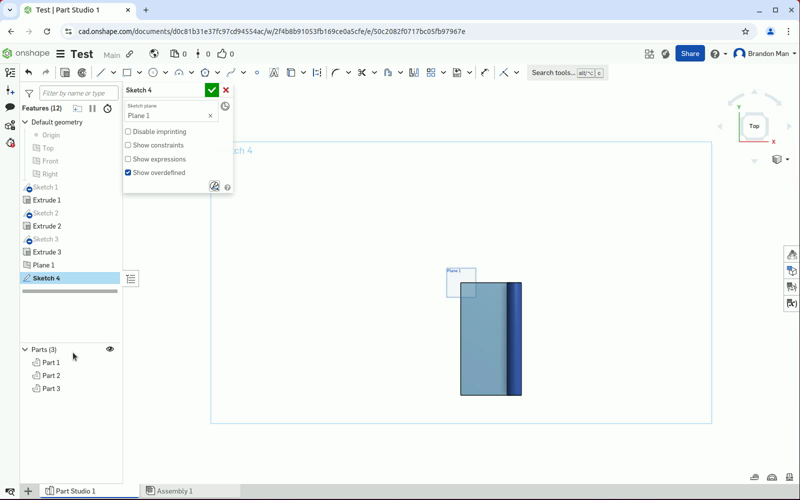
key(y)
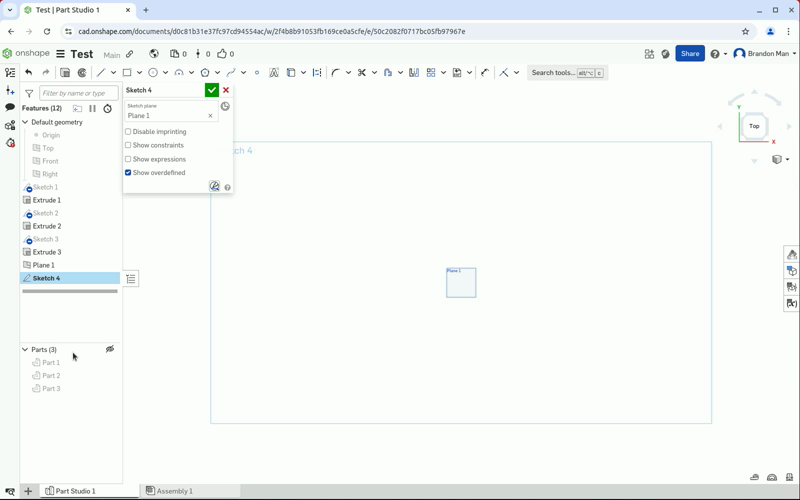
key(c)
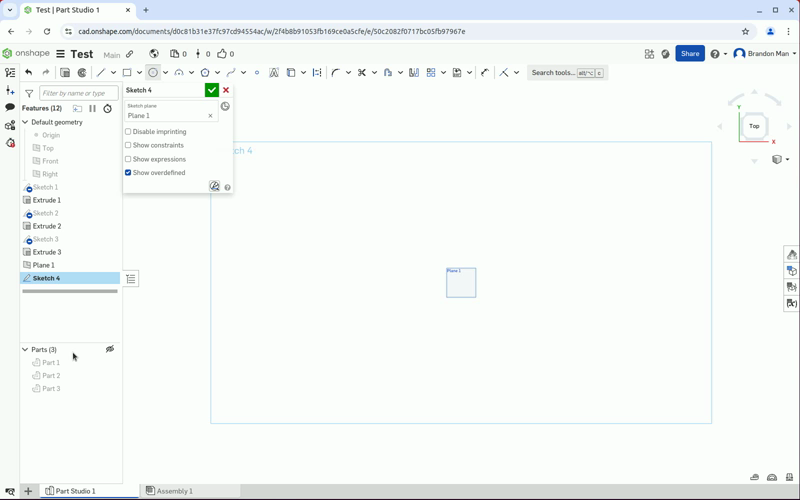
key_down(shift)
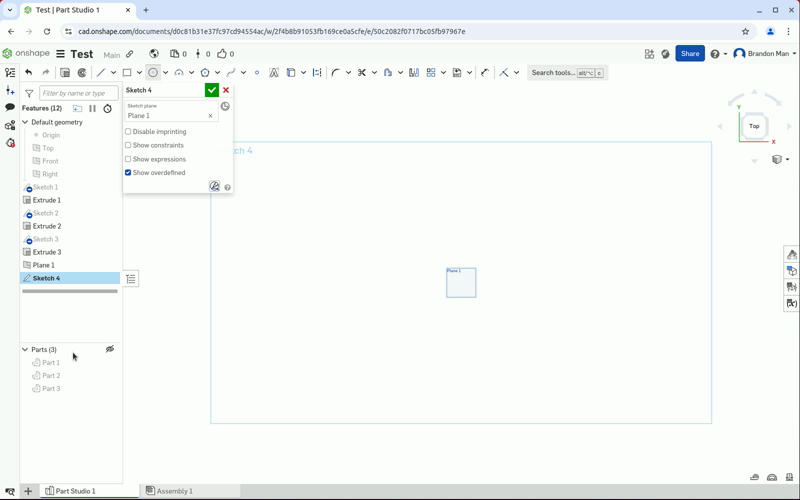
mouse_move(480, 301)
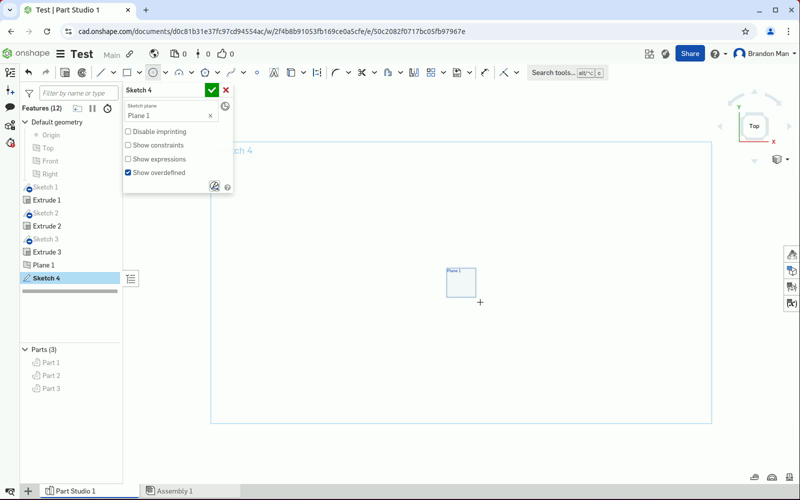
click(480, 301)
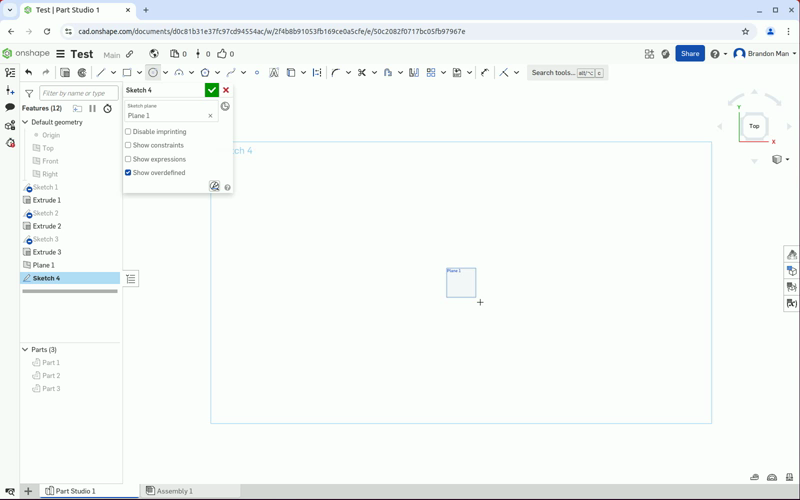
key_up(shift)
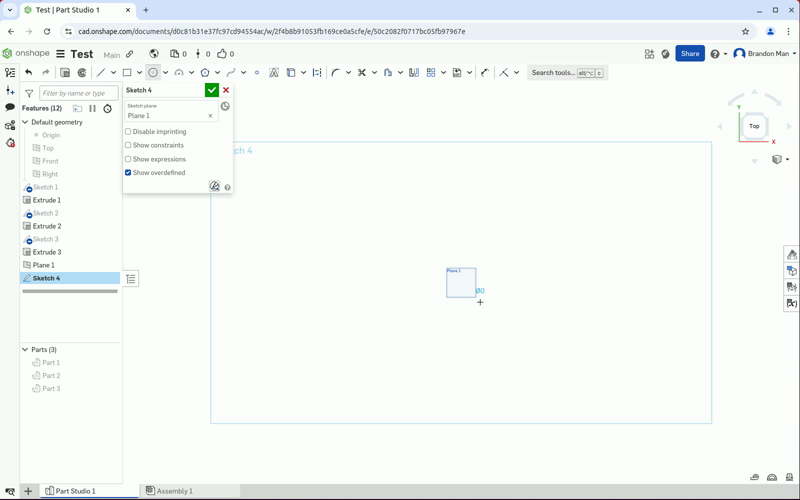
mouse_move(487, 301)
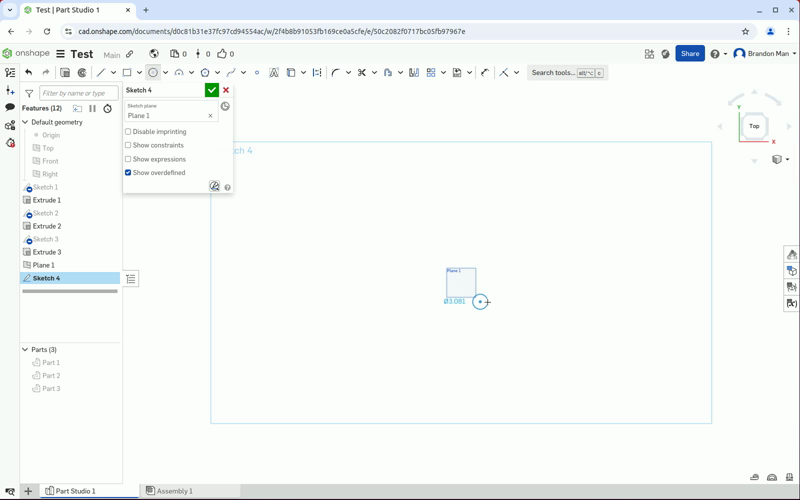
click(487, 301)
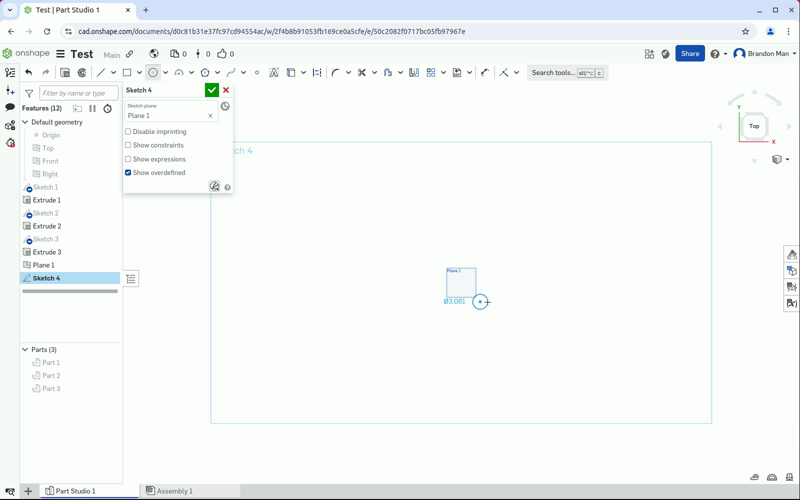
key(esc)
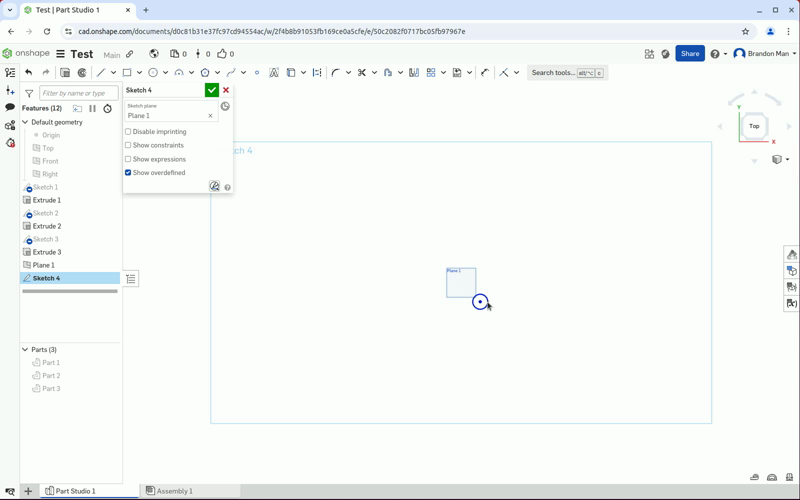
mouse_move(486, 303)
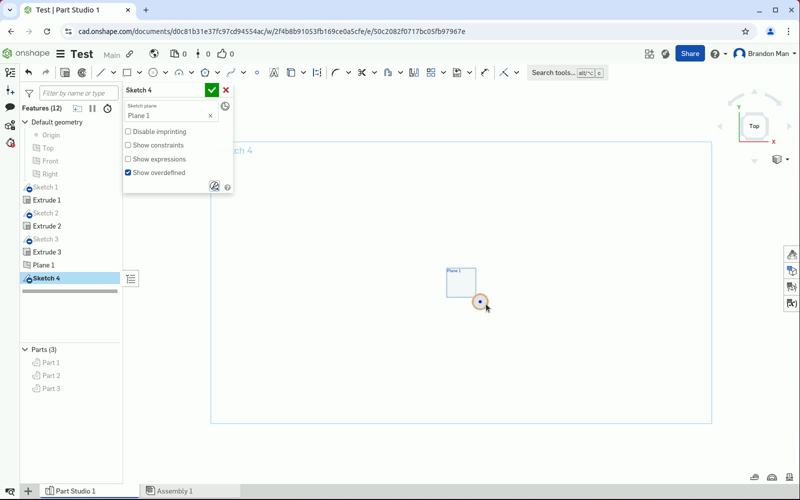
scroll(6)
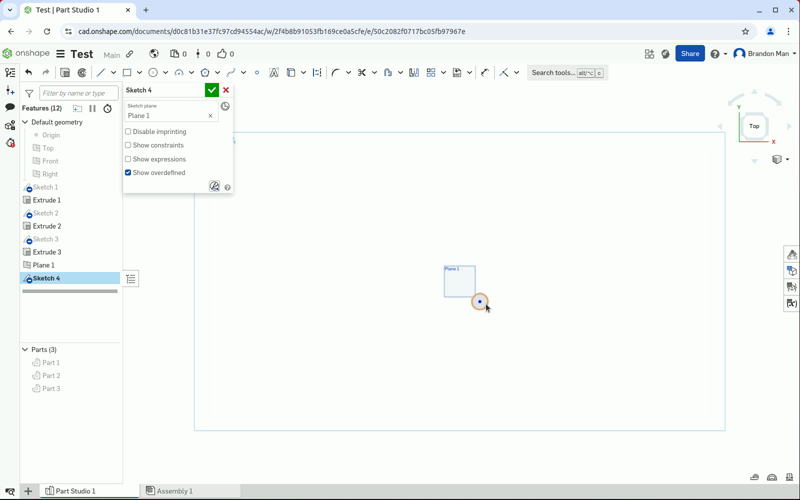
scroll(6)
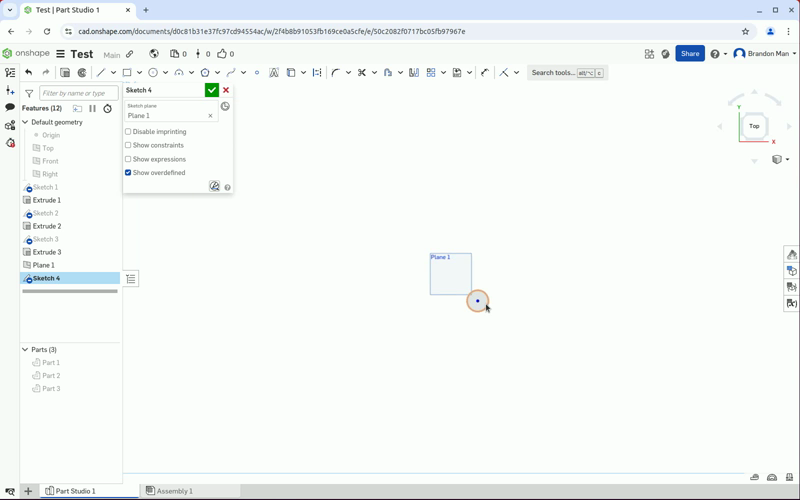
scroll(6)
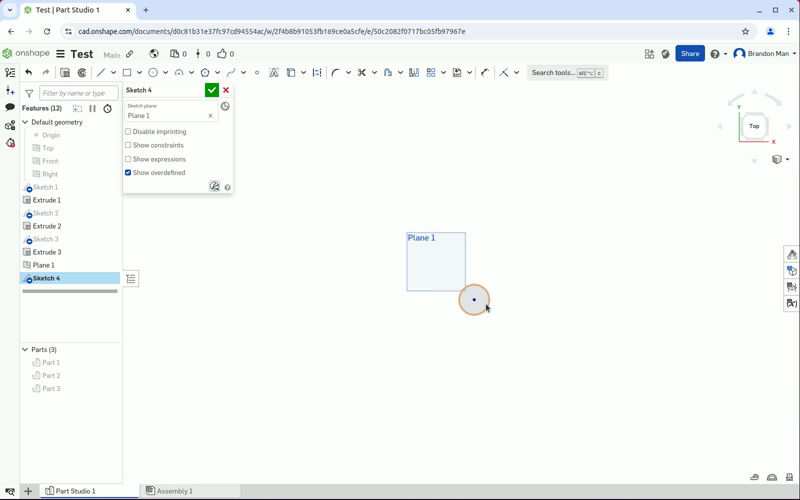
scroll(6)
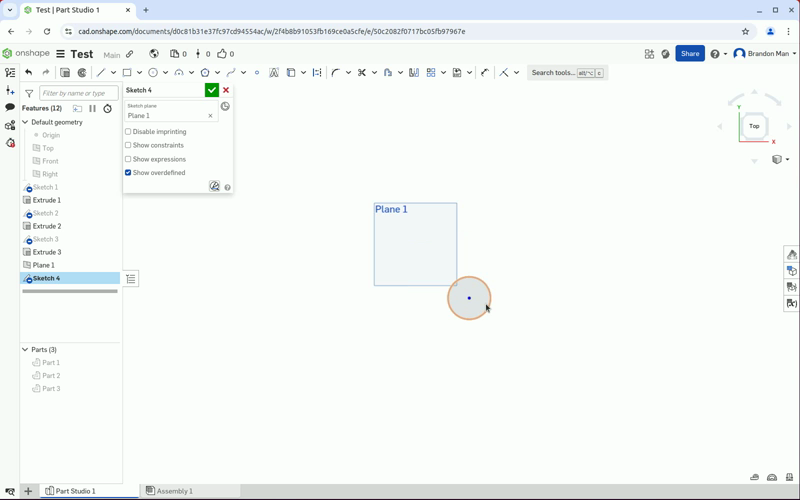
scroll(6)
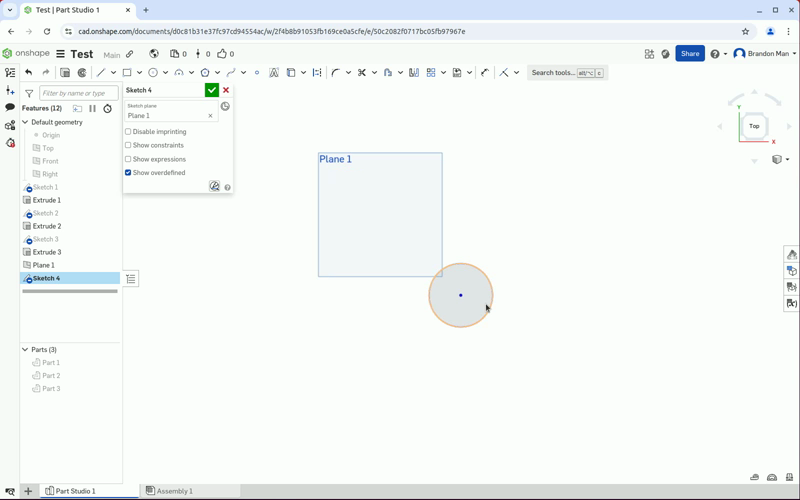
scroll(6)
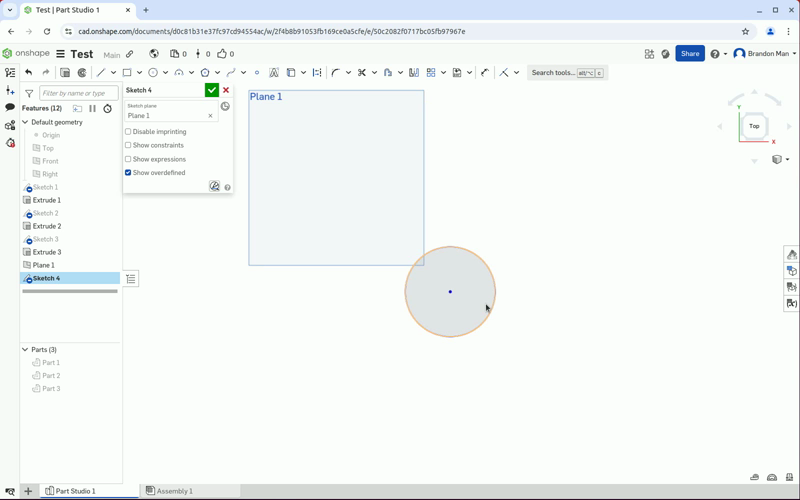
scroll(6)
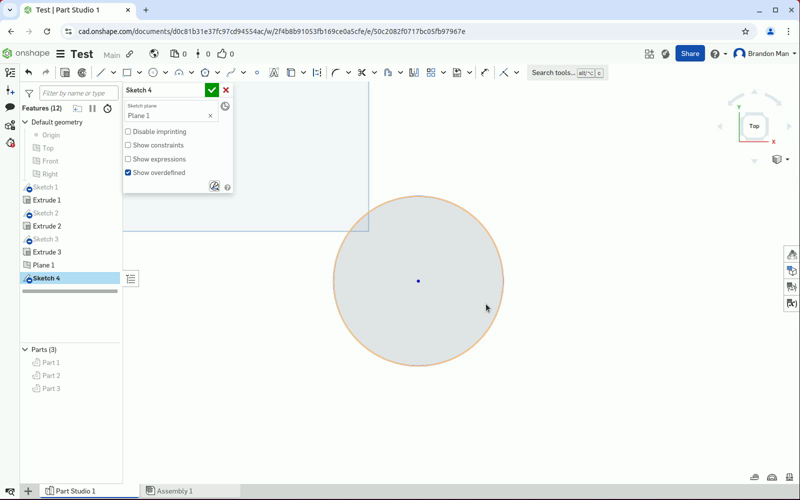
click(486, 303)
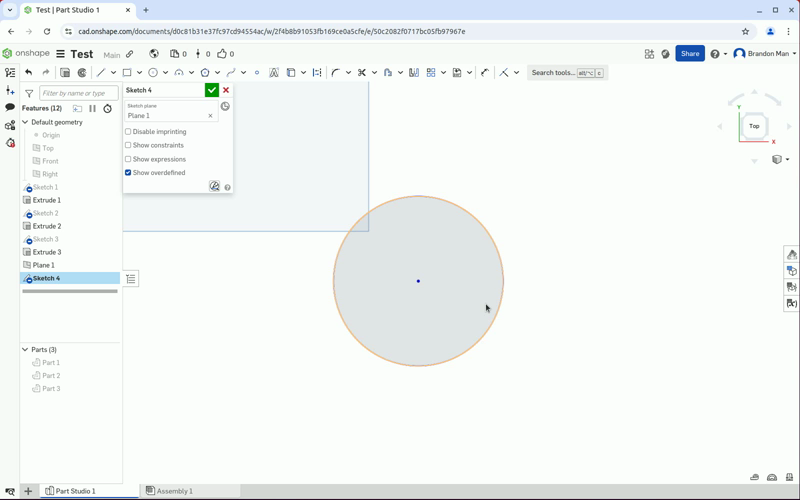
scroll(-6)
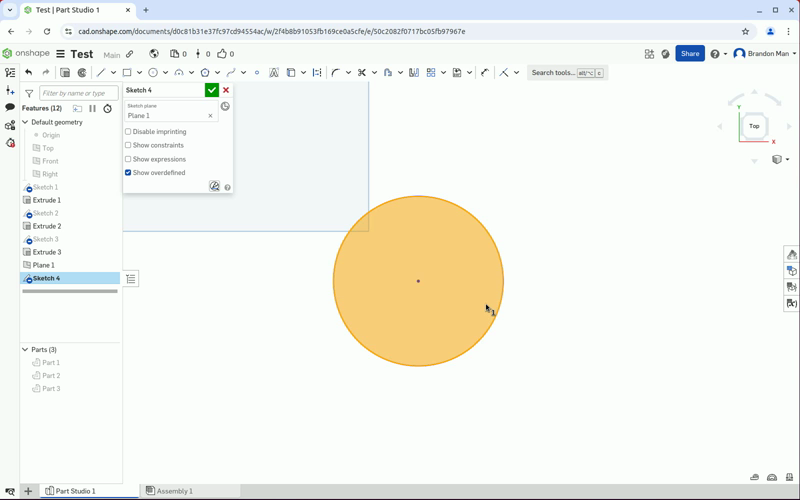
scroll(-6)
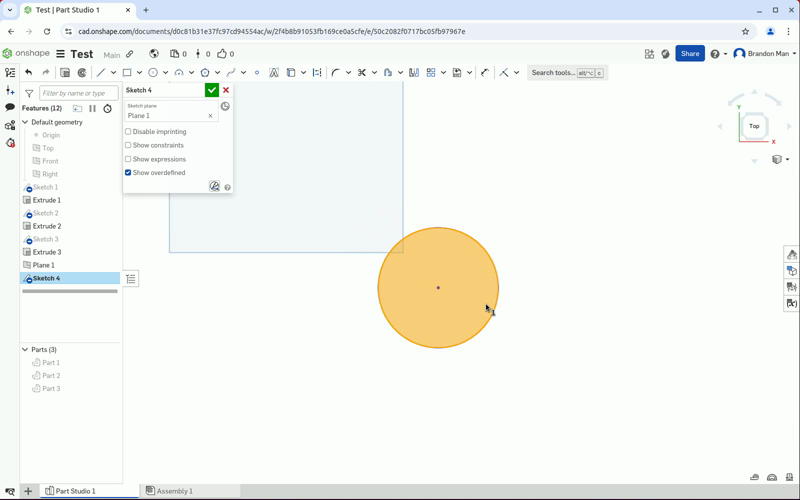
scroll(-6)
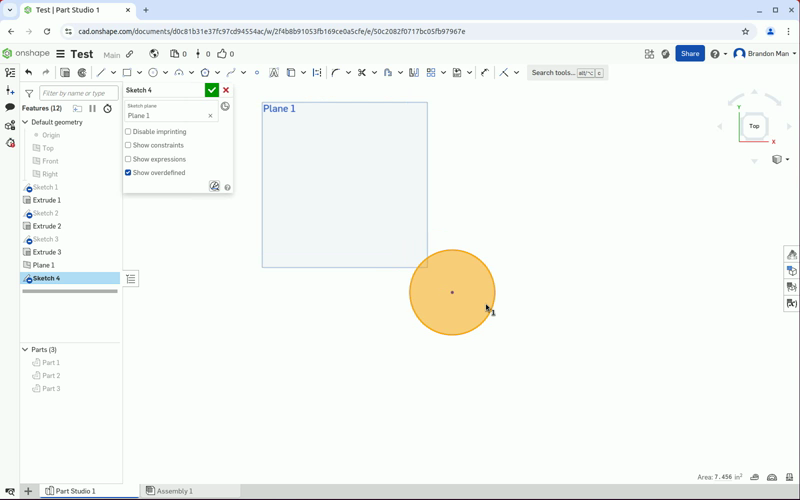
scroll(-6)
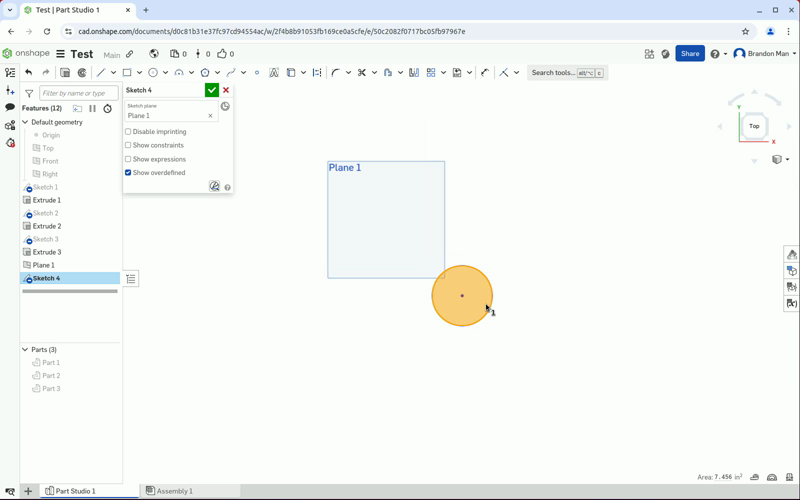
scroll(-6)
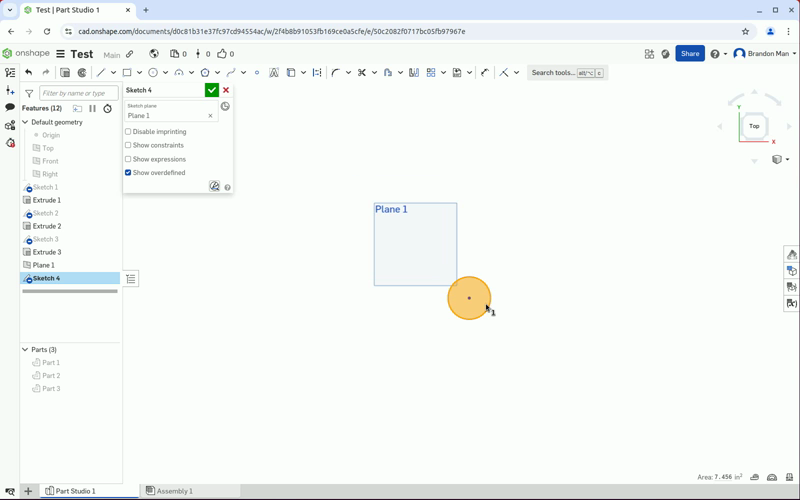
scroll(-6)
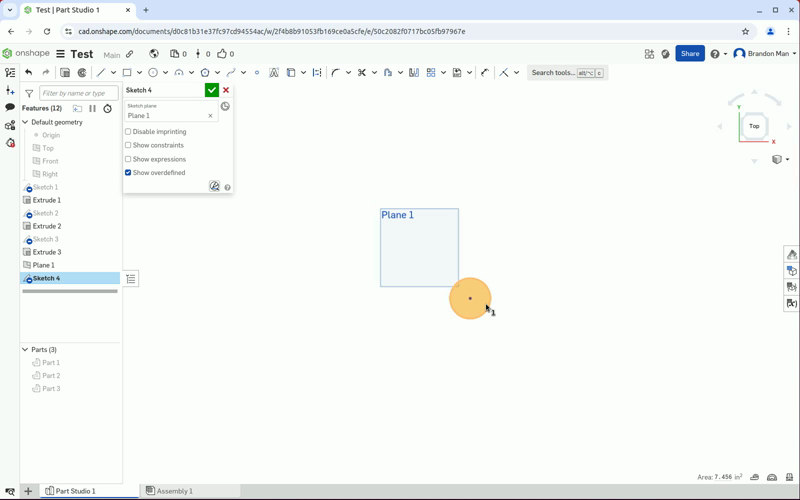
scroll(-6)
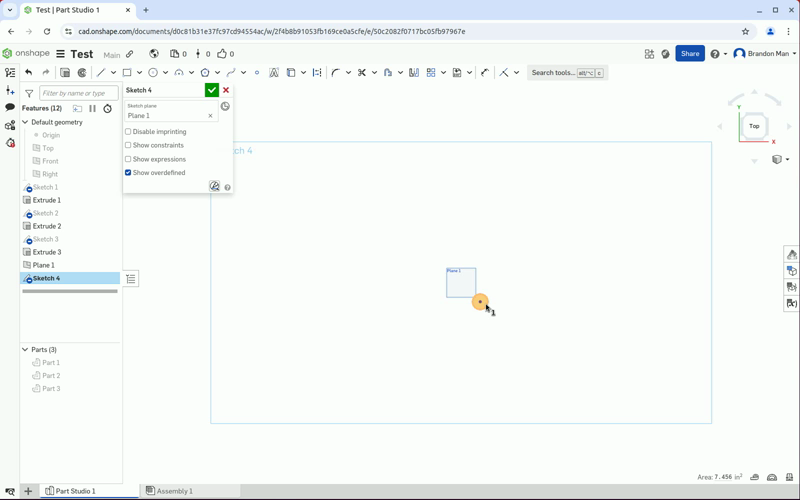
mouse_move(73, 352)
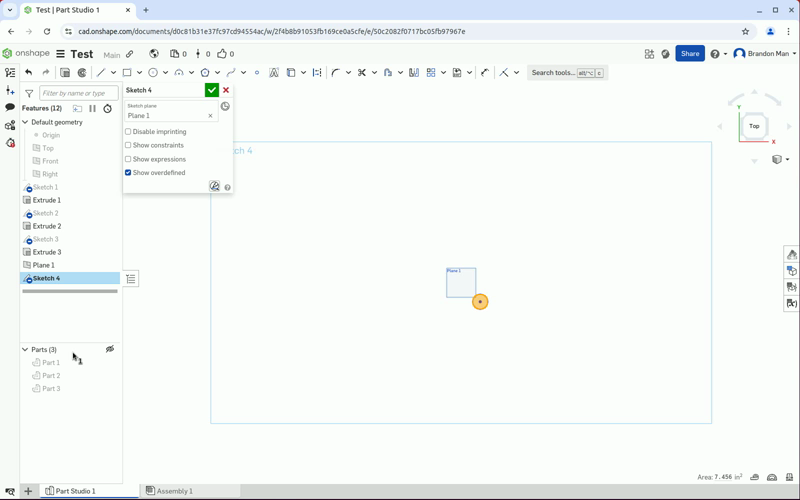
key(shift+y)
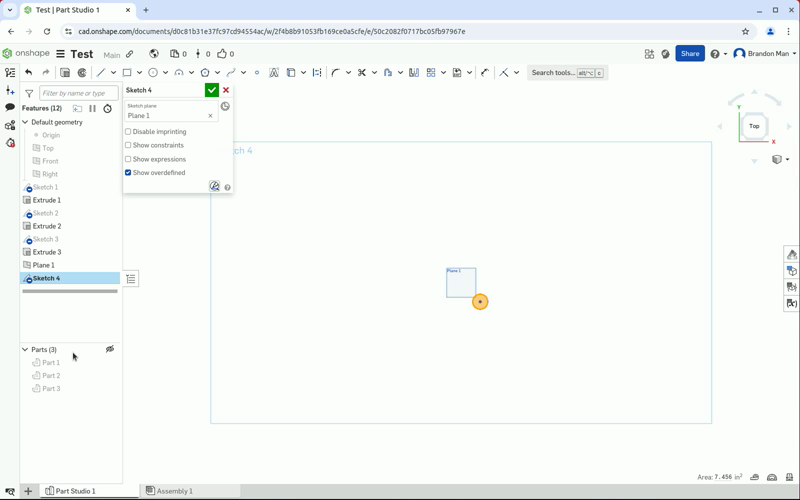
key(shift+e)
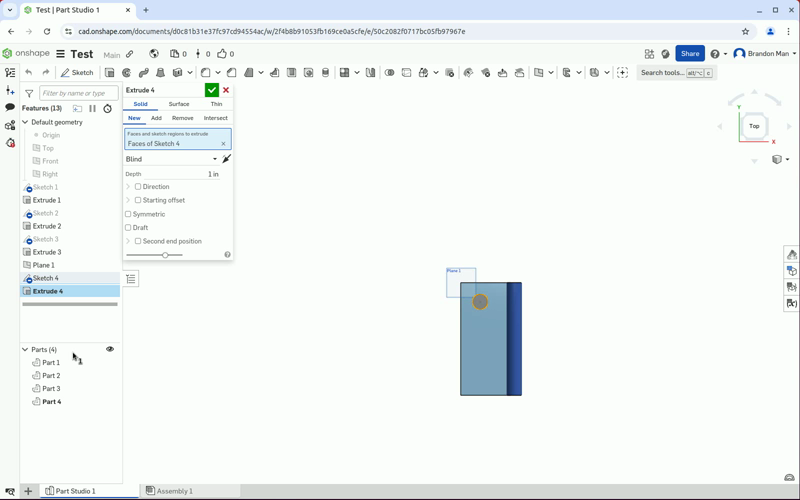
mouse_move(143, 106)
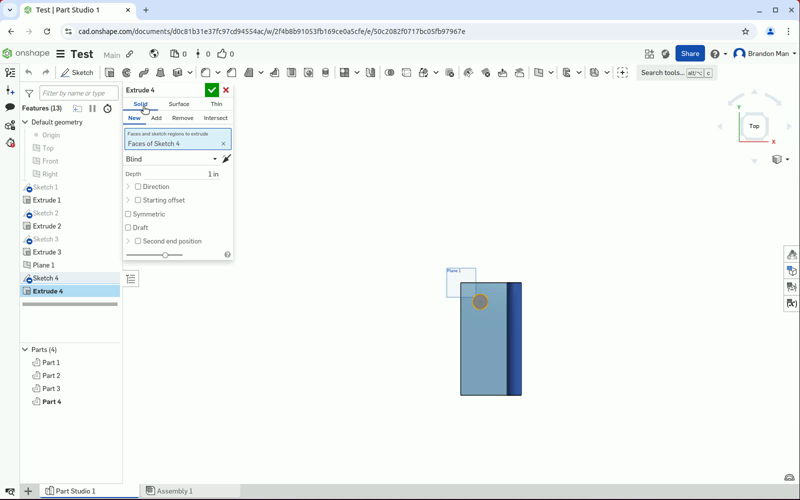
click(143, 106)
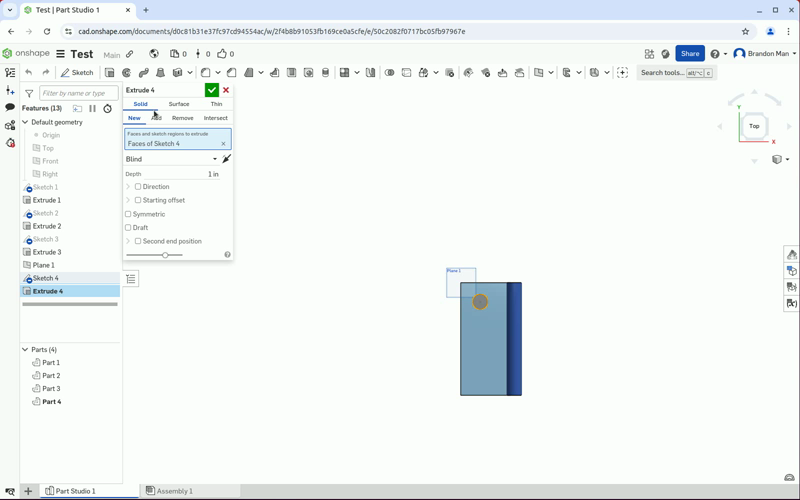
mouse_move(186, 120)
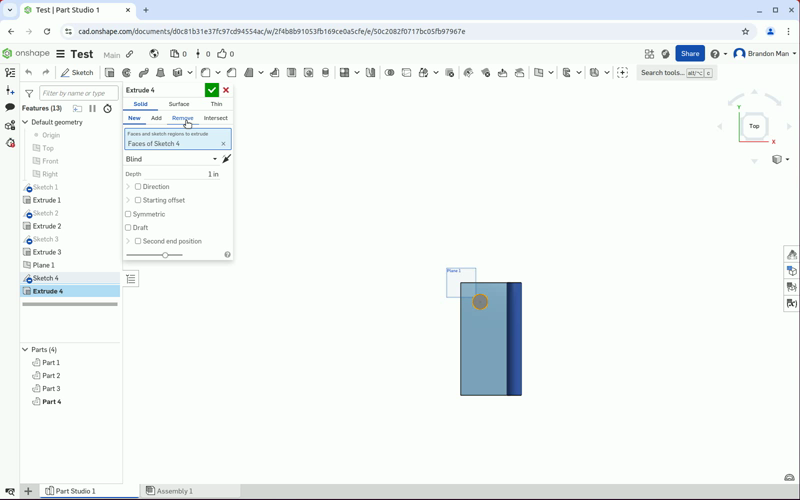
click(186, 120)
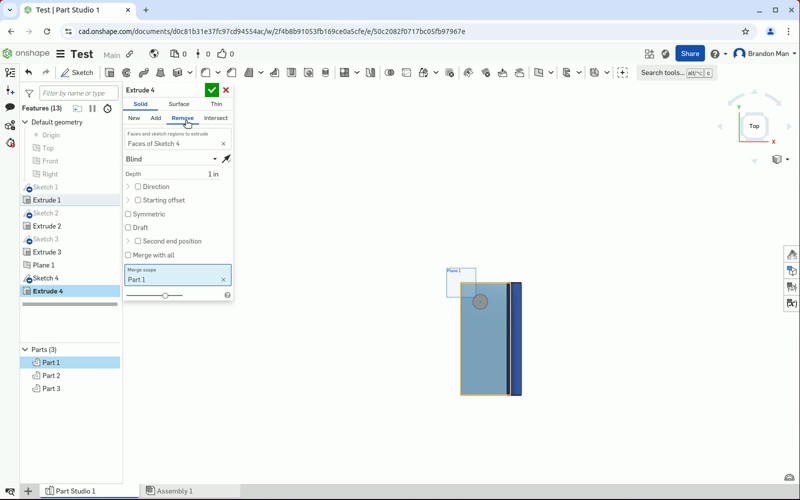
key(tab, 4)
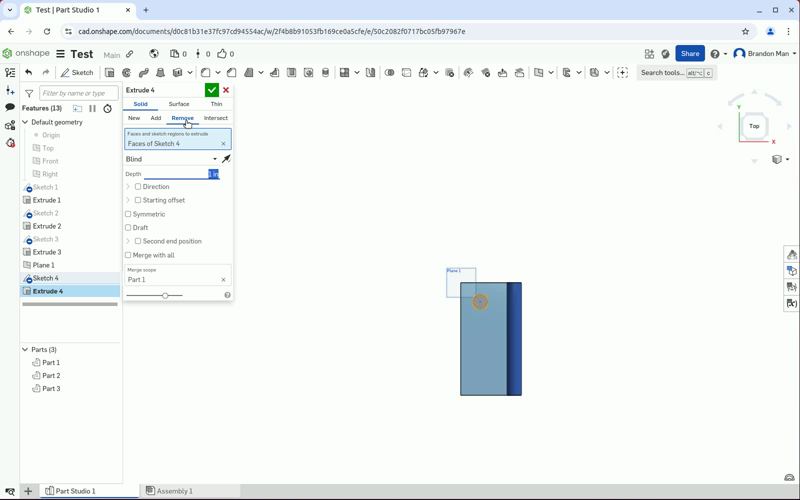
text(15.405)
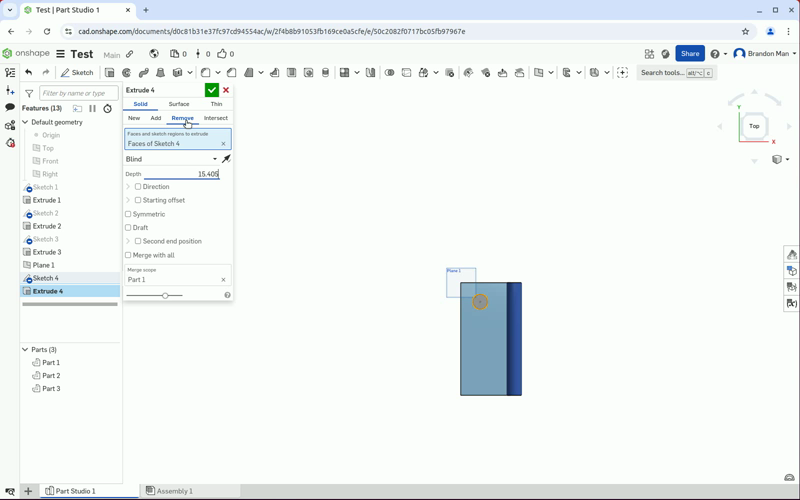
key(tab, 6)
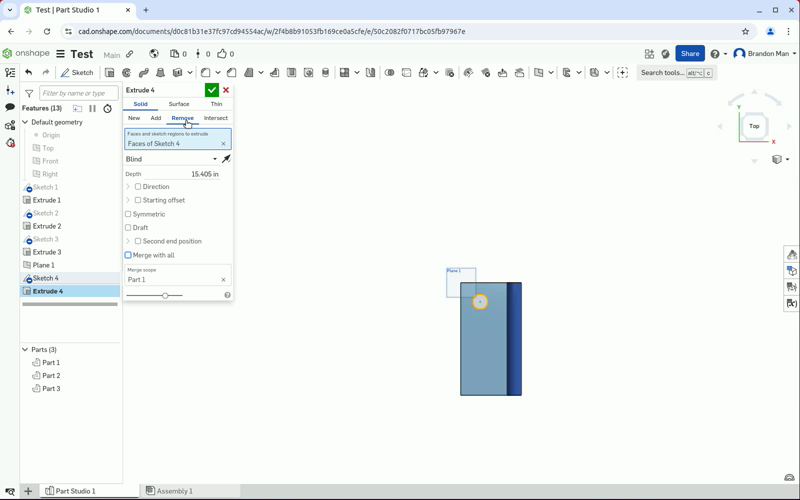
key(space)
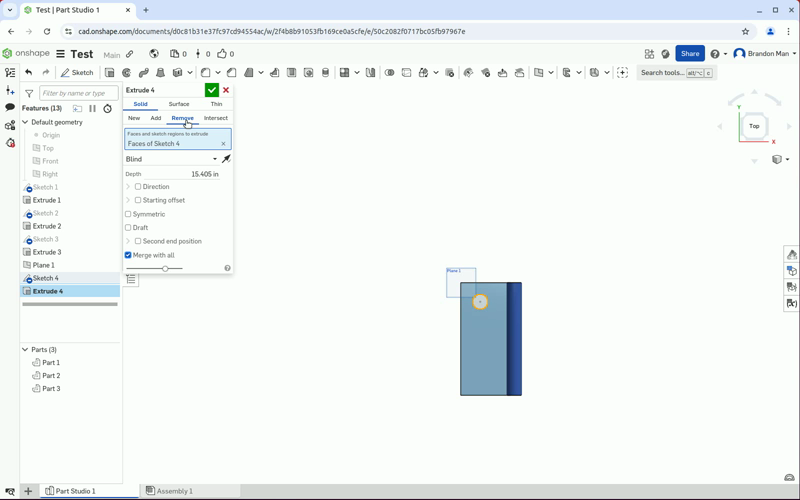
key(enter)
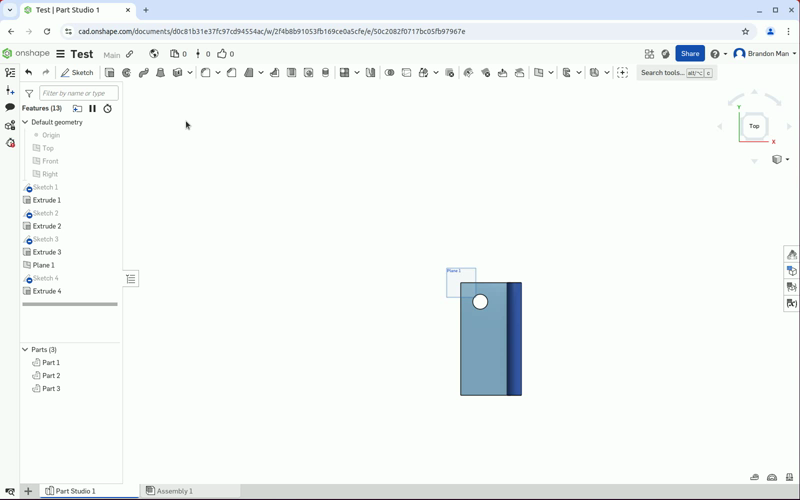
key(shift+h)
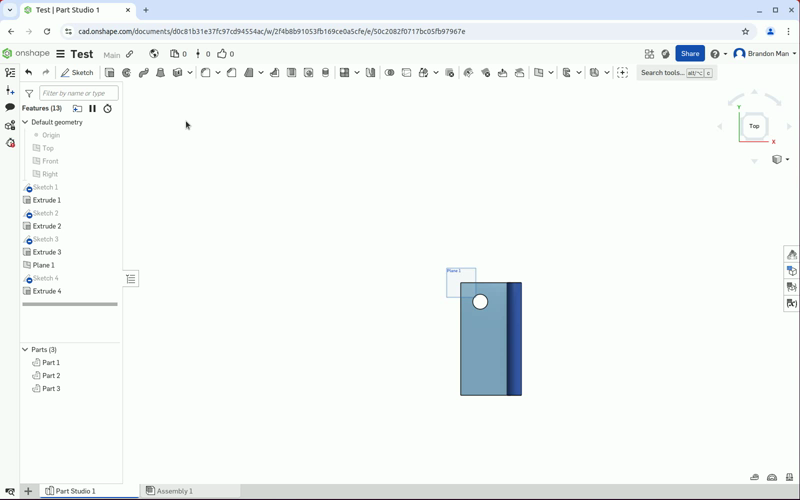
key(shift+h)
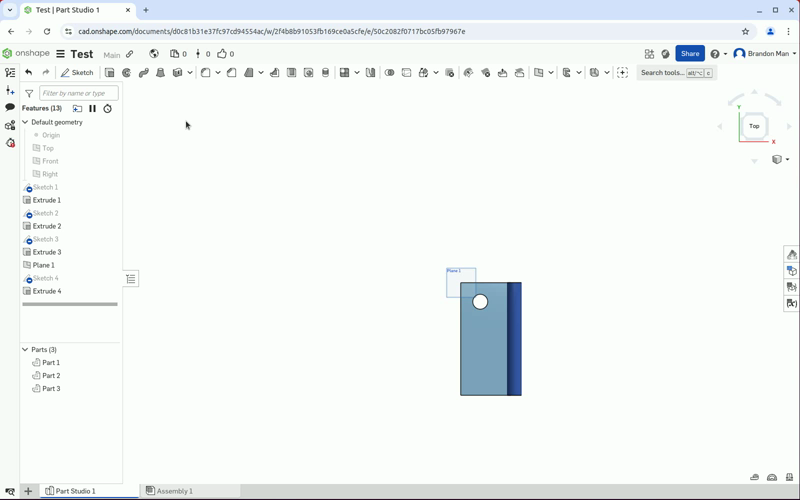
mouse_move(73, 189)
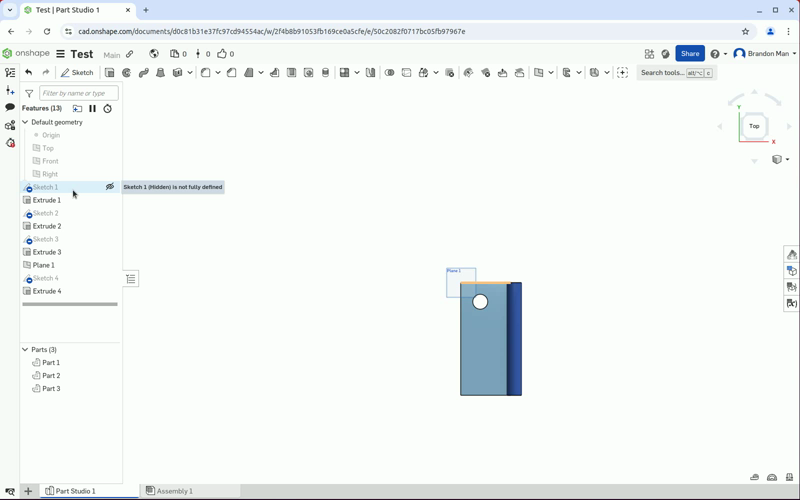
click(73, 189)
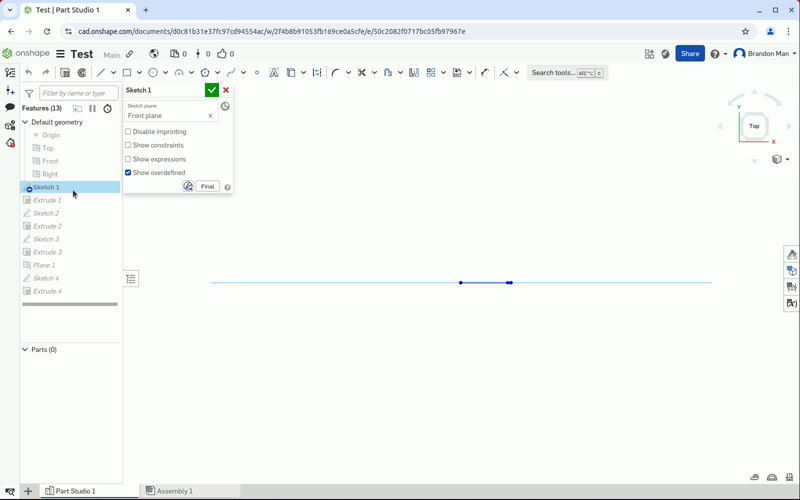
mouse_move(229, 92)
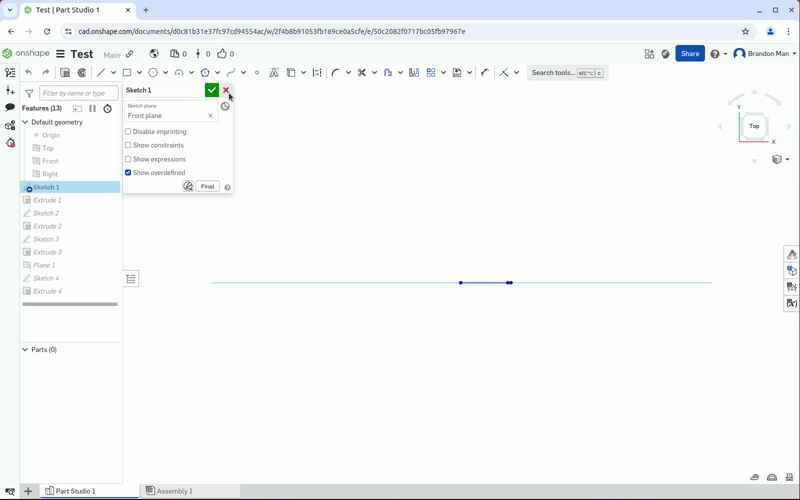
click(229, 92)
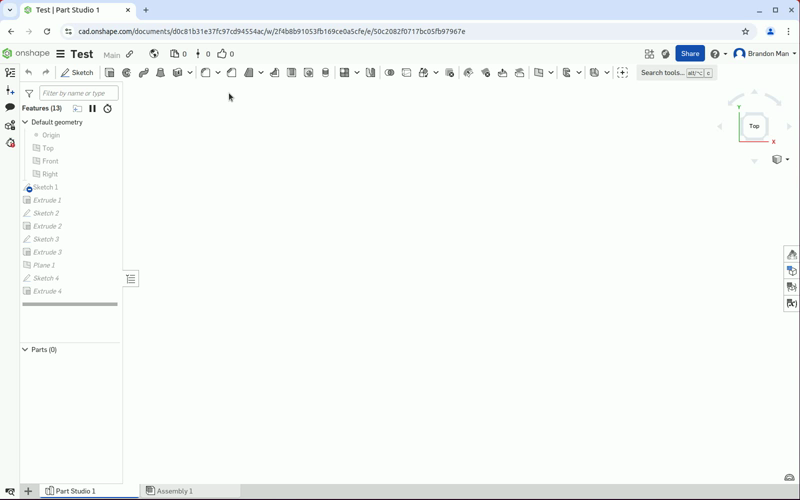
key(shift+s)
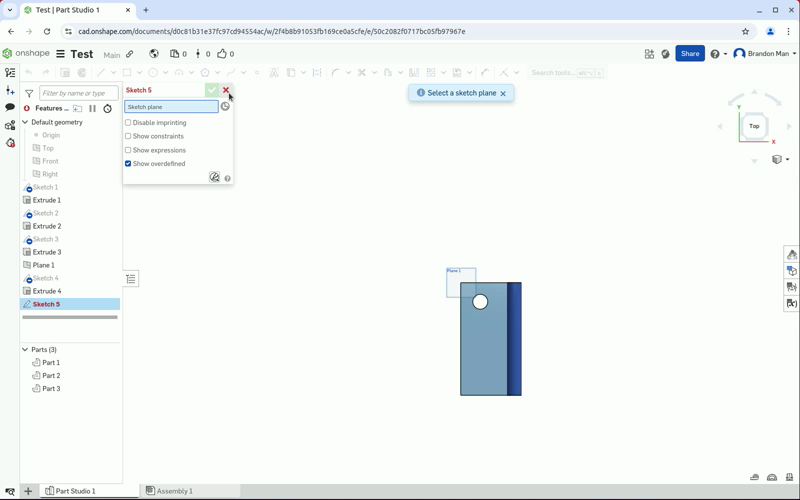
mouse_move(73, 267)
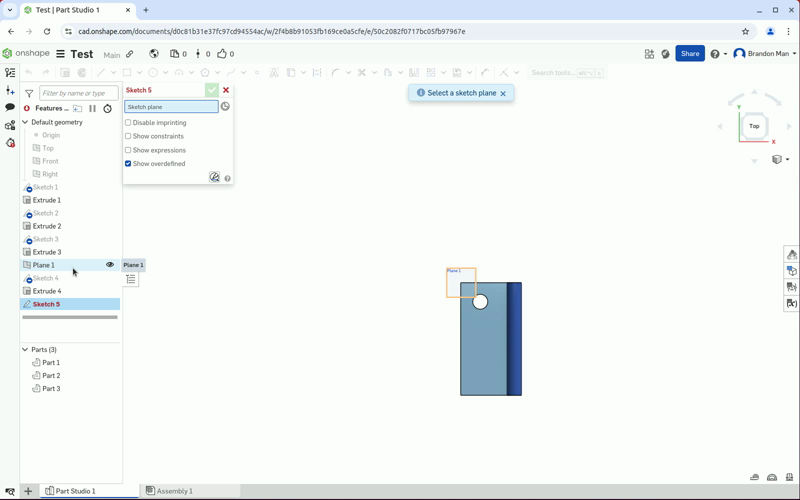
click(73, 267)
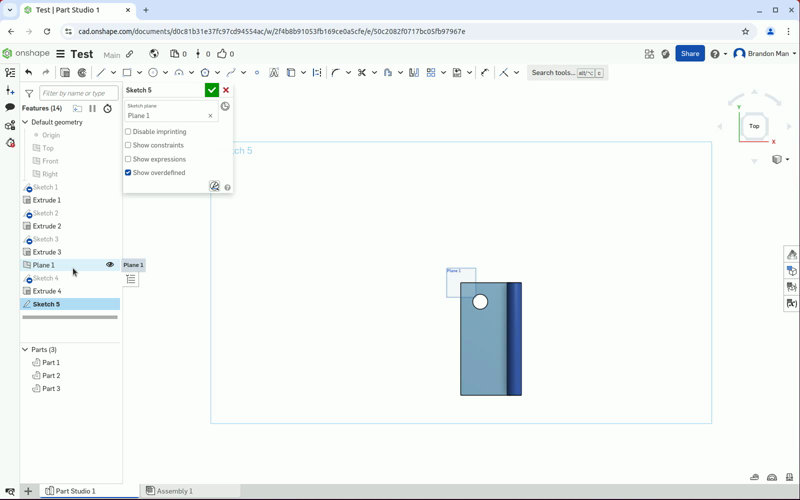
mouse_move(73, 352)
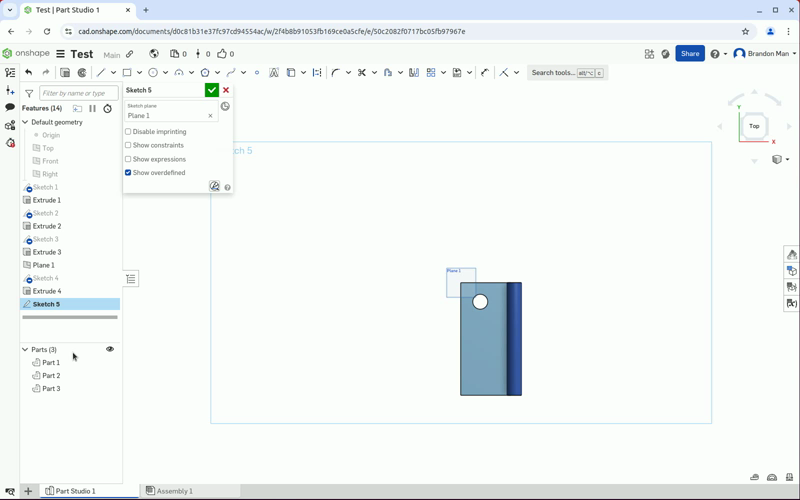
key(y)
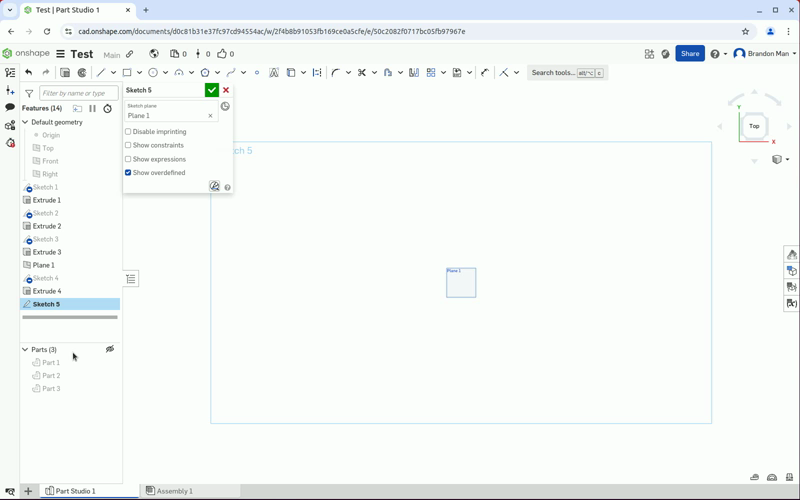
key(c)
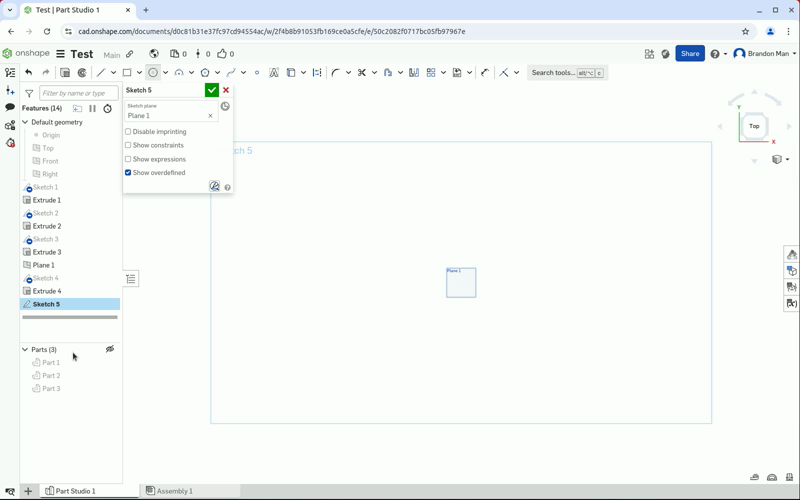
key_down(shift)
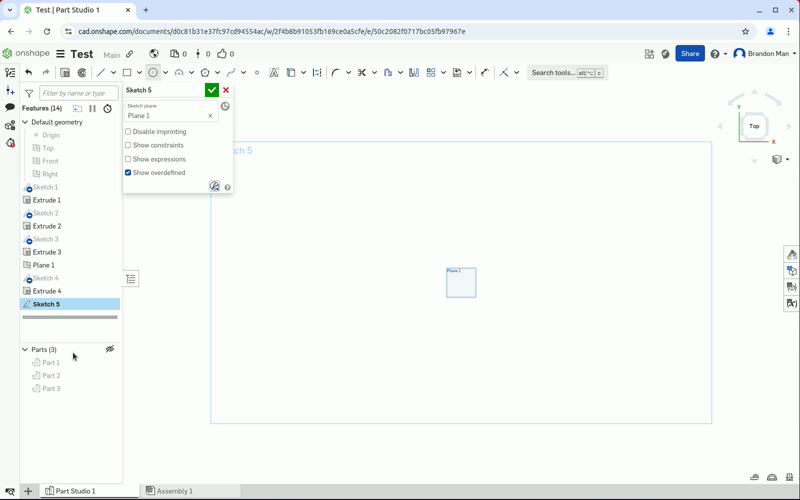
mouse_move(480, 376)
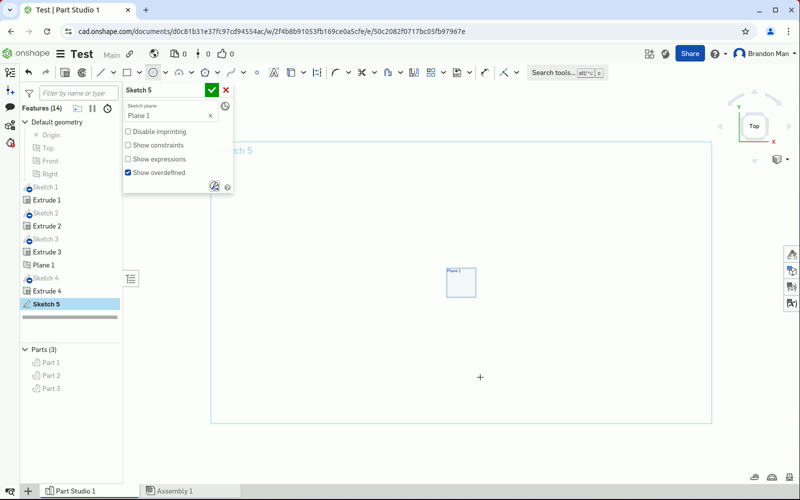
click(480, 376)
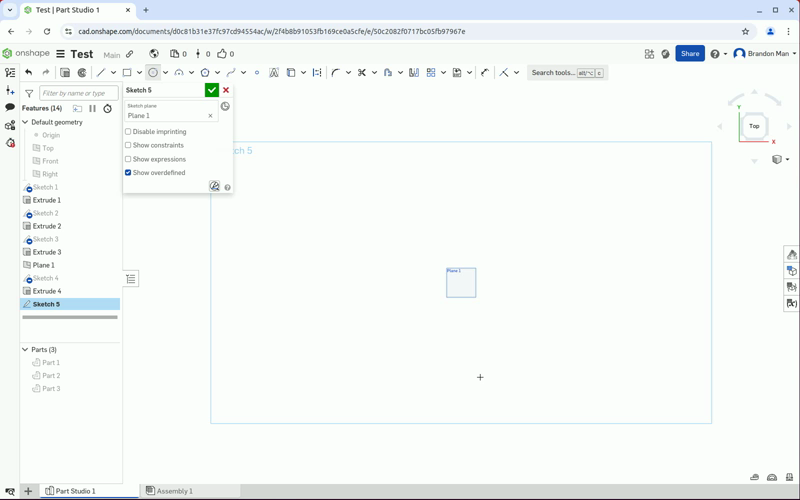
key_up(shift)
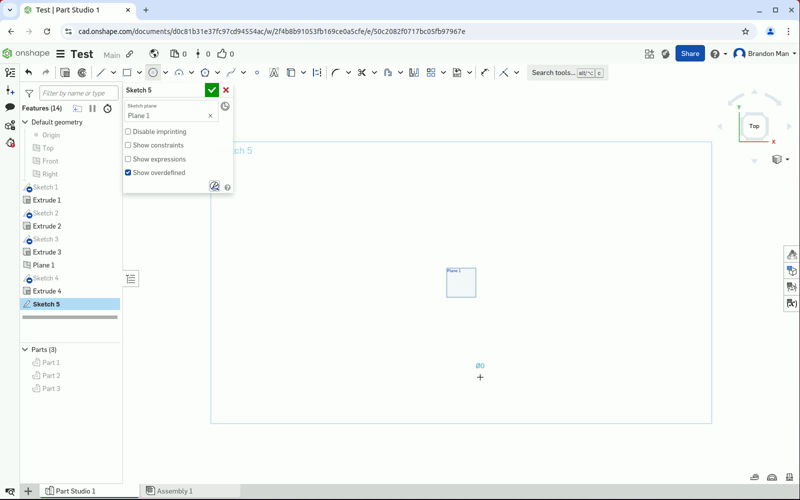
mouse_move(487, 376)
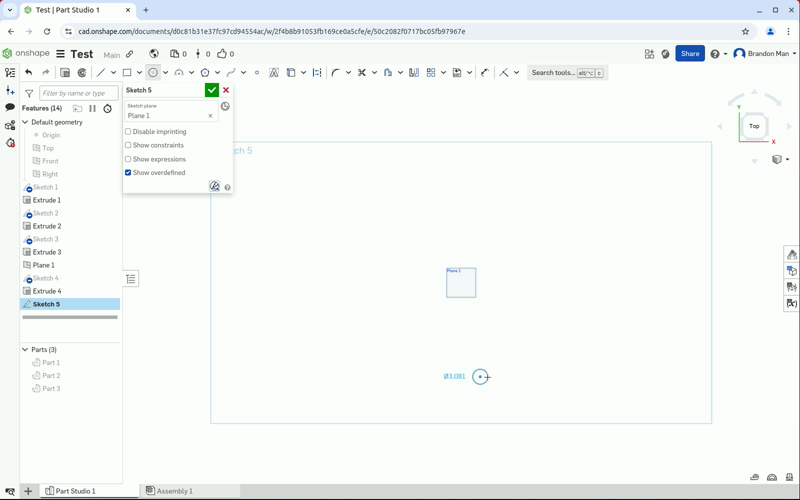
click(487, 376)
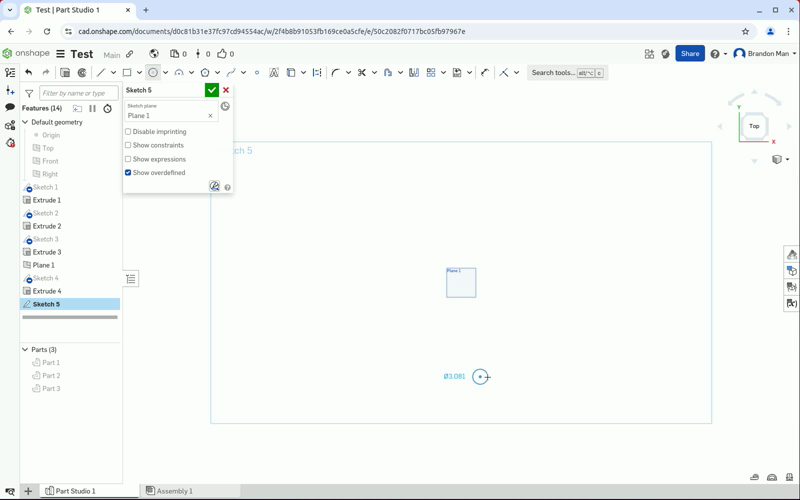
key(esc)
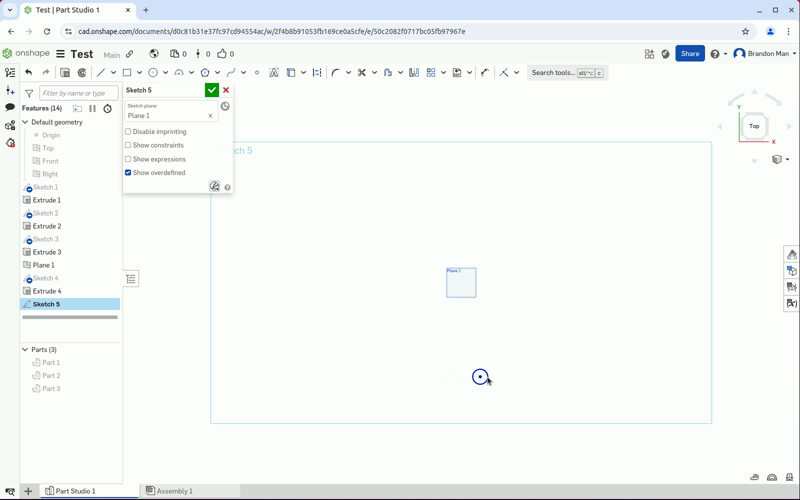
mouse_move(483, 377)
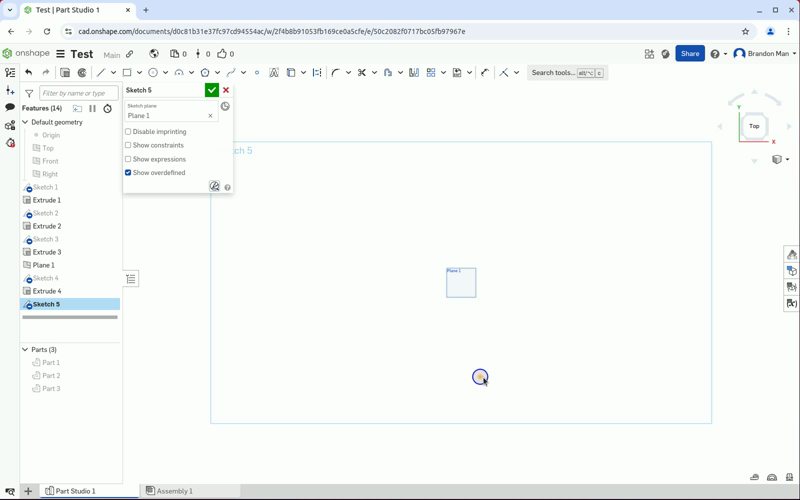
scroll(6)
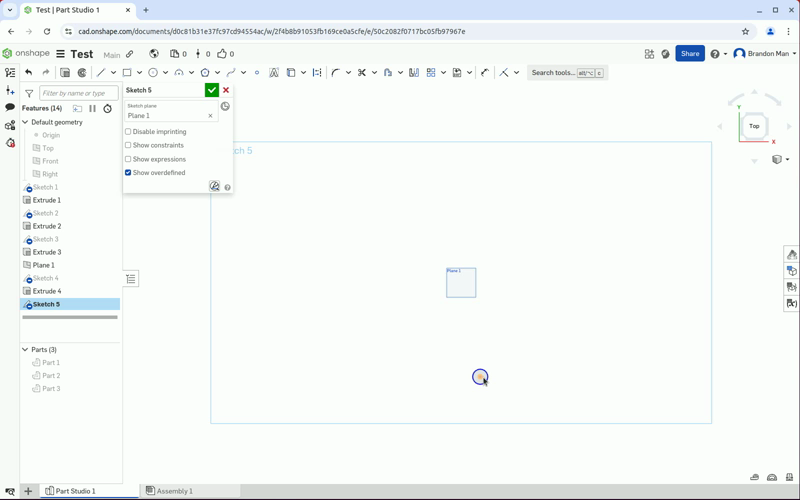
scroll(6)
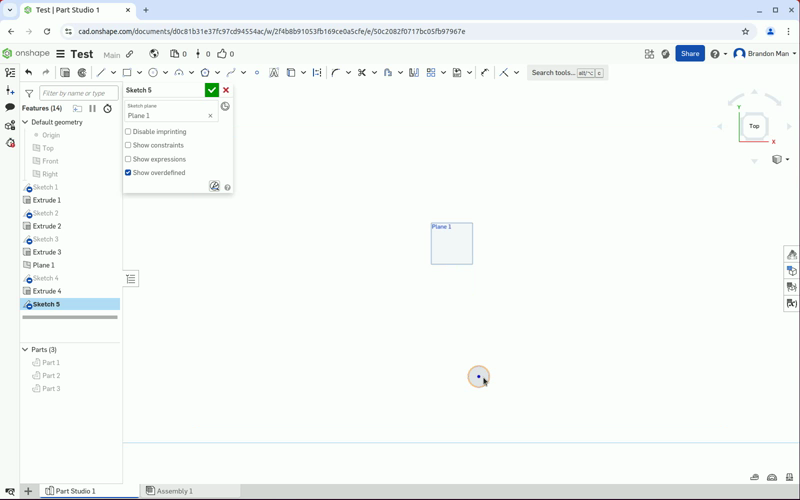
scroll(6)
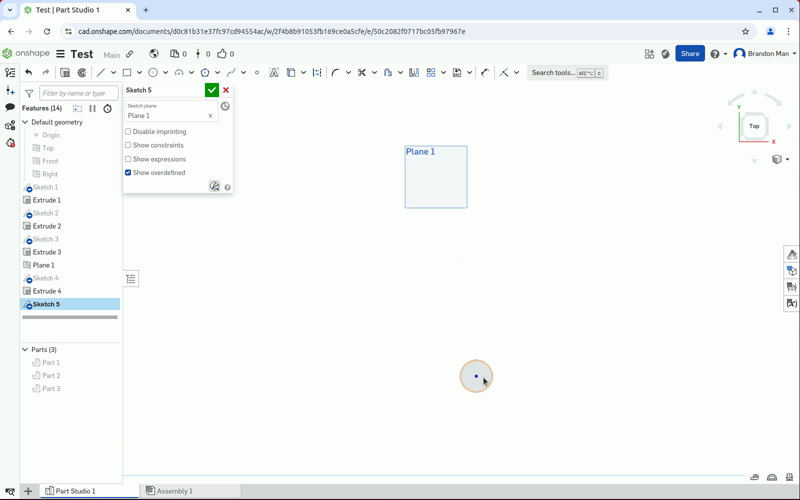
scroll(6)
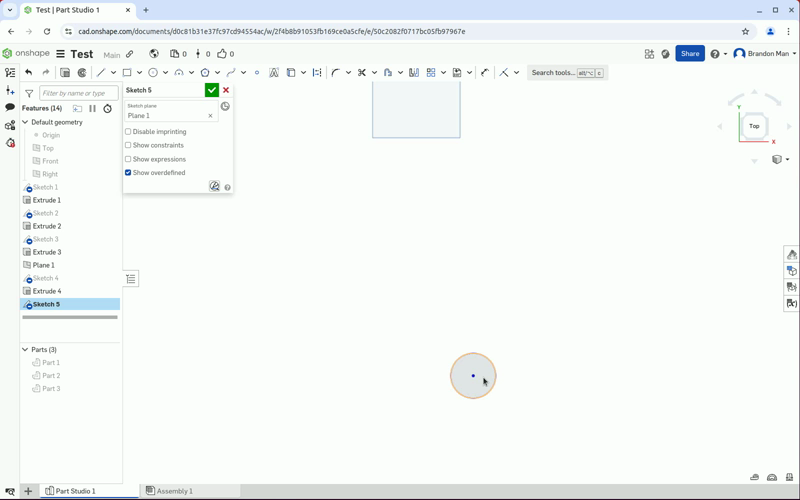
scroll(6)
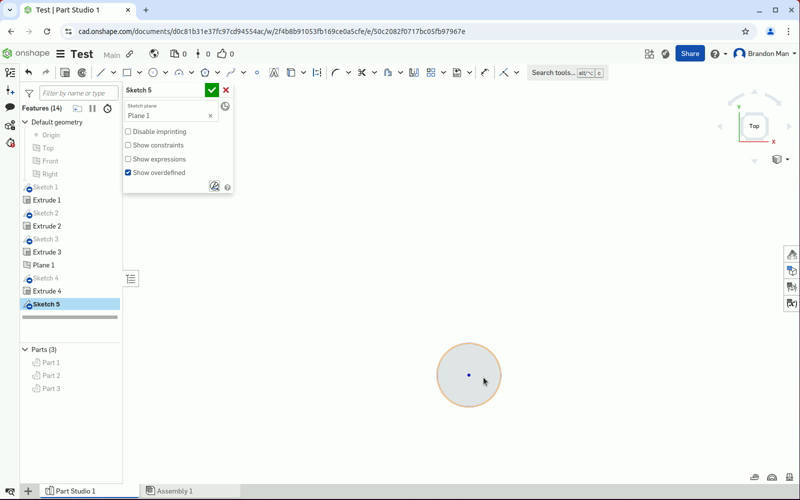
scroll(6)
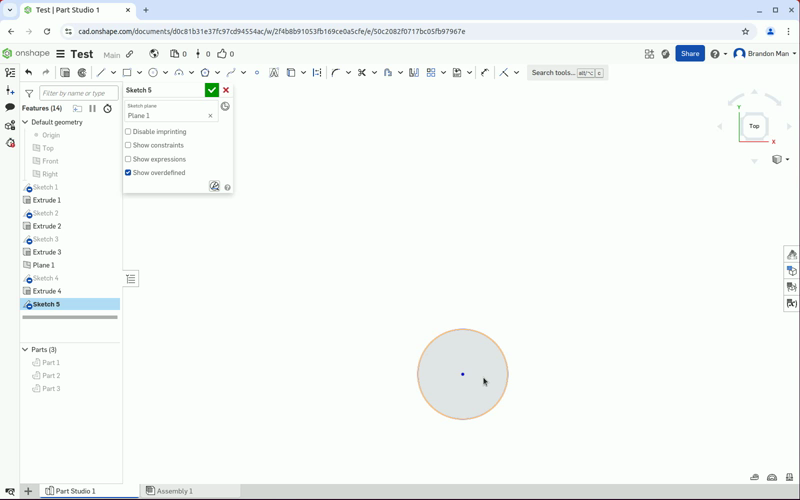
scroll(6)
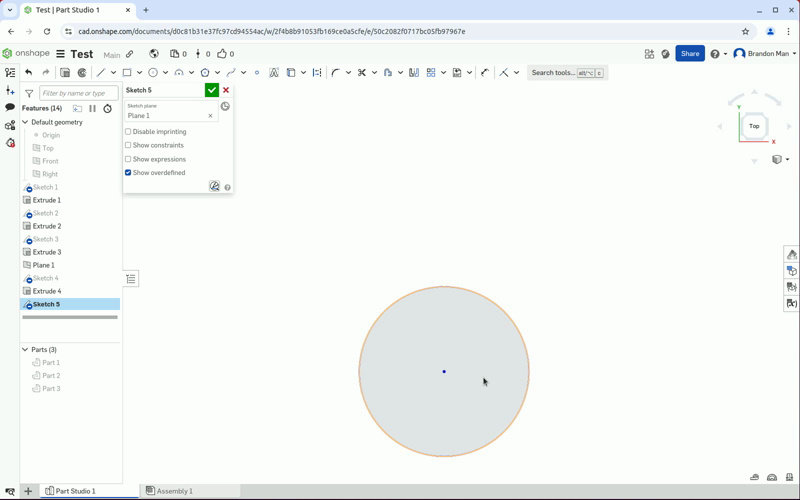
click(483, 377)
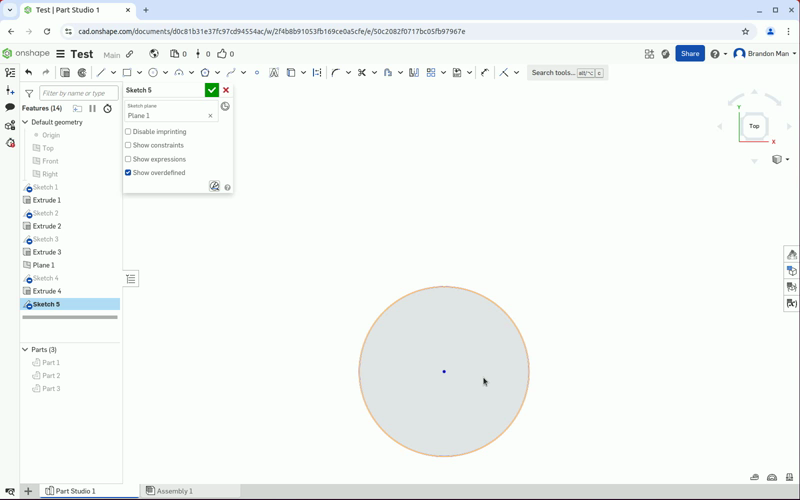
scroll(-6)
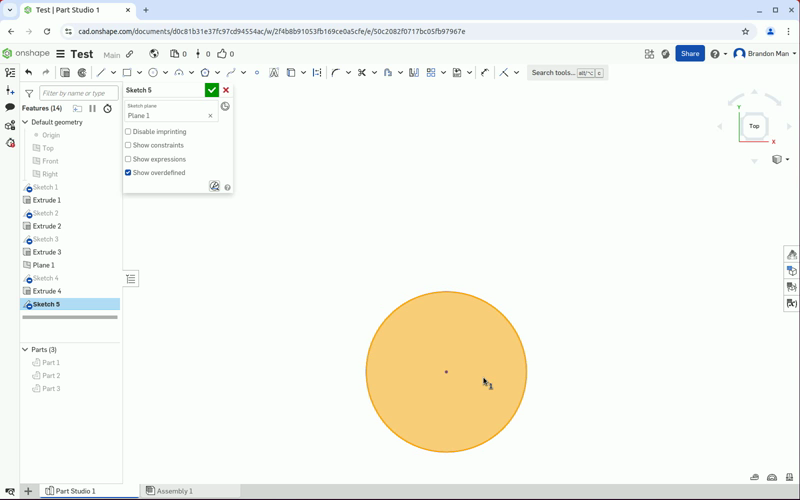
scroll(-6)
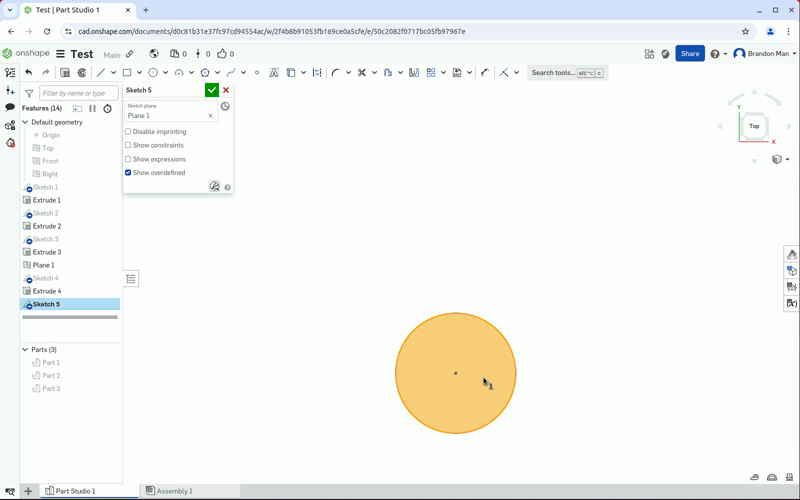
scroll(-6)
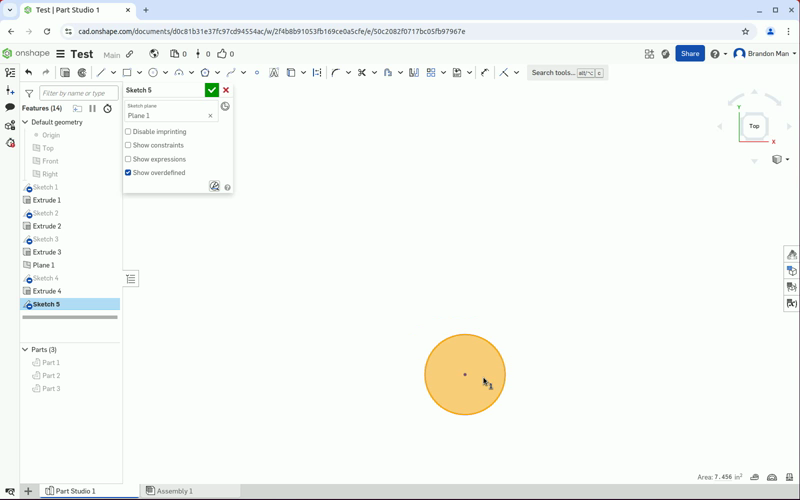
scroll(-6)
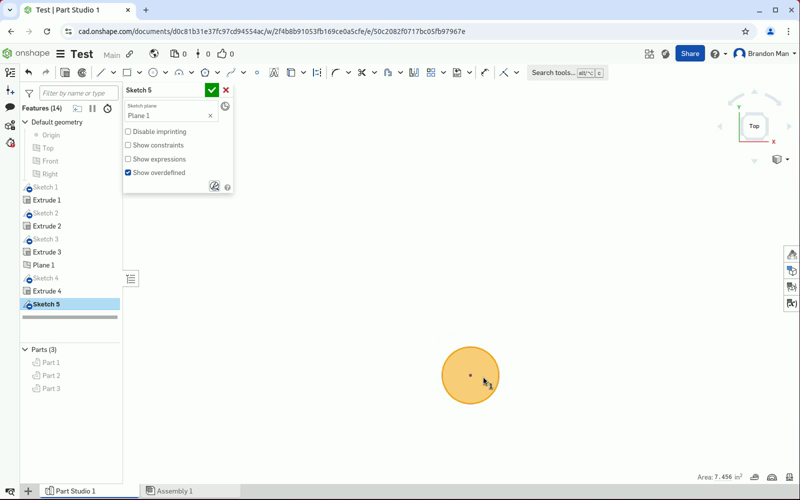
scroll(-6)
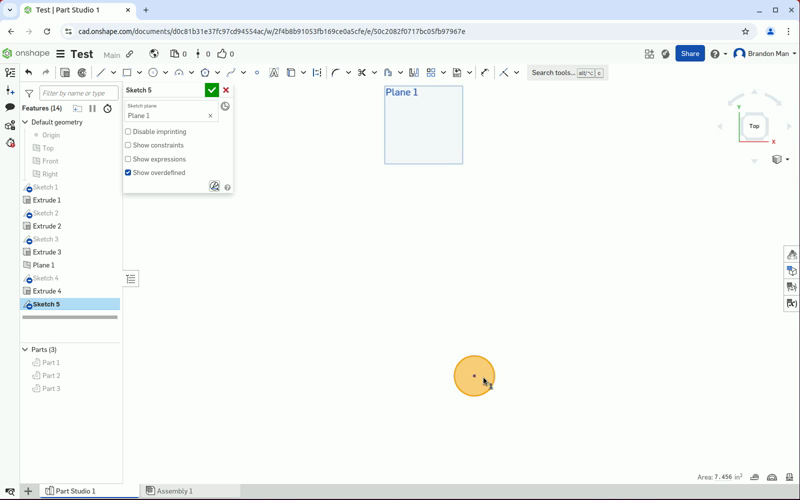
scroll(-6)
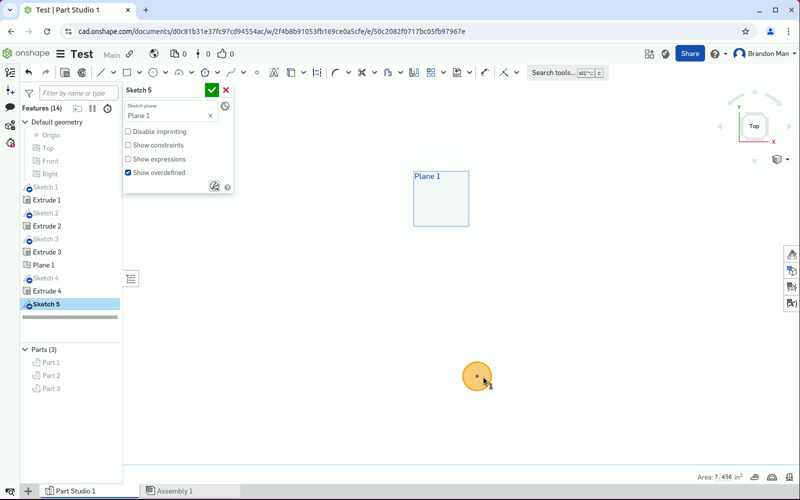
scroll(-6)
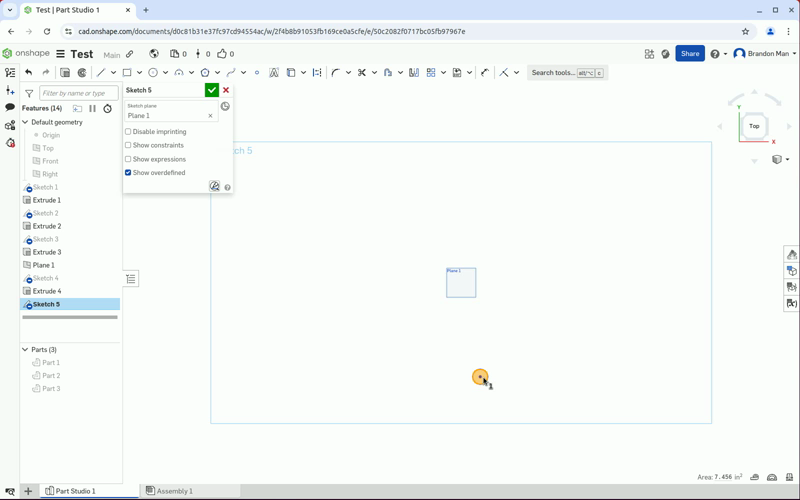
mouse_move(73, 352)
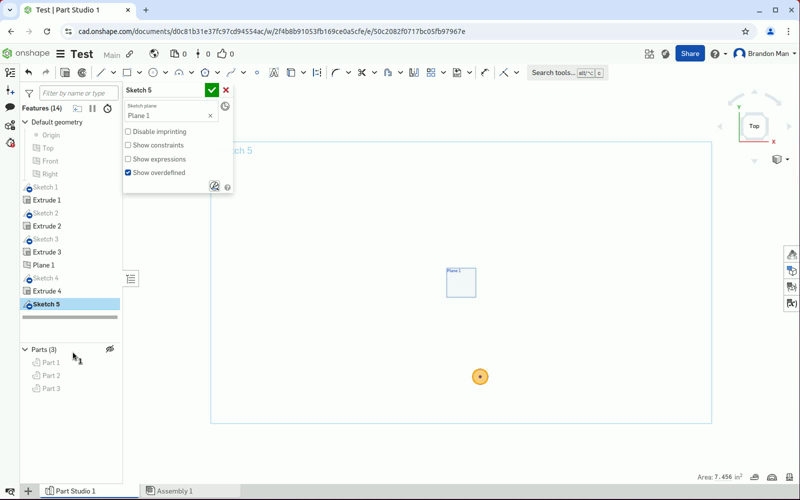
key(shift+y)
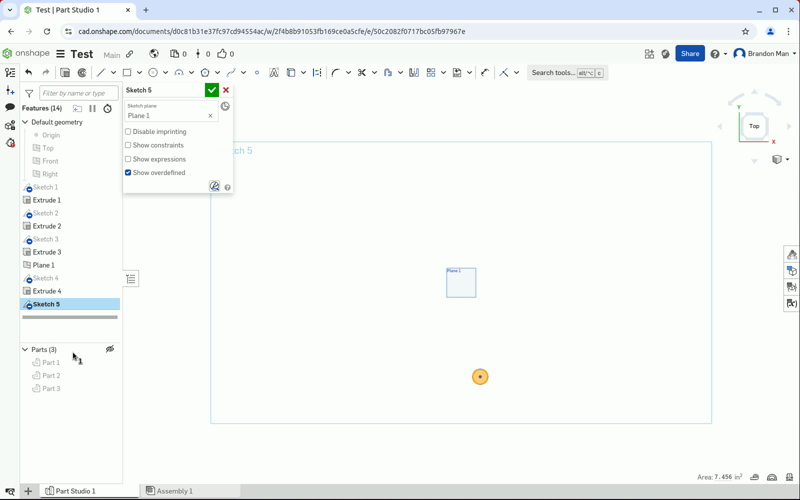
key(shift+e)
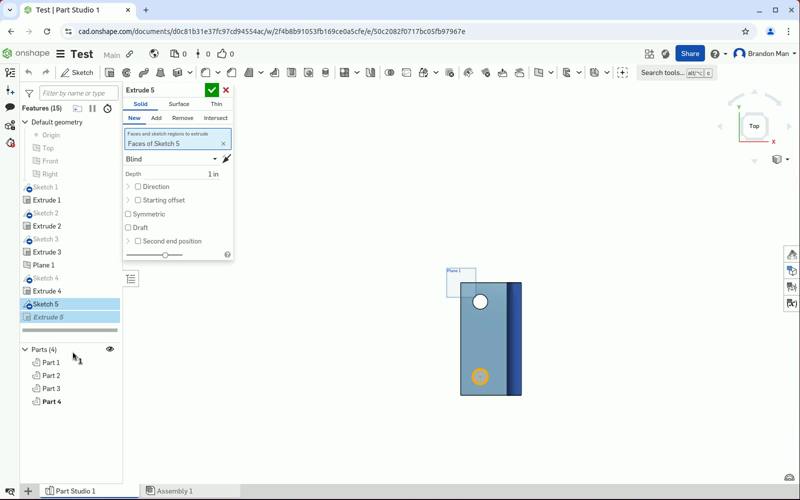
mouse_move(143, 106)
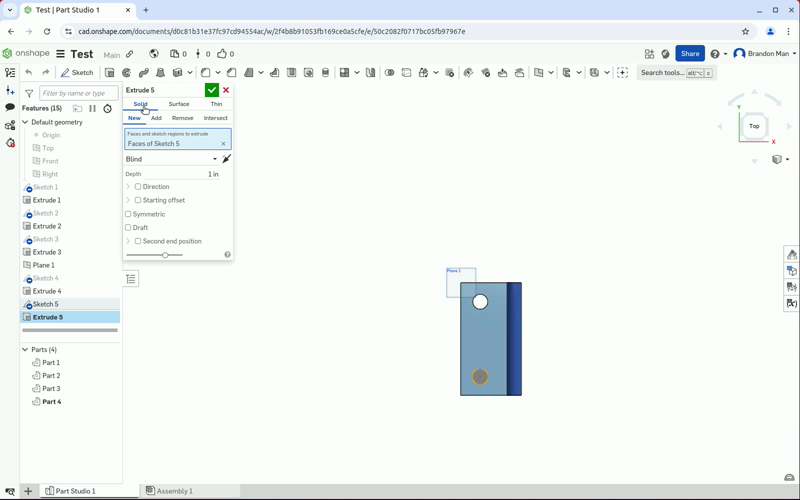
click(143, 106)
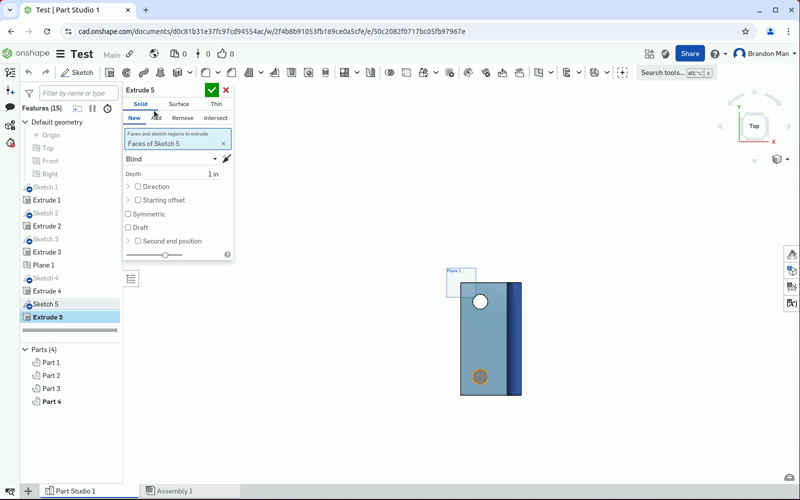
mouse_move(186, 120)
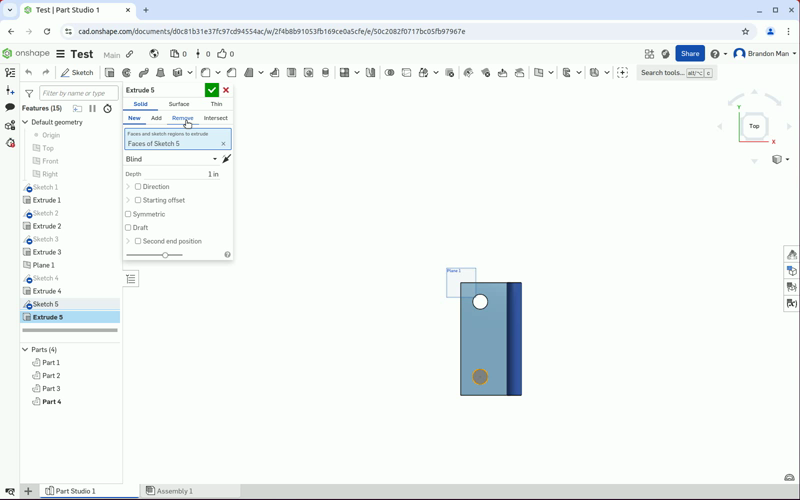
click(186, 120)
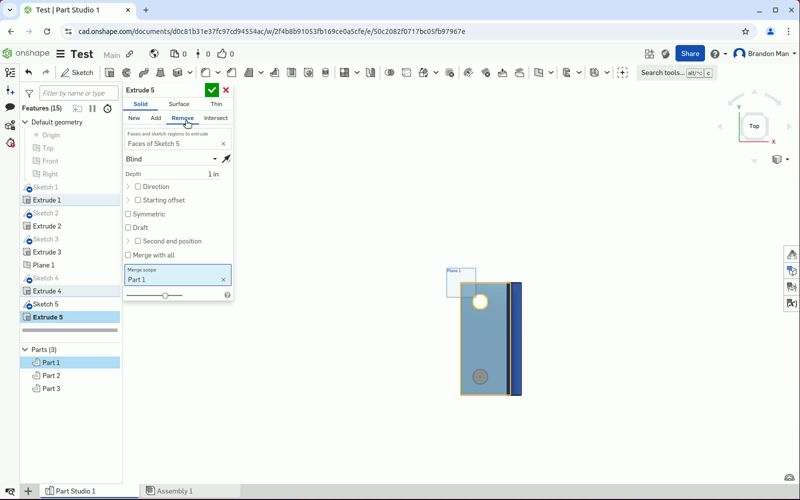
key(tab, 4)
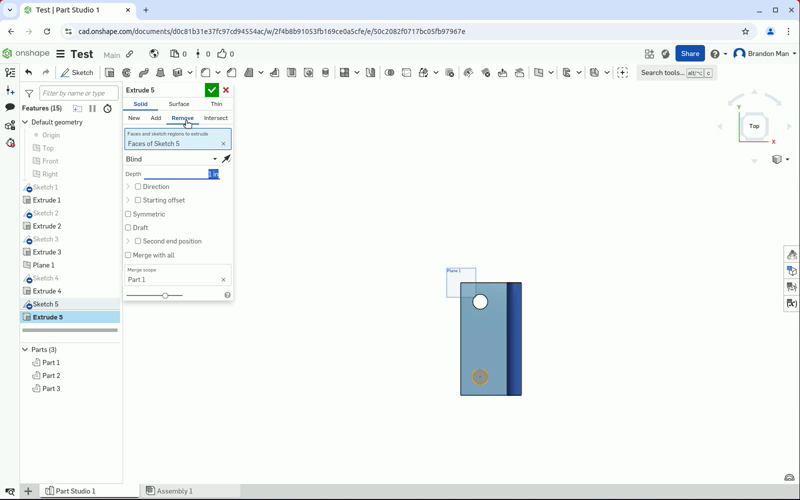
text(15.405)
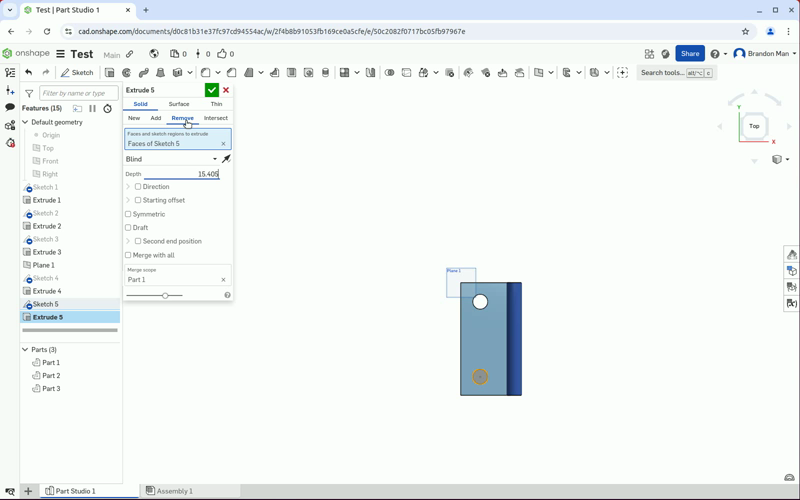
key(tab, 6)
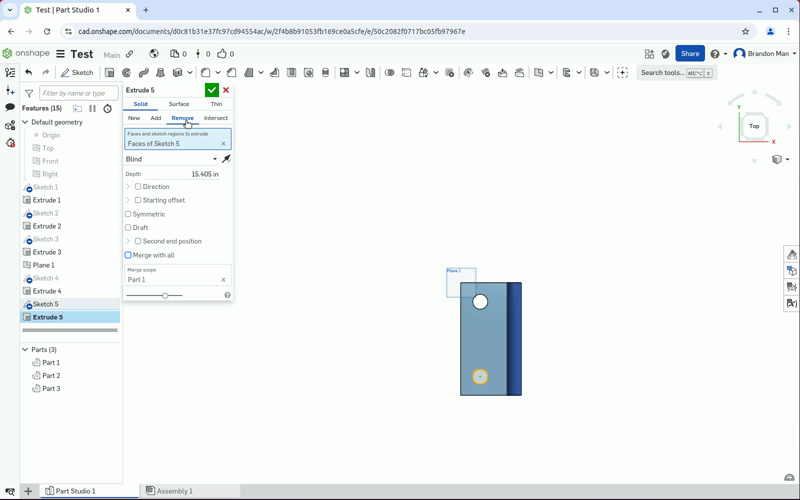
key(space)
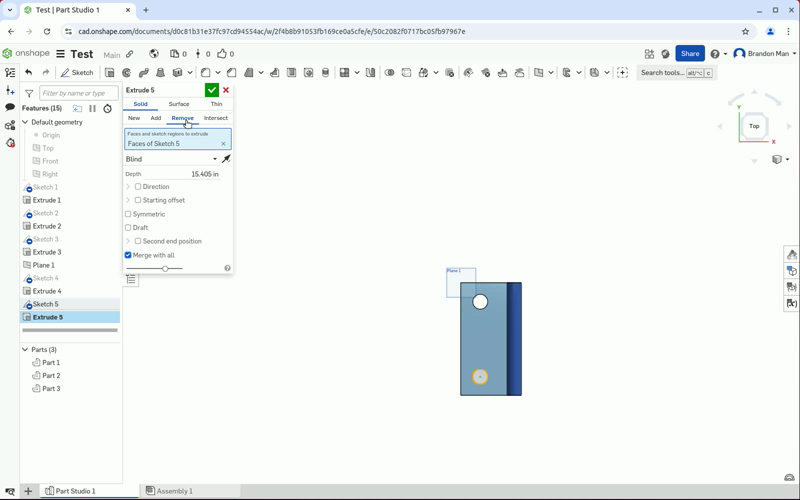
key(enter)
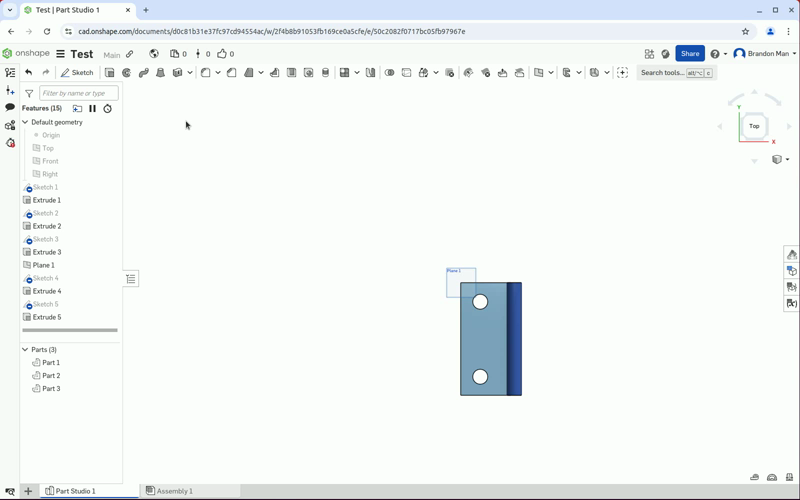
key(shift+h)
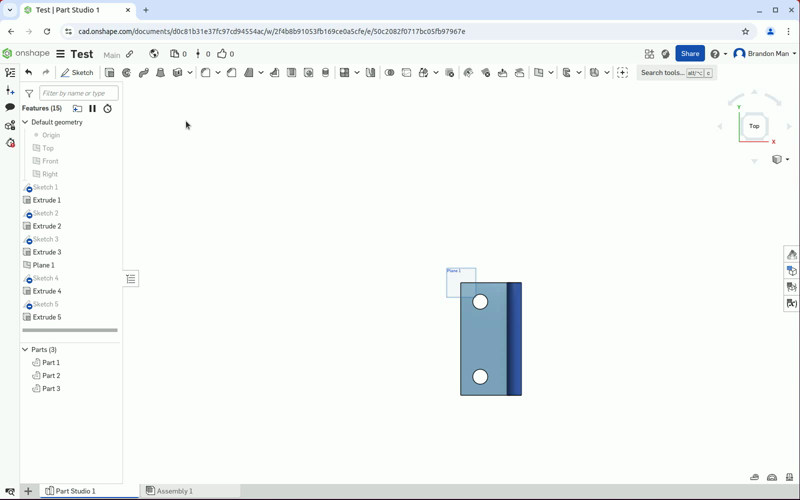
key(shift+h)
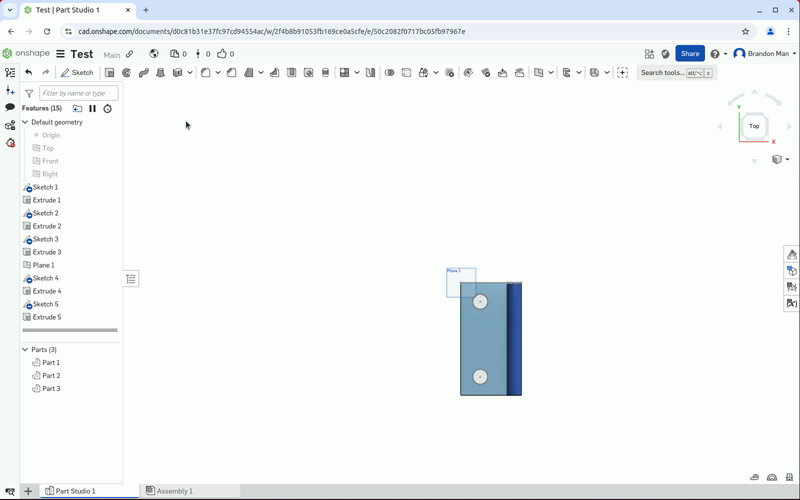
key(shift+7)
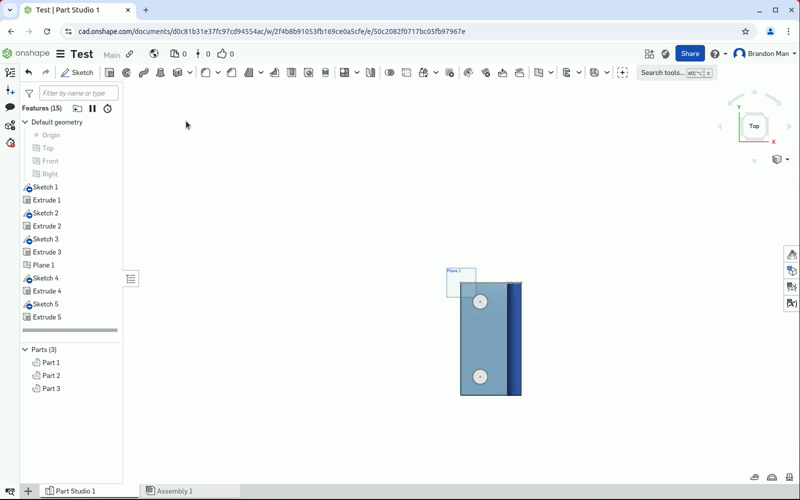
key(up, 3)
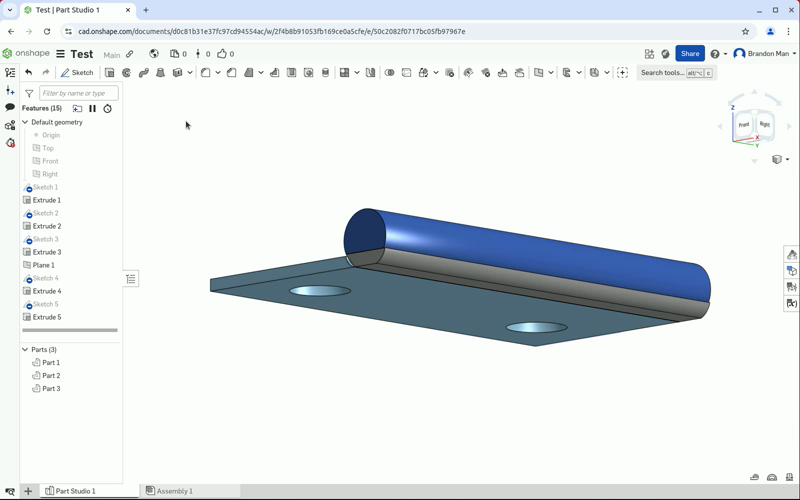
key(left, 3)
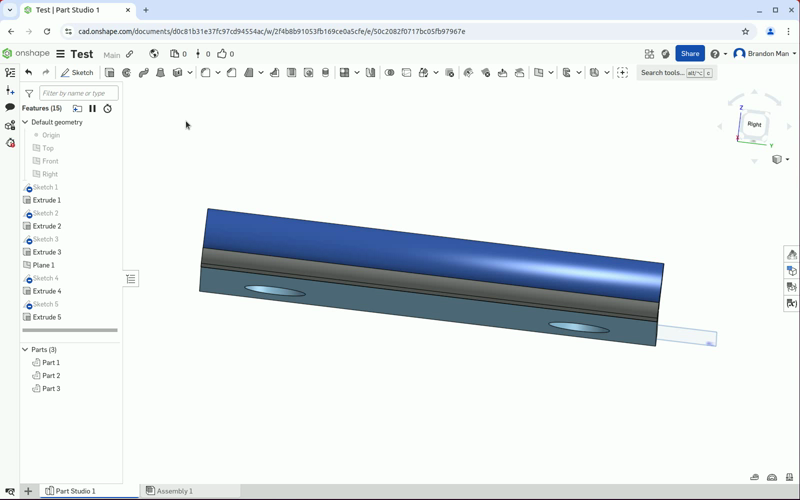
key(right, 3)
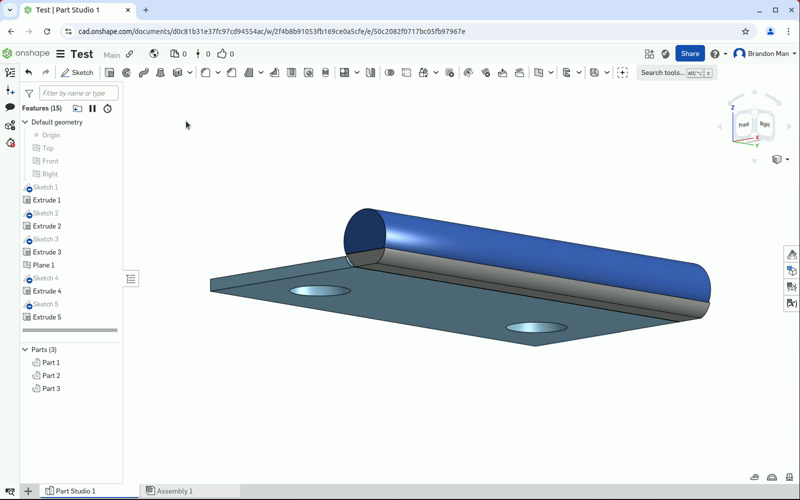
key(down, 3)
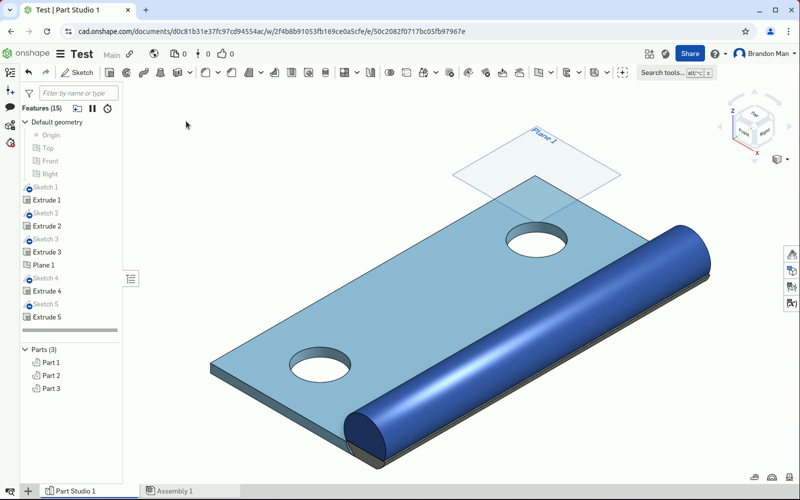
mouse_move(73, 189)
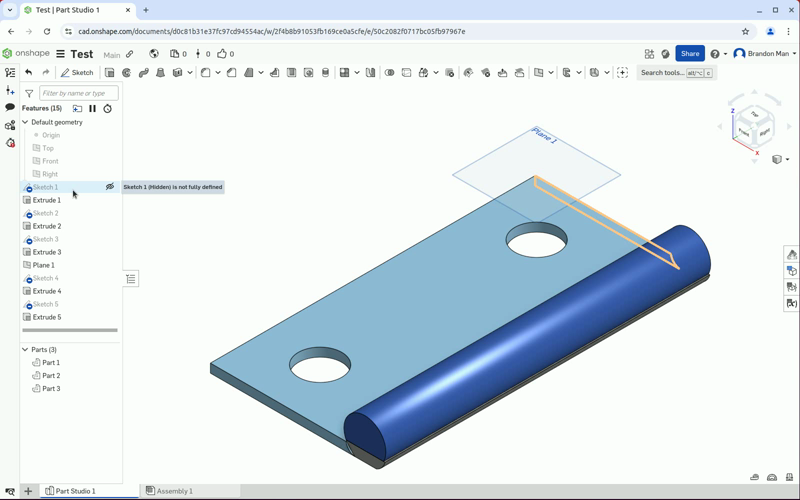
click(73, 189)